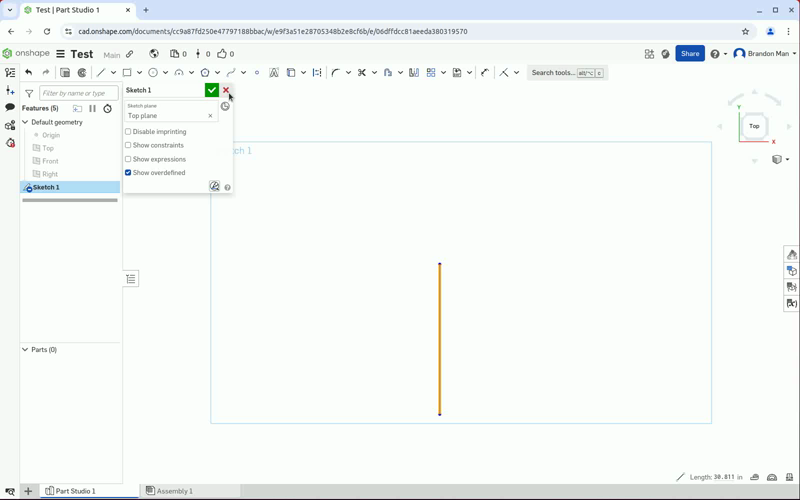
key(shift+h)
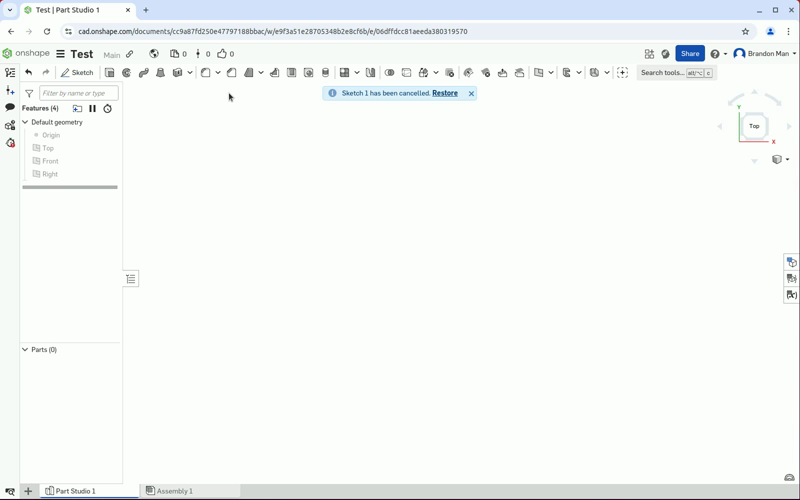
mouse_move(73, 352)
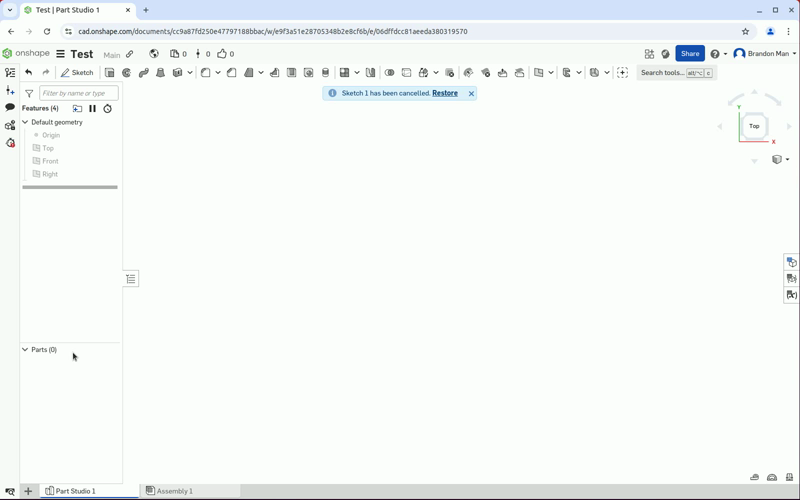
key(y)
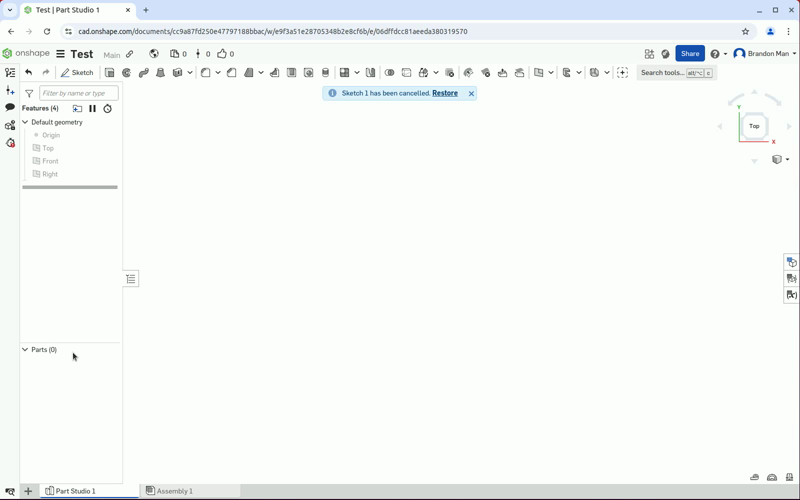
key(shift+p)
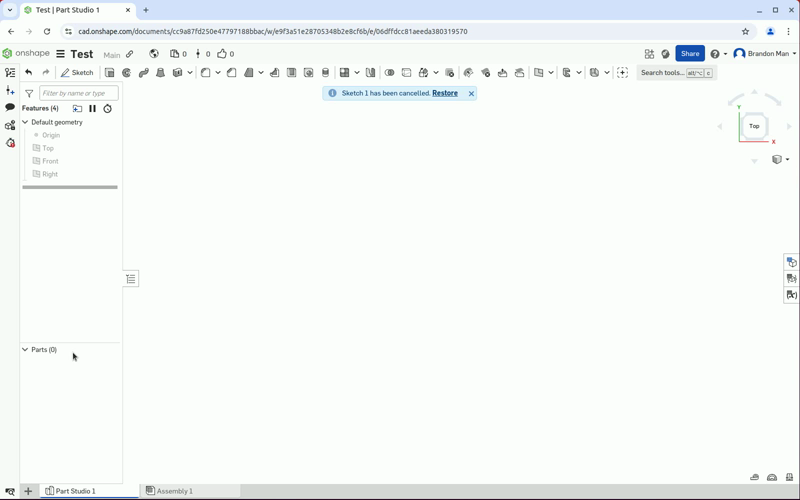
key(space)
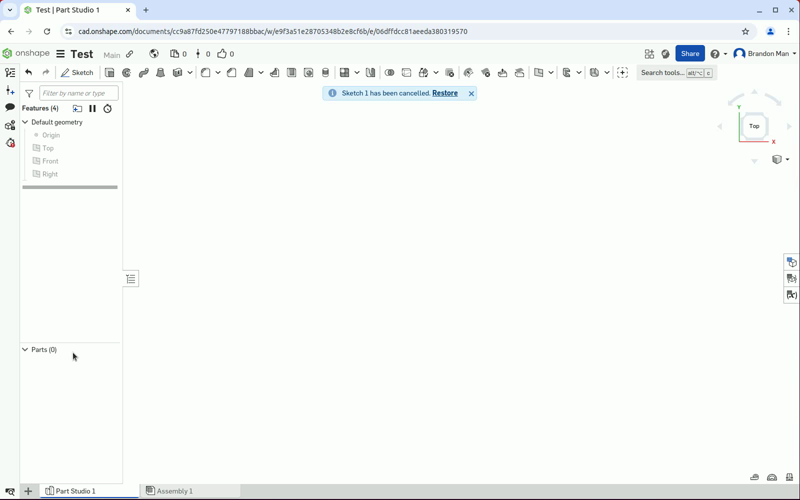
key_down(shift)
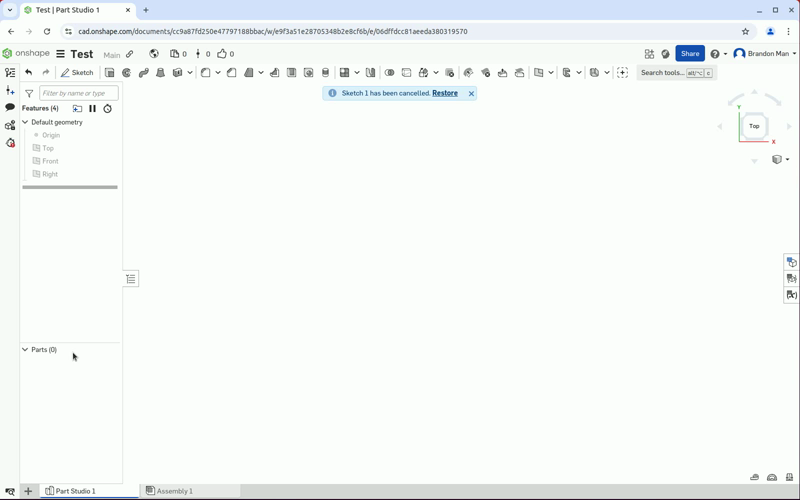
key(up)
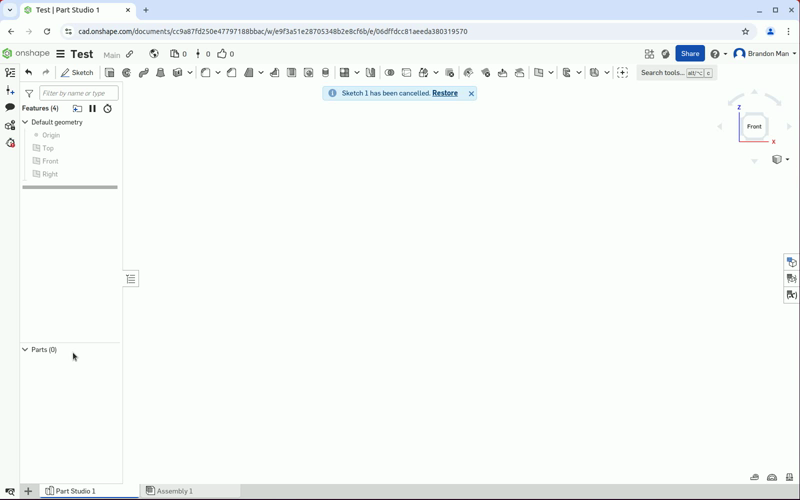
key_up(shift)
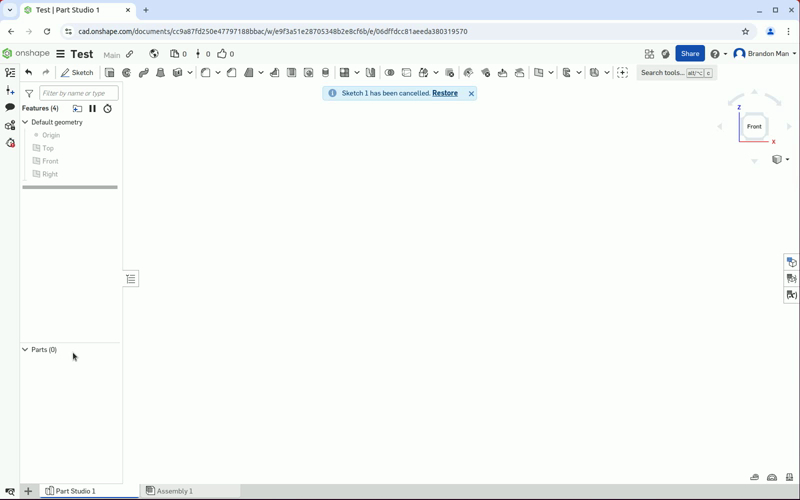
mouse_move(73, 352)
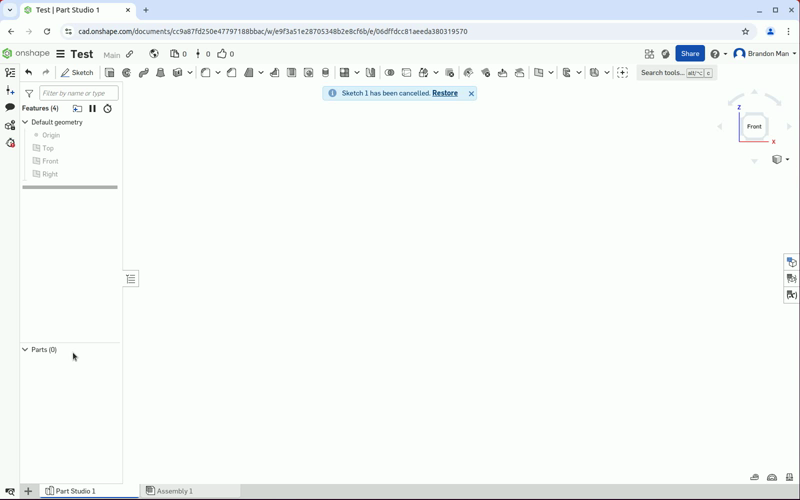
key(shift+y)
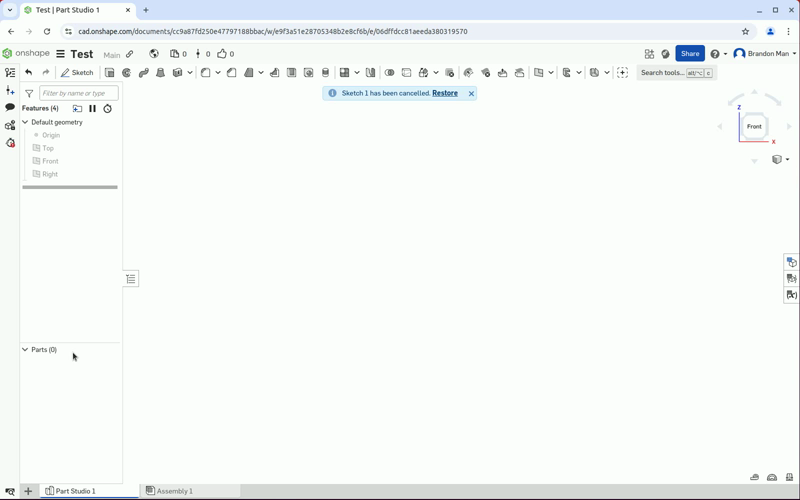
key(shift+s)
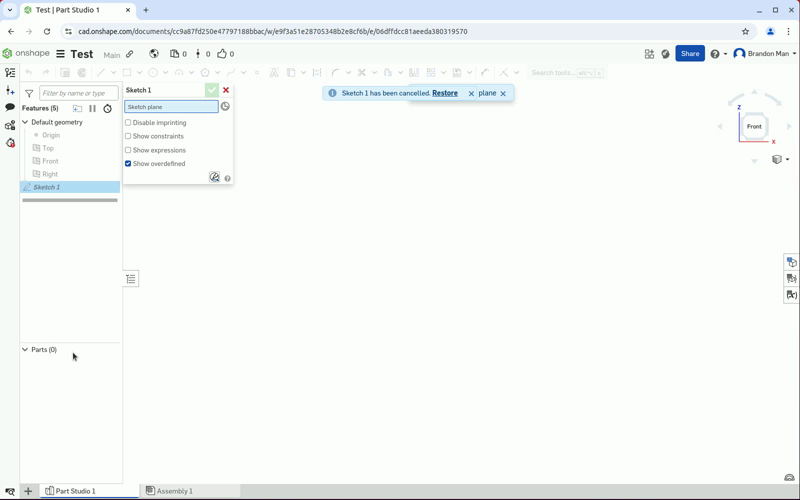
mouse_move(73, 163)
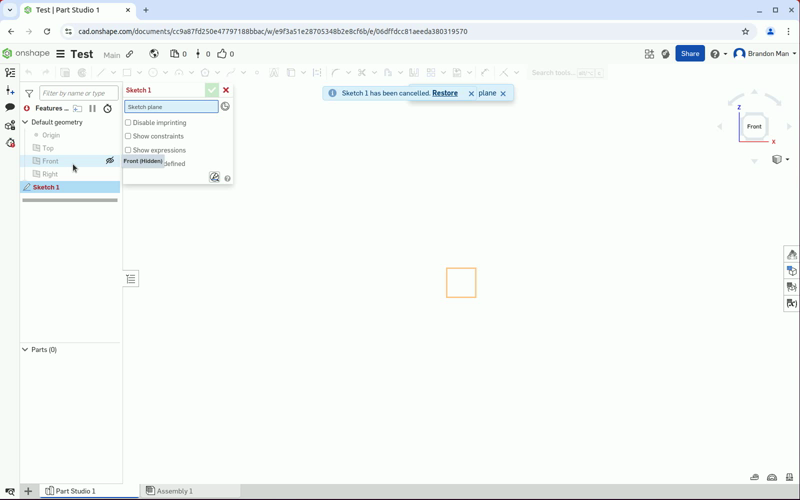
click(73, 163)
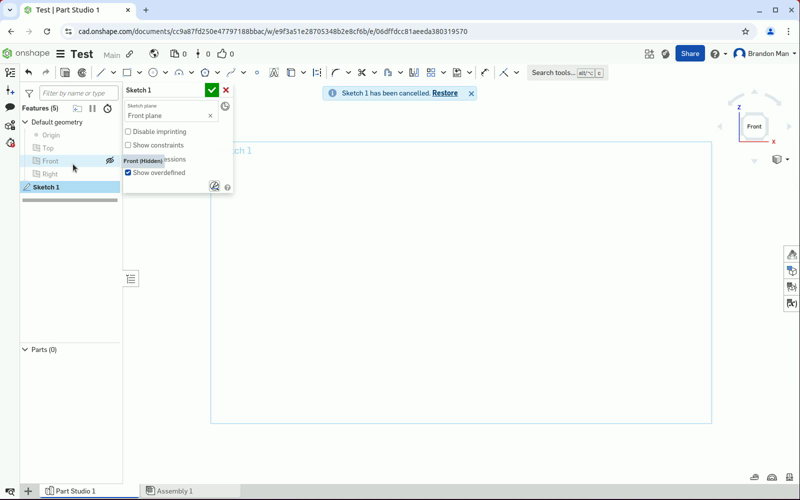
mouse_move(73, 352)
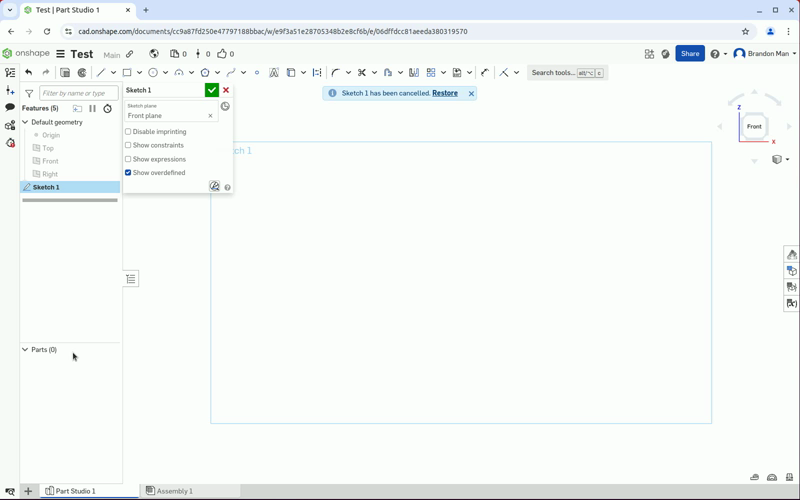
key(y)
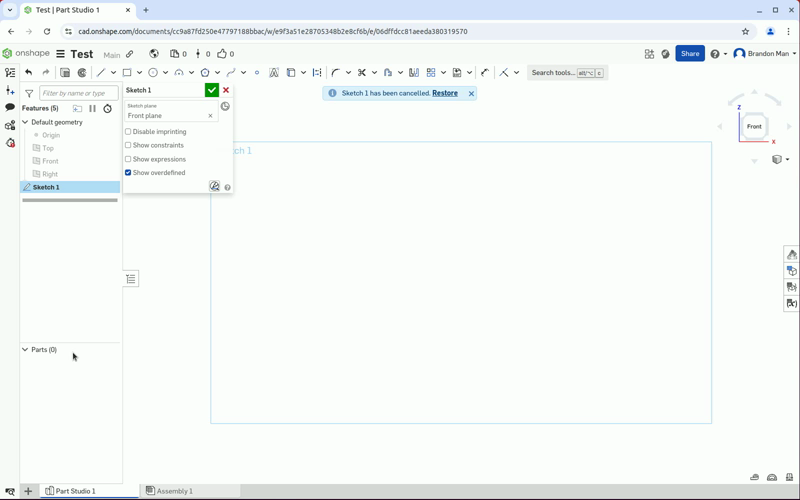
key(a)
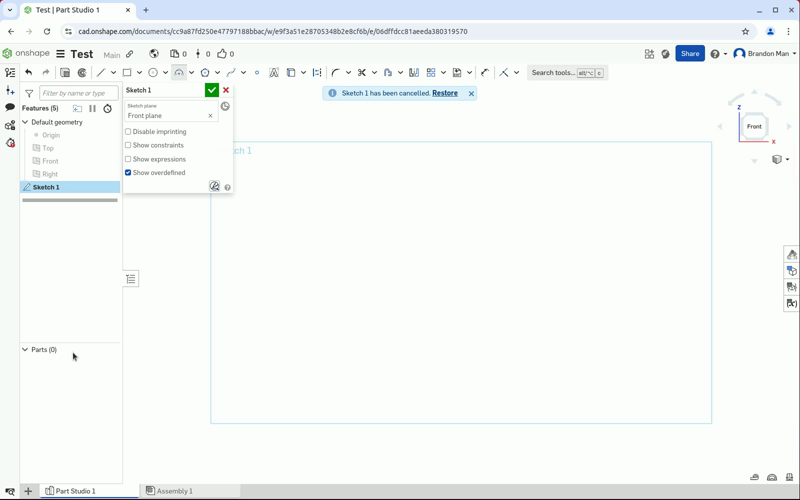
key_down(shift)
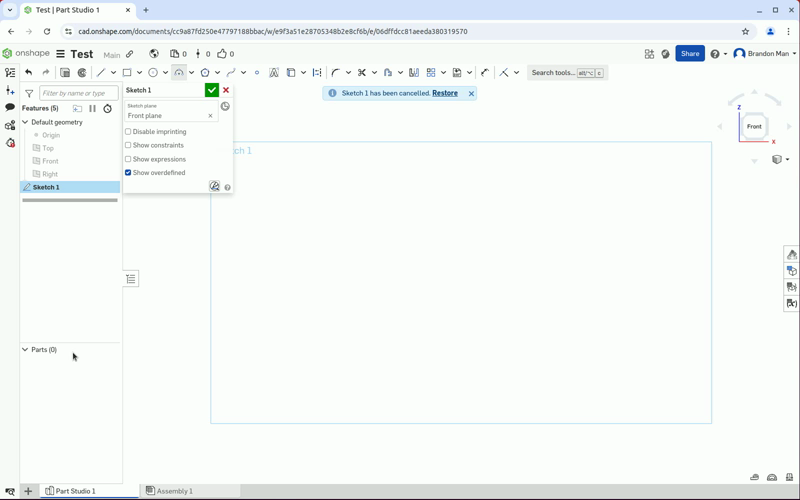
mouse_move(376, 305)
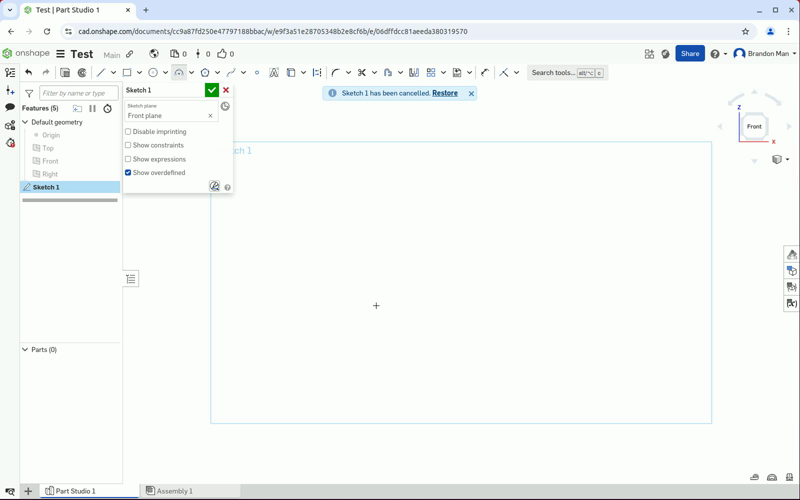
click(376, 305)
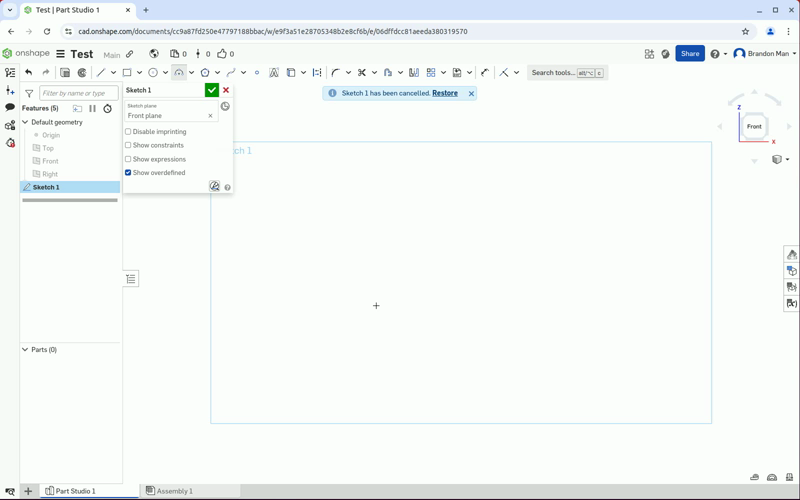
key_up(shift)
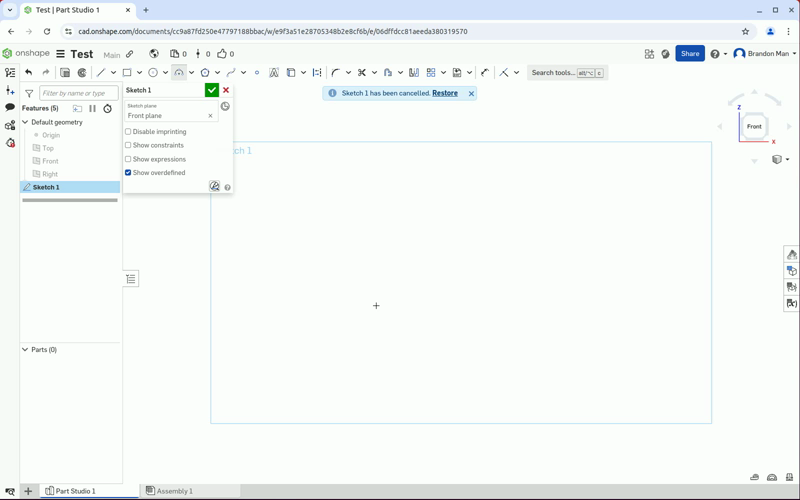
key_down(shift)
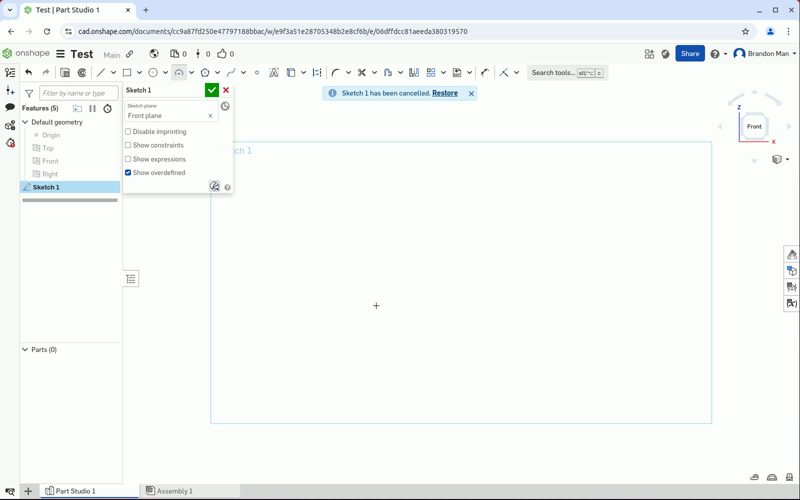
mouse_move(427, 325)
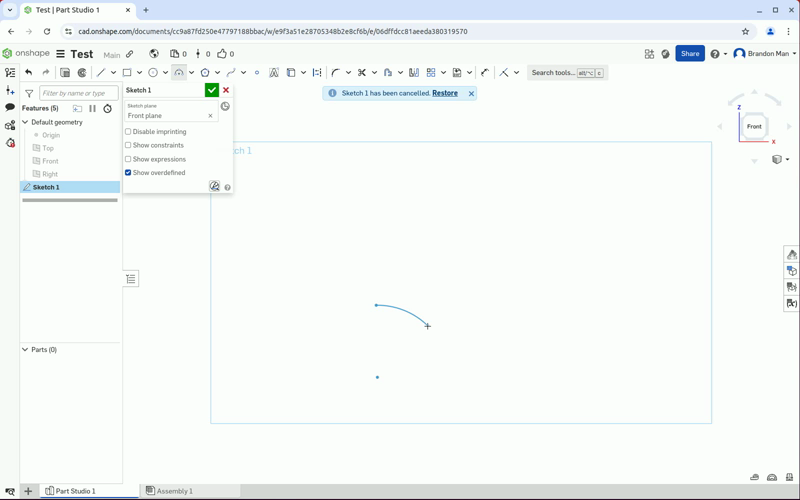
click(427, 325)
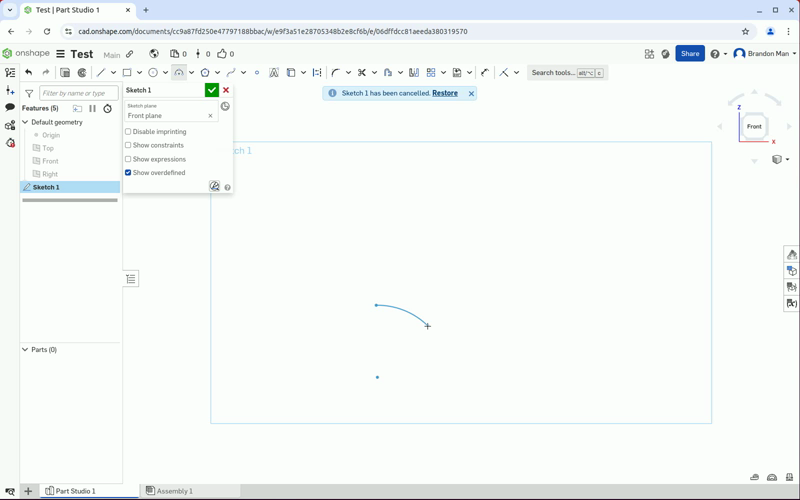
mouse_move(405, 307)
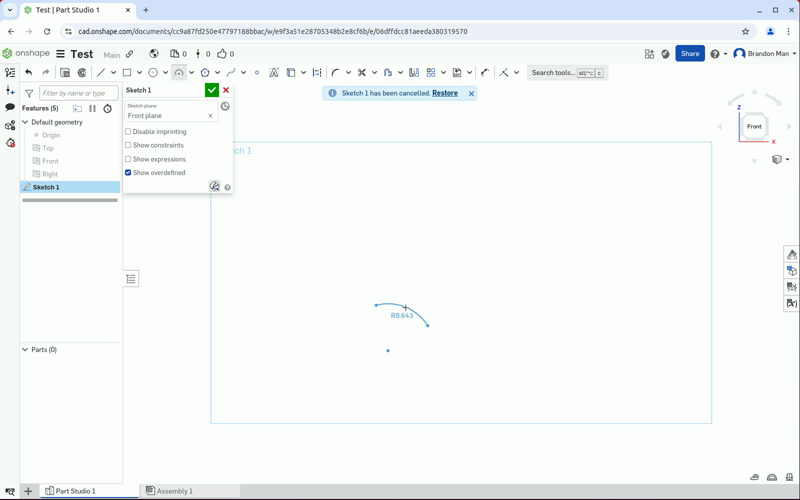
click(405, 307)
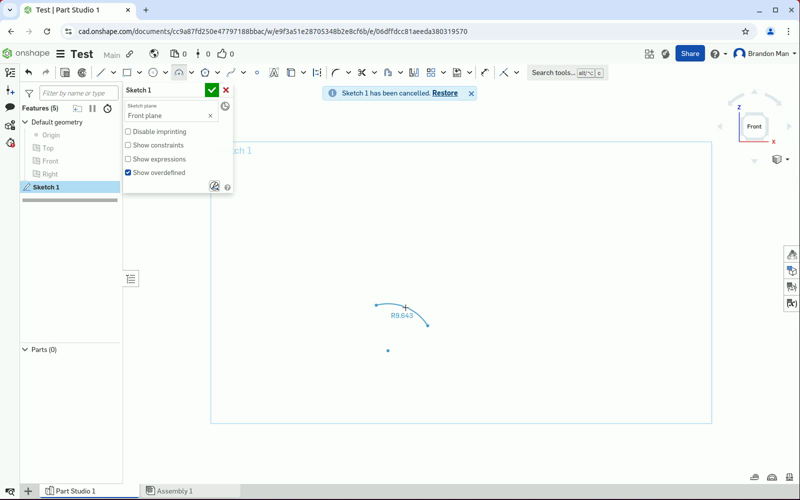
key_up(shift)
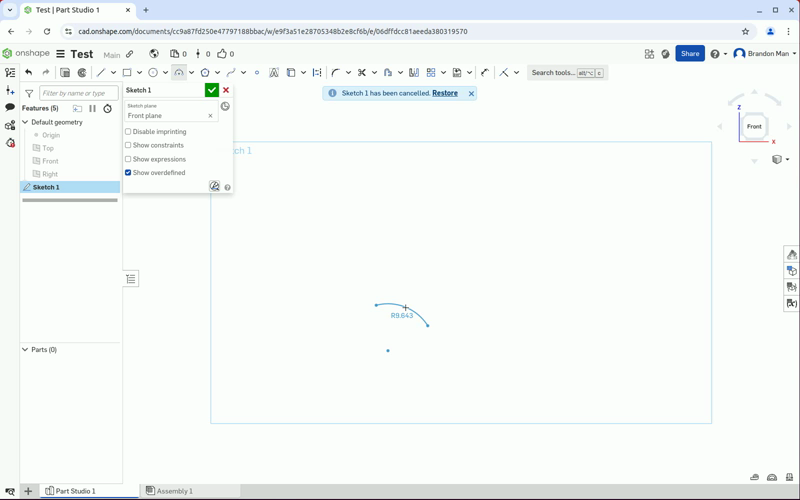
mouse_move(427, 325)
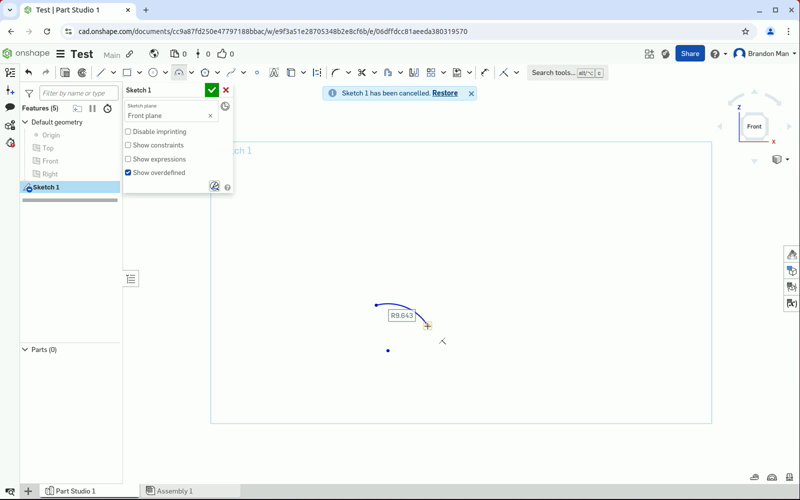
click(427, 325)
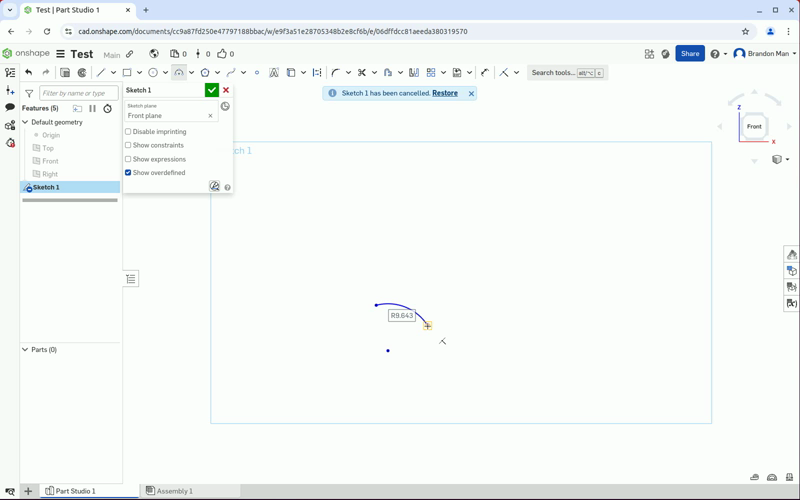
key_down(shift)
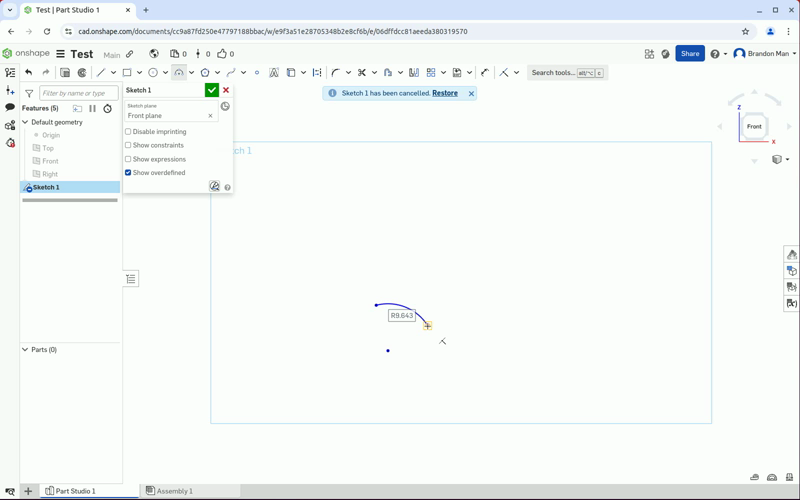
mouse_move(454, 354)
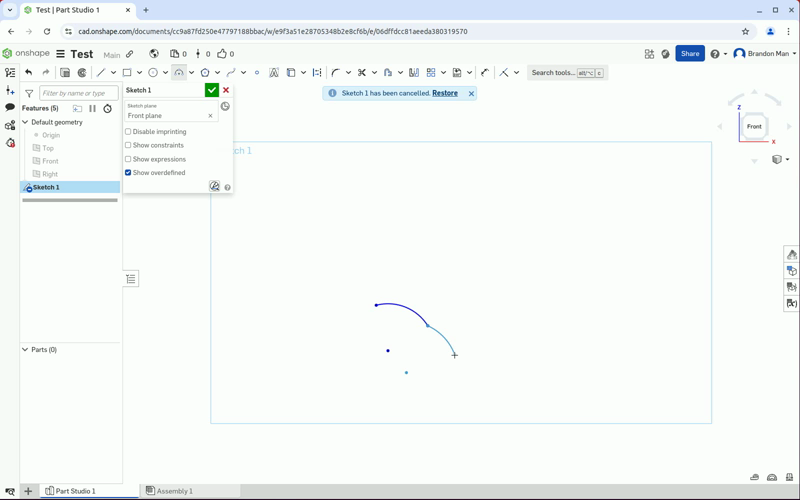
click(454, 354)
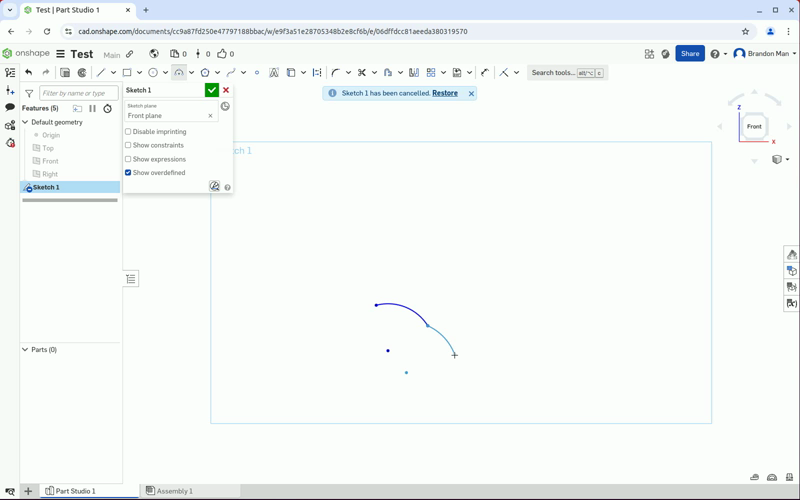
mouse_move(439, 341)
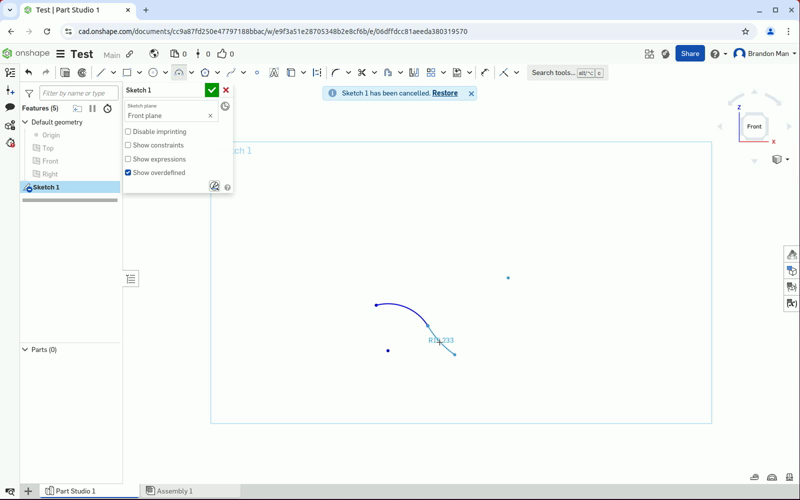
click(439, 341)
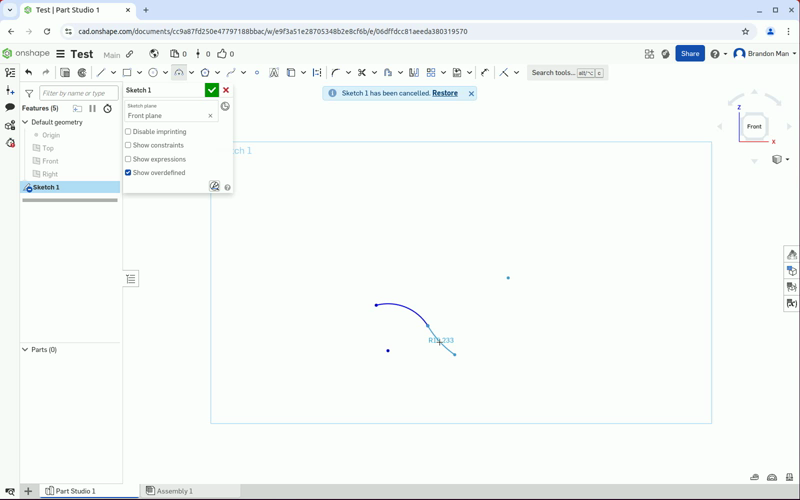
key_up(shift)
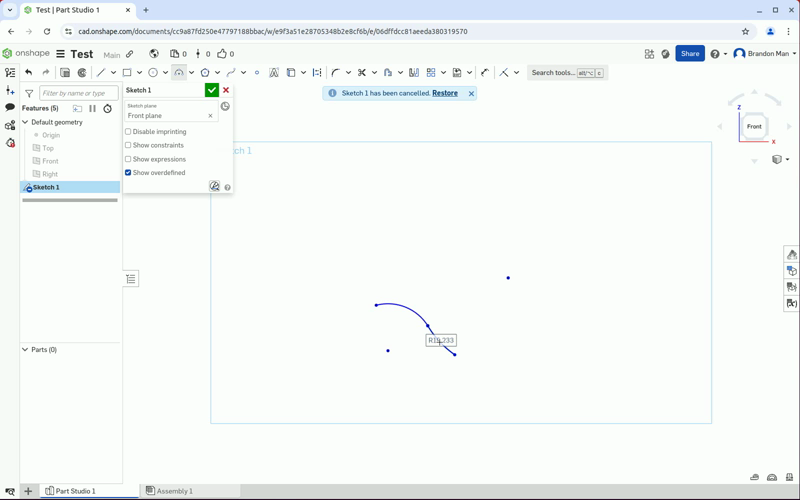
mouse_move(454, 354)
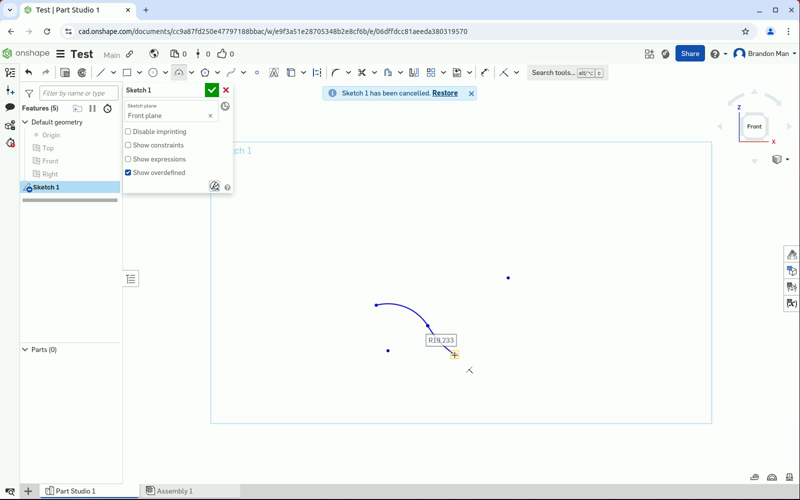
click(454, 354)
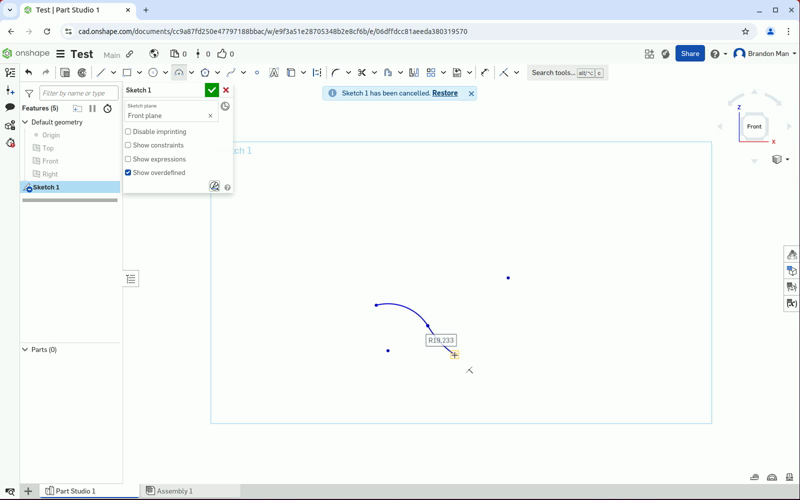
key_down(shift)
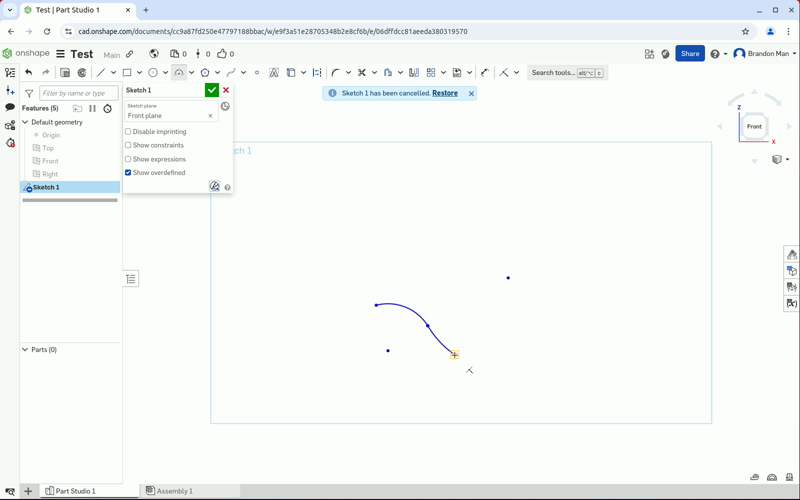
mouse_move(460, 335)
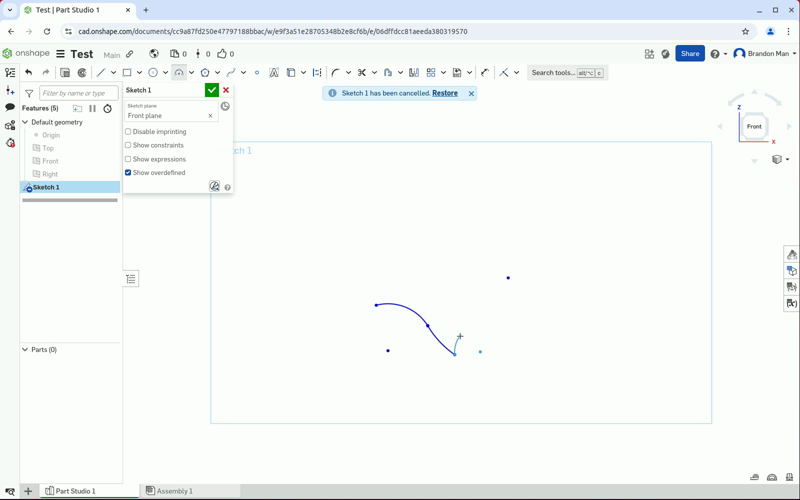
click(460, 335)
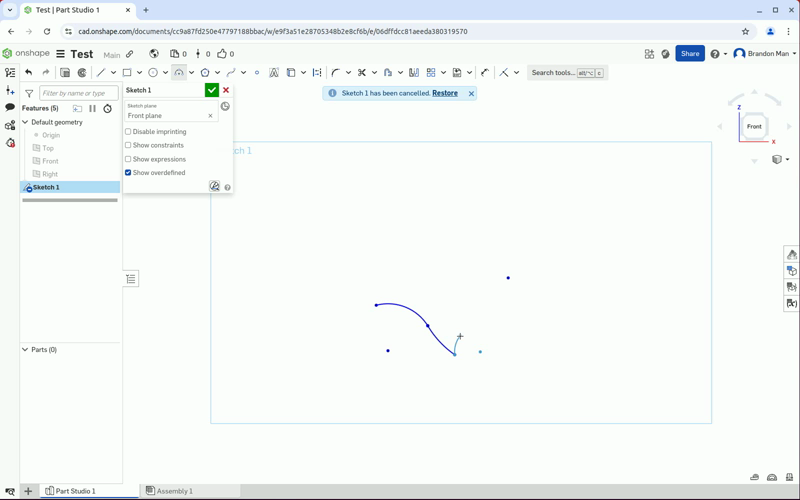
mouse_move(450, 342)
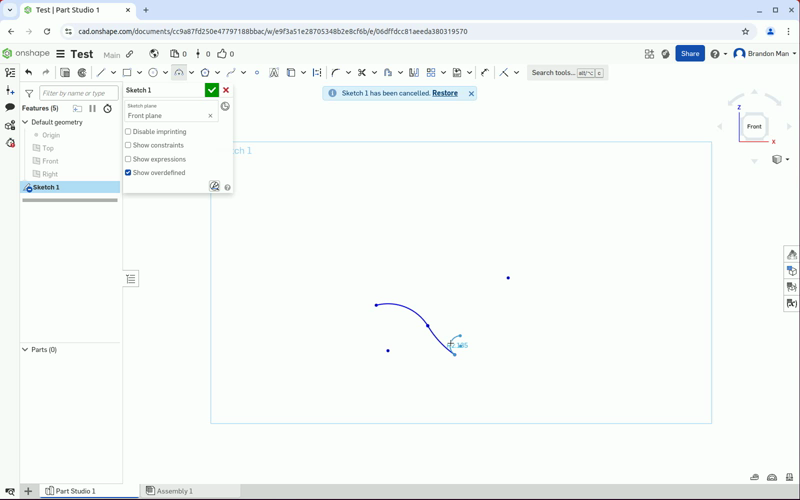
click(450, 342)
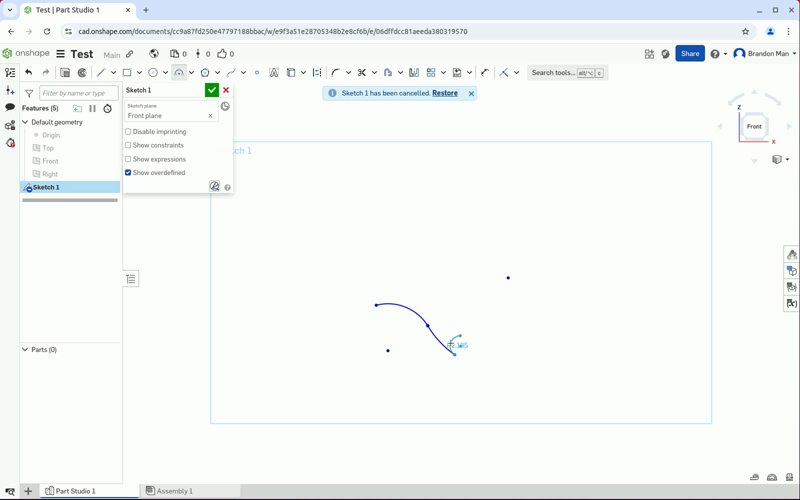
key_up(shift)
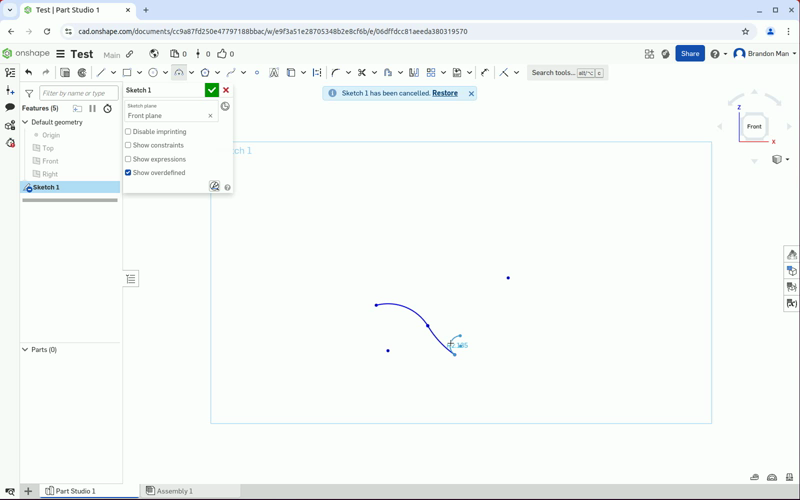
key(esc)
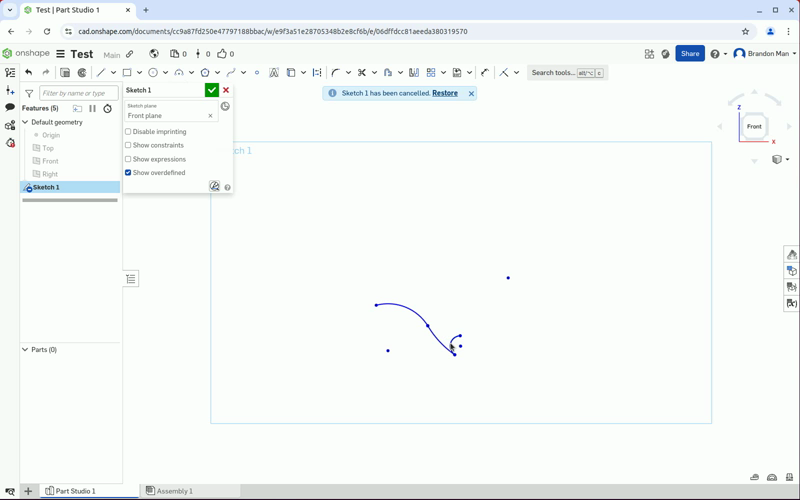
key(l)
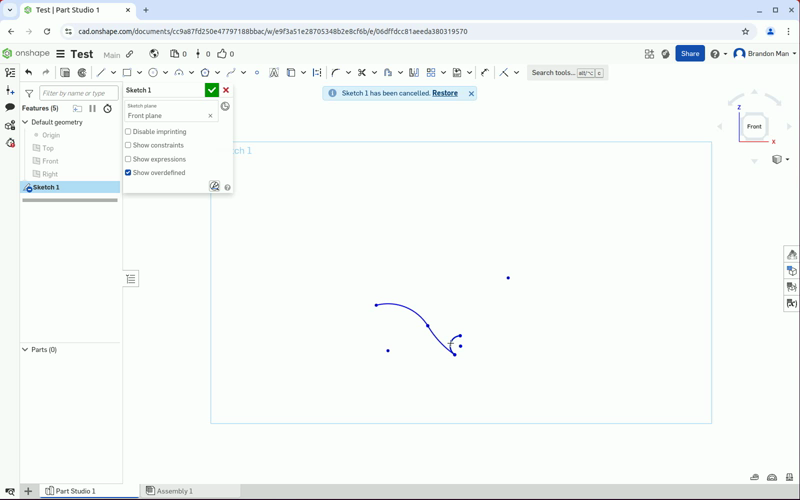
mouse_move(460, 335)
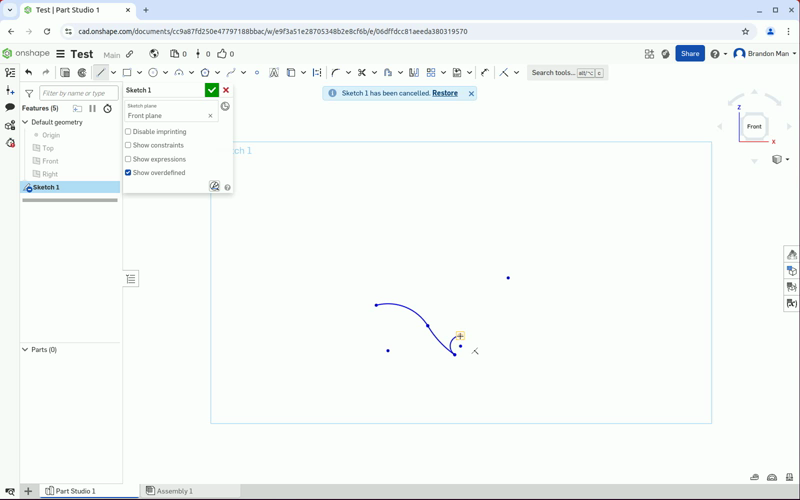
click(460, 335)
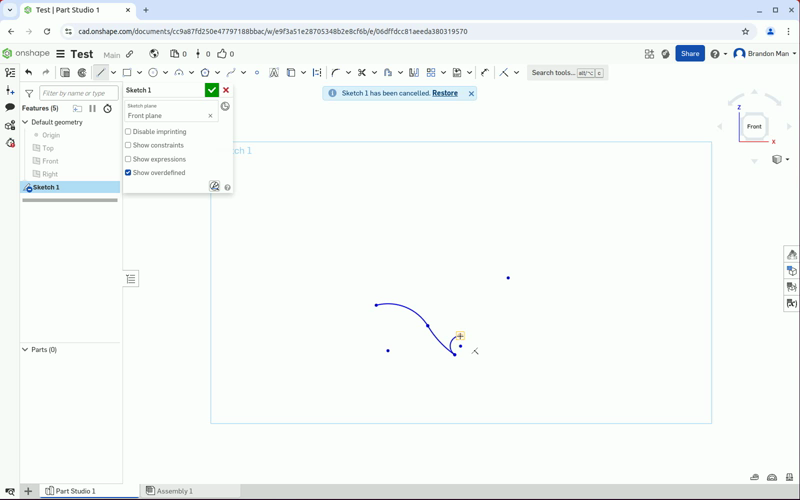
key_down(shift)
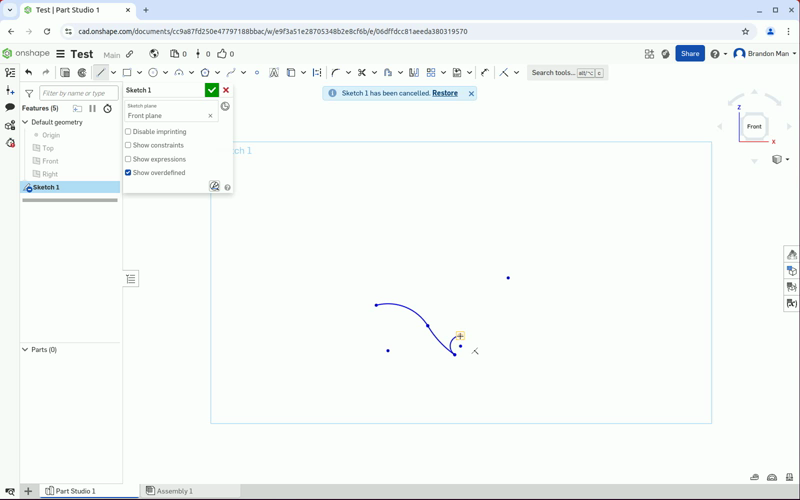
mouse_move(490, 335)
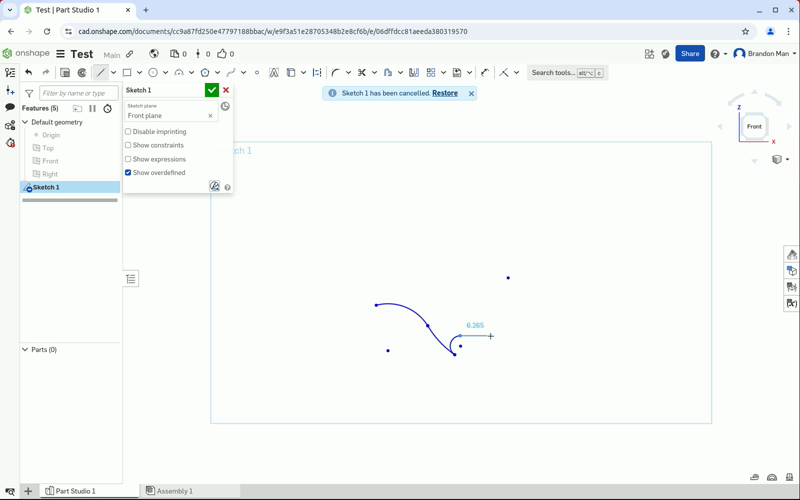
mouse_move(460, 311)
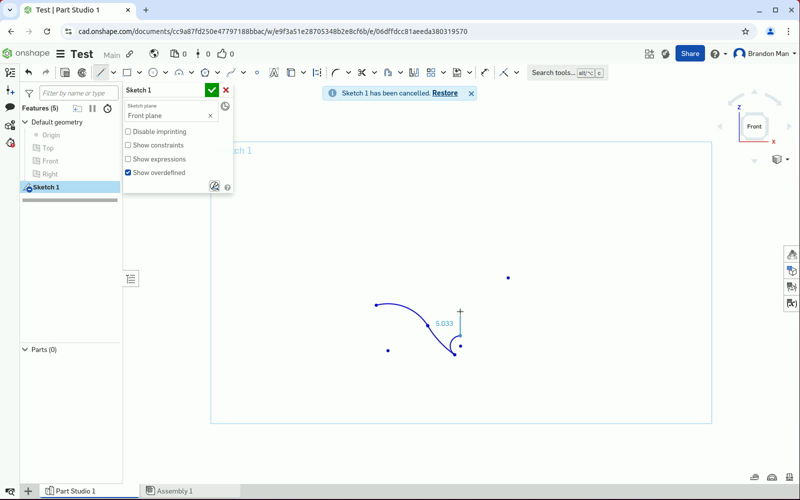
click(460, 311)
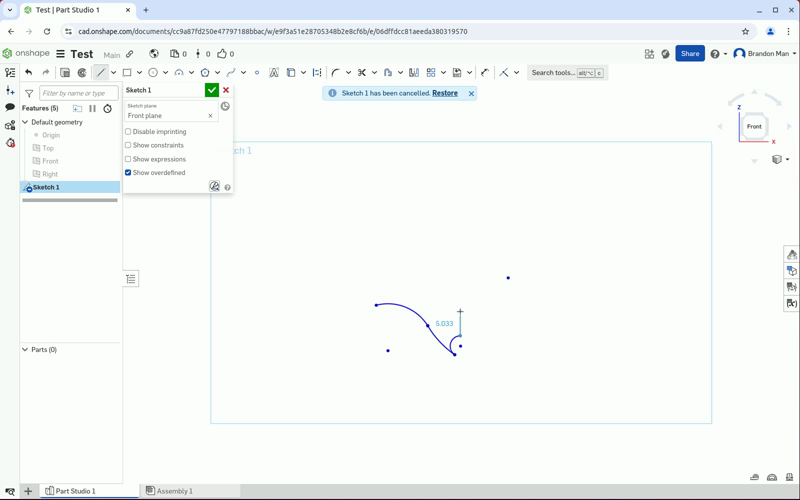
key_up(shift)
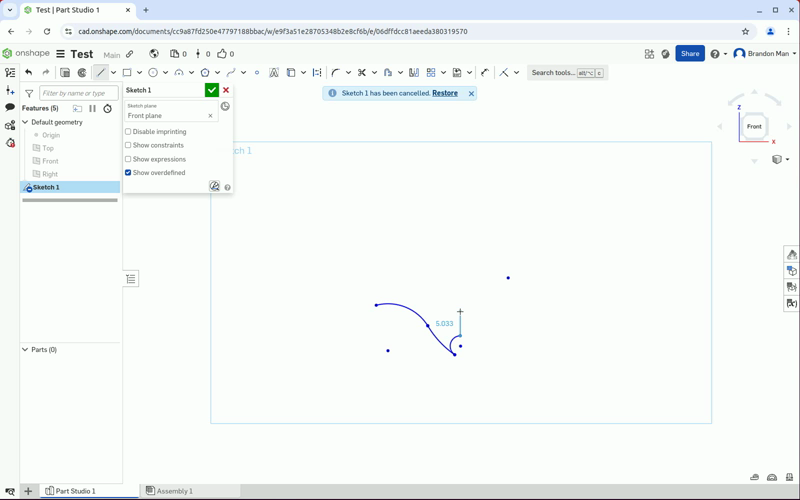
key(esc)
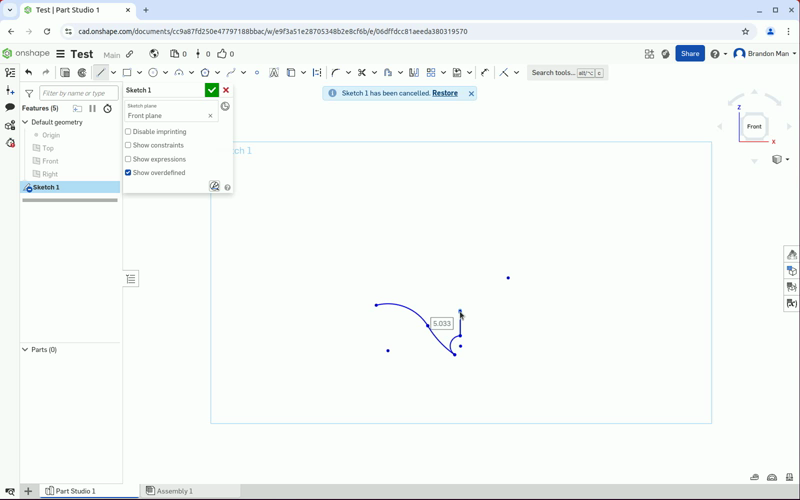
key(a)
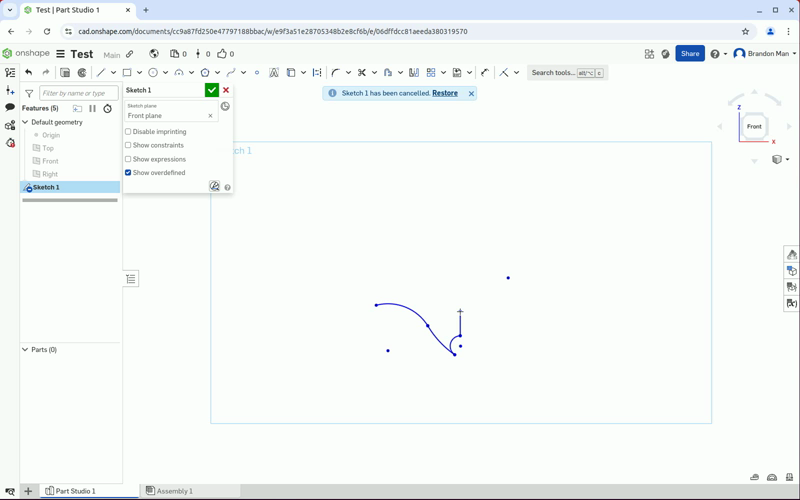
mouse_move(460, 311)
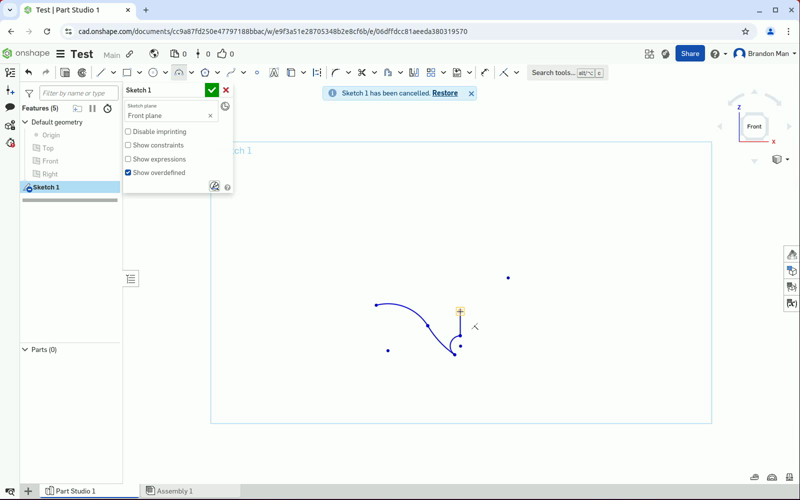
click(460, 311)
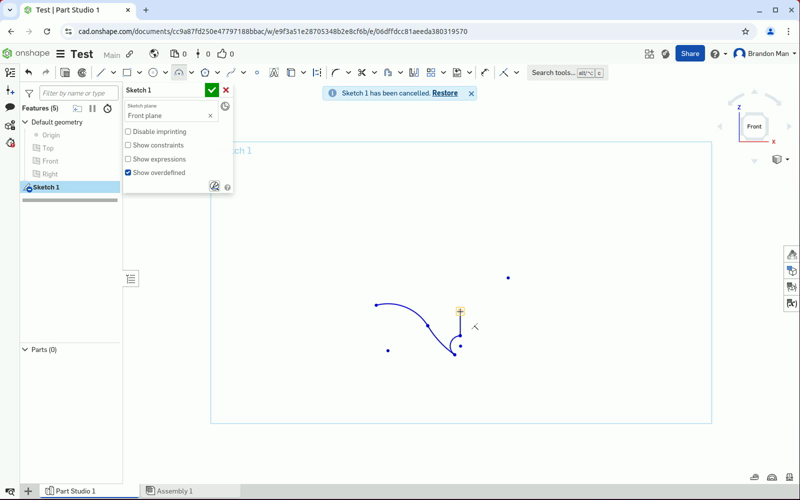
key_down(shift)
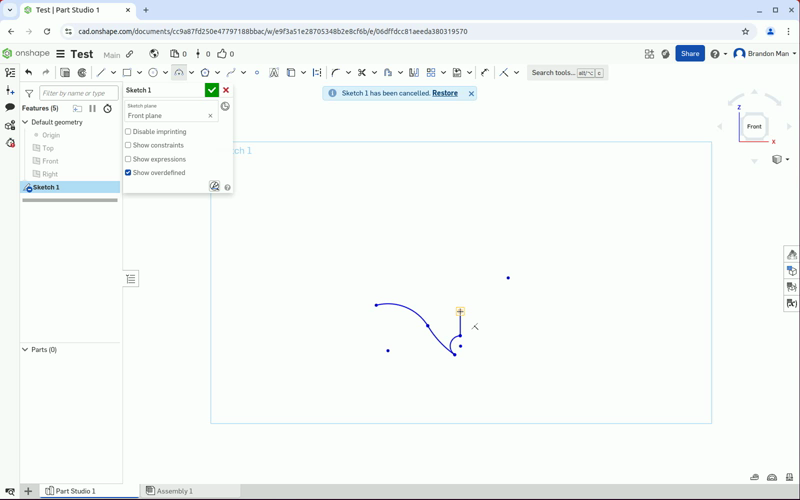
mouse_move(460, 254)
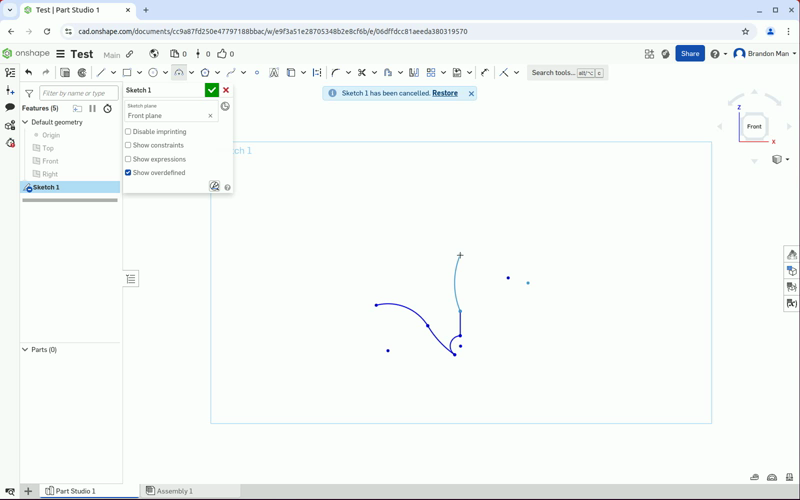
click(460, 254)
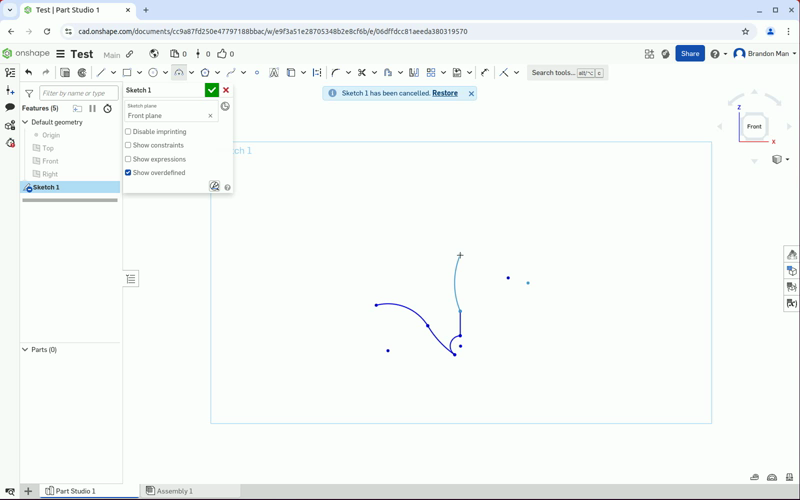
mouse_move(432, 282)
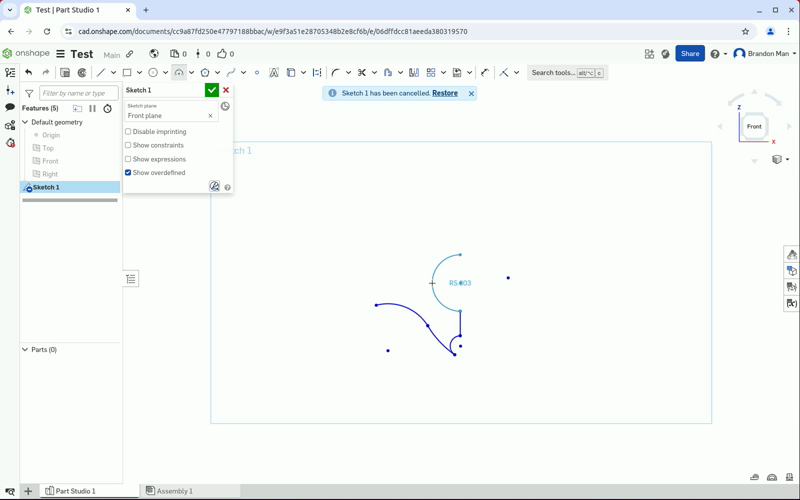
click(432, 282)
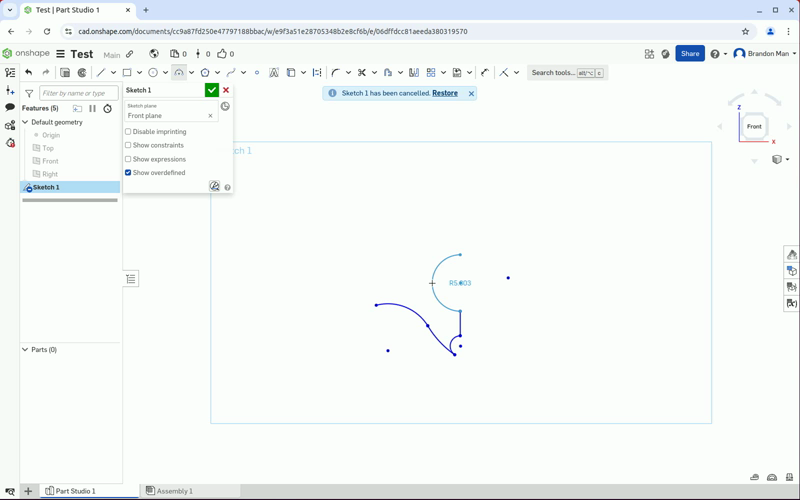
key_up(shift)
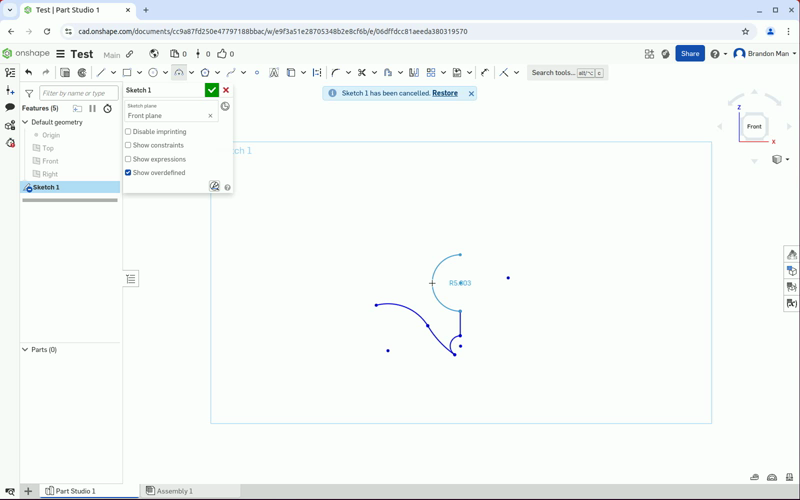
key(esc)
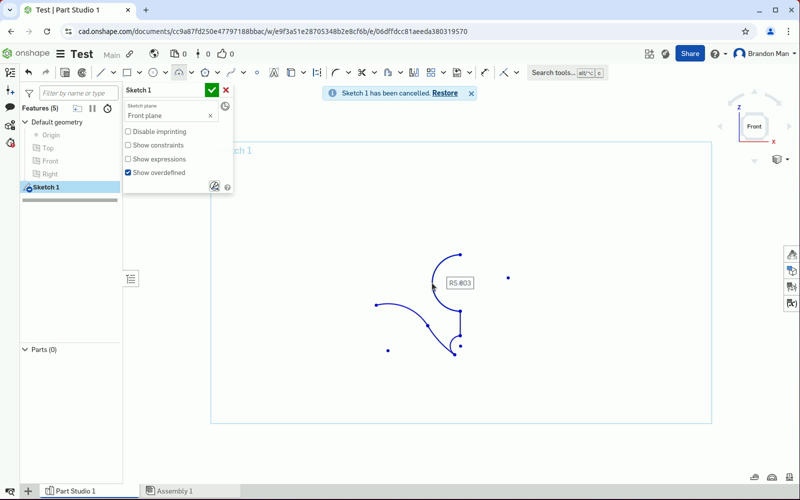
key(l)
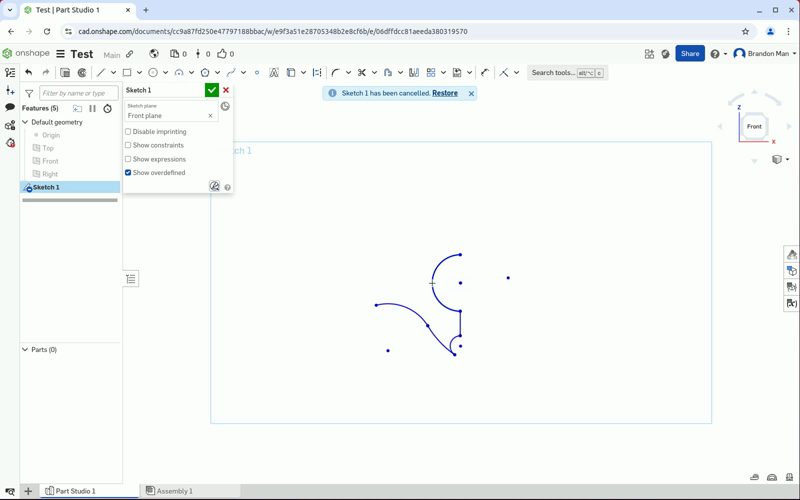
mouse_move(460, 254)
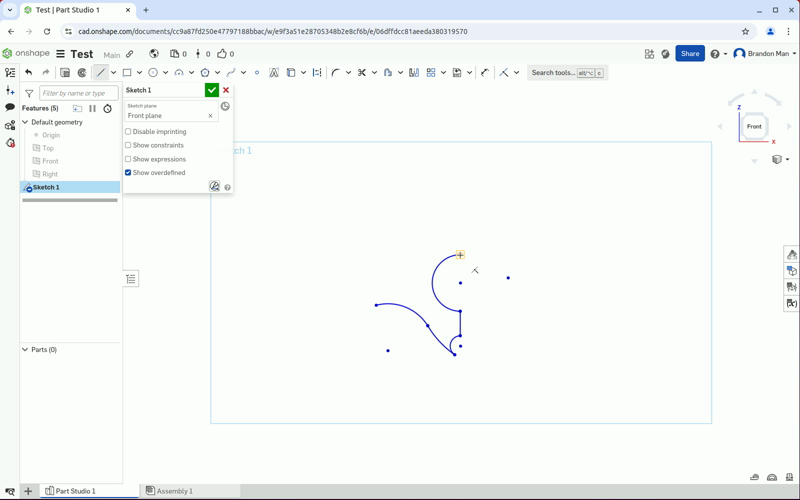
click(460, 254)
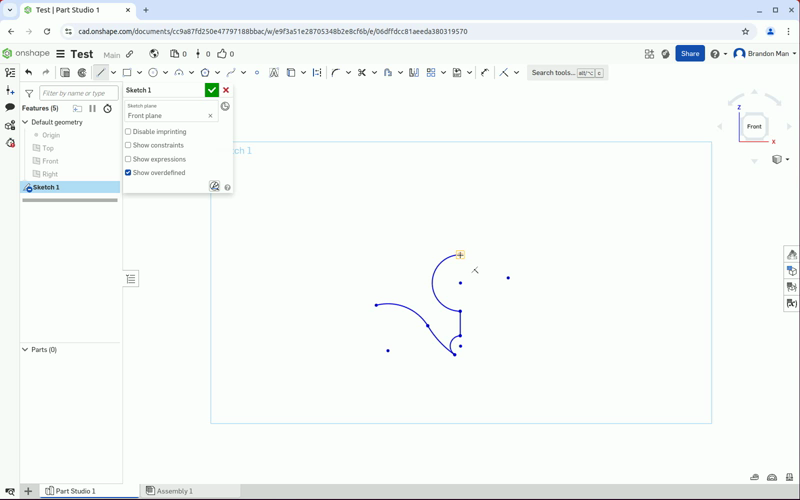
key_down(shift)
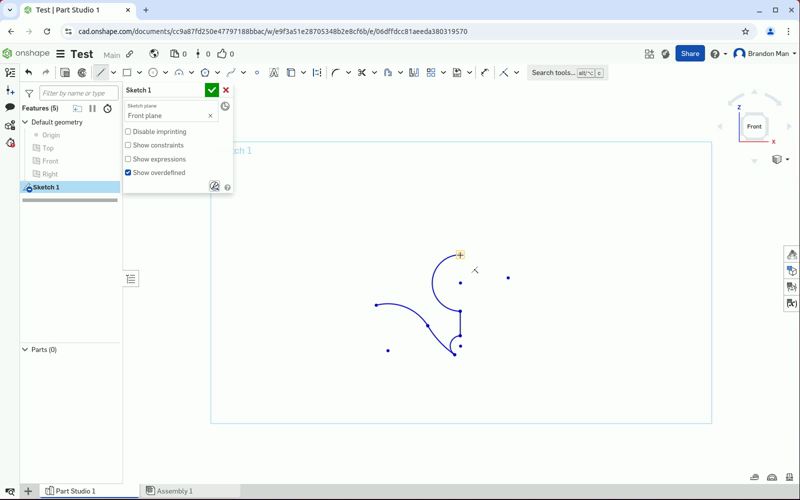
mouse_move(490, 254)
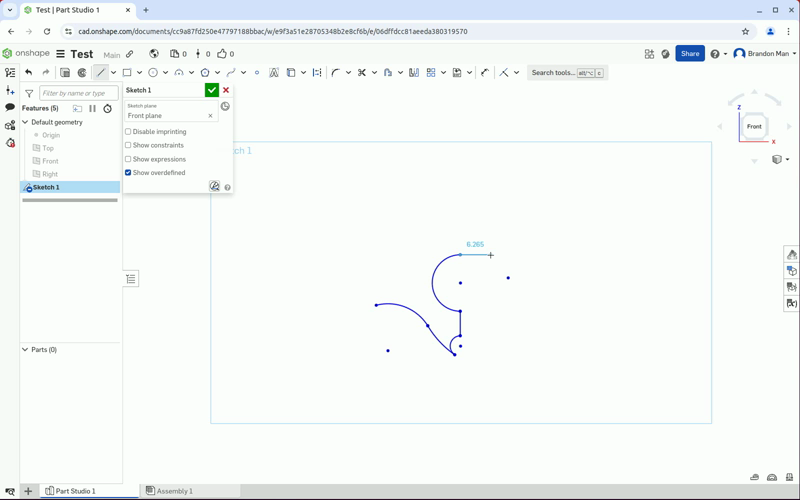
mouse_move(460, 230)
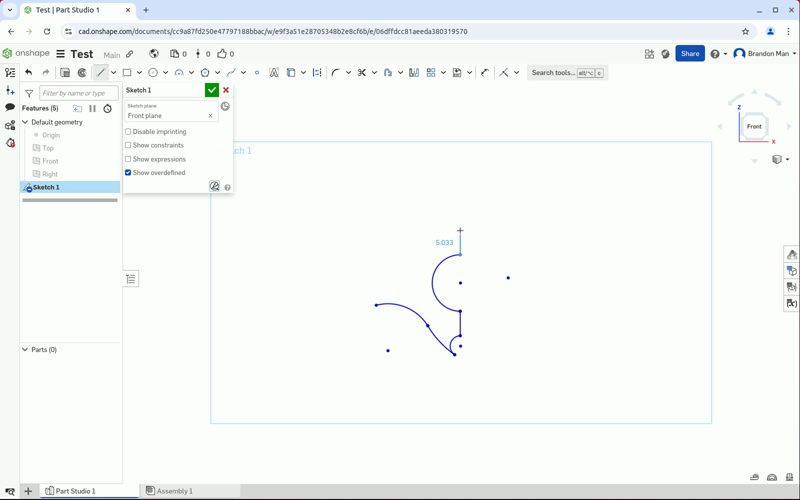
click(460, 230)
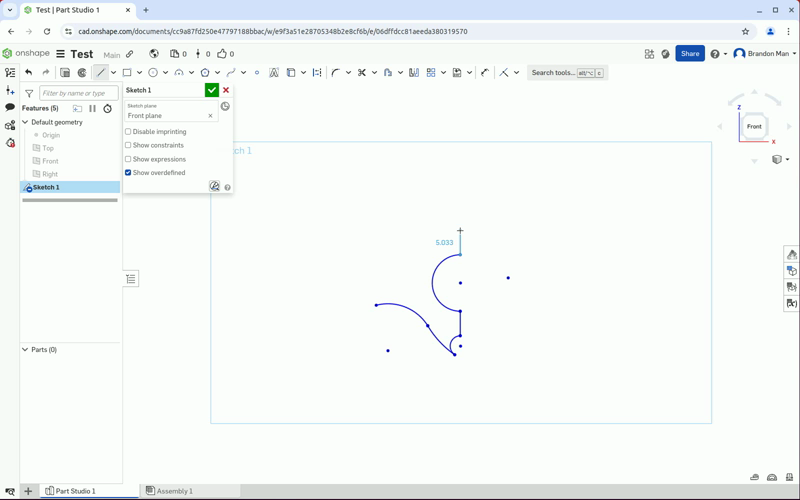
key_up(shift)
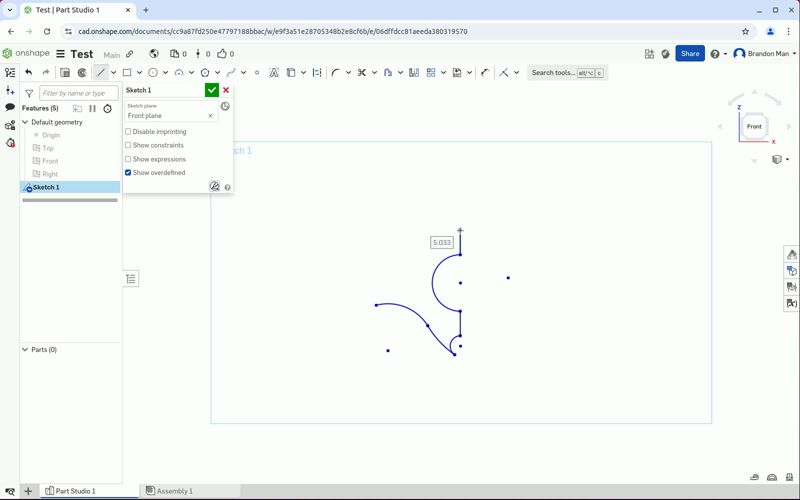
key(esc)
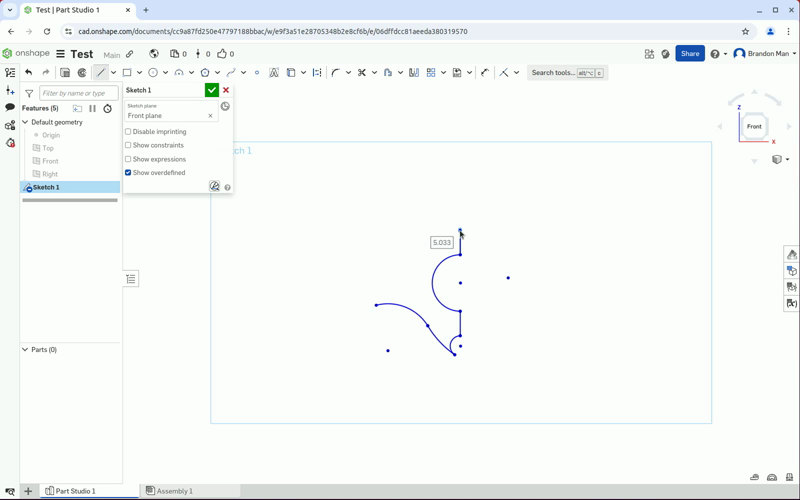
key(a)
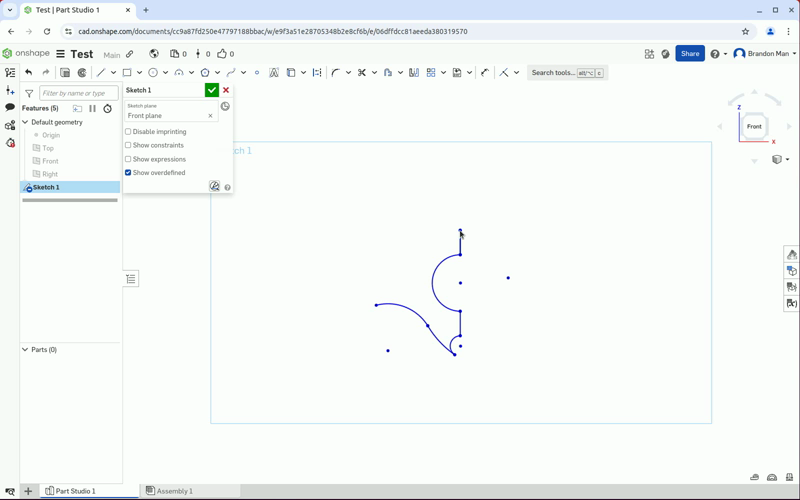
mouse_move(460, 230)
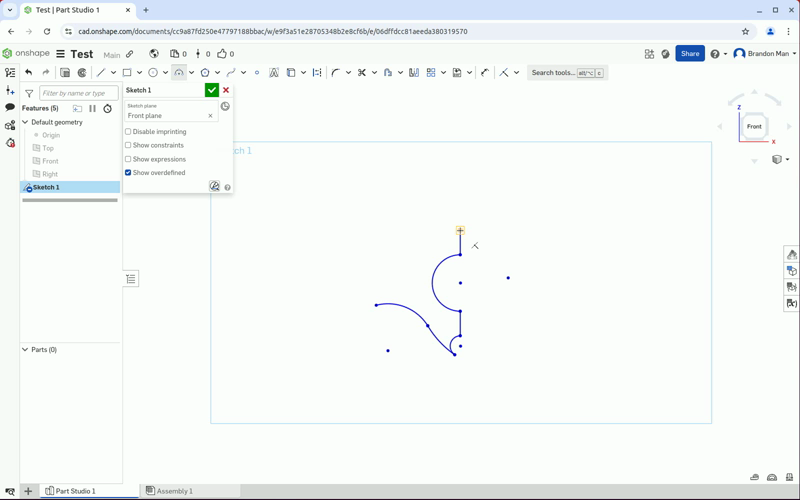
click(460, 230)
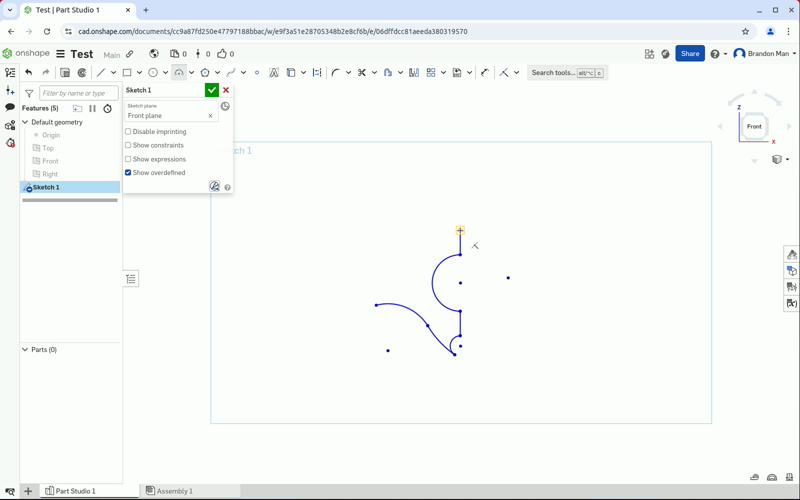
key_down(shift)
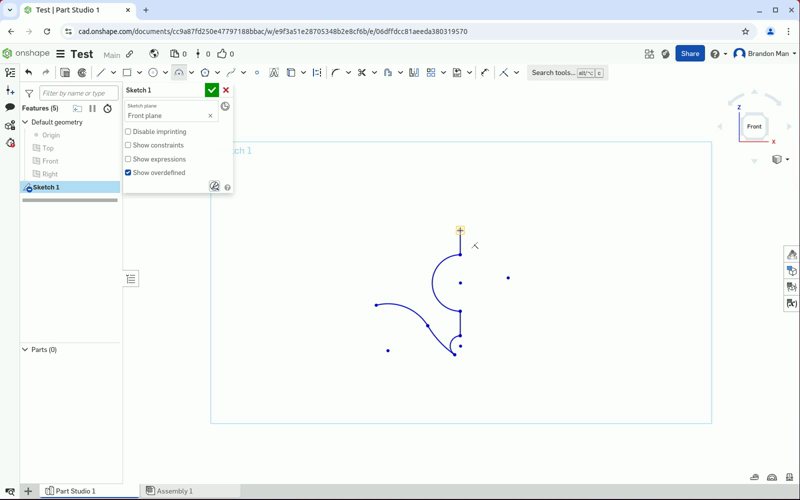
mouse_move(454, 211)
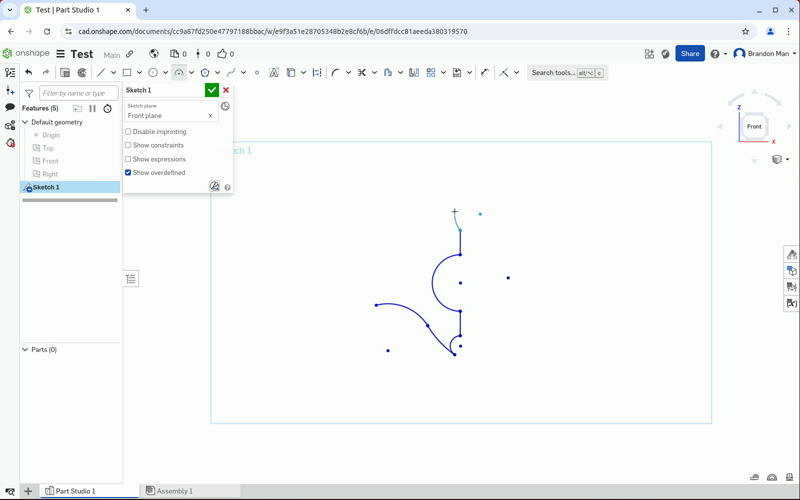
click(454, 211)
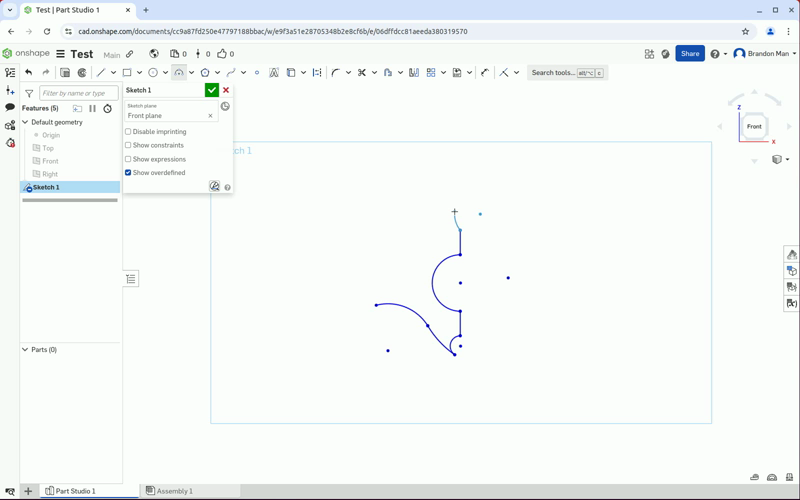
mouse_move(450, 222)
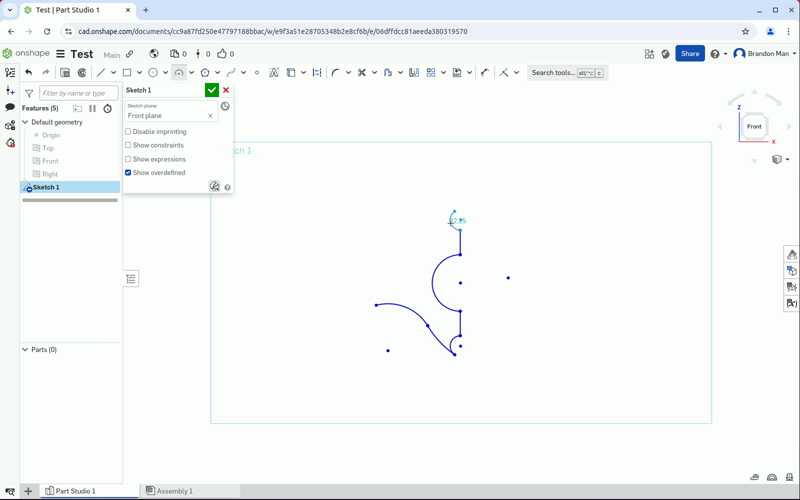
click(450, 222)
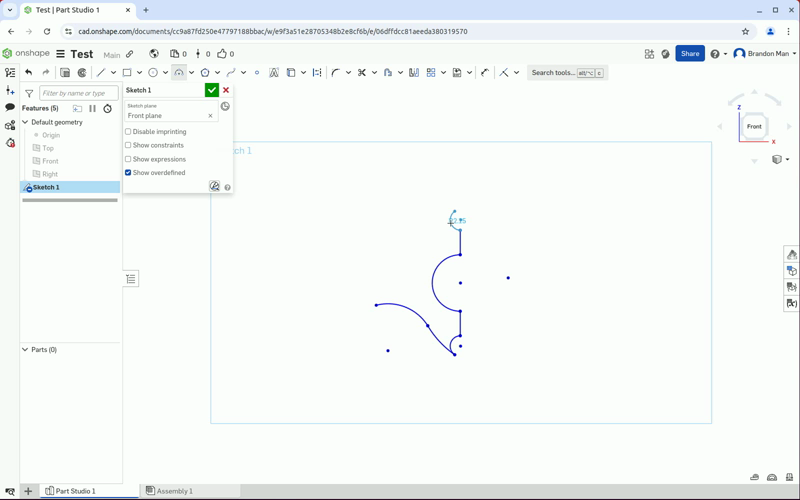
key_up(shift)
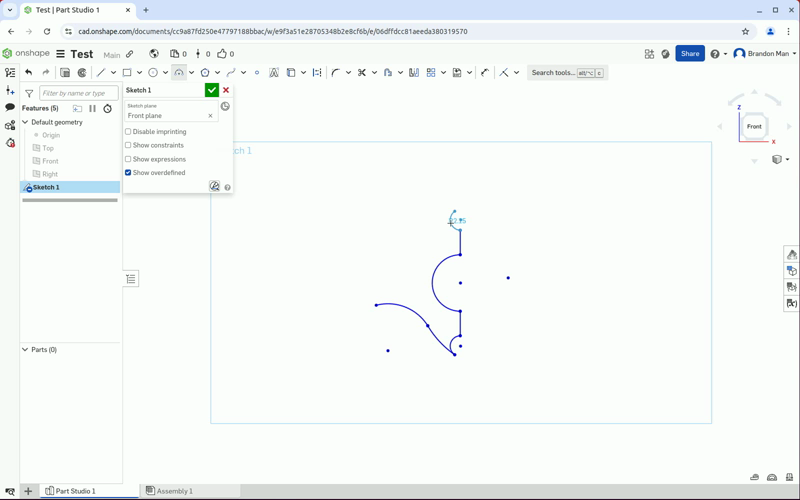
mouse_move(454, 211)
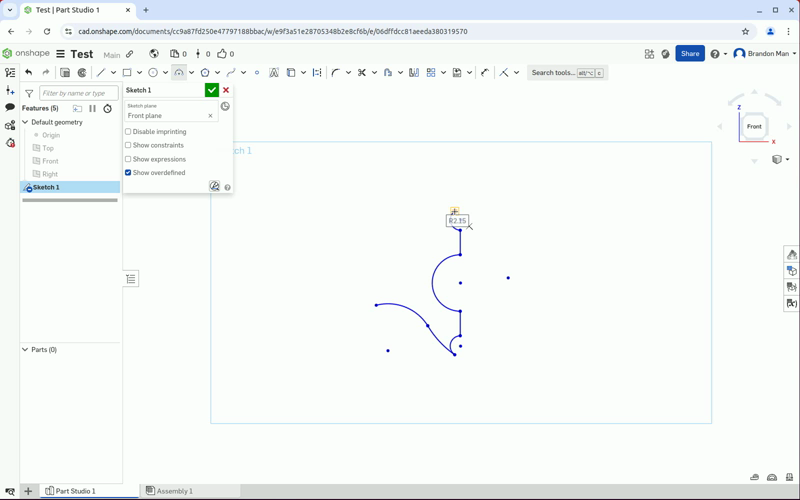
click(454, 211)
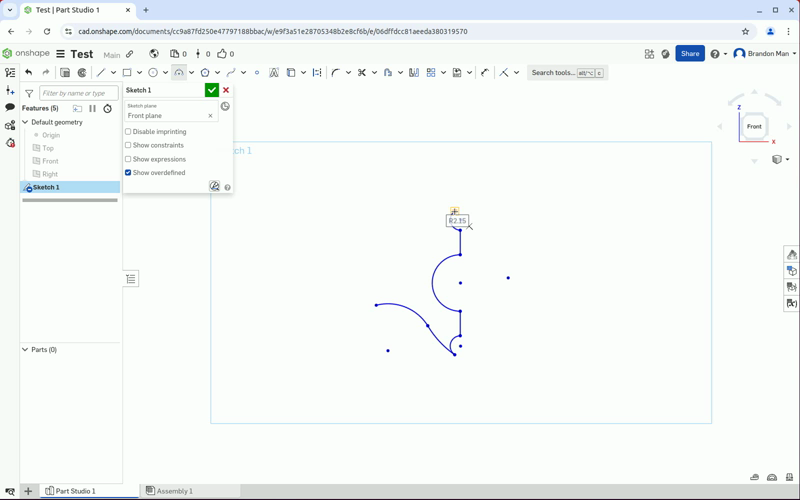
key_down(shift)
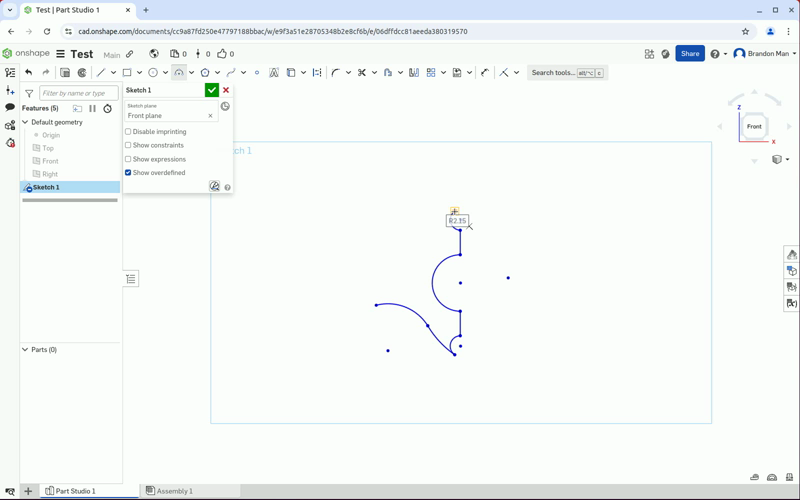
mouse_move(427, 241)
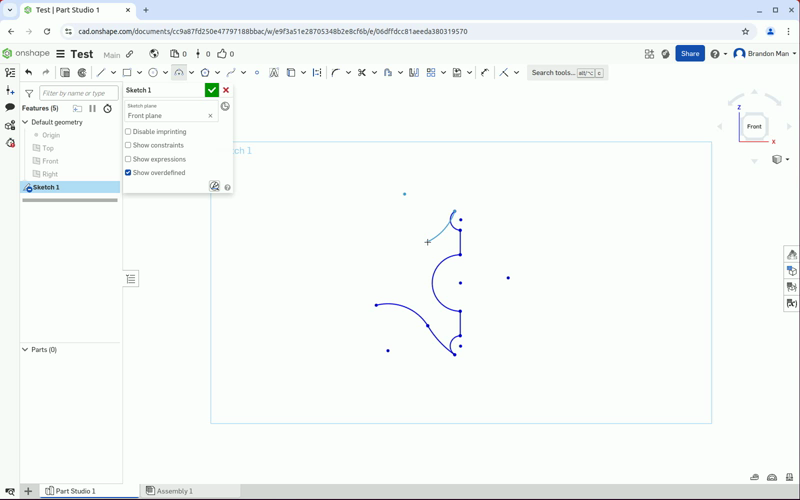
click(427, 241)
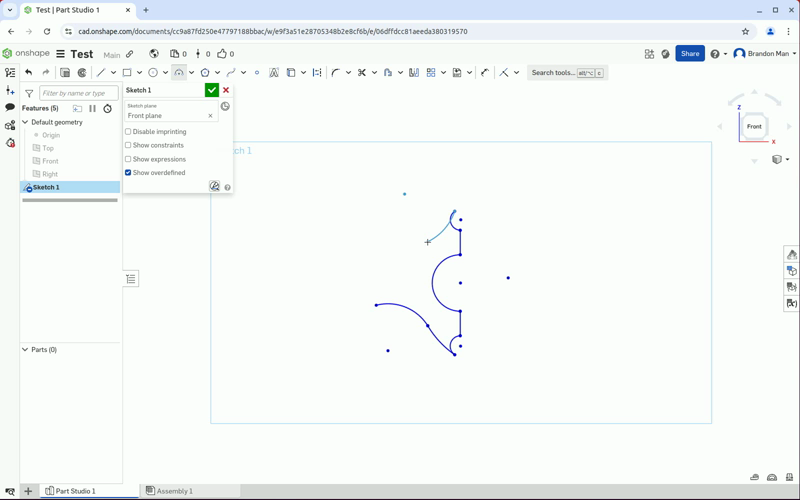
mouse_move(439, 225)
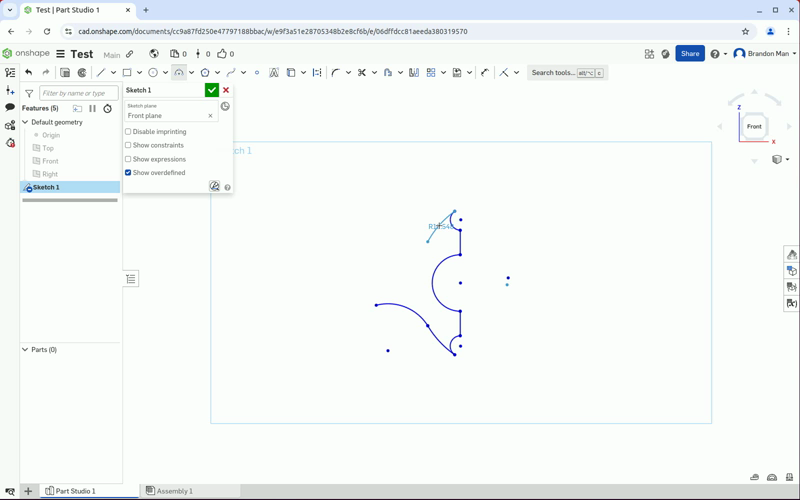
click(439, 225)
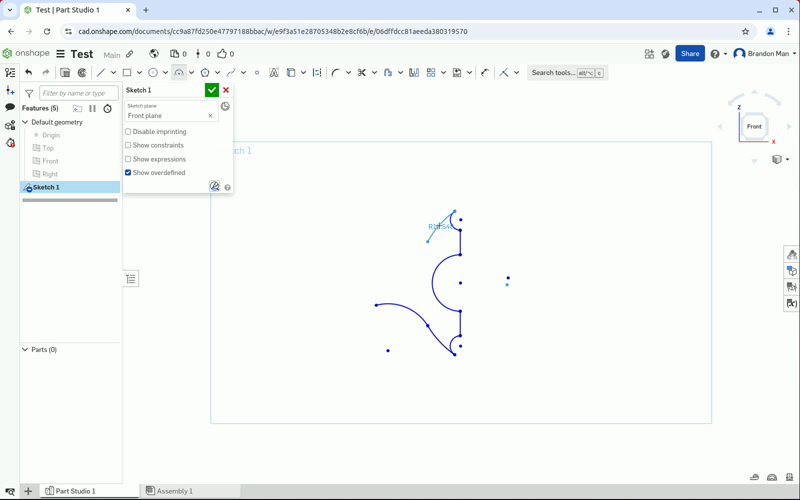
key_up(shift)
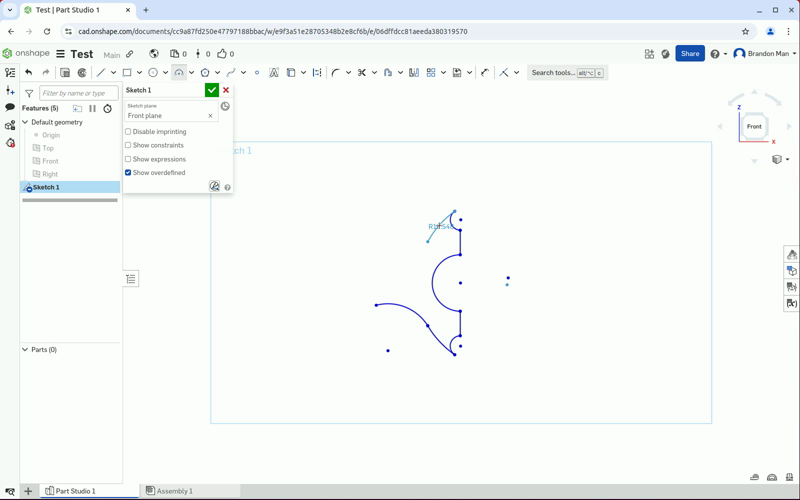
mouse_move(427, 241)
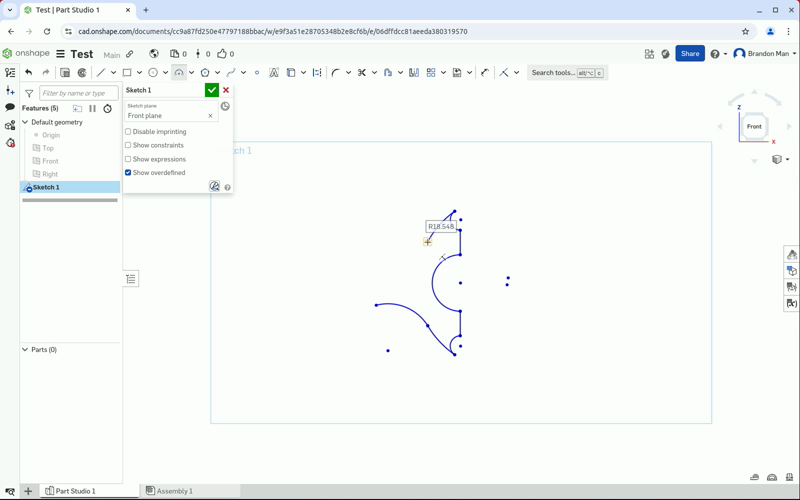
click(427, 241)
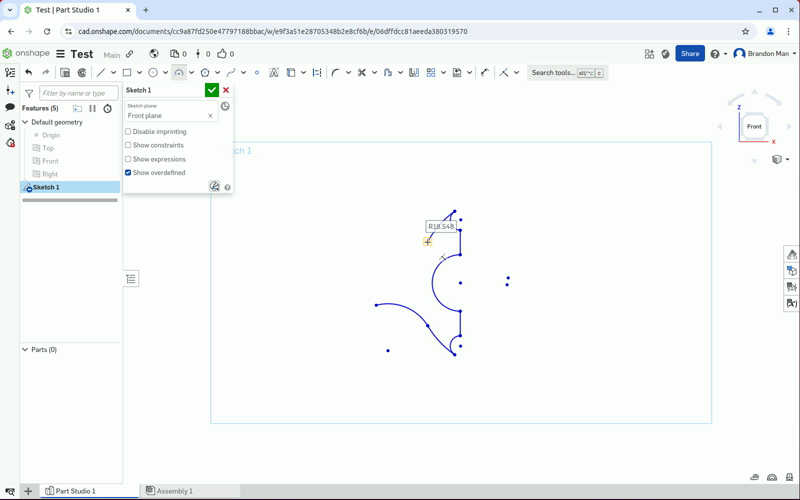
key_down(shift)
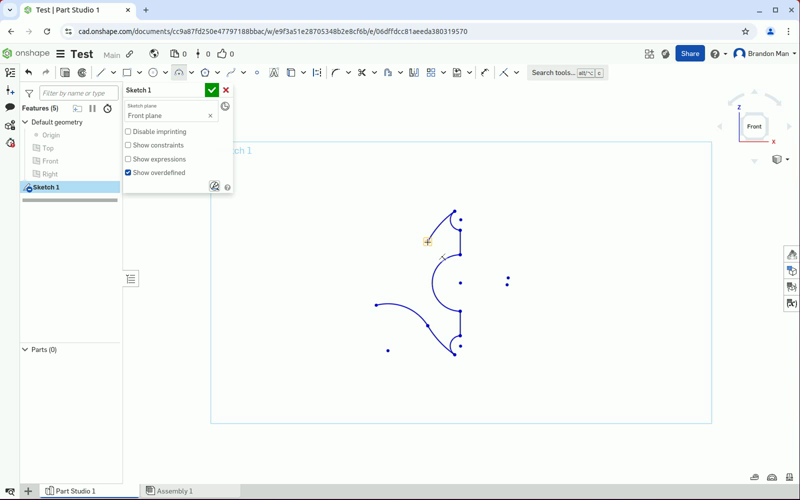
mouse_move(377, 260)
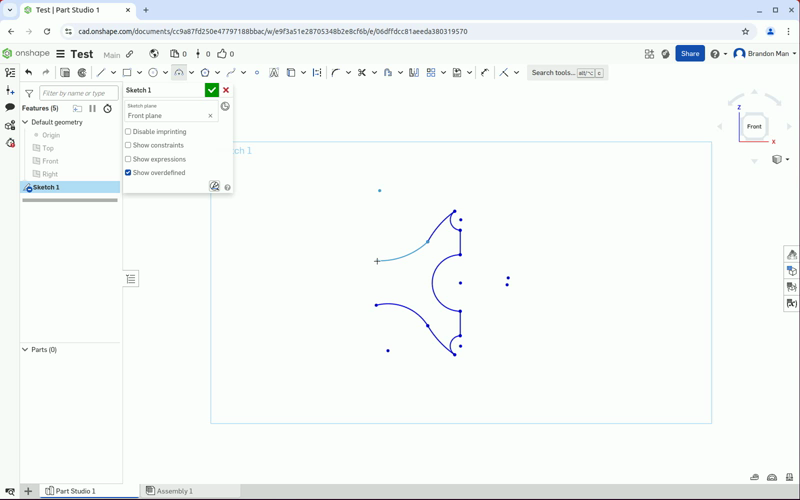
click(377, 260)
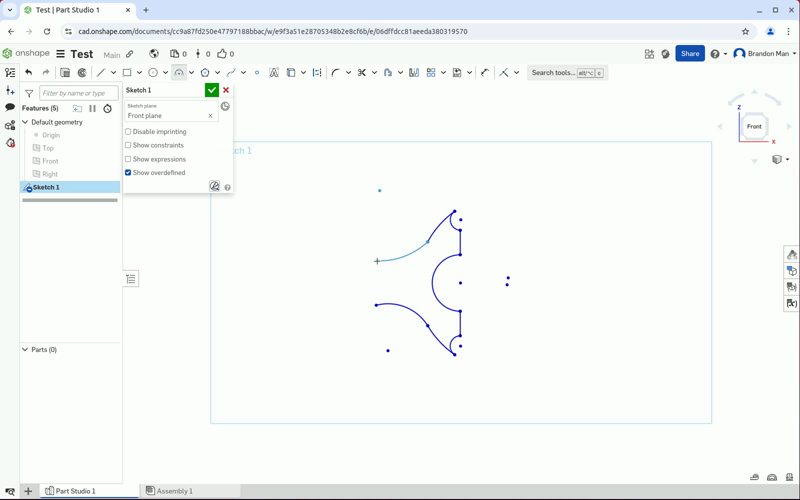
mouse_move(405, 258)
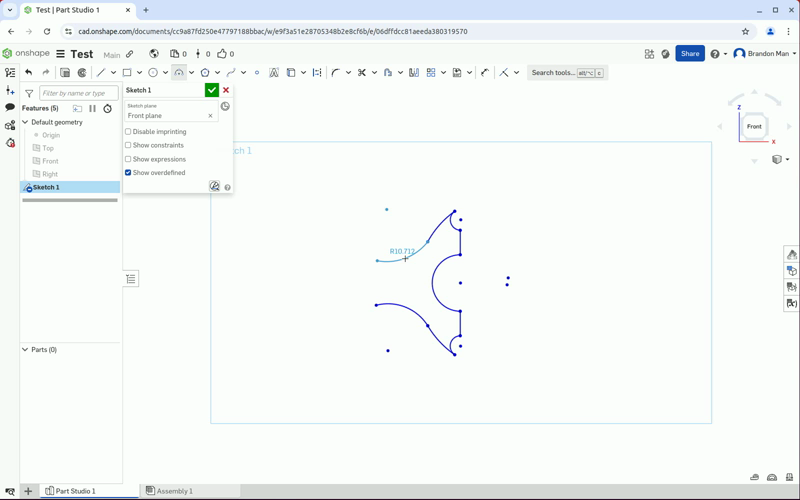
click(405, 258)
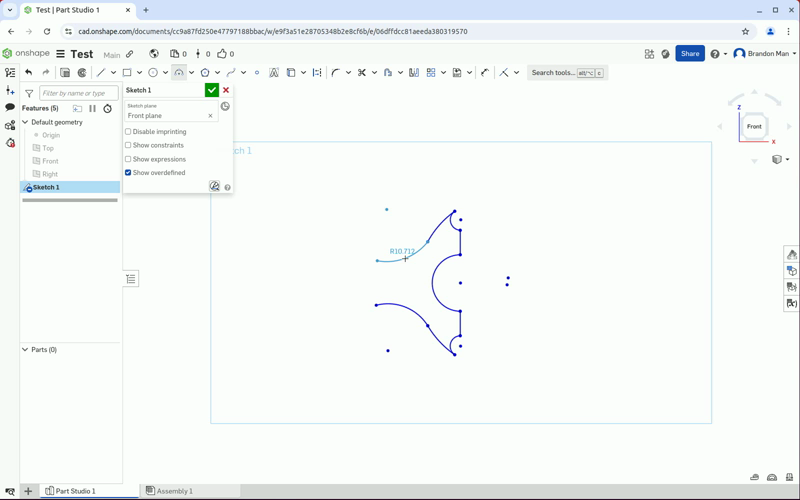
key_up(shift)
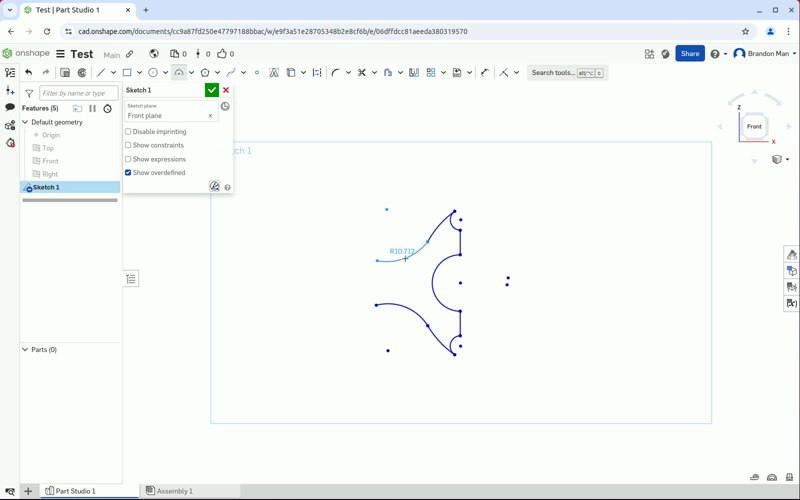
mouse_move(377, 260)
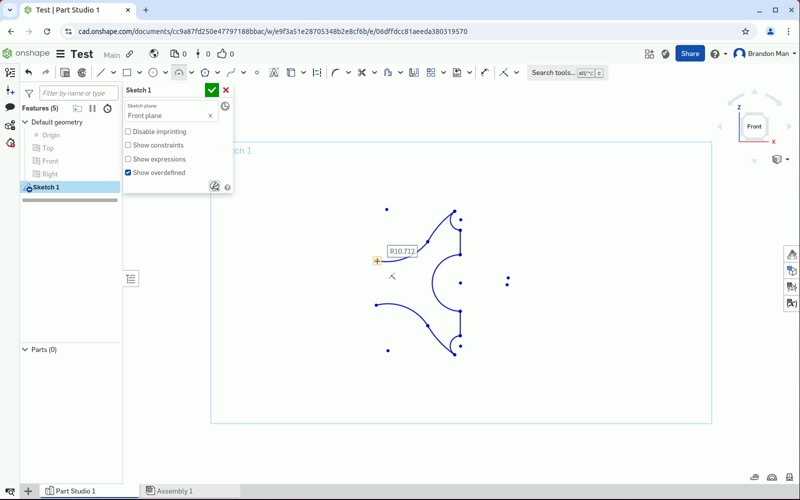
click(377, 260)
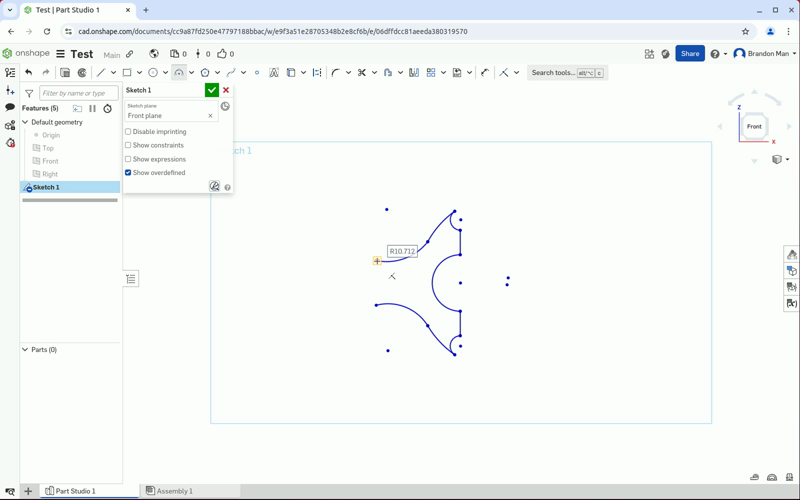
mouse_move(376, 305)
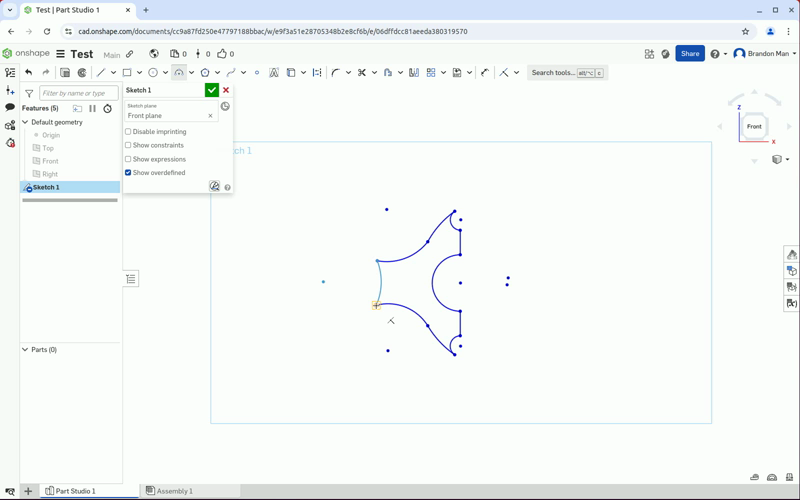
click(376, 305)
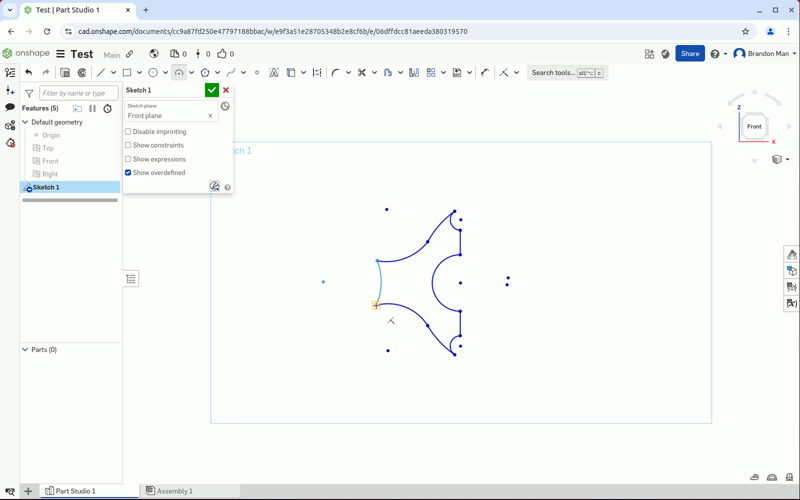
key_down(shift)
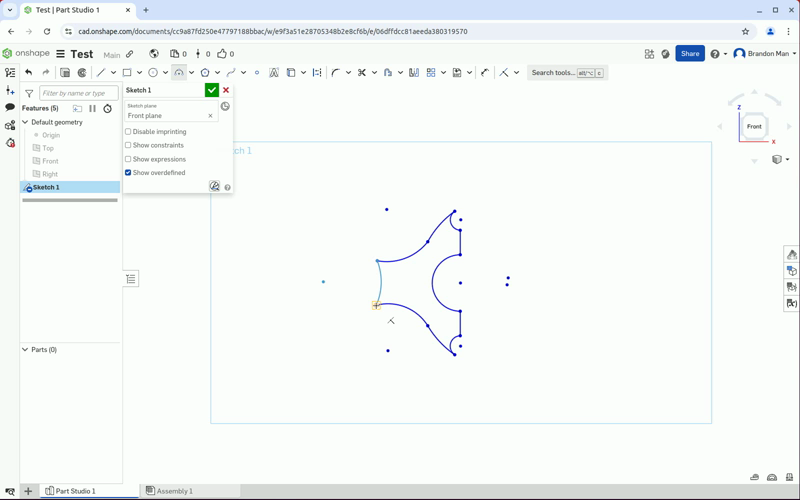
mouse_move(347, 282)
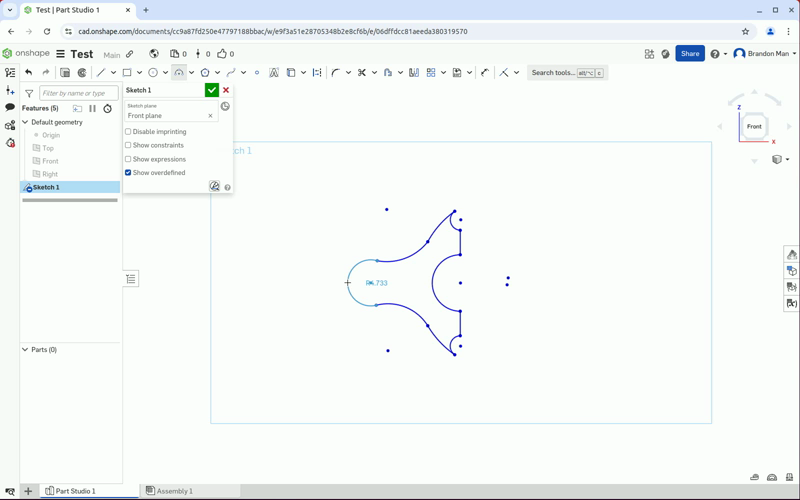
click(347, 282)
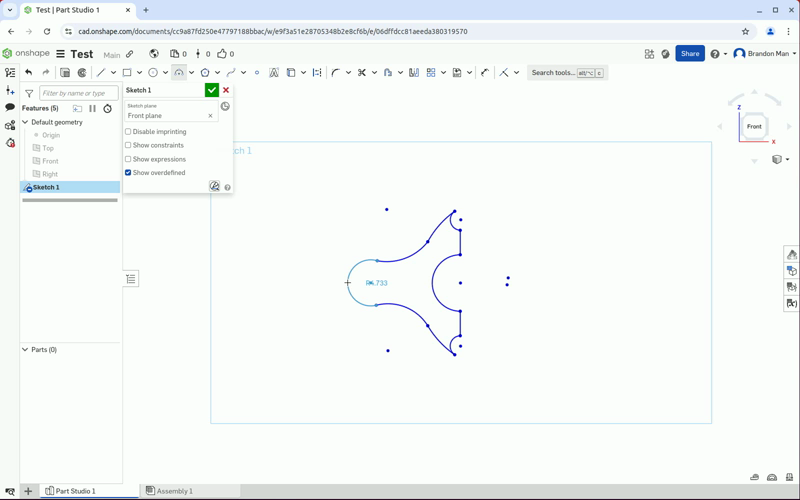
key_up(shift)
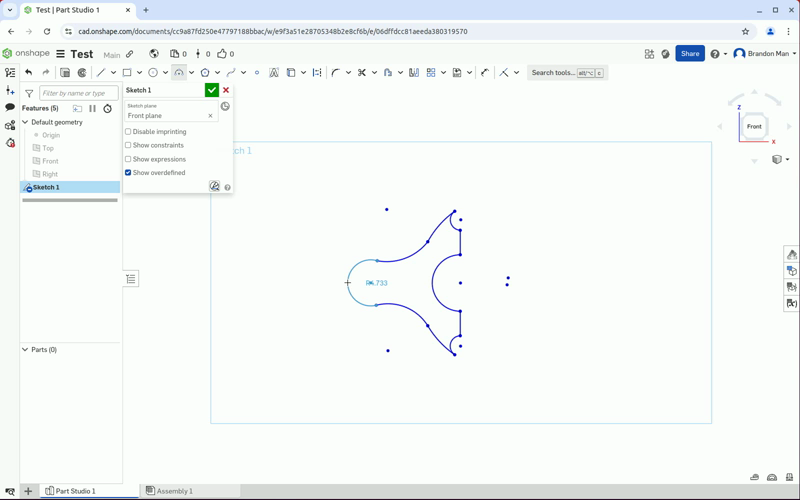
key(esc)
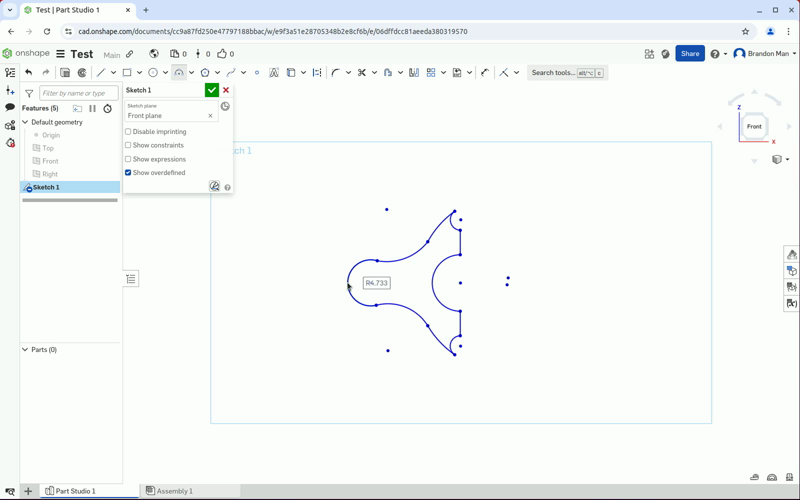
key(c)
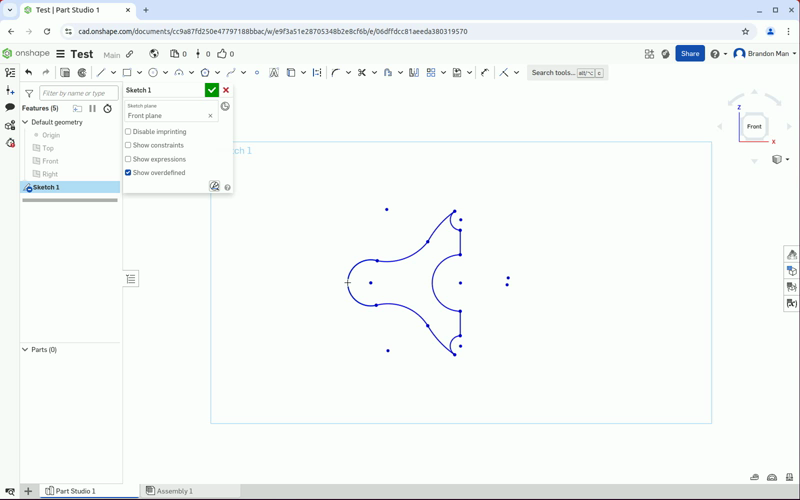
key_down(shift)
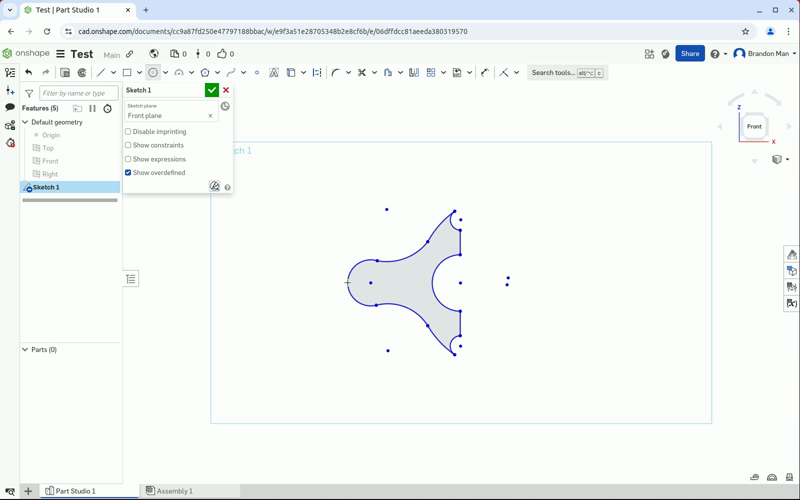
mouse_move(370, 283)
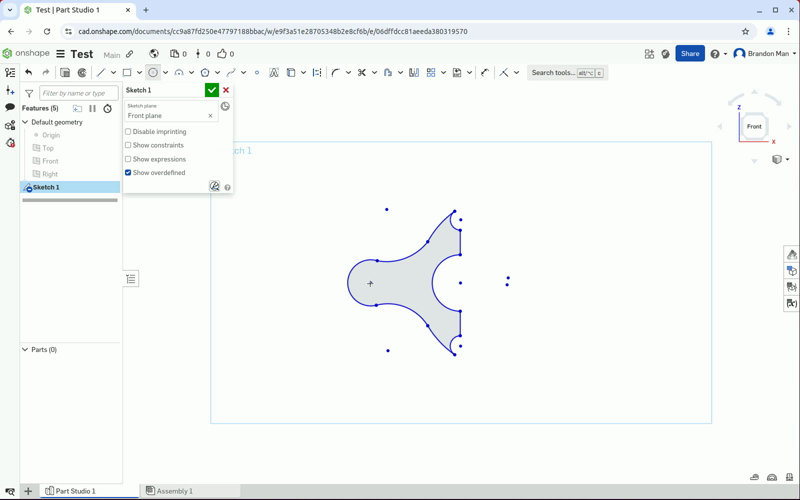
scroll(6)
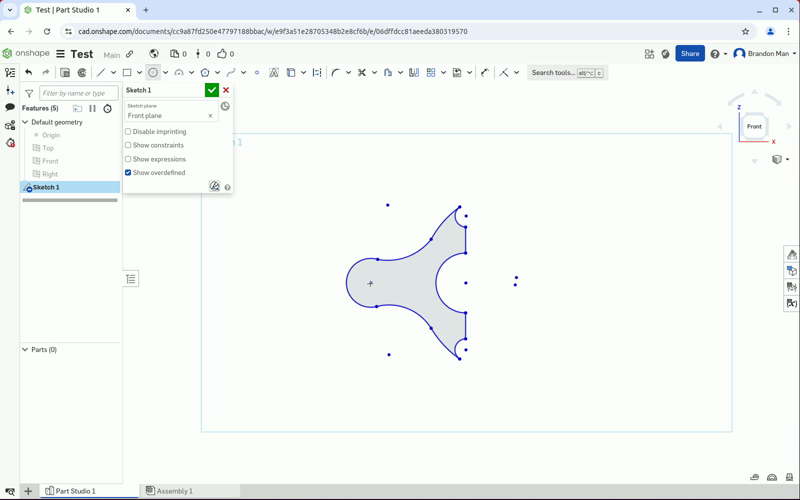
scroll(6)
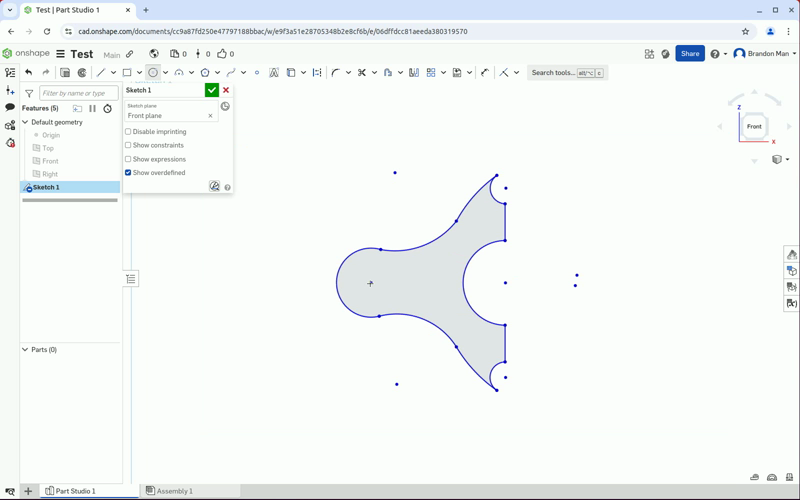
scroll(6)
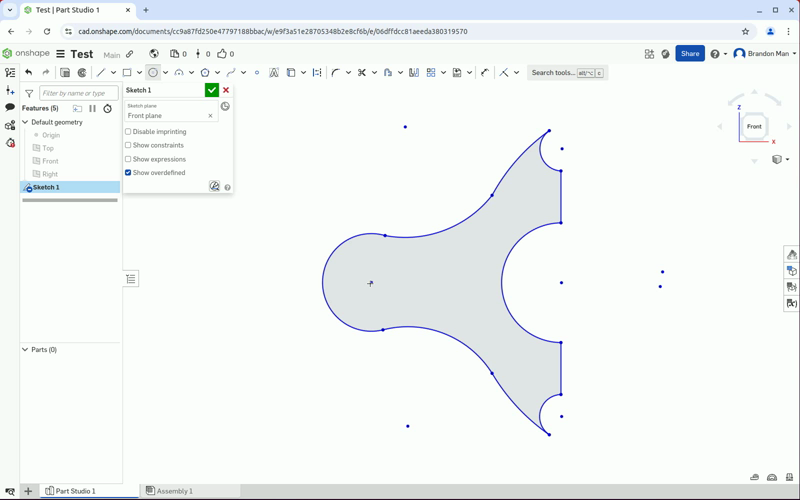
scroll(6)
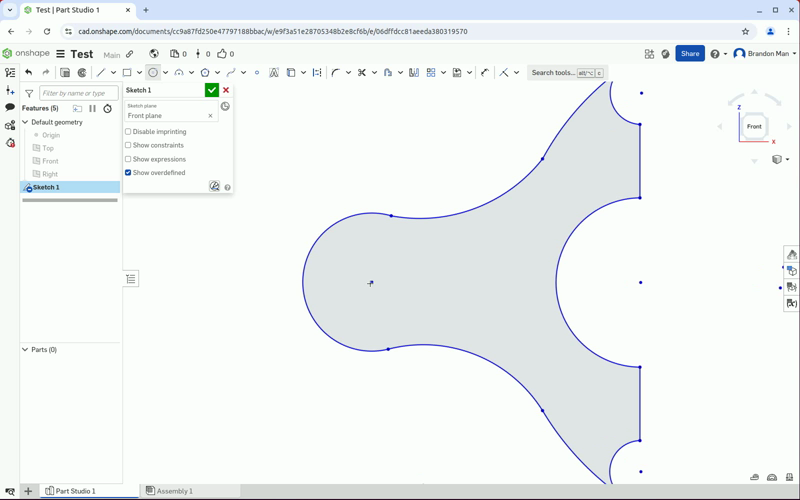
scroll(6)
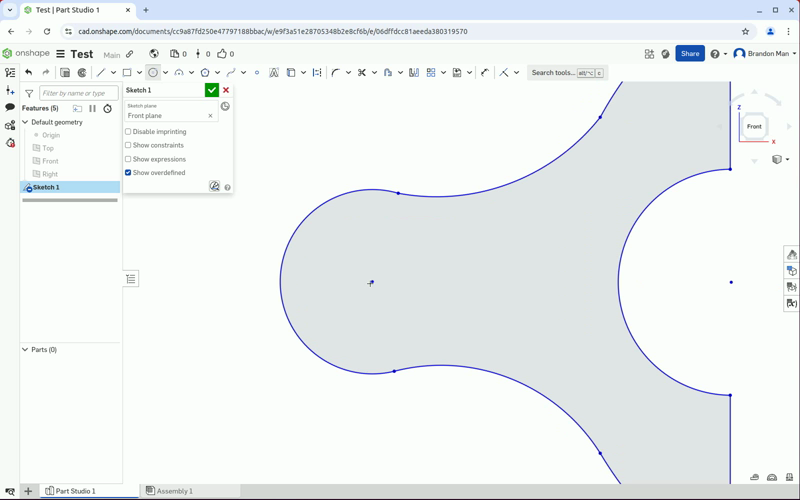
scroll(6)
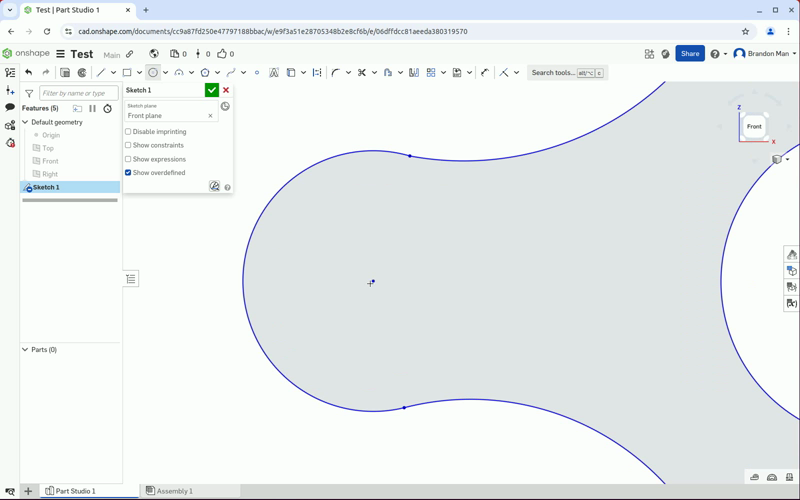
scroll(6)
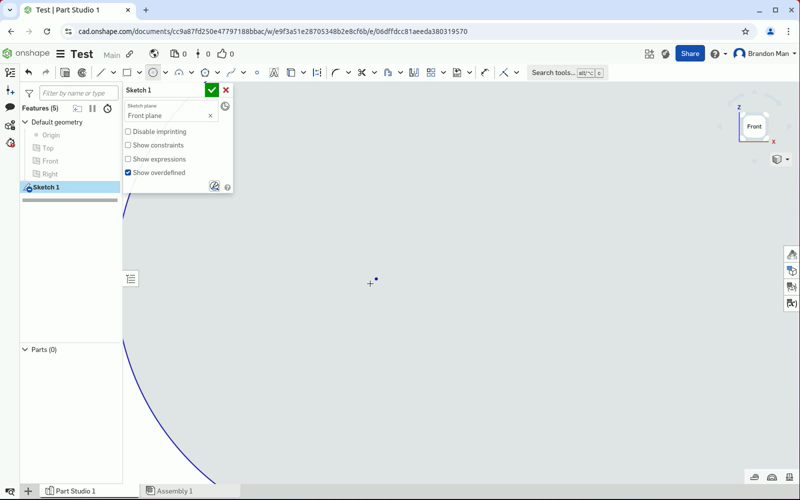
click(370, 283)
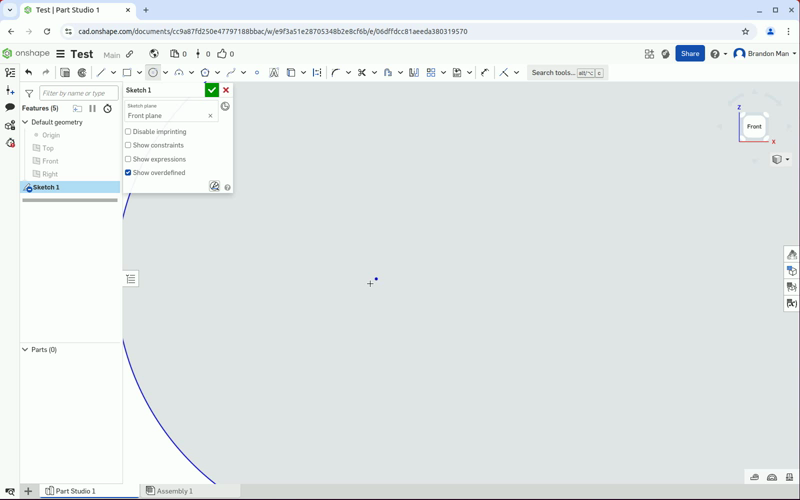
scroll(-6)
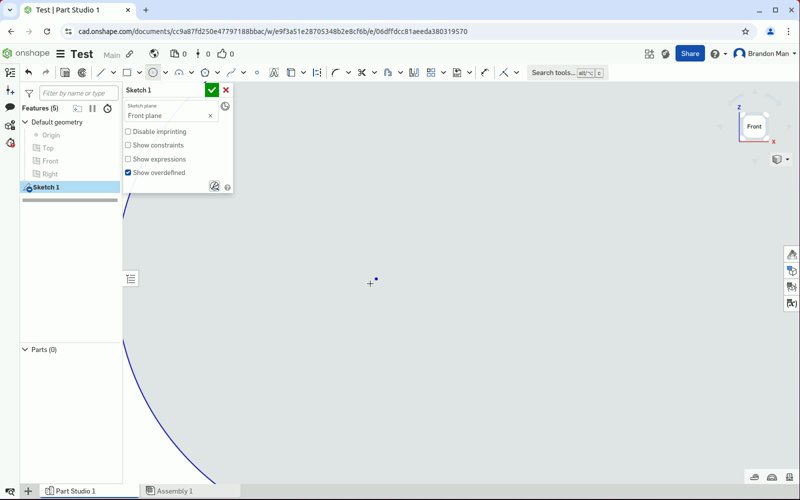
scroll(-6)
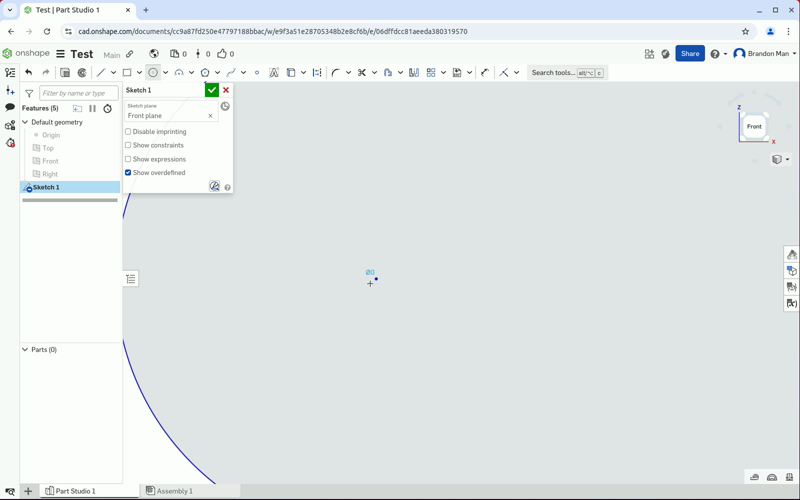
scroll(-6)
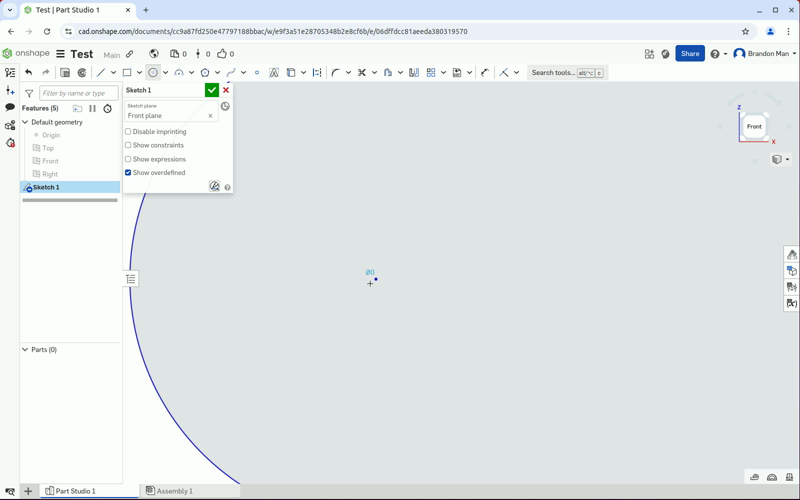
scroll(-6)
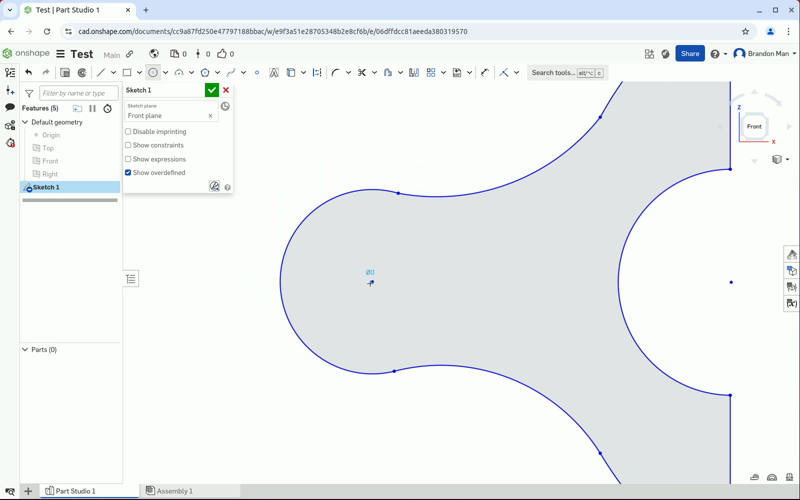
scroll(-6)
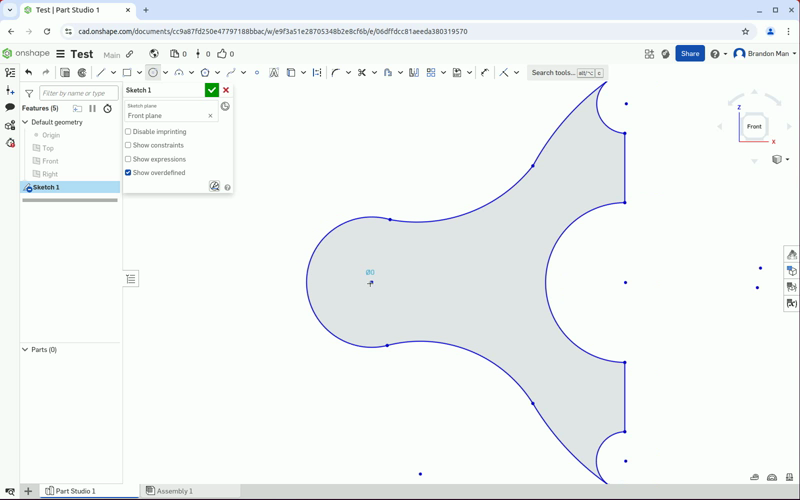
scroll(-6)
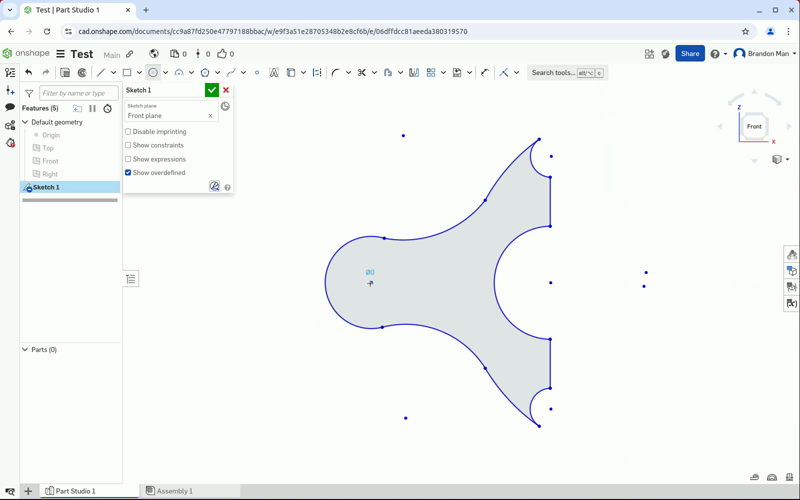
scroll(-6)
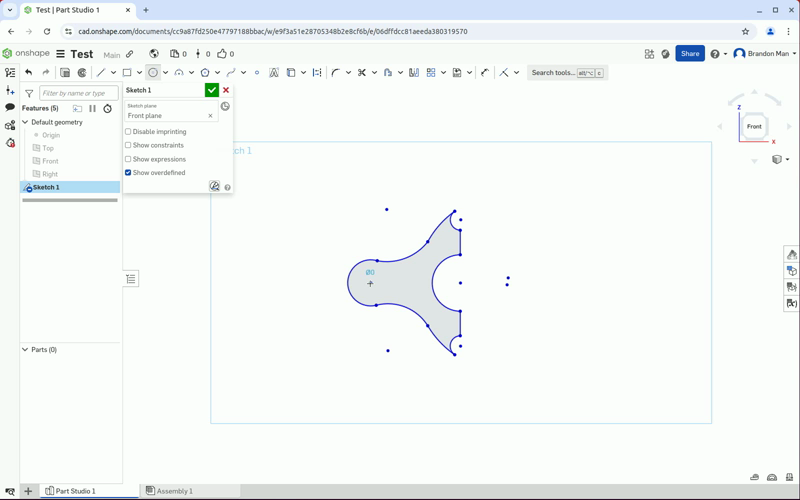
key_up(shift)
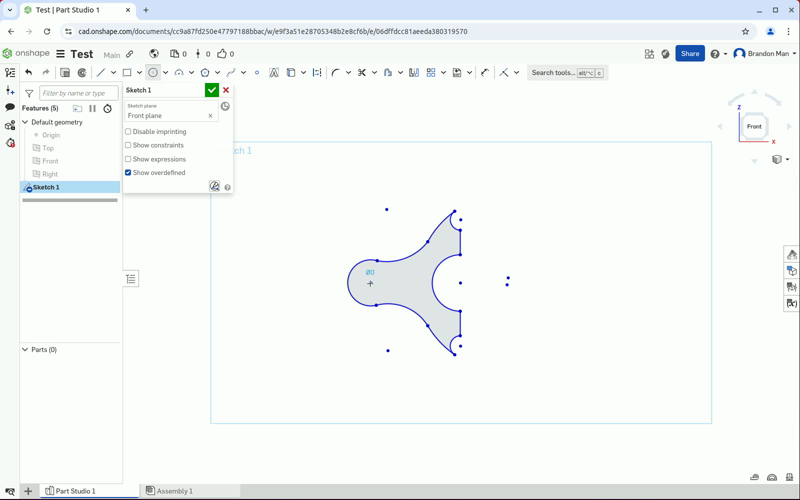
mouse_move(377, 283)
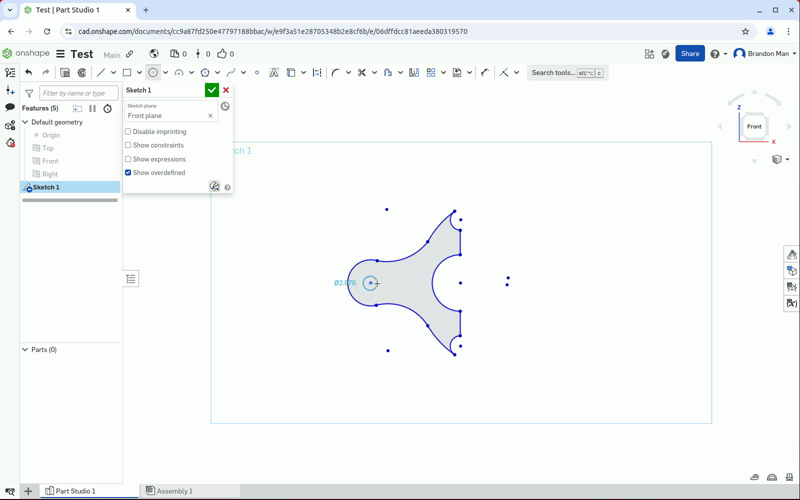
click(377, 283)
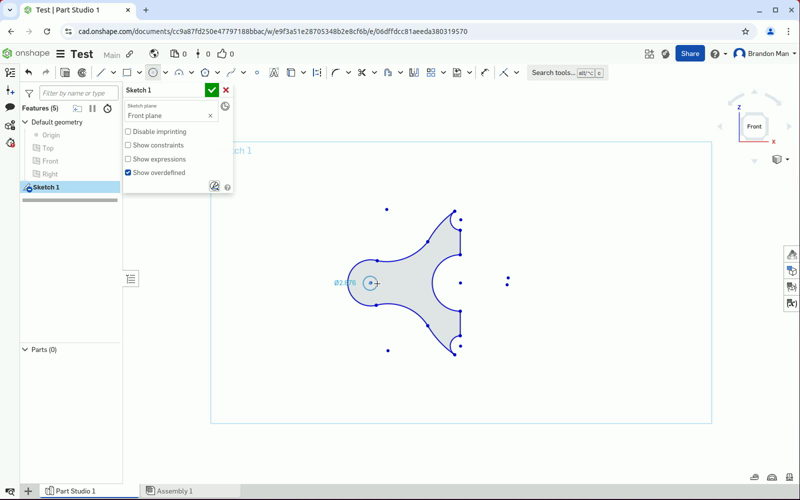
key(esc)
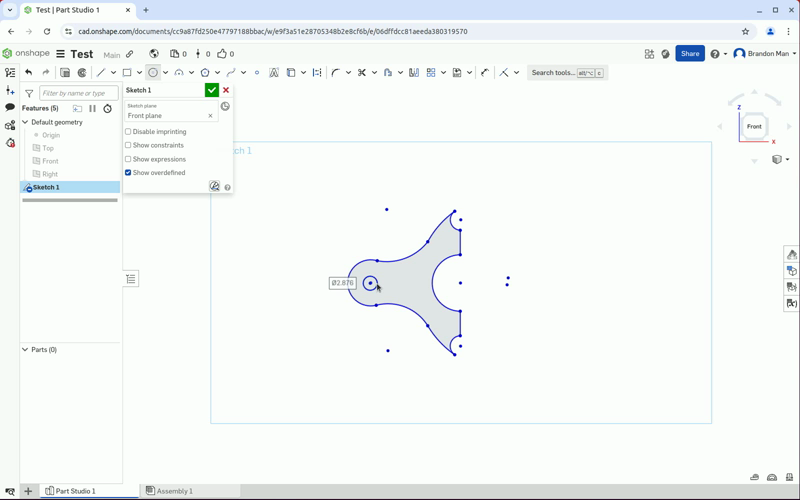
mouse_move(436, 254)
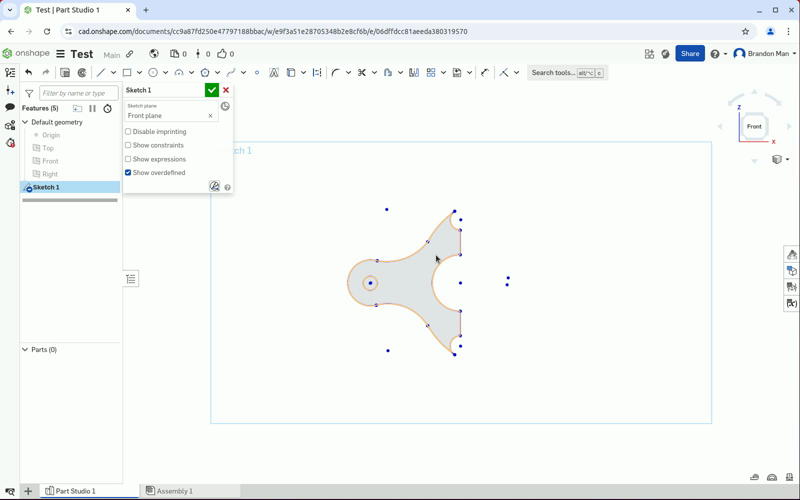
click(436, 254)
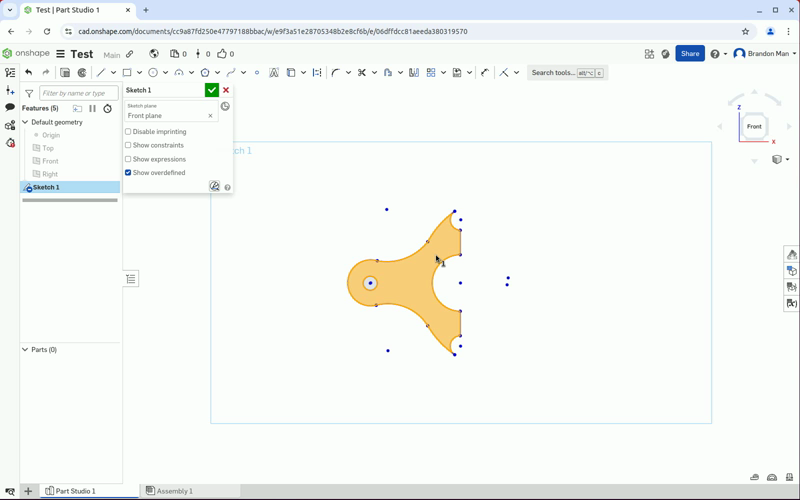
mouse_move(73, 352)
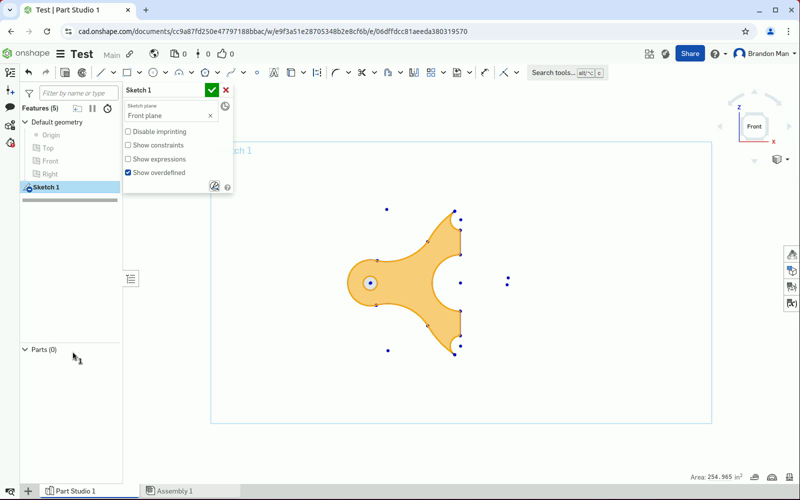
key(shift+y)
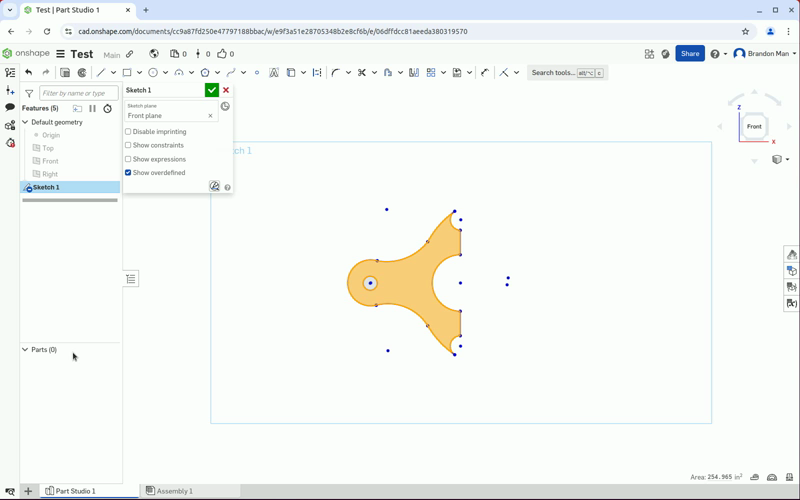
key(shift+e)
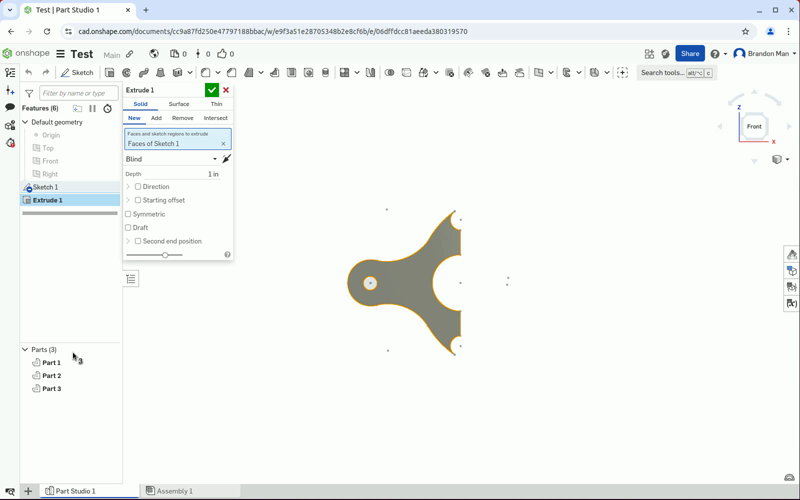
mouse_move(143, 106)
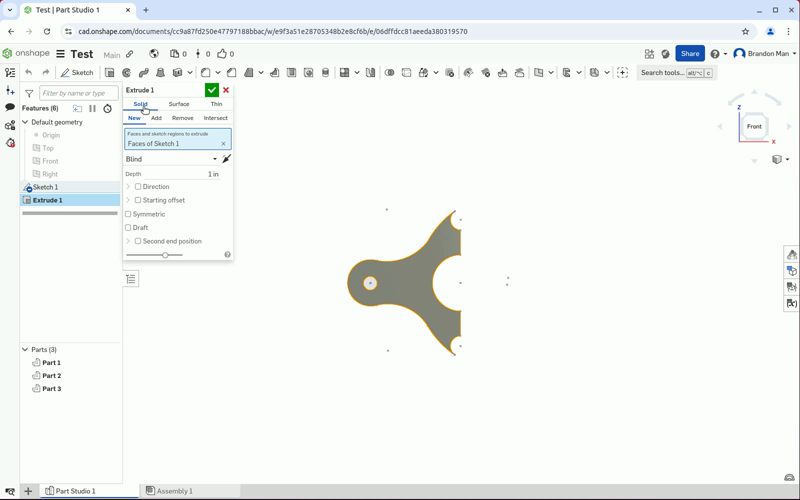
click(143, 106)
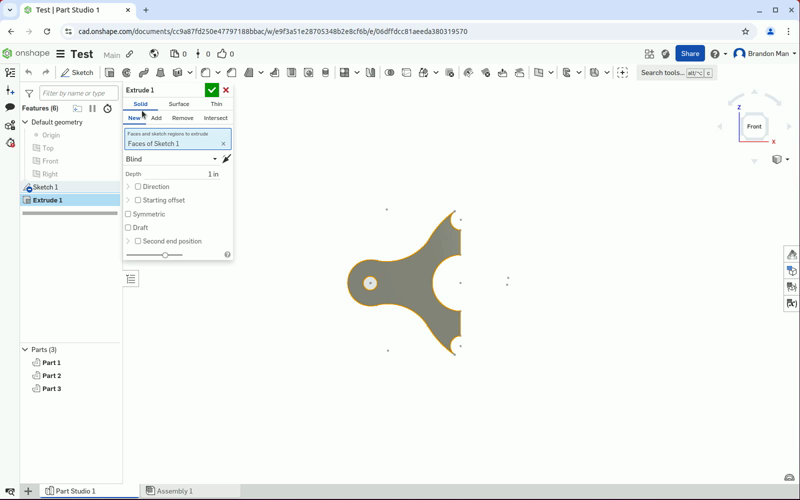
mouse_move(137, 120)
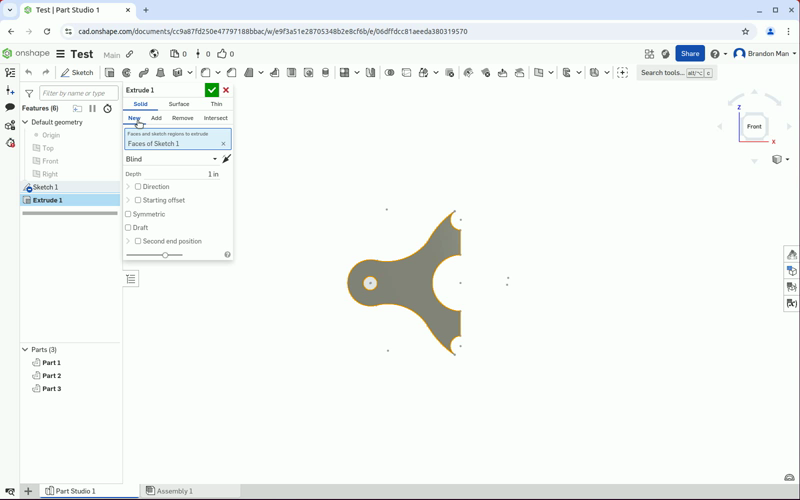
click(137, 120)
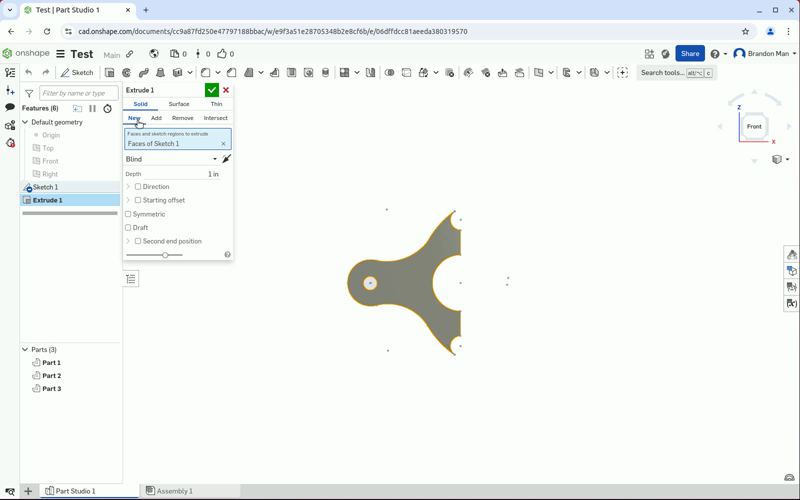
key(tab, 4)
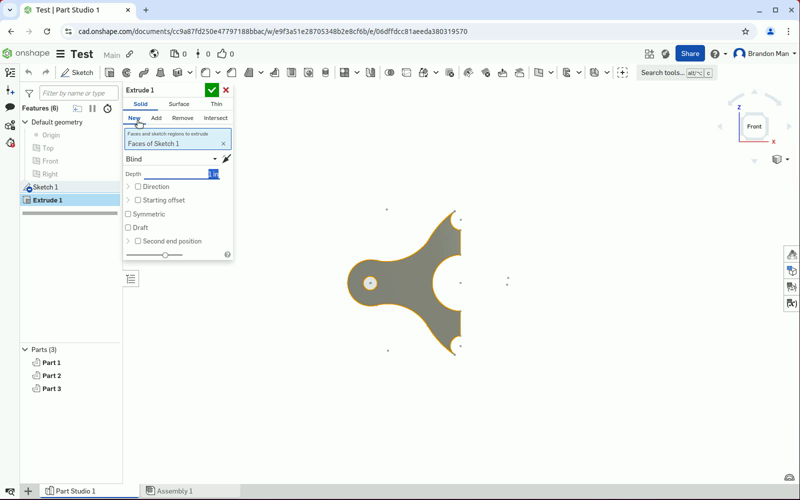
text(1.685)
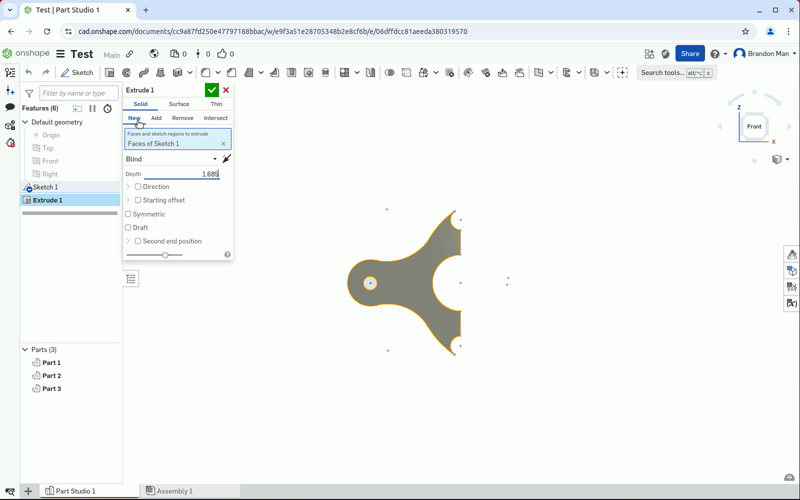
key(enter)
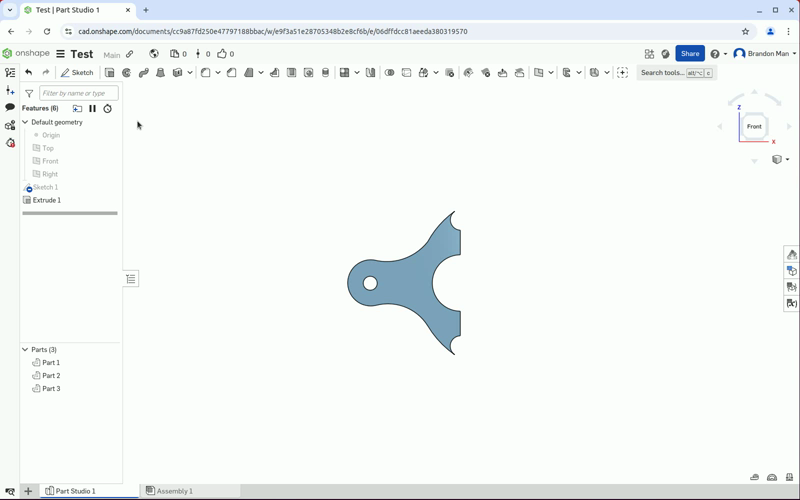
key(shift+h)
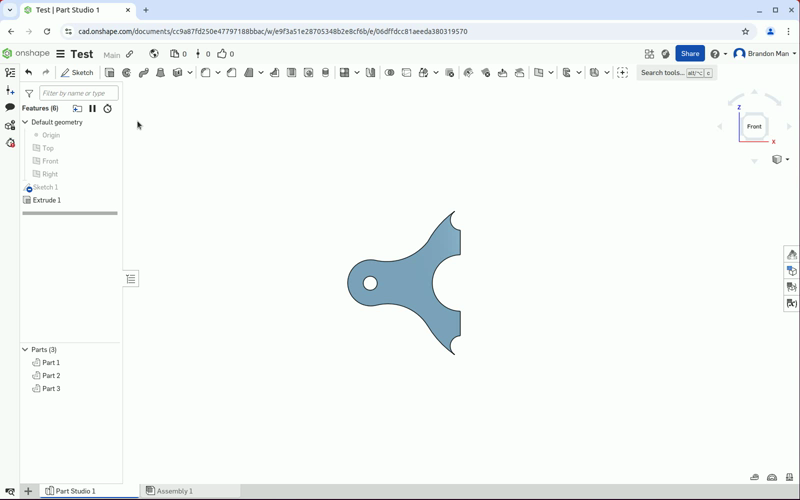
key(shift+h)
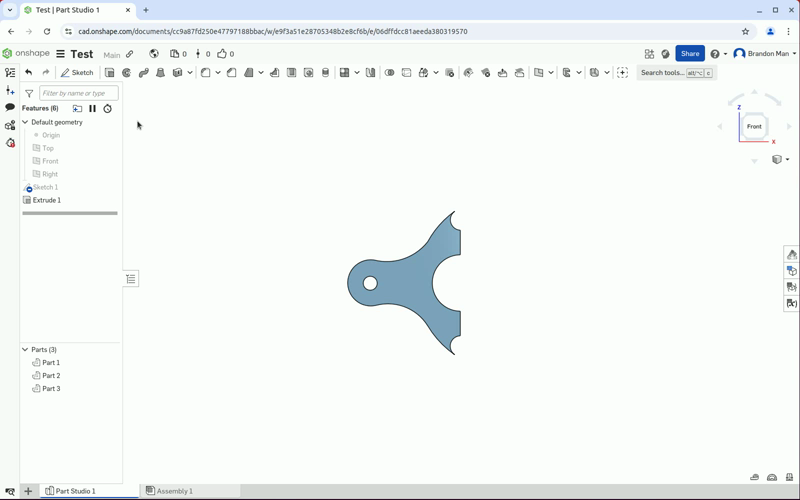
mouse_move(73, 189)
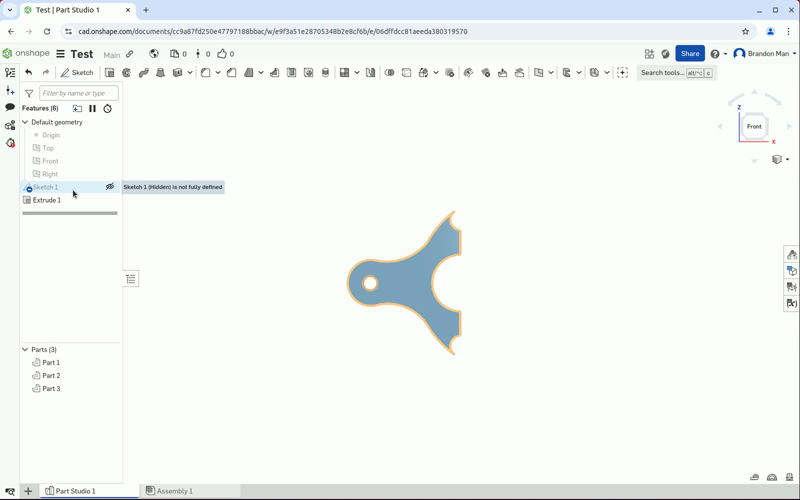
click(73, 189)
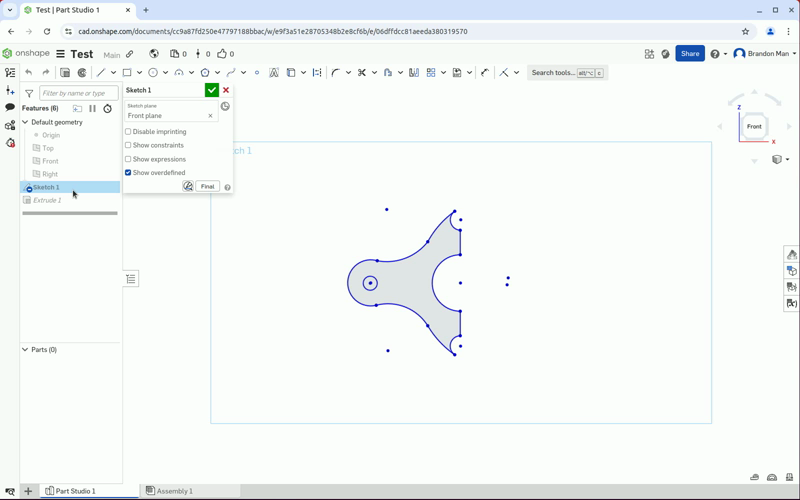
mouse_move(229, 92)
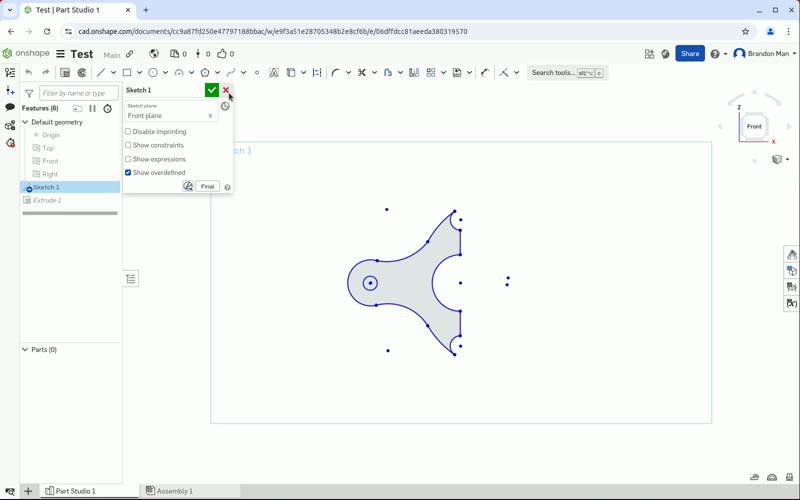
click(229, 92)
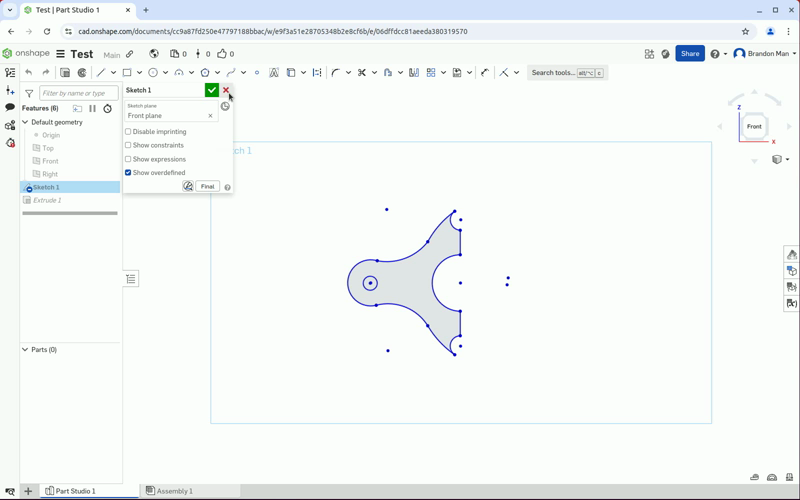
key(shift+s)
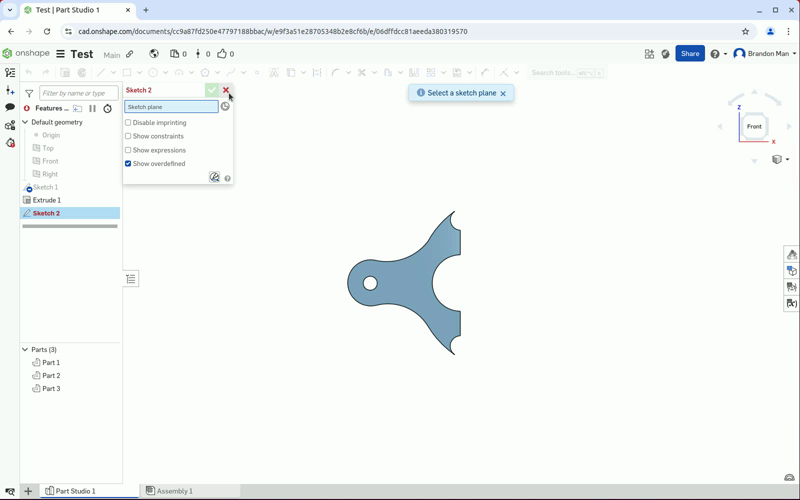
mouse_move(73, 163)
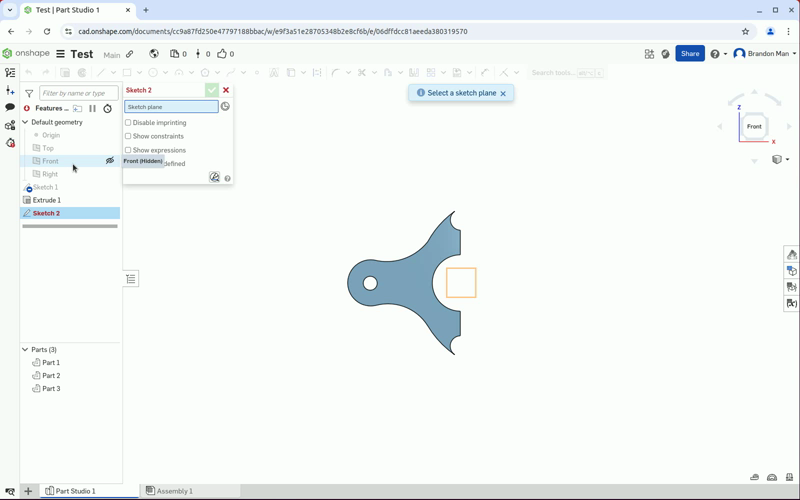
click(73, 163)
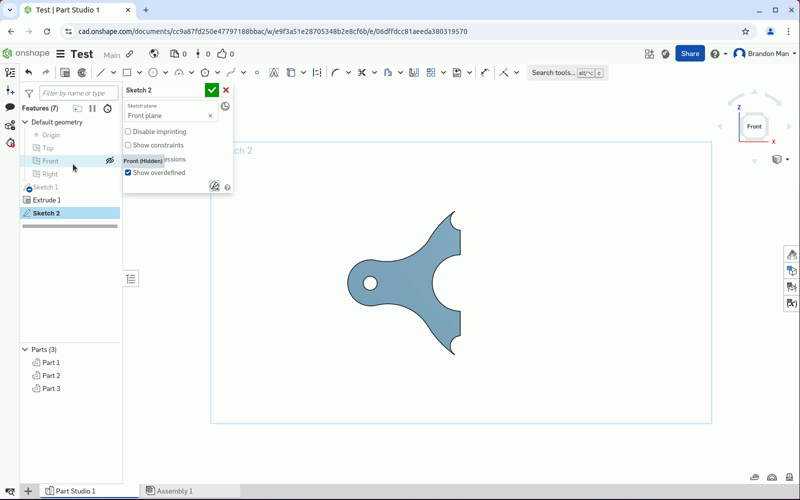
mouse_move(73, 352)
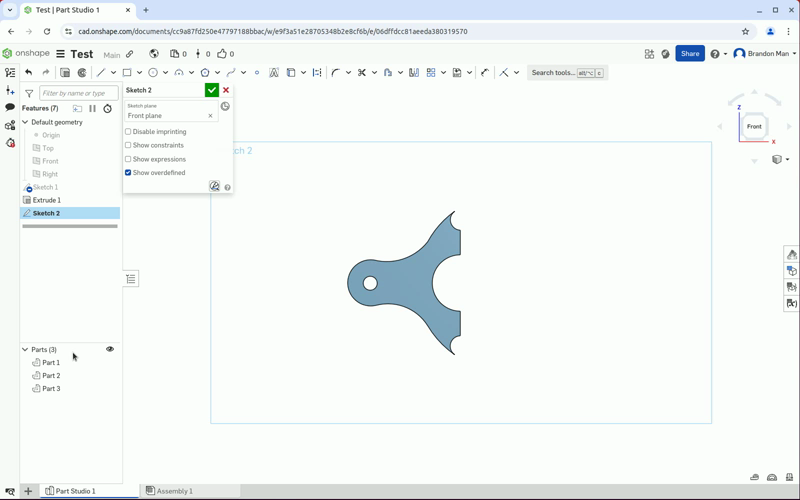
key(y)
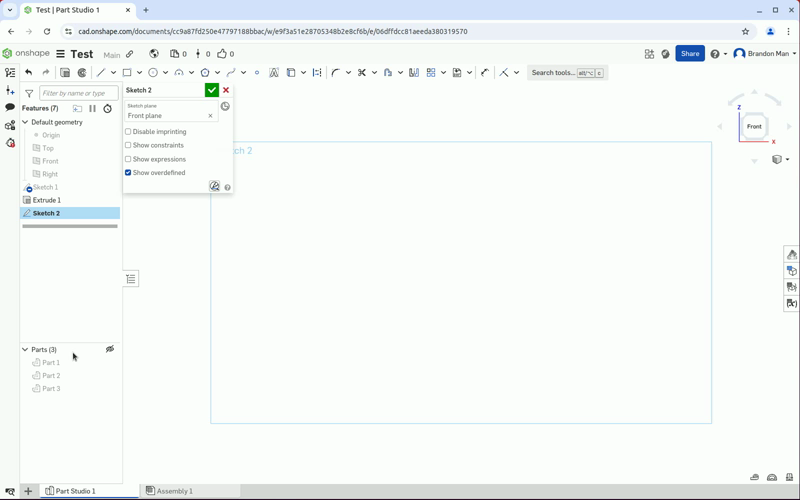
key(a)
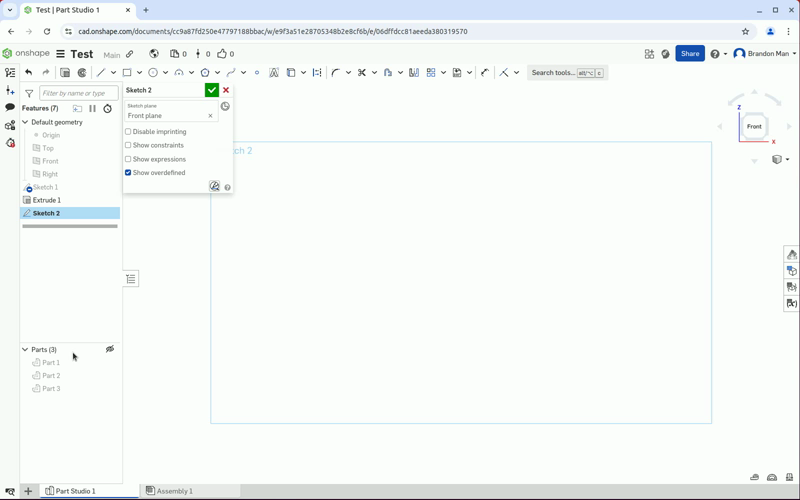
key_down(shift)
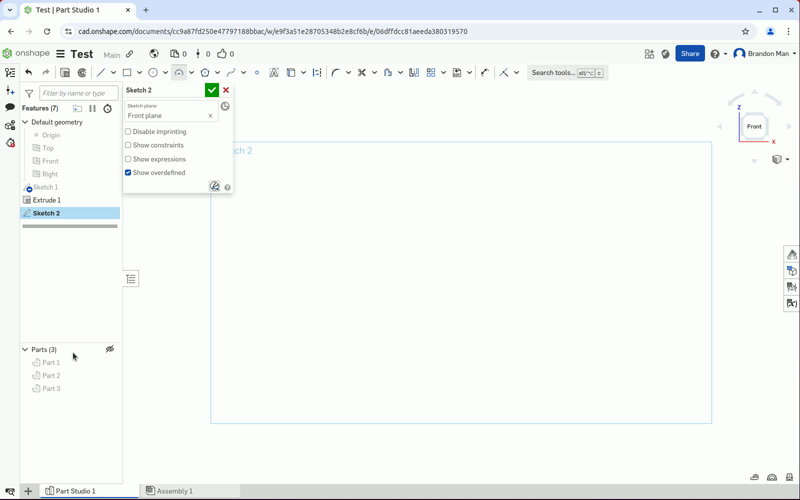
mouse_move(460, 335)
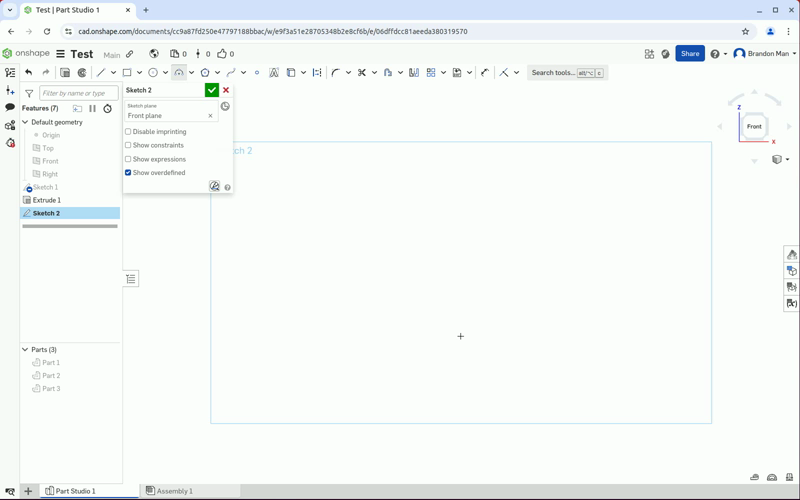
click(460, 335)
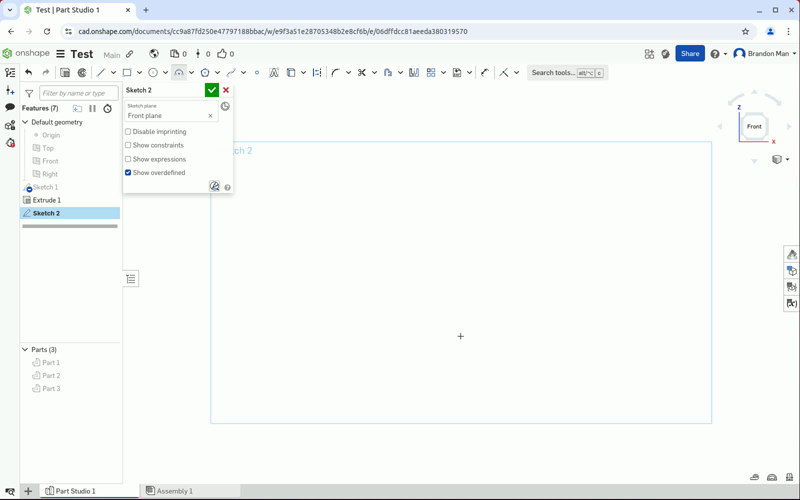
key_up(shift)
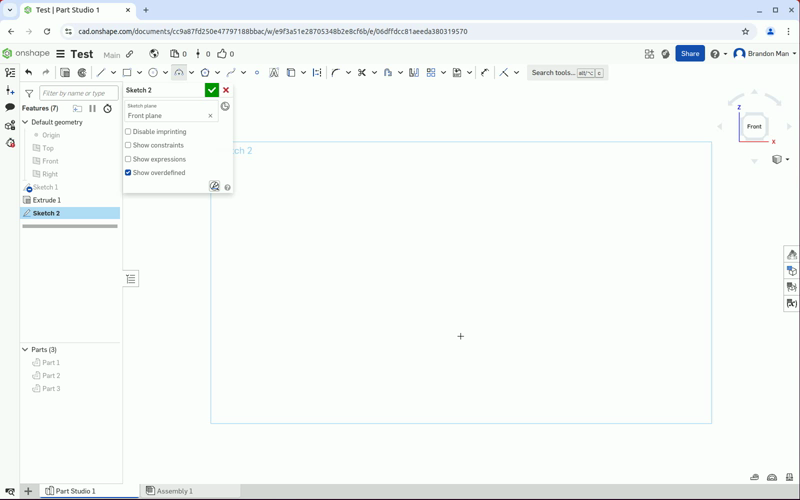
key_down(shift)
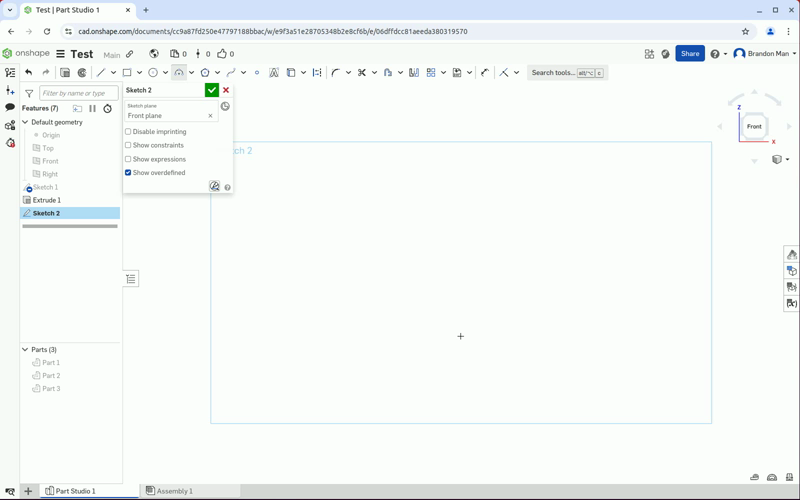
mouse_move(470, 341)
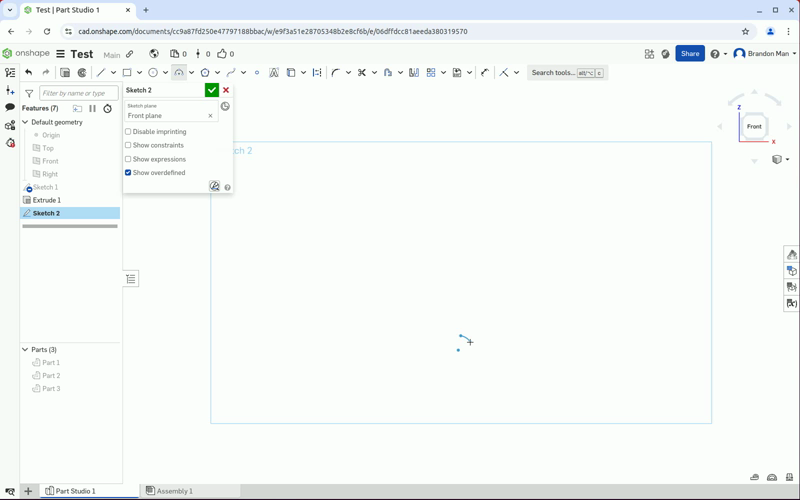
click(470, 341)
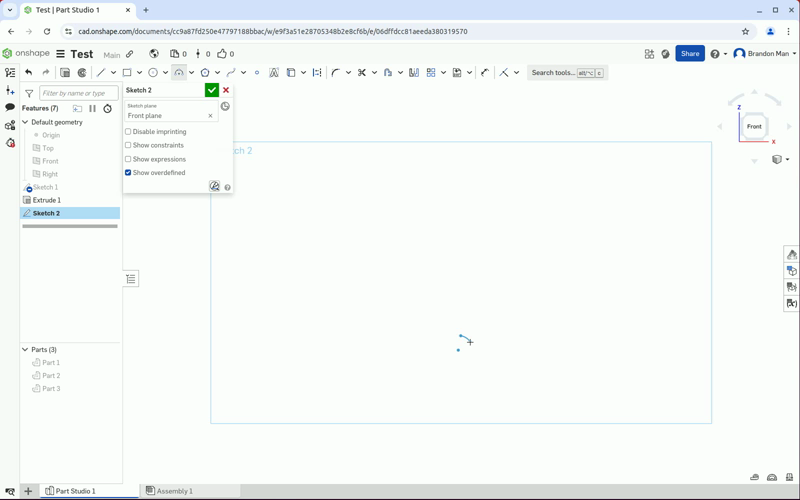
mouse_move(466, 337)
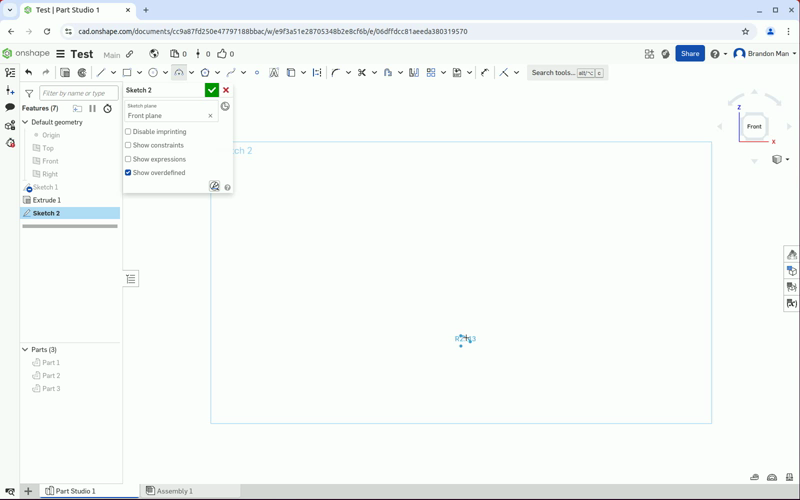
click(466, 337)
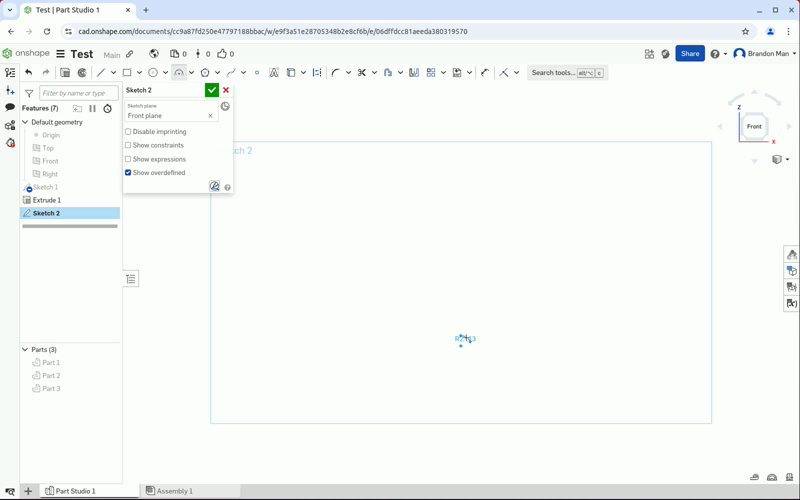
key_up(shift)
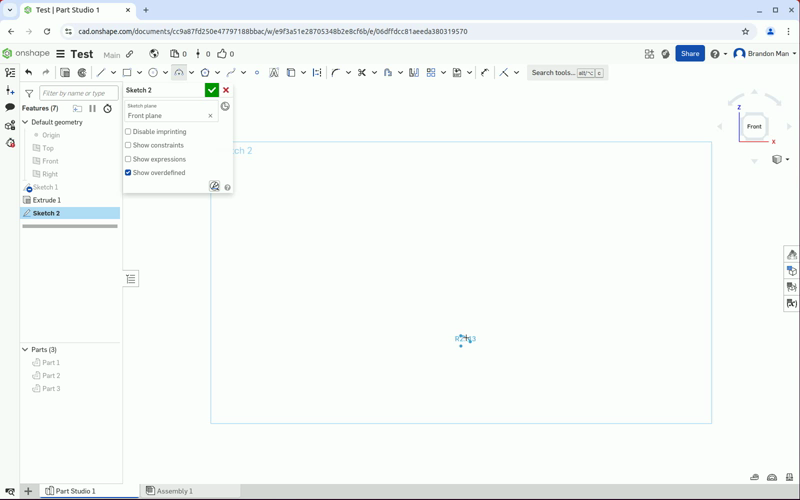
mouse_move(470, 341)
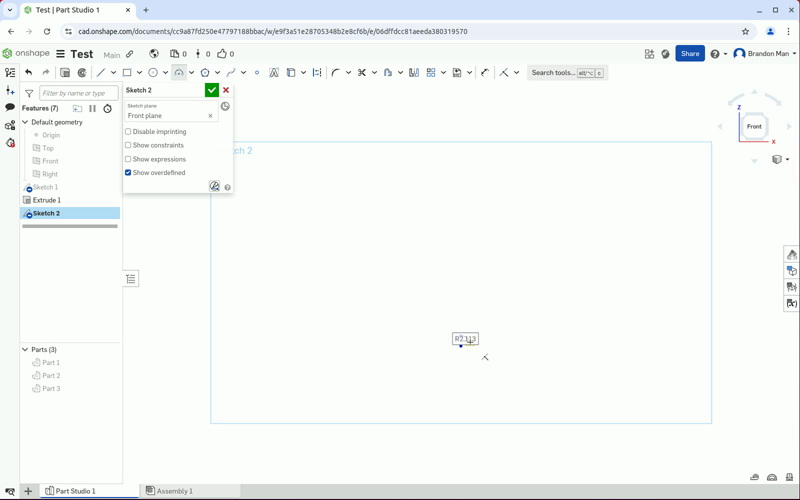
click(470, 341)
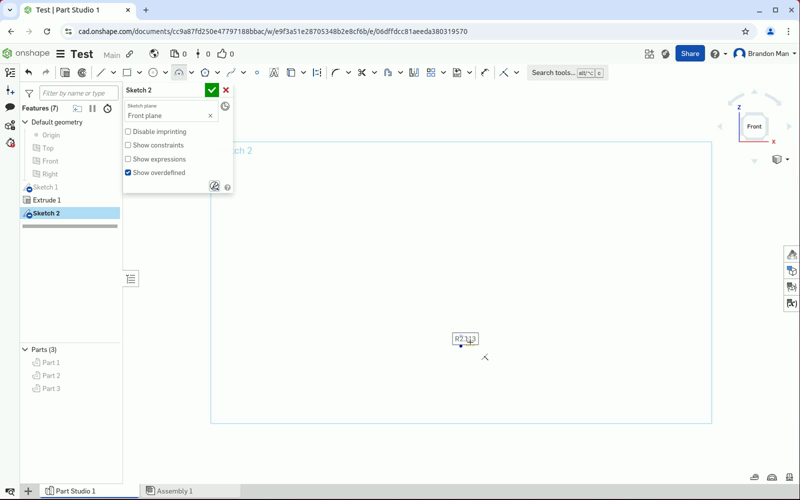
key_down(shift)
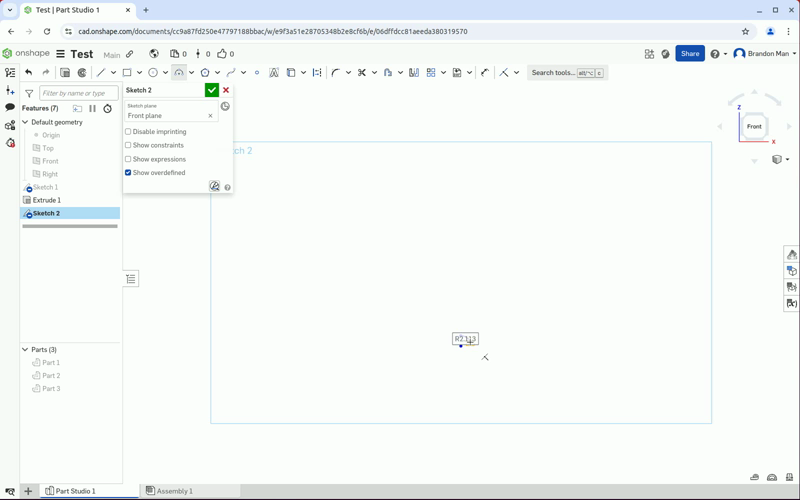
mouse_move(478, 329)
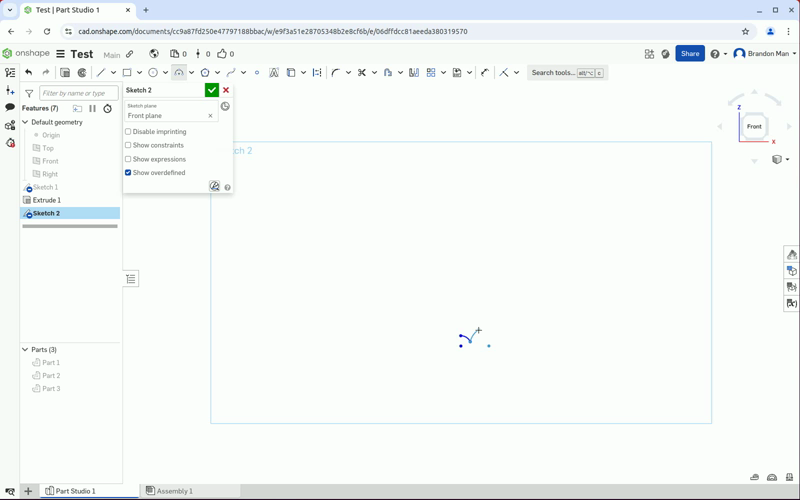
click(478, 329)
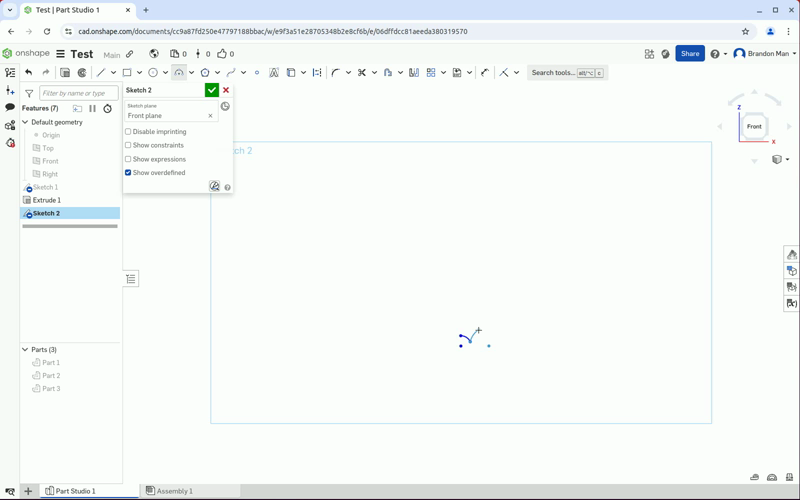
mouse_move(473, 334)
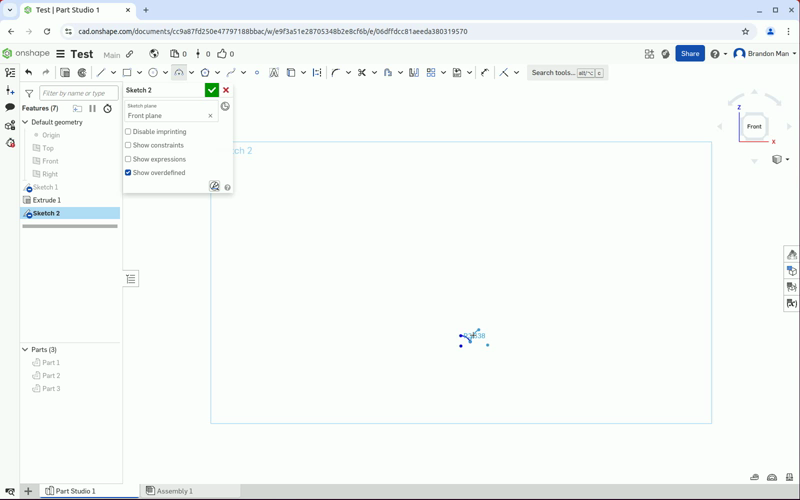
click(473, 334)
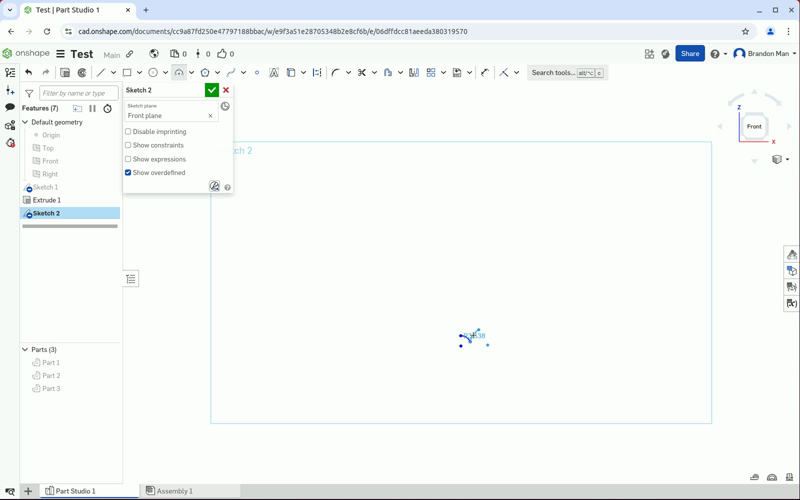
key_up(shift)
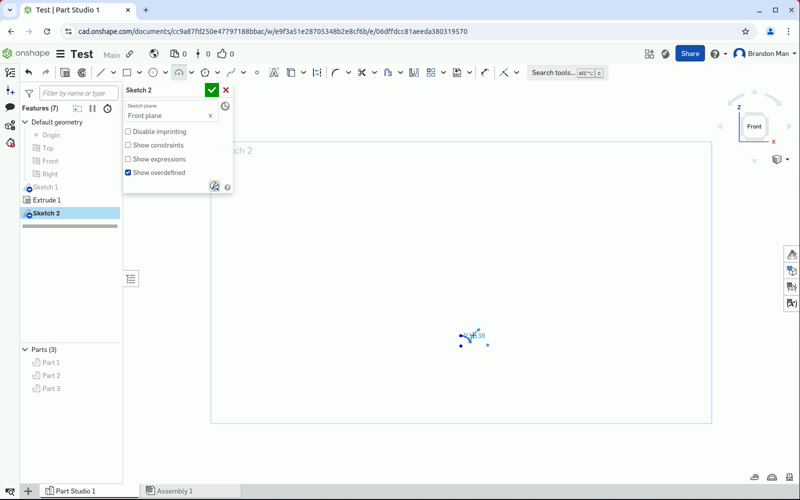
mouse_move(478, 329)
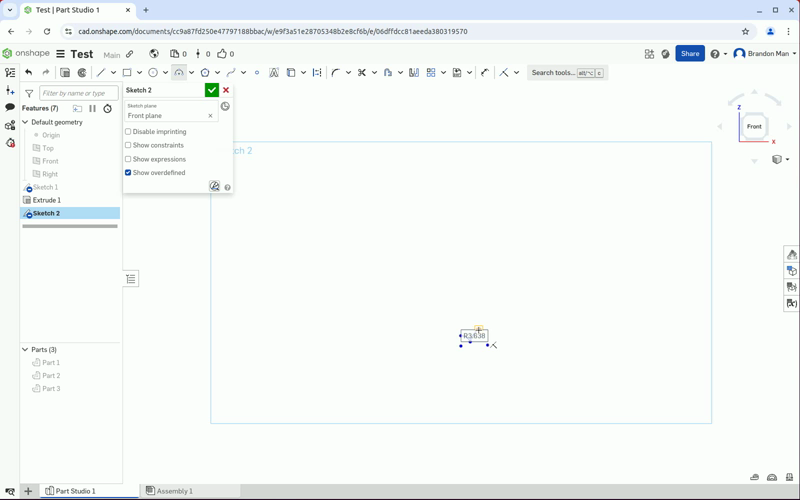
click(478, 329)
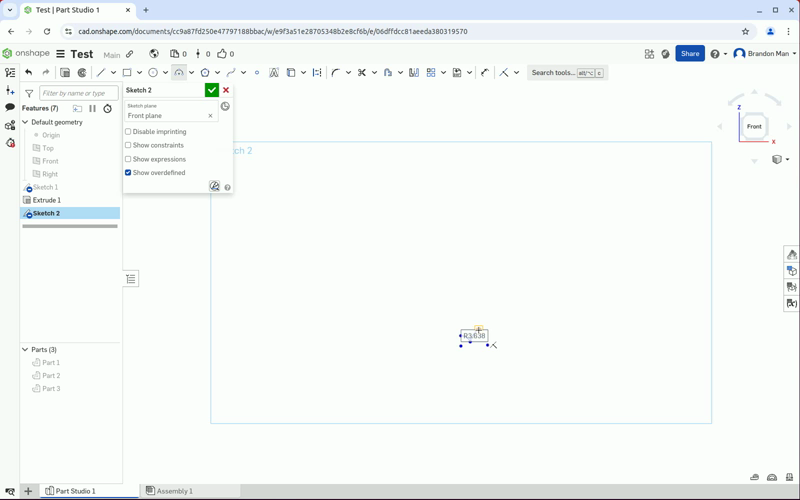
key_down(shift)
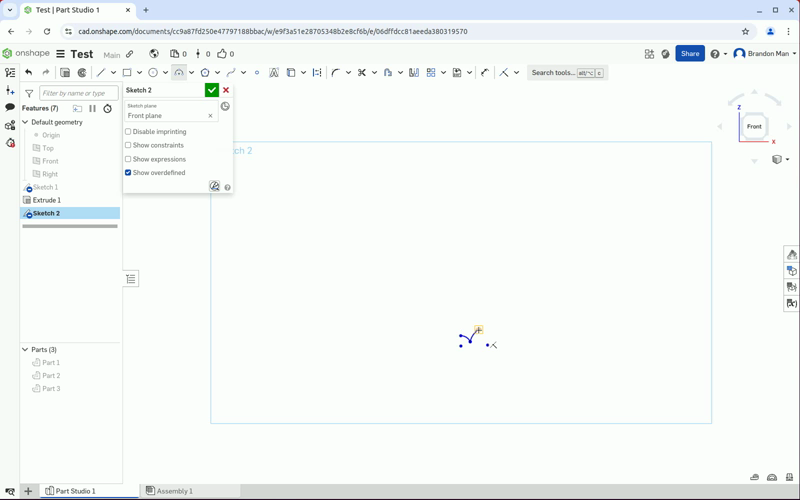
mouse_move(477, 234)
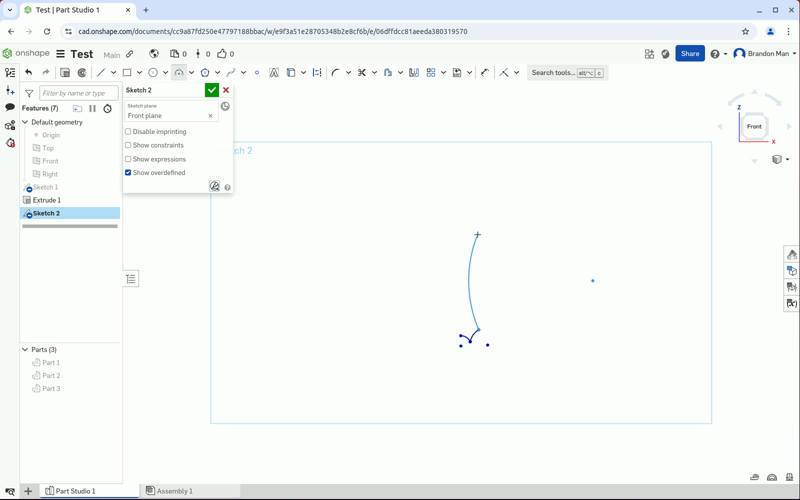
click(477, 234)
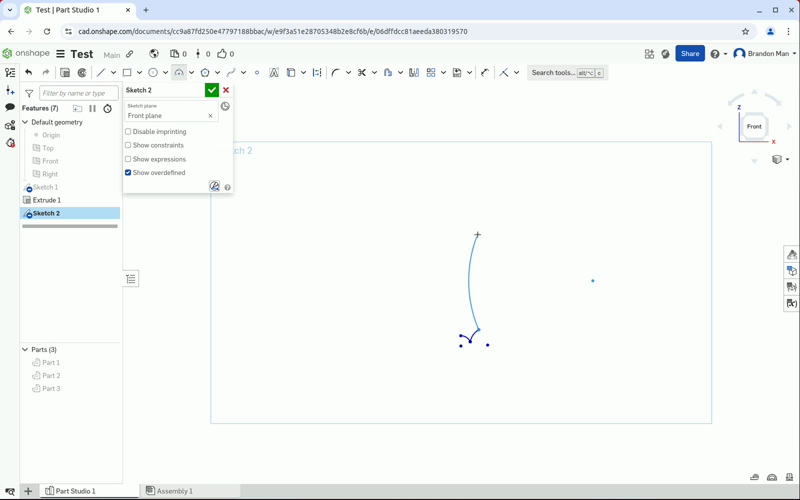
mouse_move(511, 281)
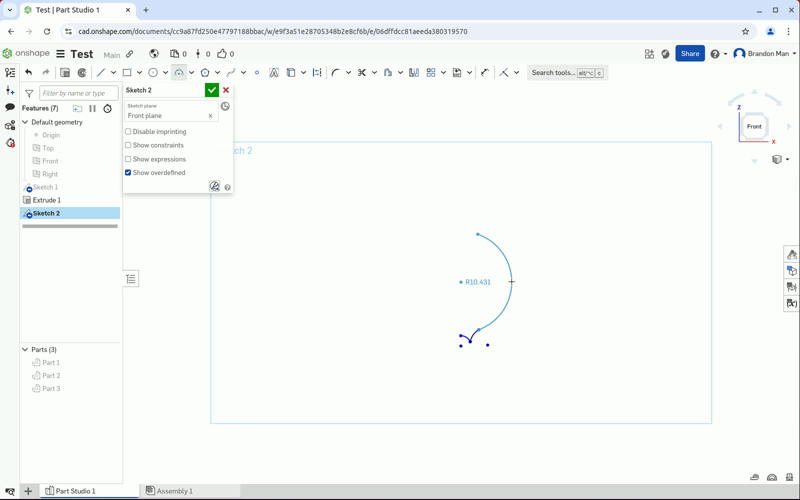
click(511, 281)
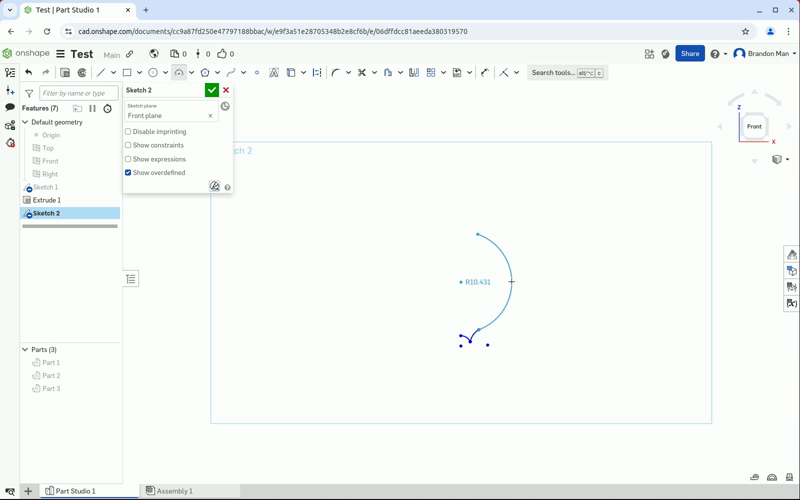
key_up(shift)
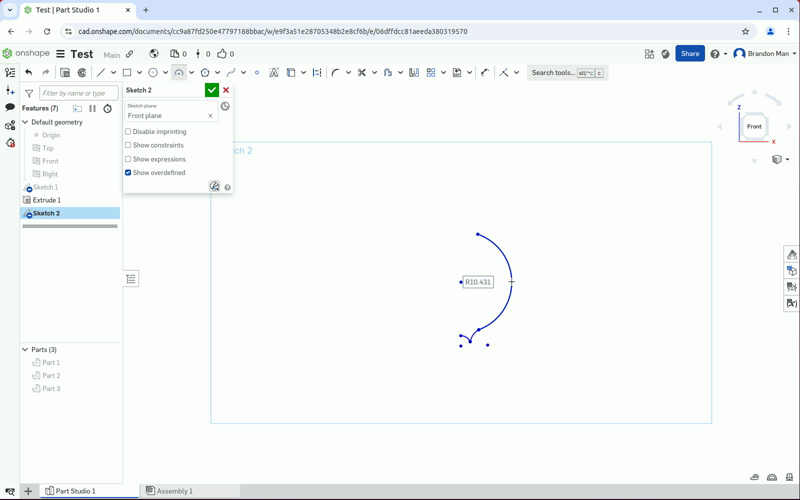
mouse_move(477, 234)
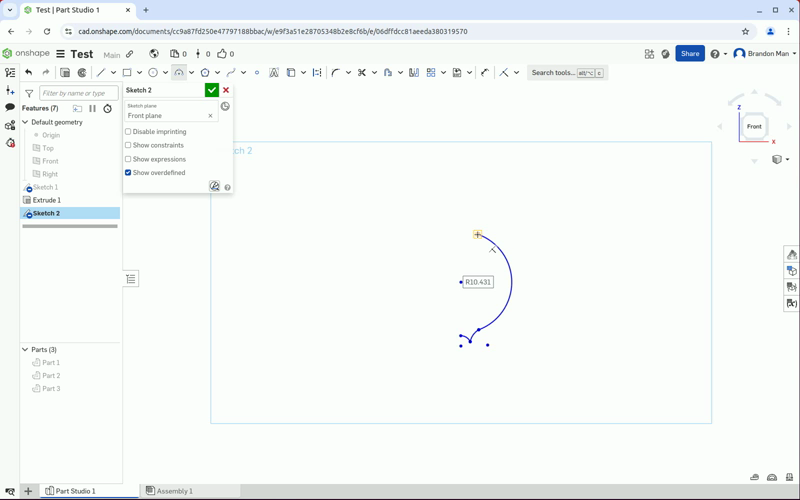
click(477, 234)
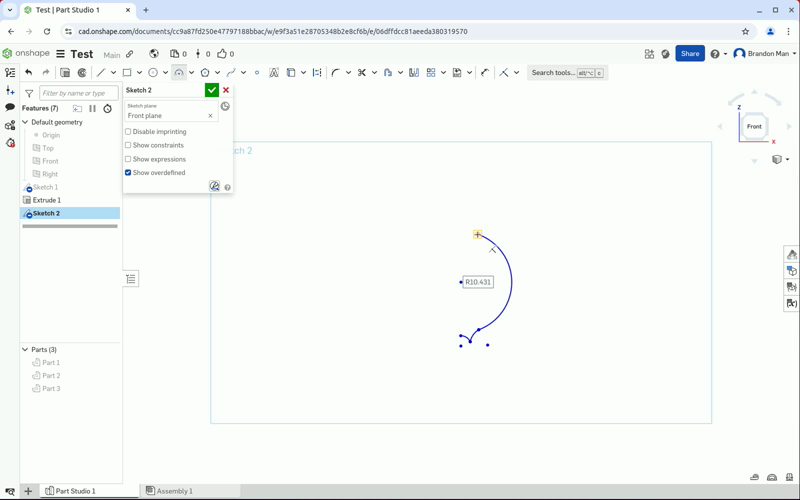
key_down(shift)
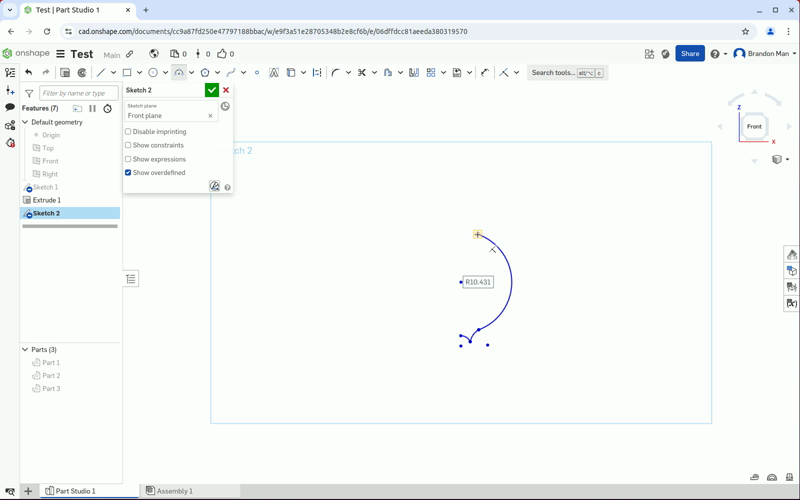
mouse_move(470, 222)
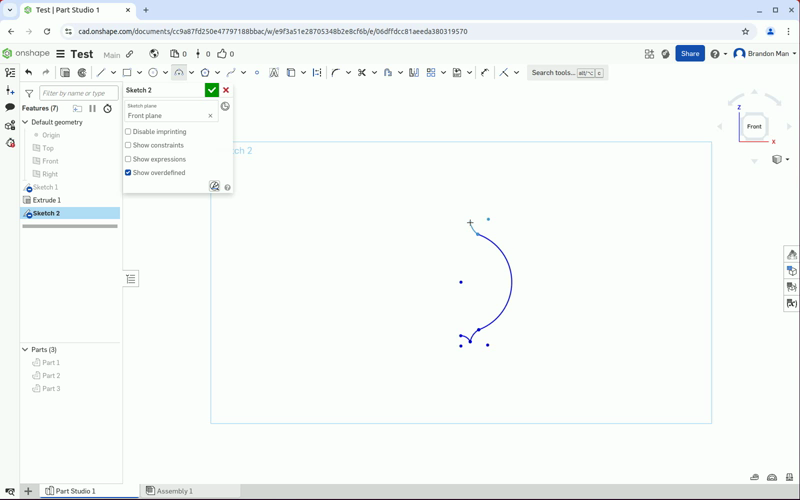
click(470, 222)
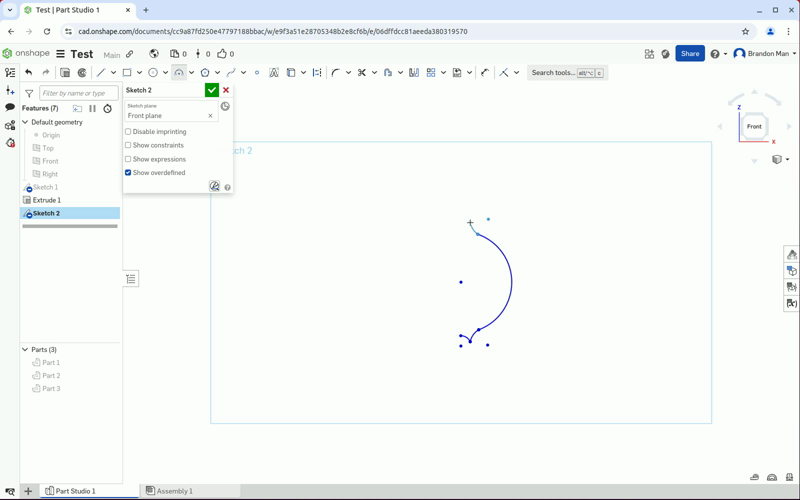
mouse_move(471, 229)
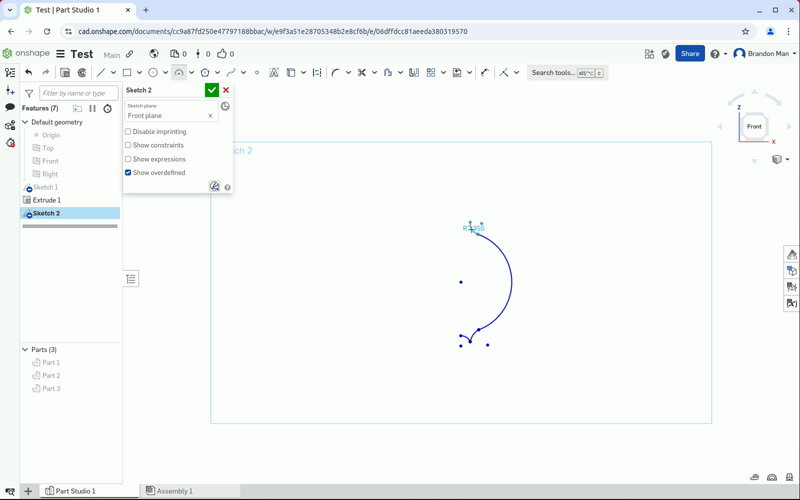
click(471, 229)
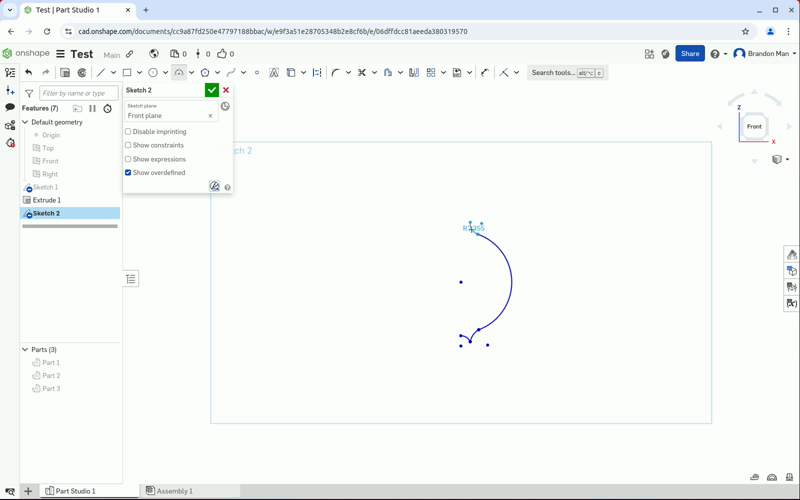
key_up(shift)
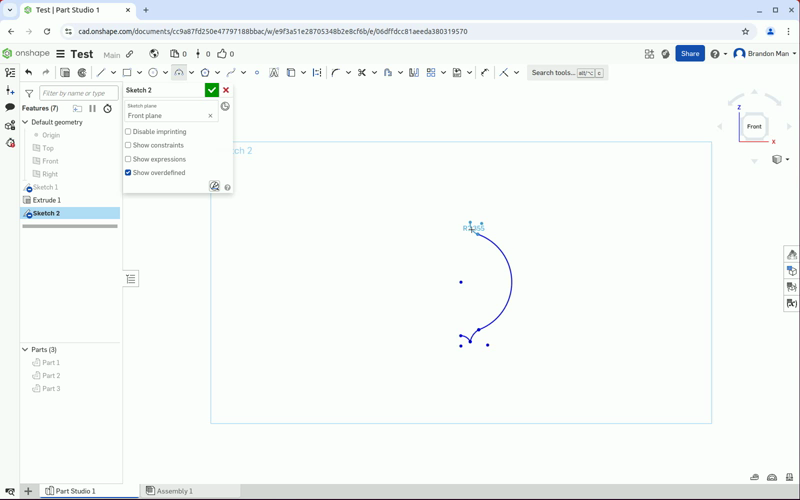
mouse_move(470, 222)
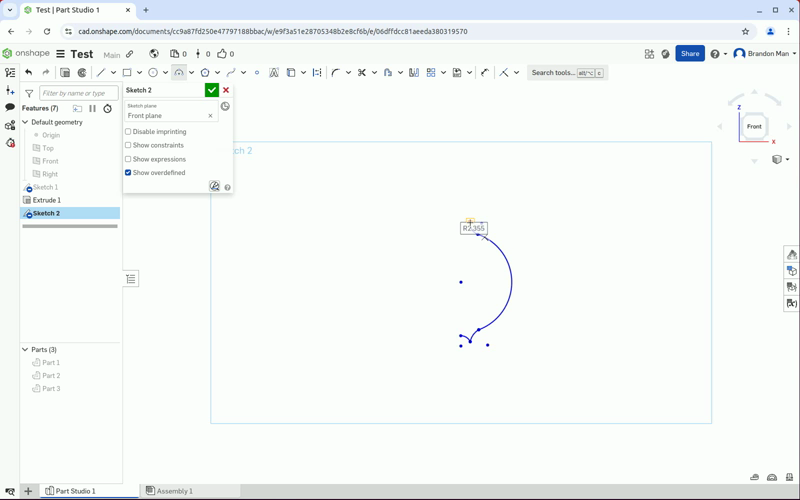
click(470, 222)
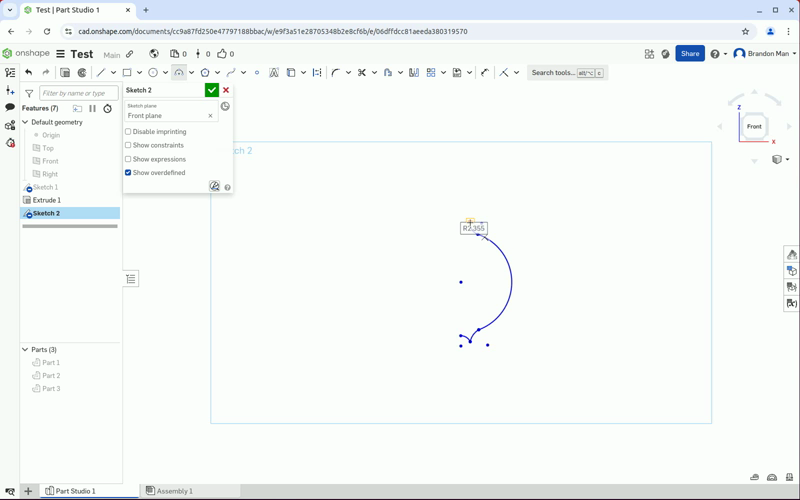
key_down(shift)
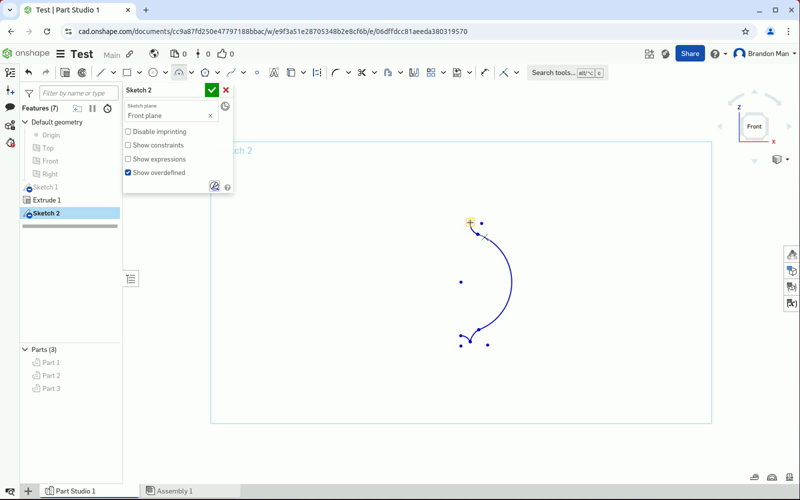
mouse_move(460, 229)
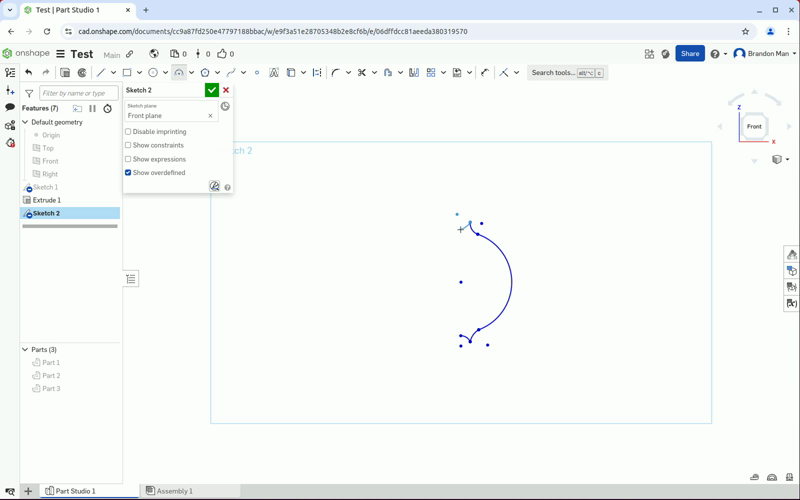
click(460, 229)
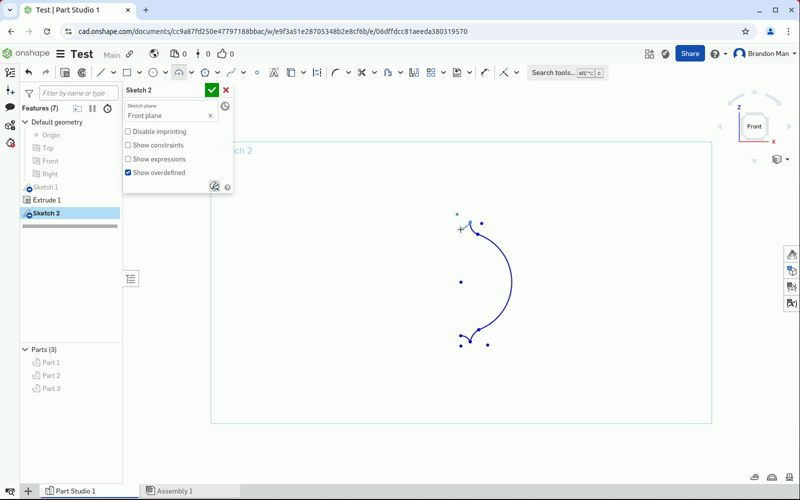
mouse_move(466, 227)
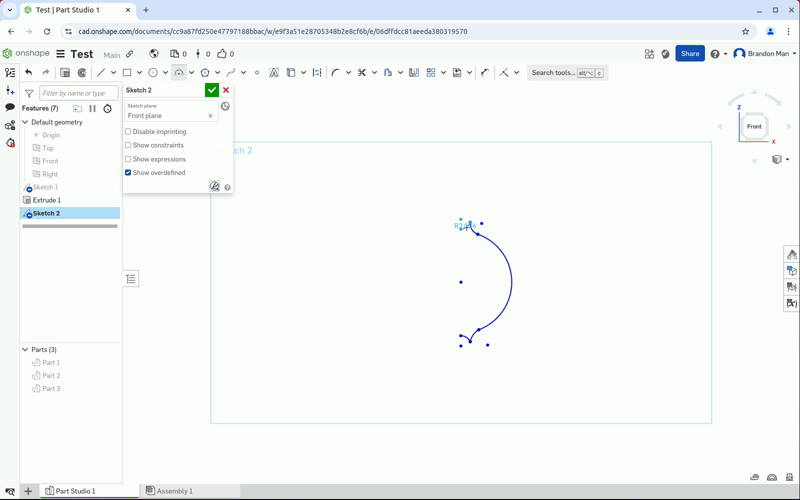
click(466, 227)
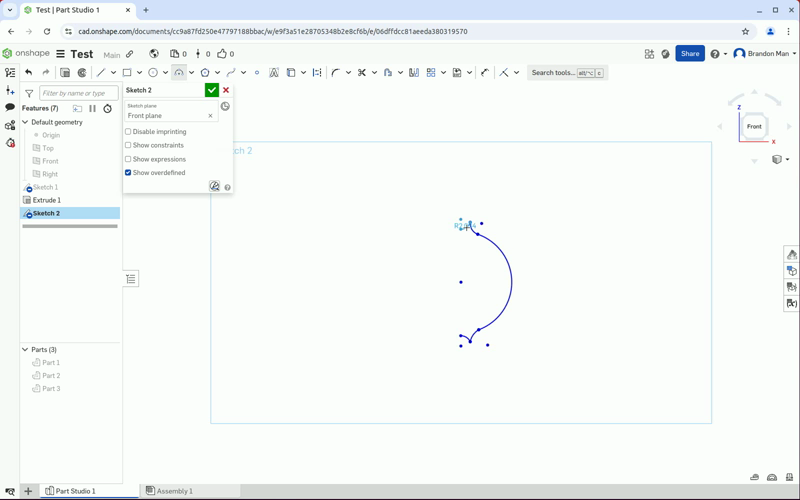
key_up(shift)
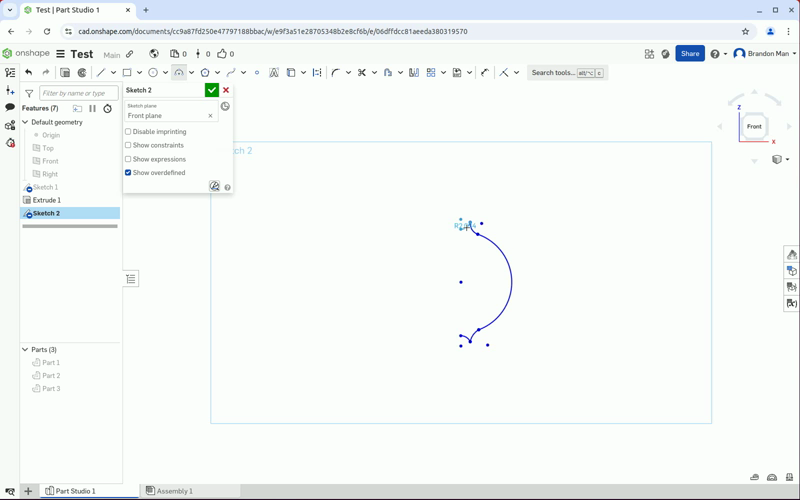
key(esc)
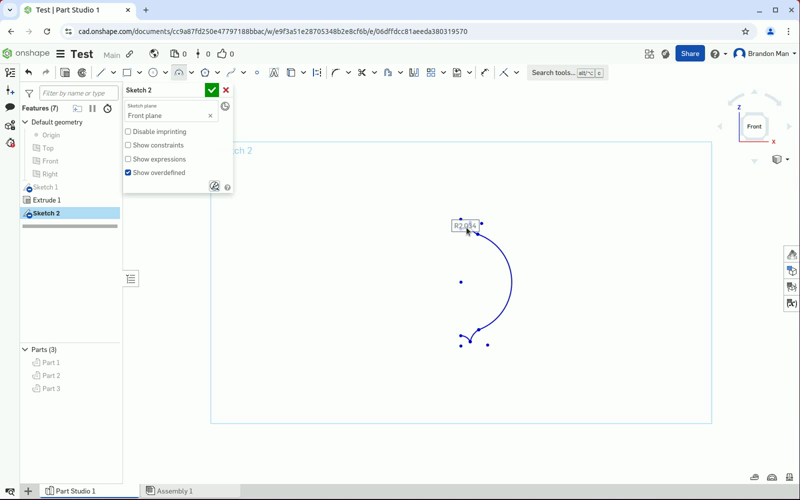
key(l)
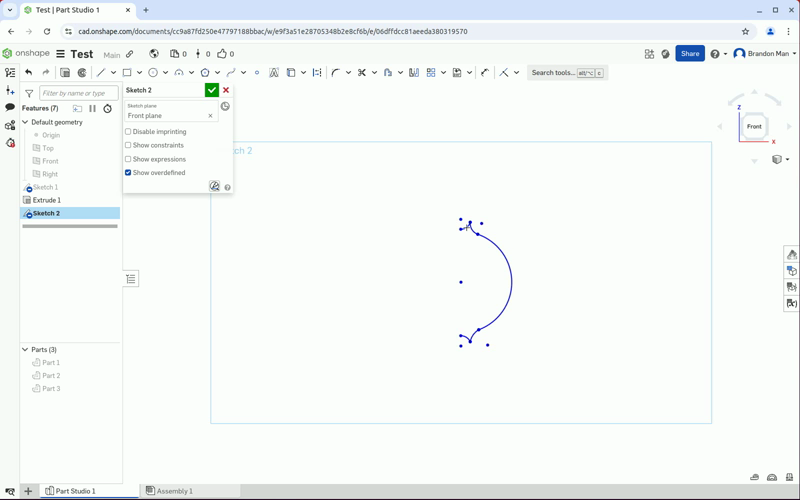
mouse_move(460, 229)
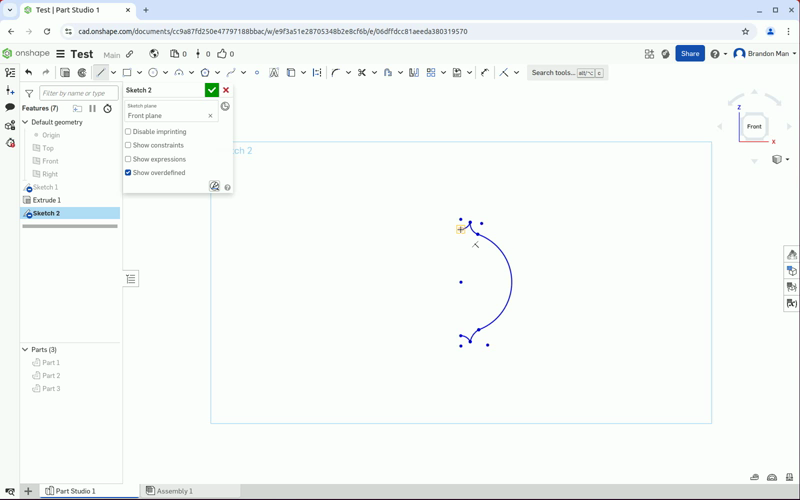
click(460, 229)
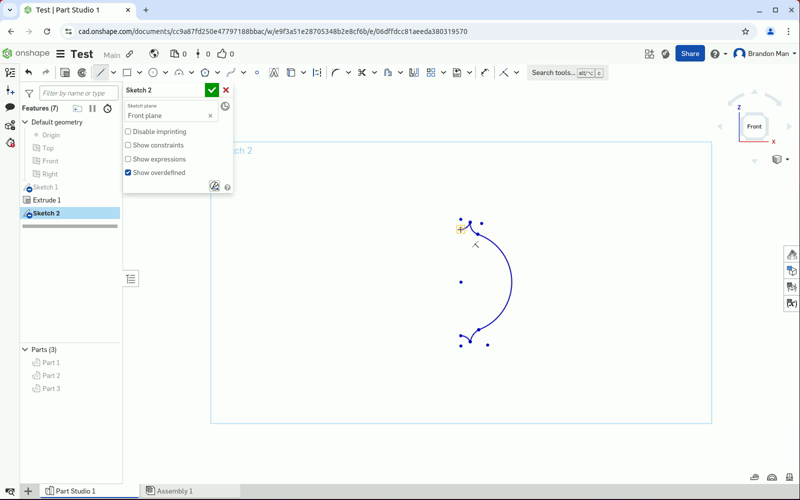
key_down(shift)
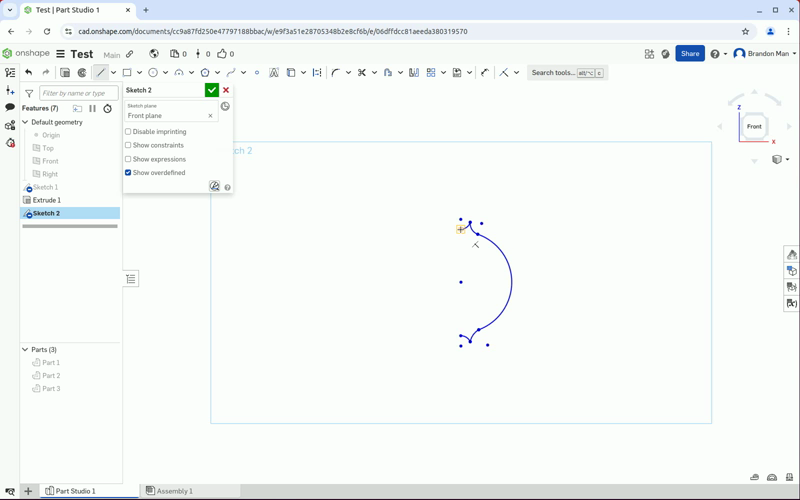
mouse_move(490, 229)
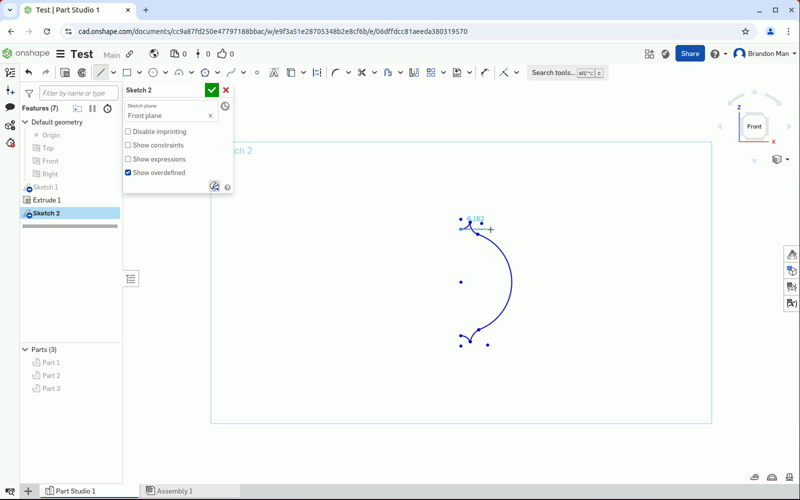
mouse_move(460, 254)
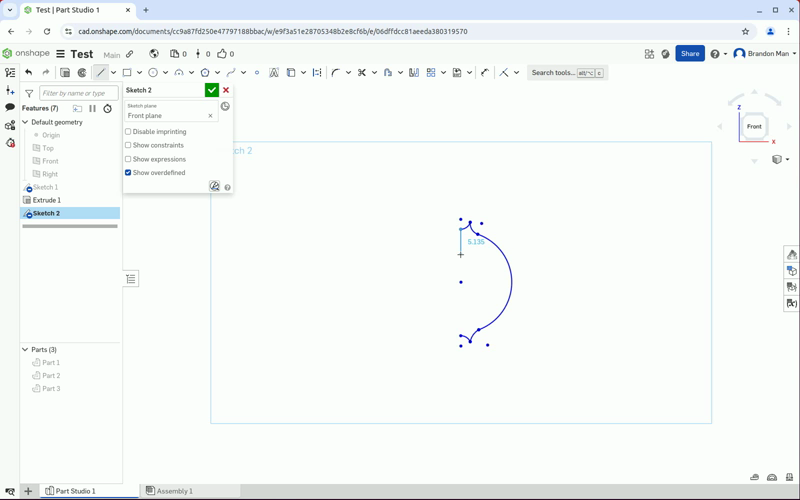
click(460, 254)
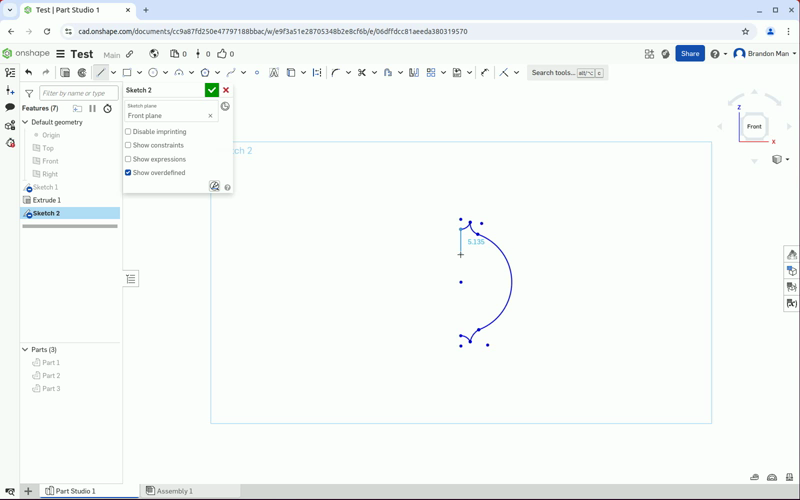
key_up(shift)
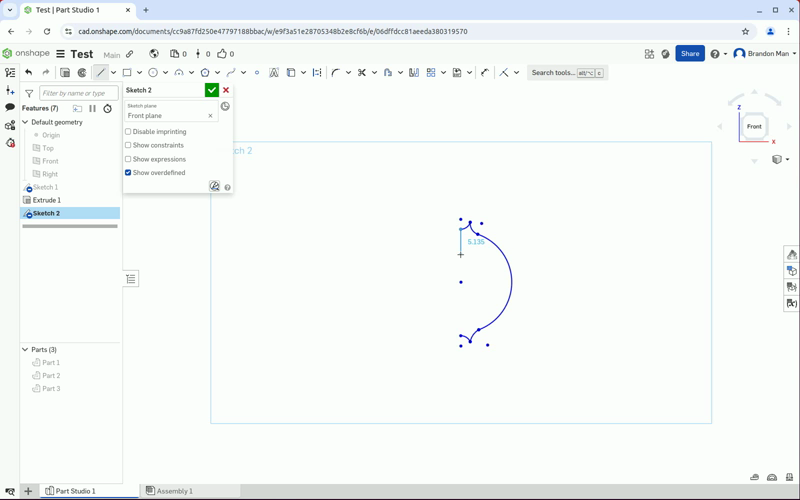
key(esc)
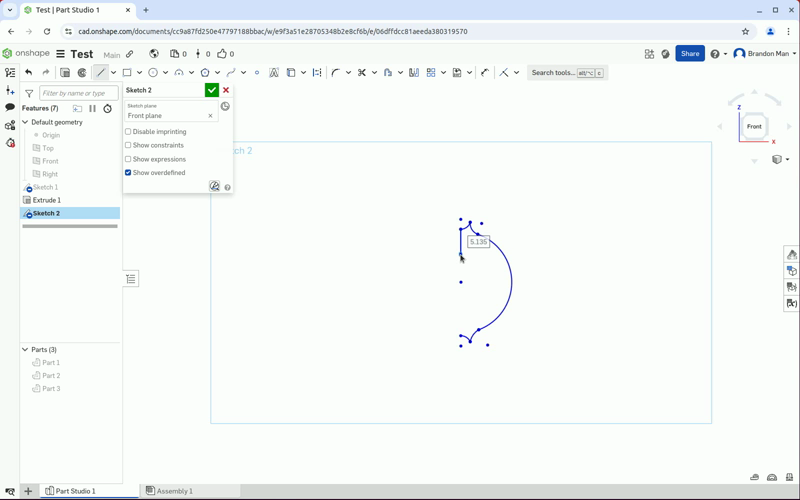
key(a)
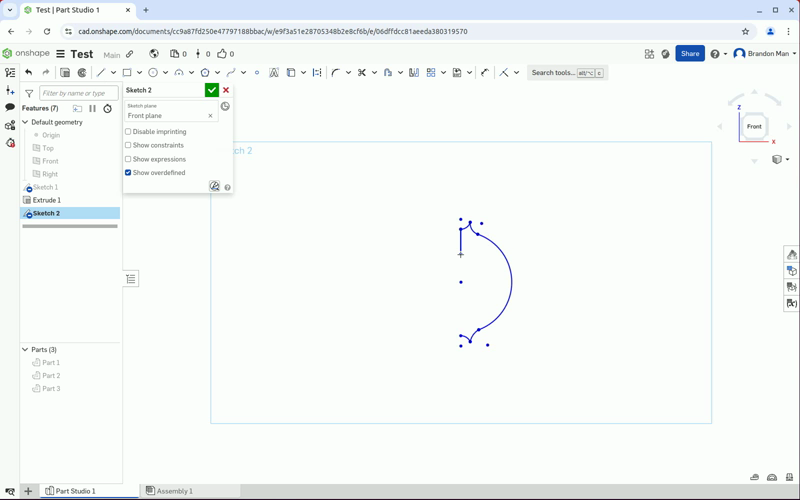
mouse_move(460, 254)
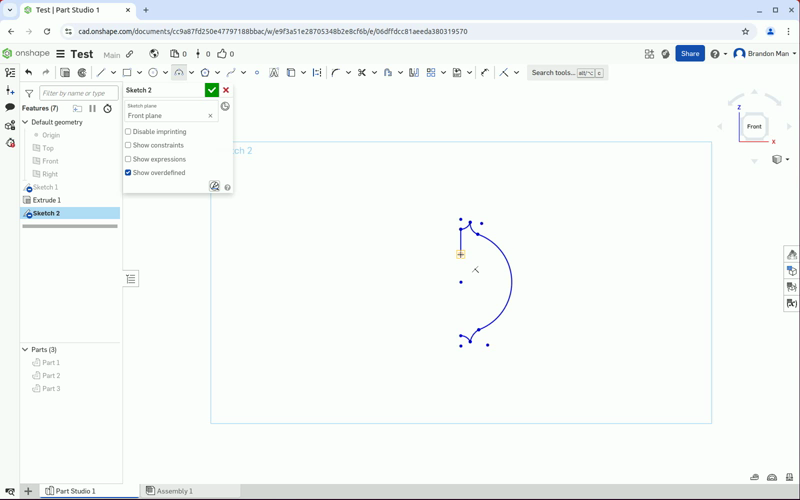
click(460, 254)
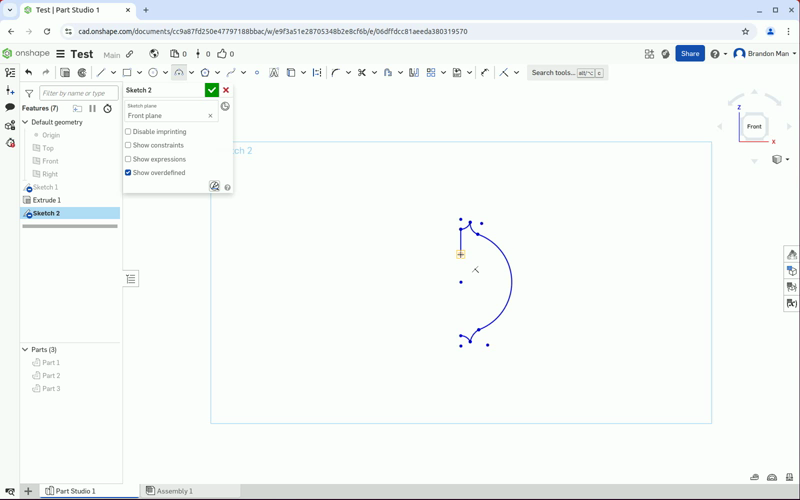
key_down(shift)
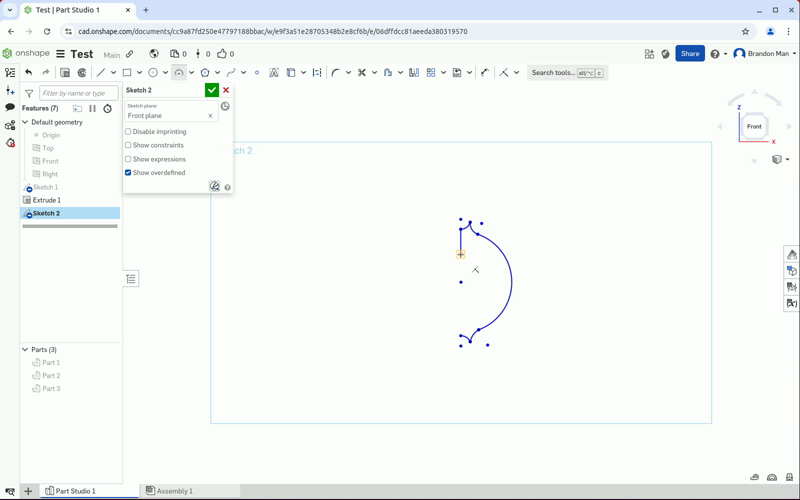
mouse_move(460, 310)
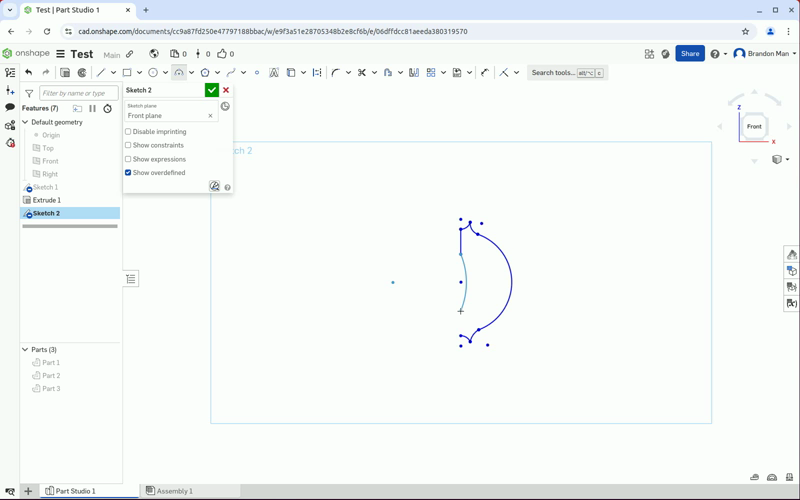
click(460, 310)
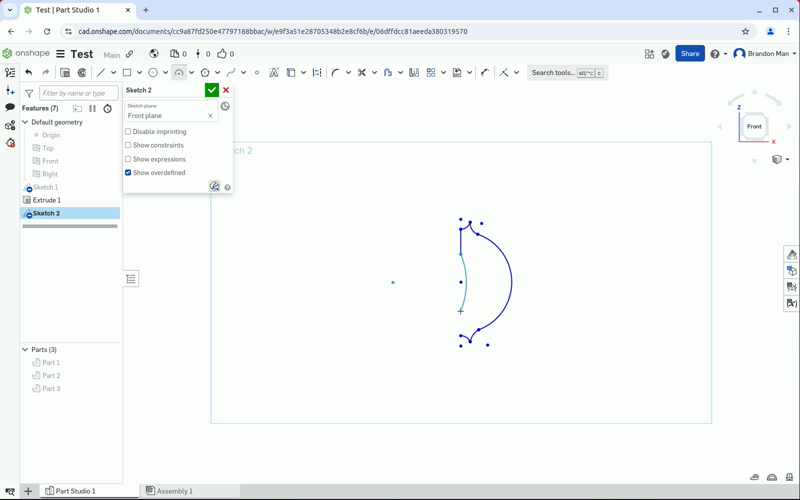
mouse_move(489, 282)
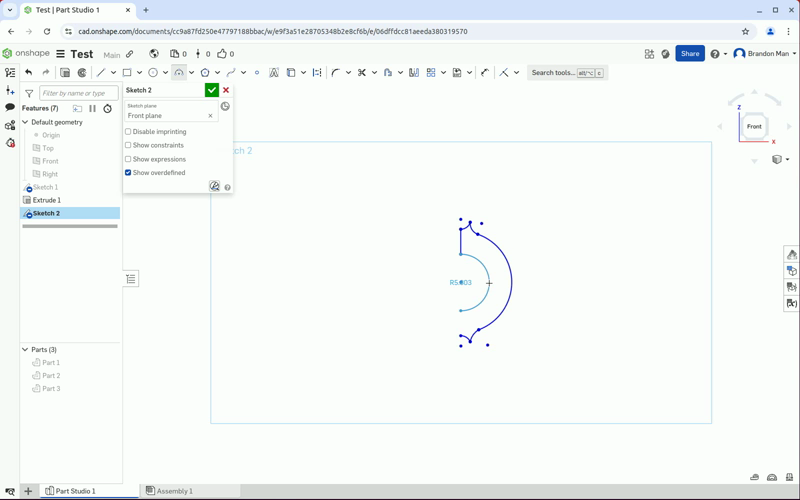
click(489, 282)
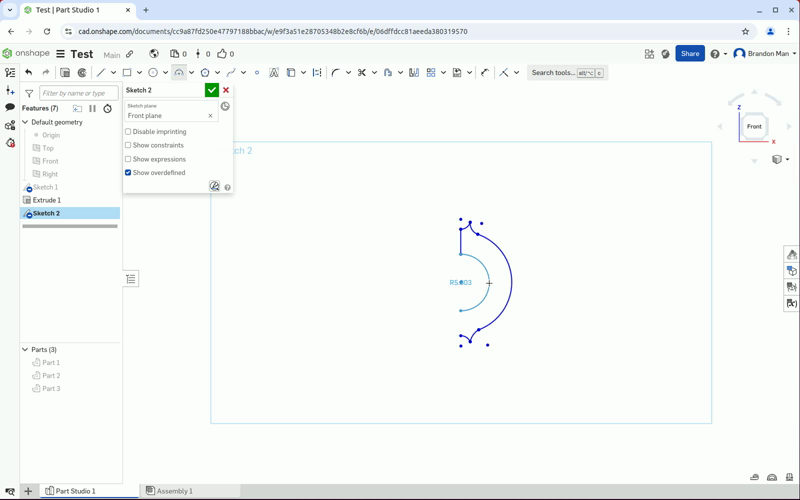
key_up(shift)
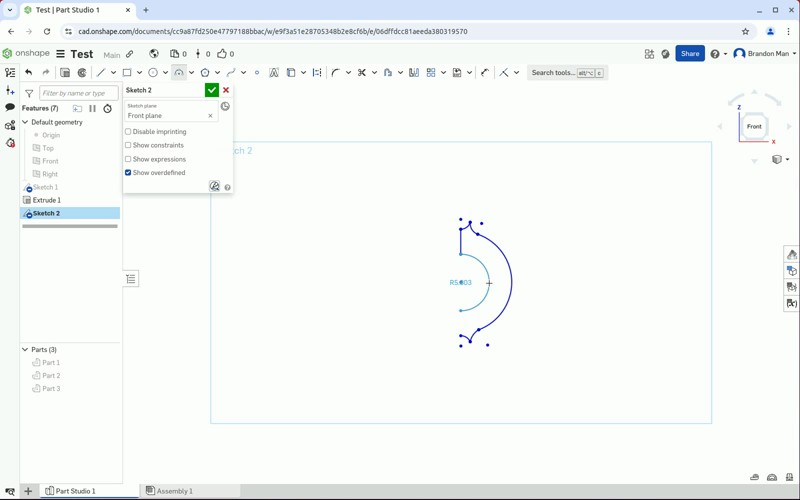
key(esc)
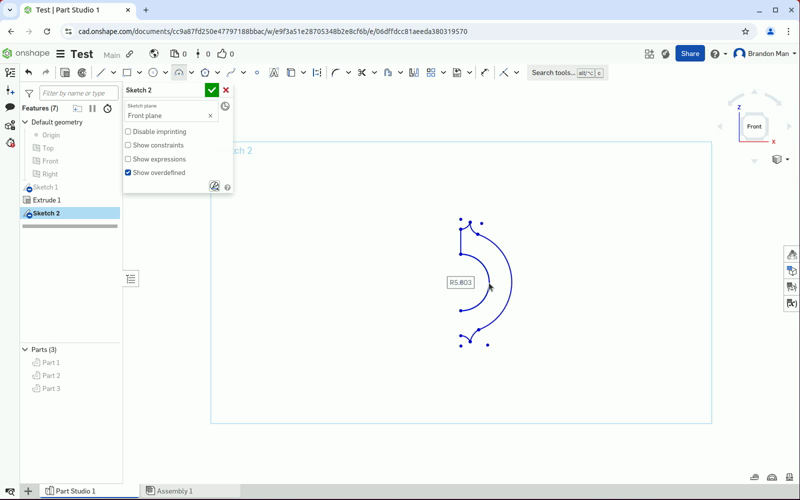
key(l)
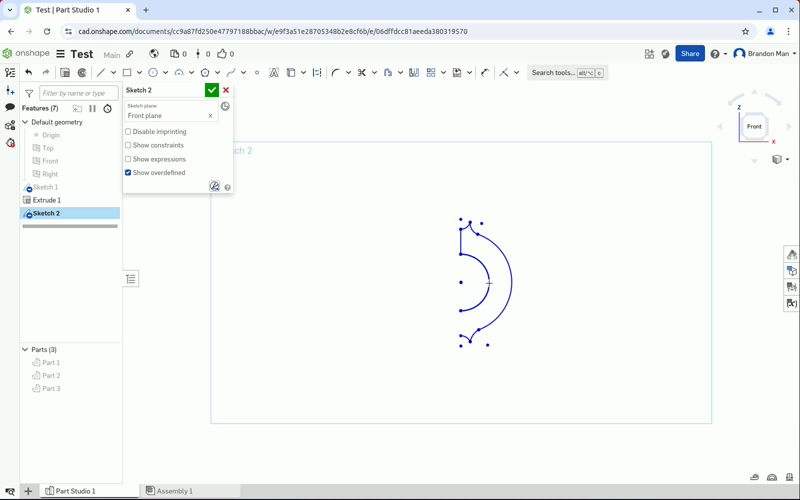
mouse_move(460, 310)
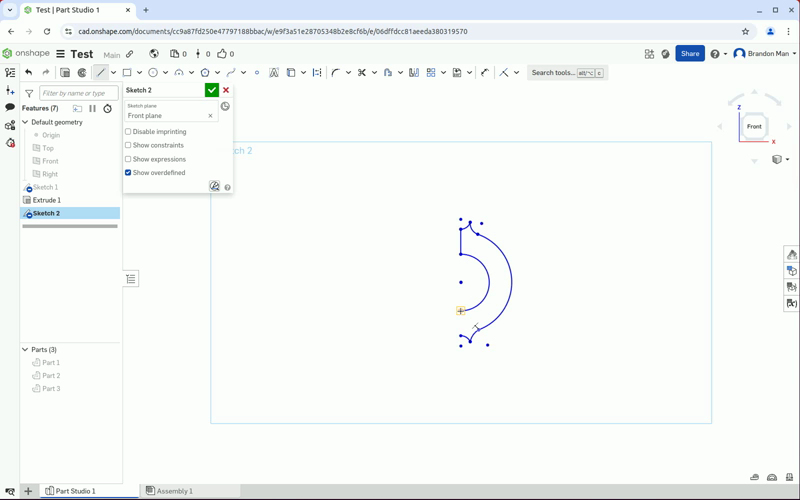
click(460, 310)
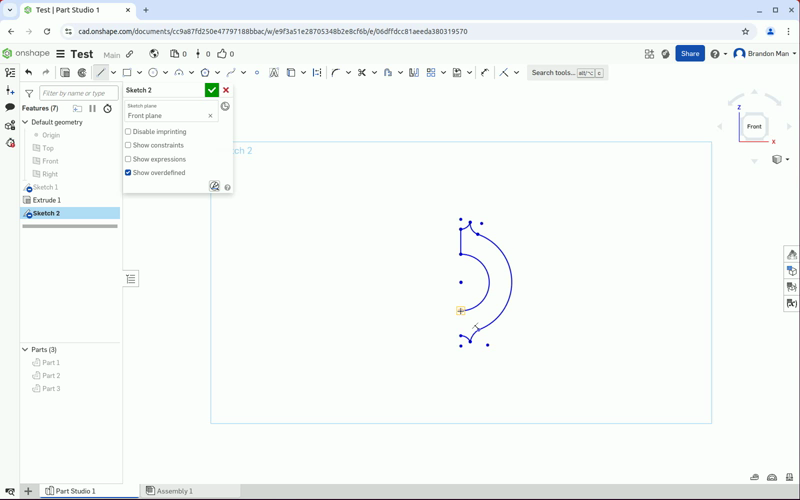
mouse_move(490, 310)
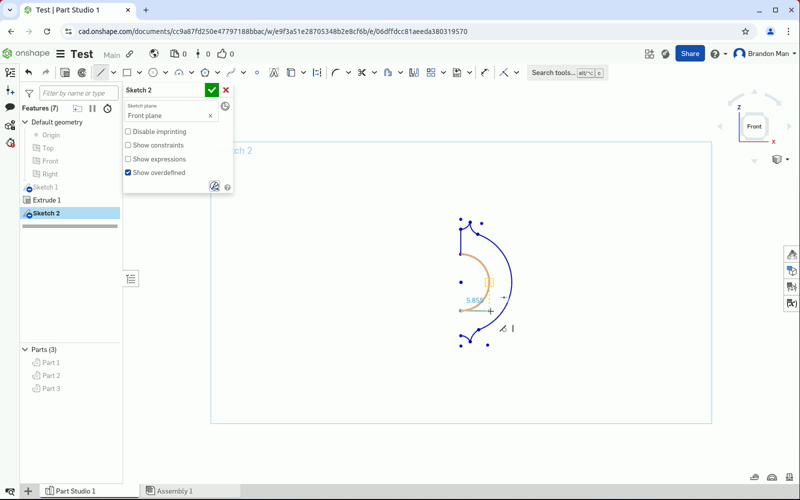
key_down(shift)
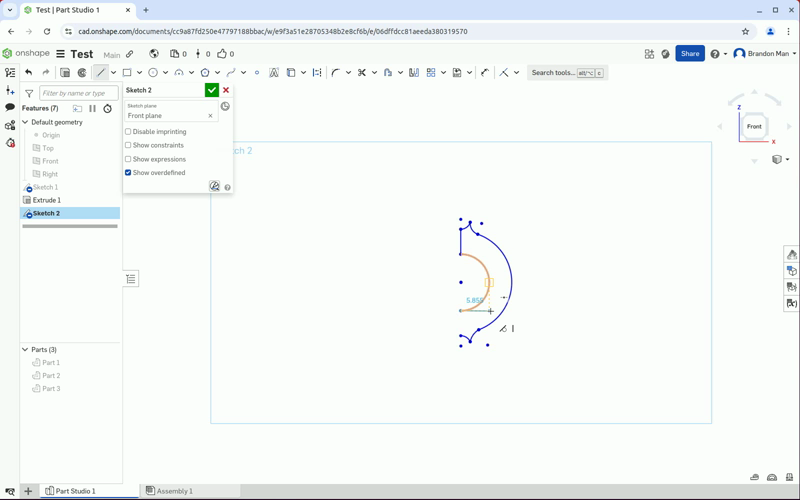
mouse_move(460, 335)
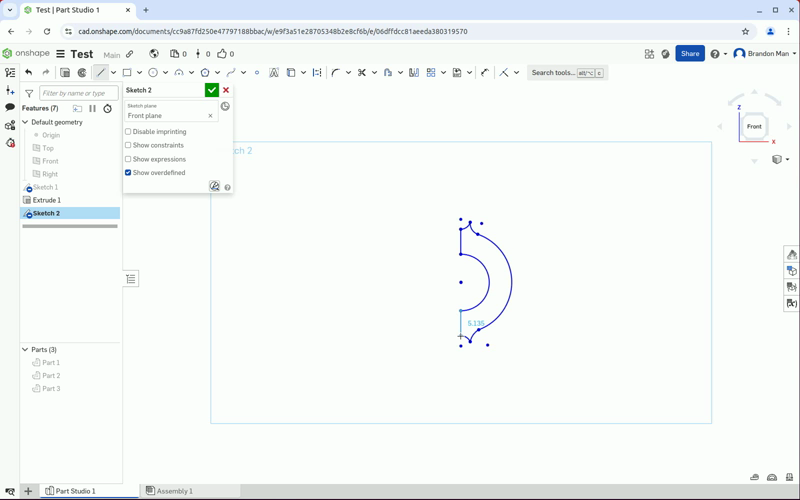
key_up(shift)
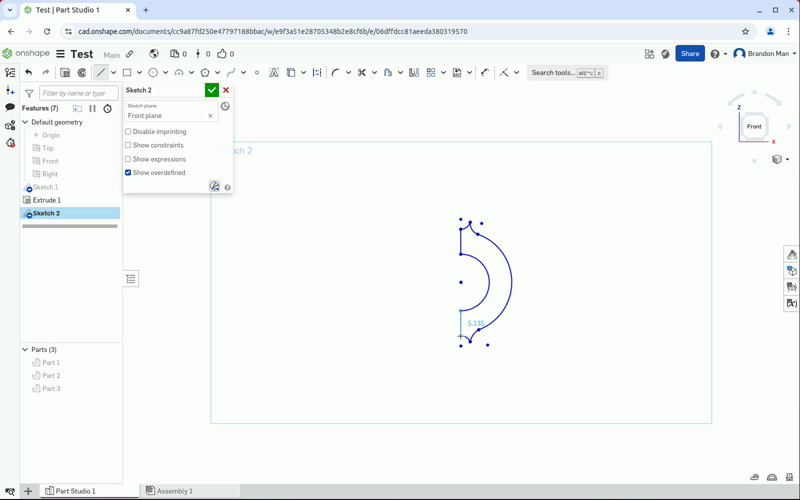
click(460, 335)
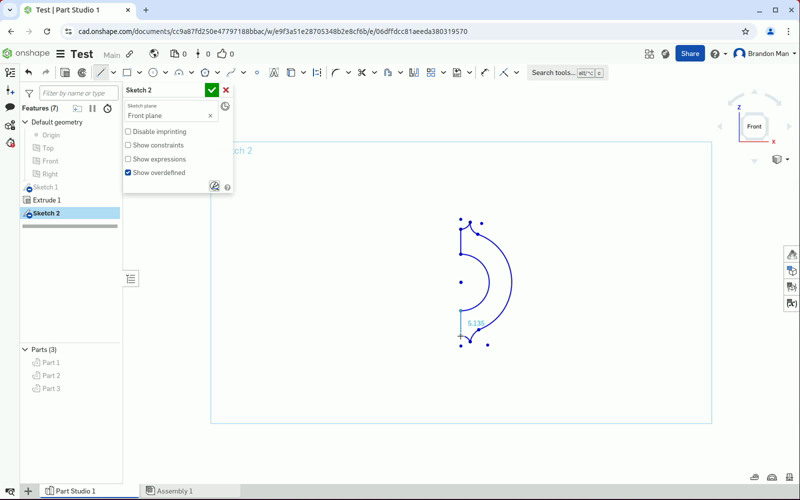
key(esc)
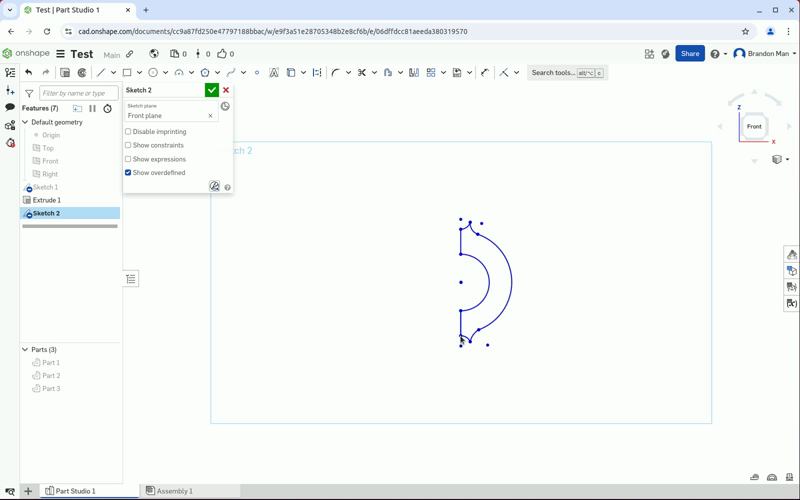
mouse_move(480, 278)
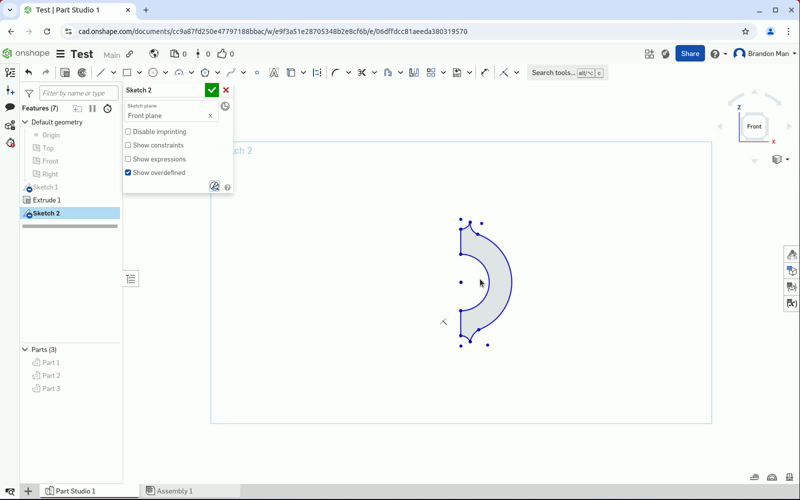
scroll(6)
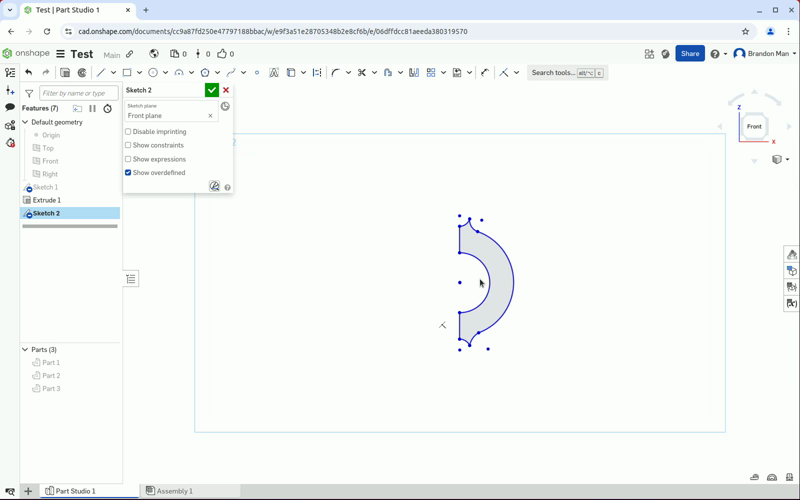
scroll(6)
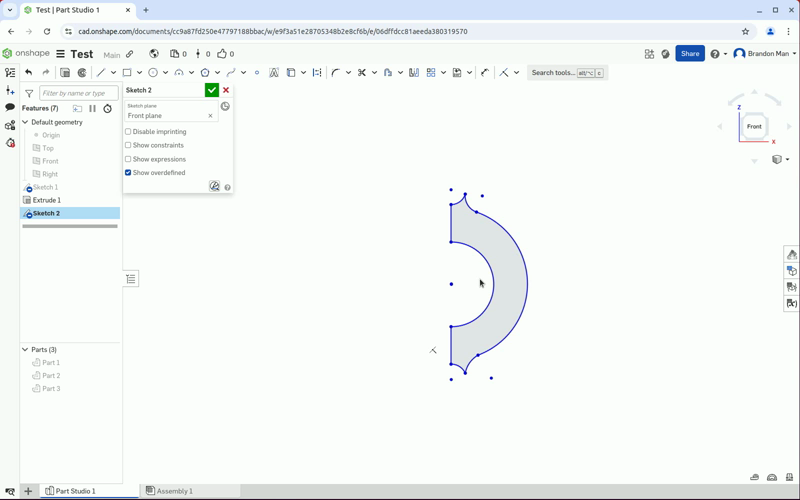
scroll(6)
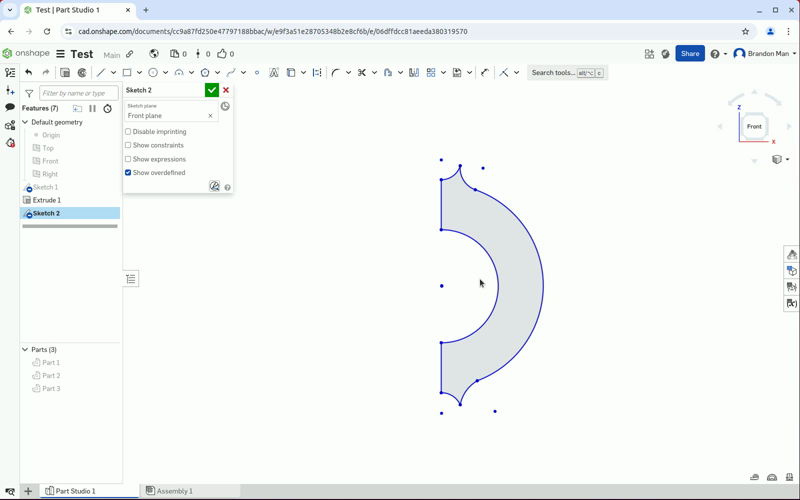
scroll(6)
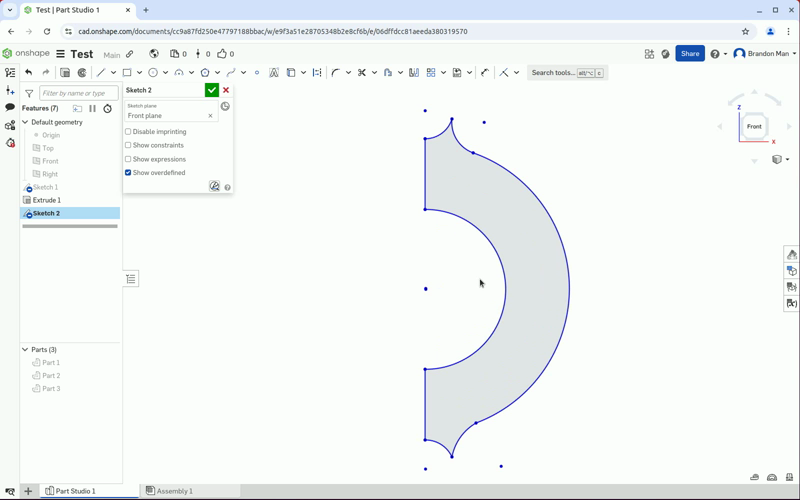
scroll(6)
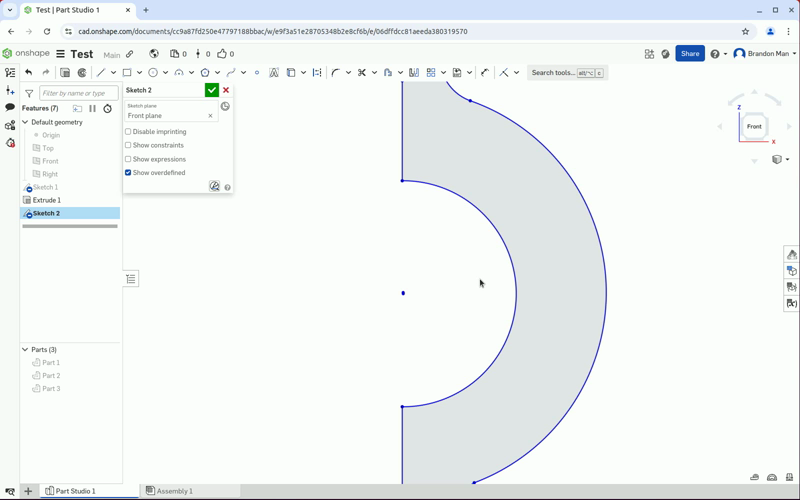
scroll(6)
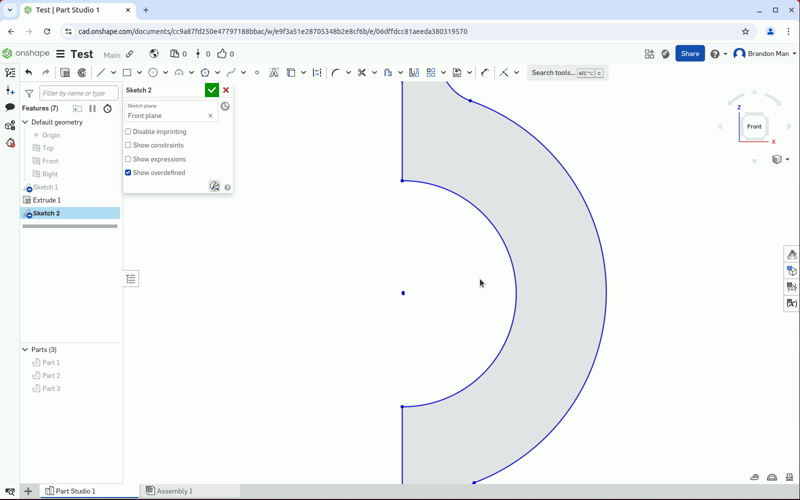
scroll(6)
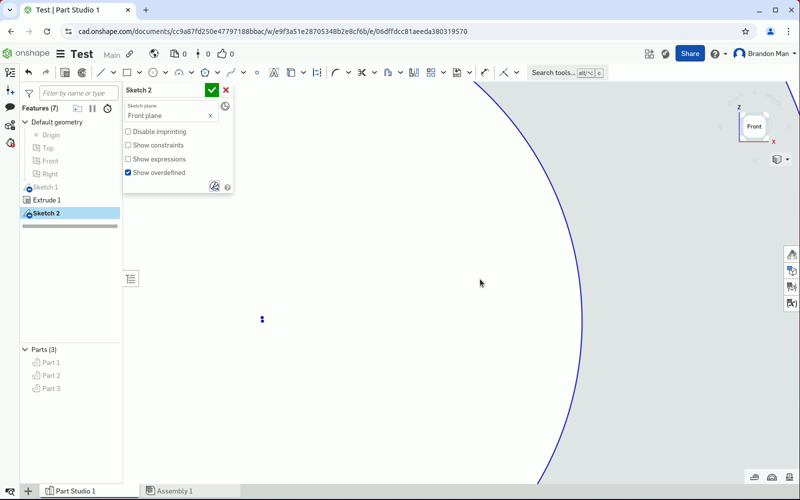
click(480, 278)
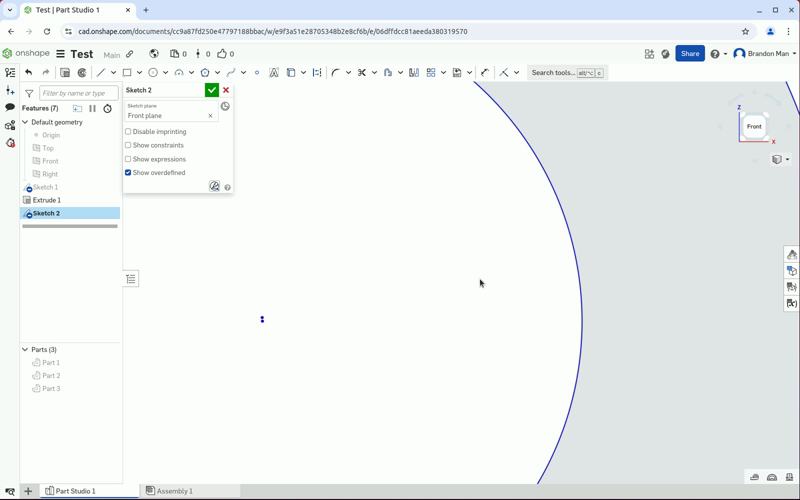
scroll(-6)
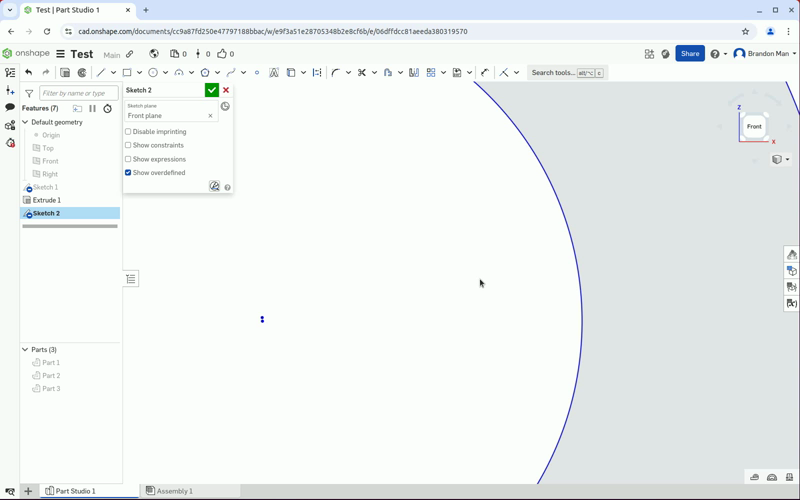
scroll(-6)
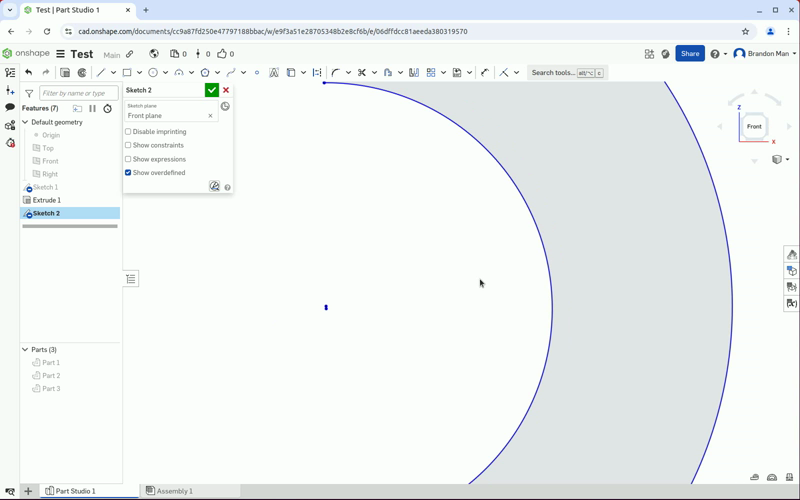
scroll(-6)
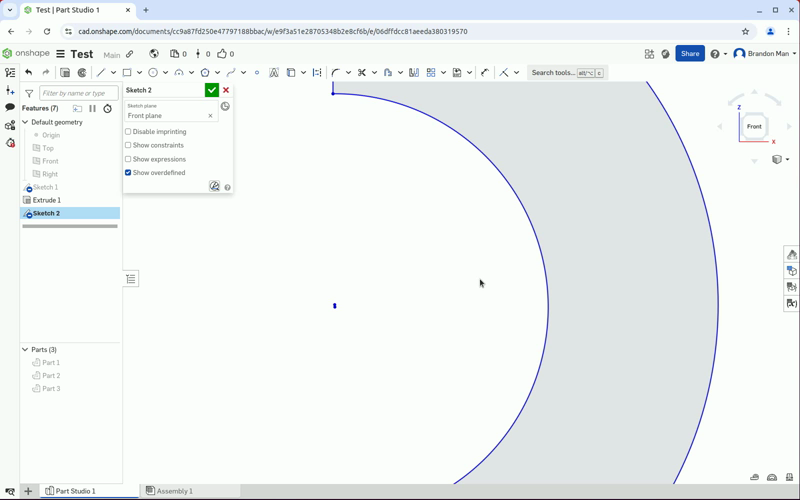
scroll(-6)
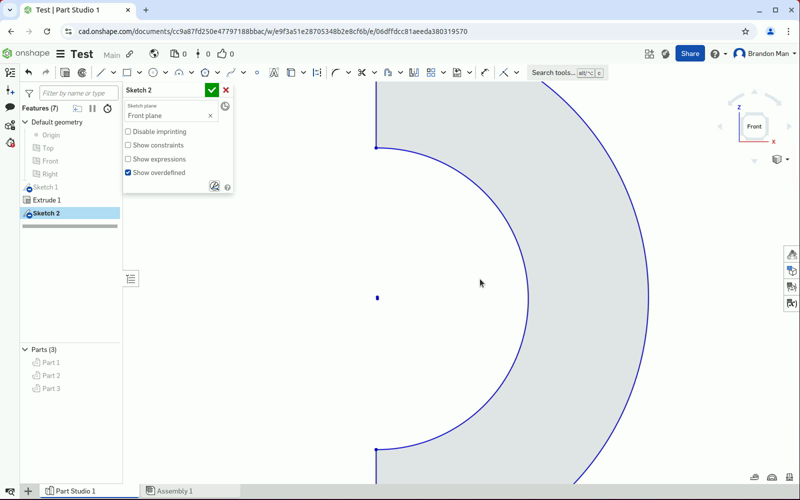
scroll(-6)
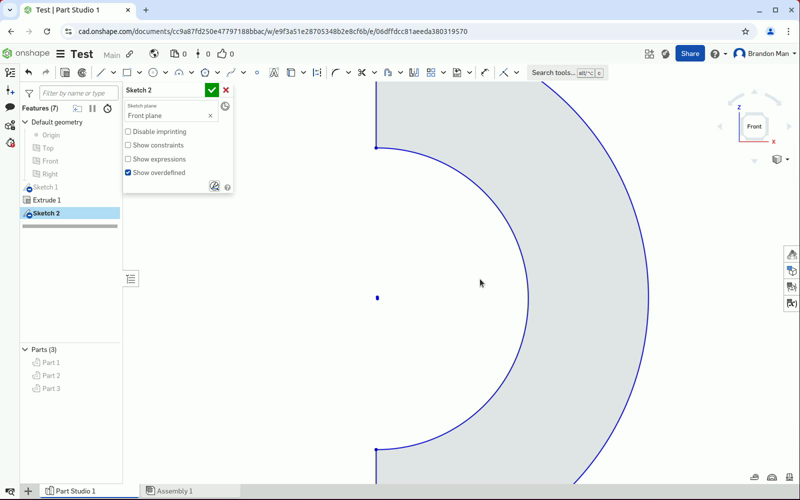
scroll(-6)
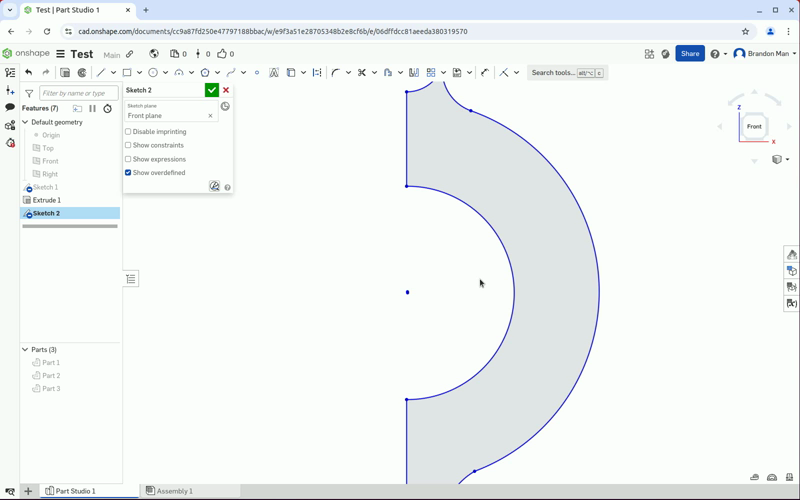
scroll(-6)
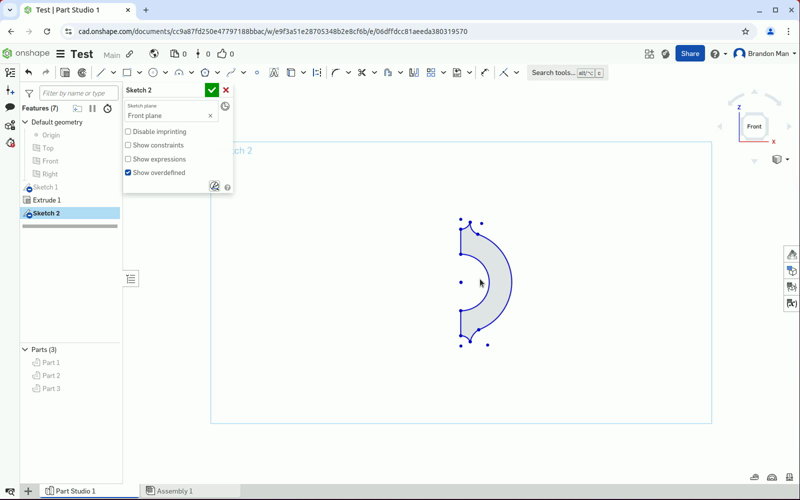
mouse_move(73, 352)
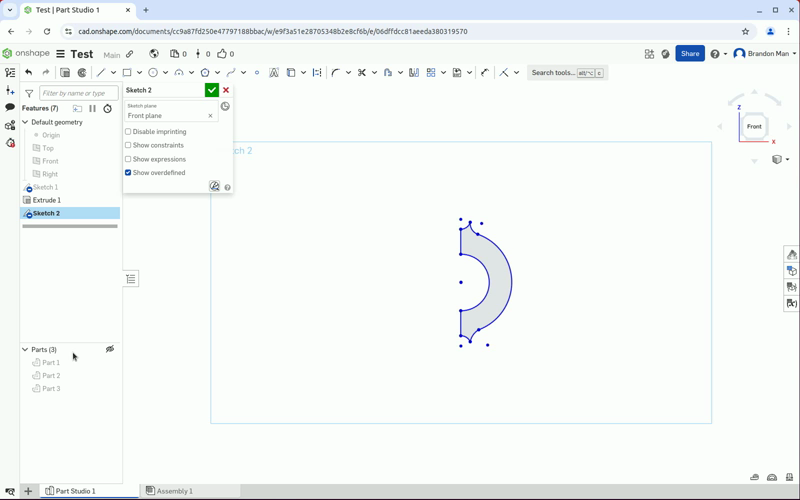
key(shift+y)
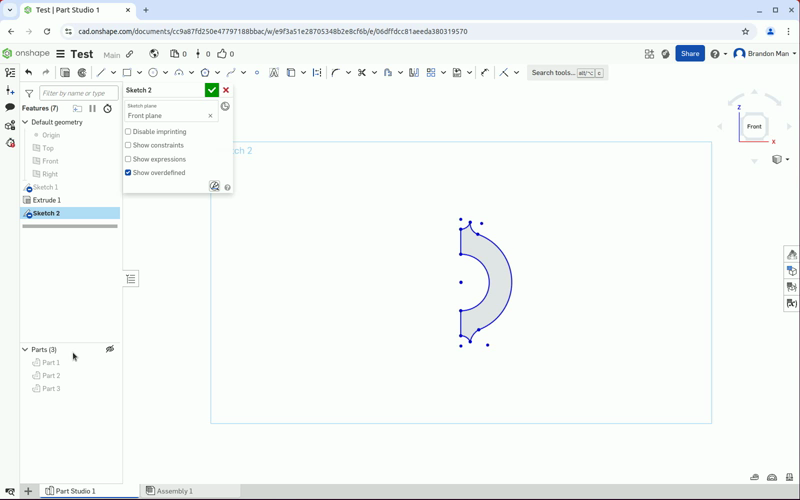
key(shift+e)
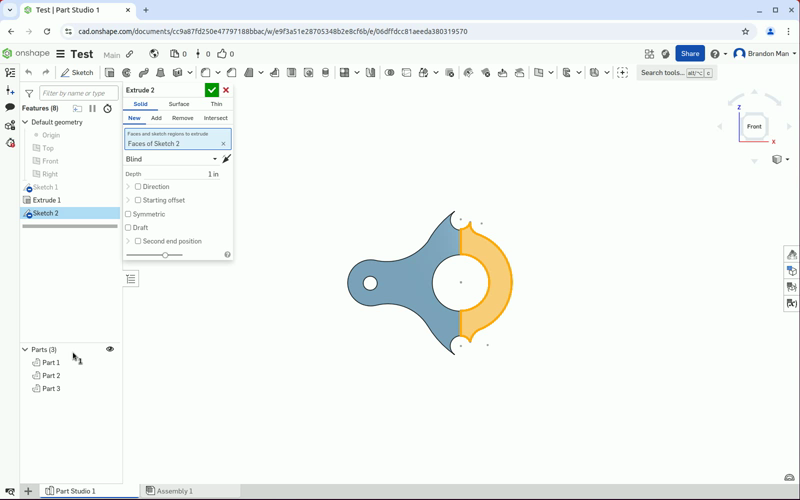
mouse_move(143, 106)
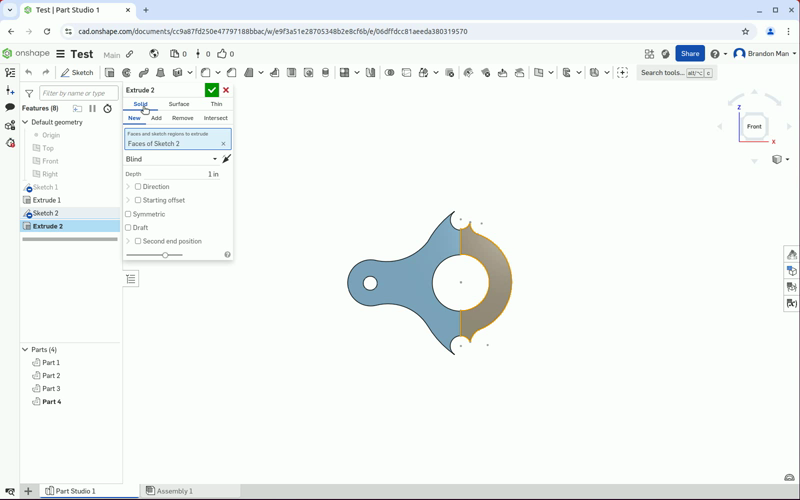
click(143, 106)
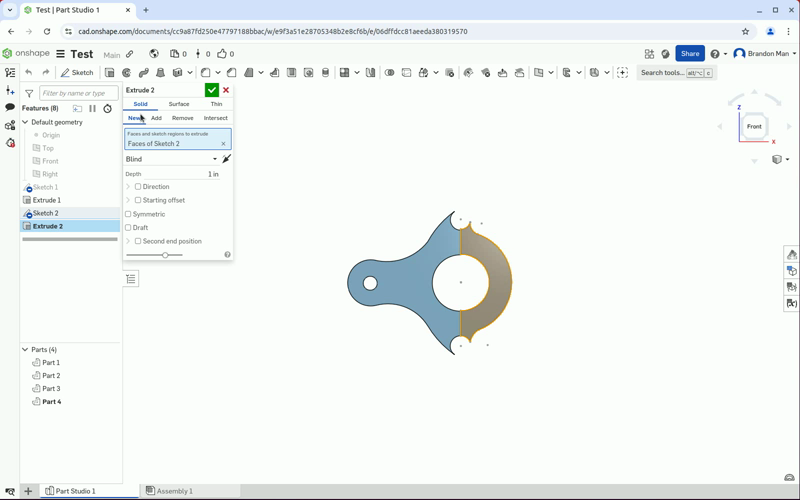
mouse_move(137, 120)
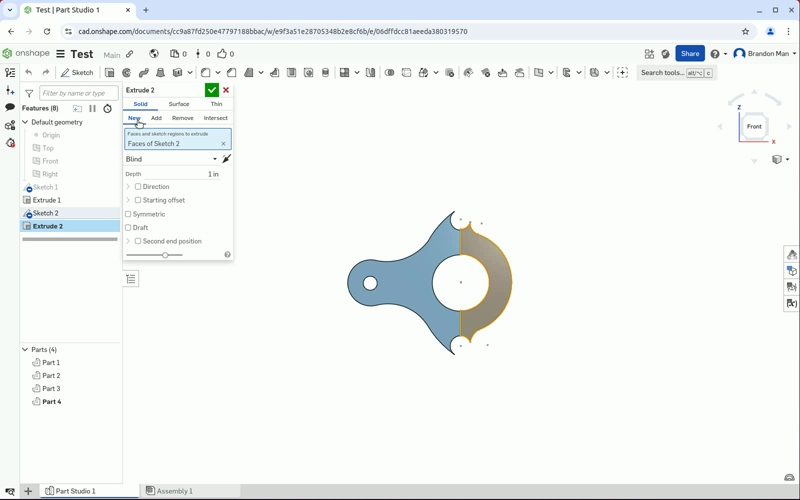
click(137, 120)
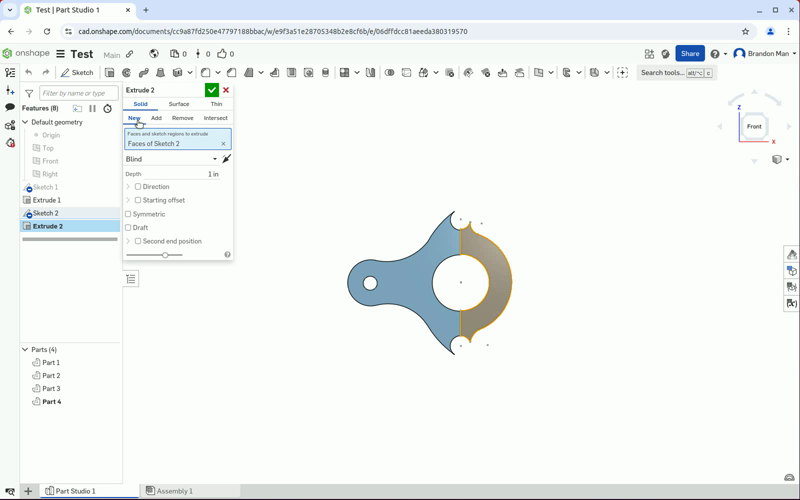
key(tab, 4)
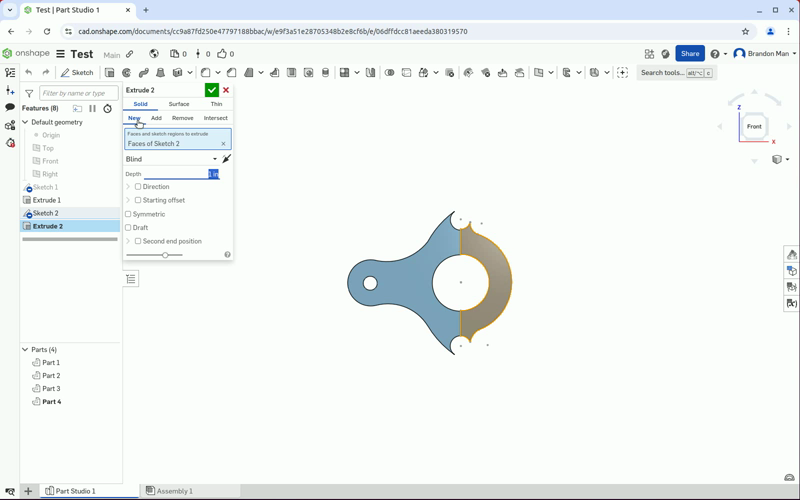
text(1.685)
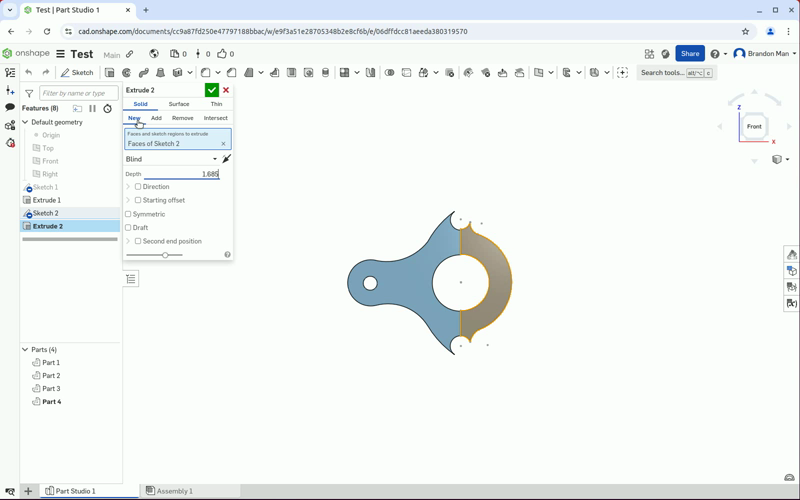
key(enter)
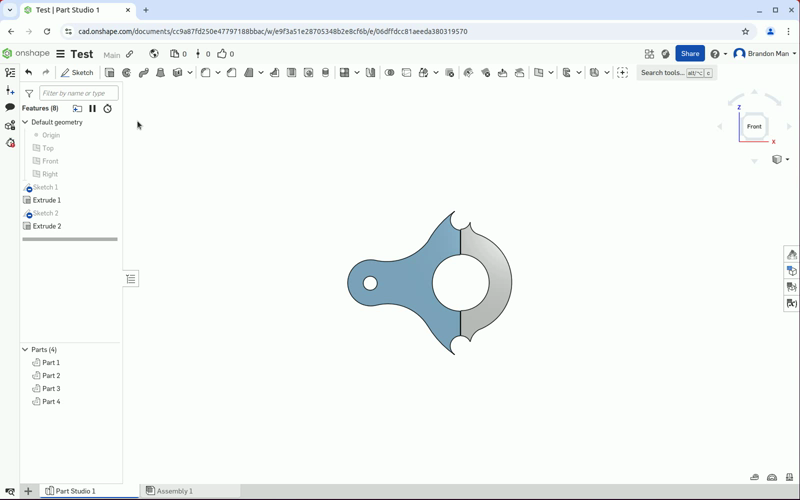
key(shift+h)
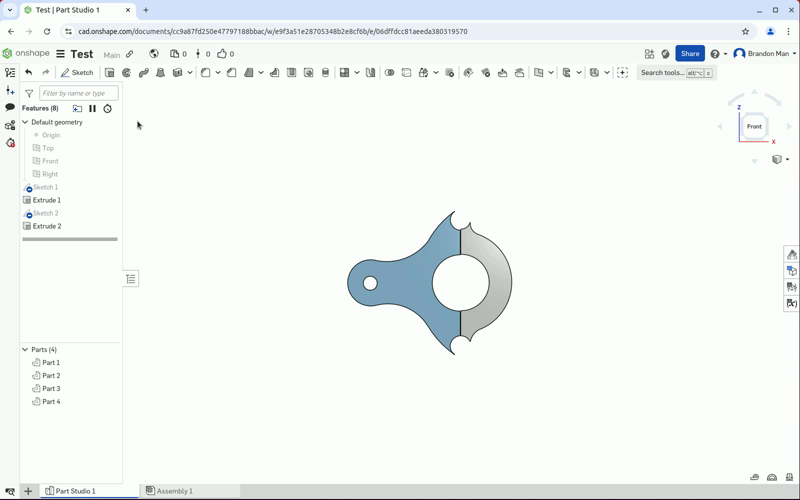
key(shift+h)
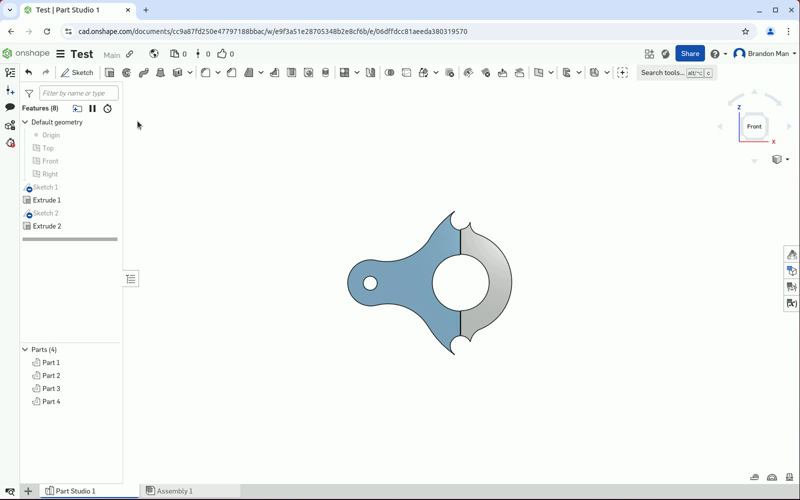
mouse_move(73, 189)
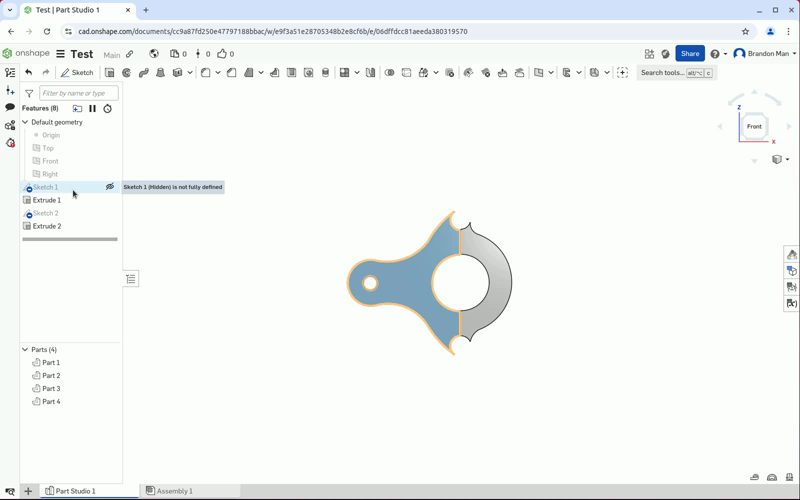
click(73, 189)
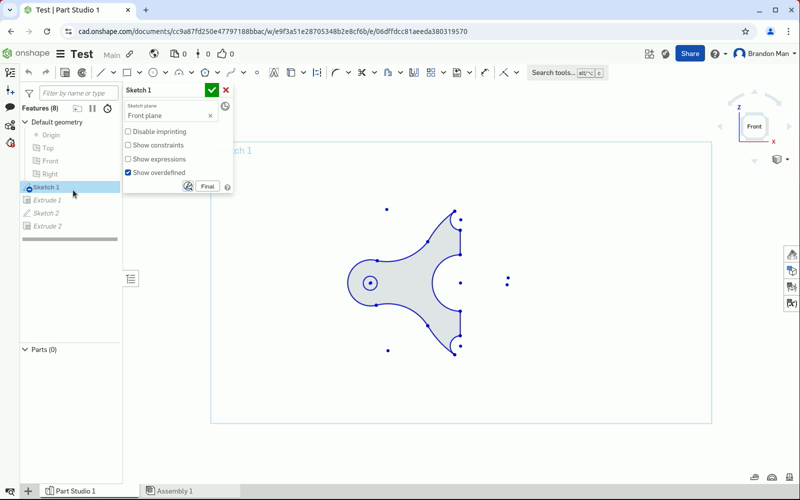
mouse_move(229, 92)
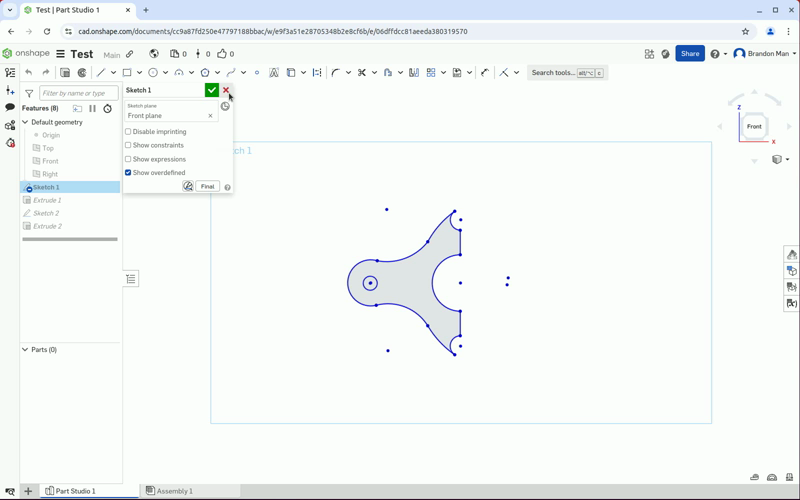
click(229, 92)
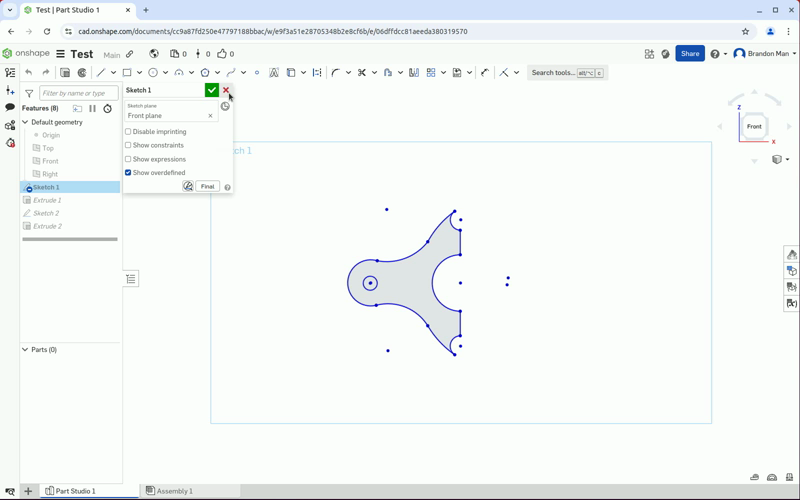
key(shift+s)
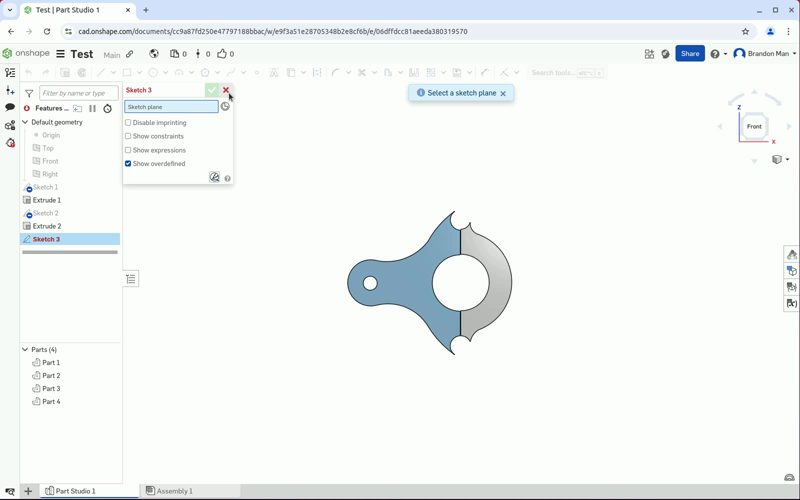
mouse_move(73, 163)
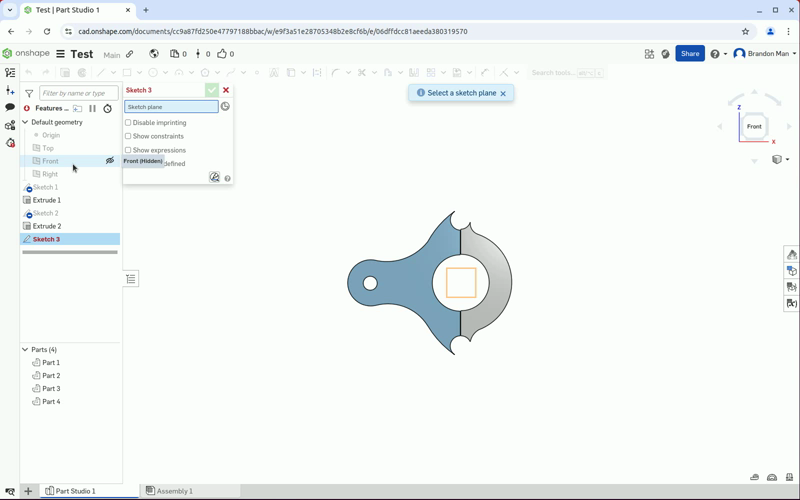
click(73, 163)
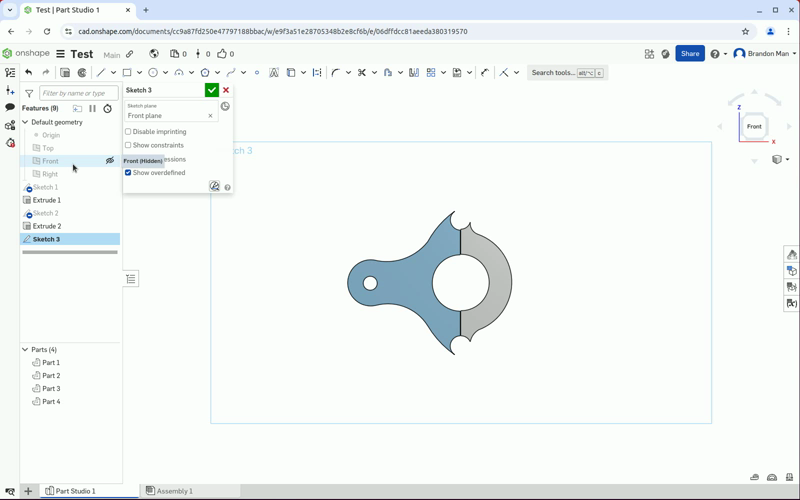
mouse_move(73, 352)
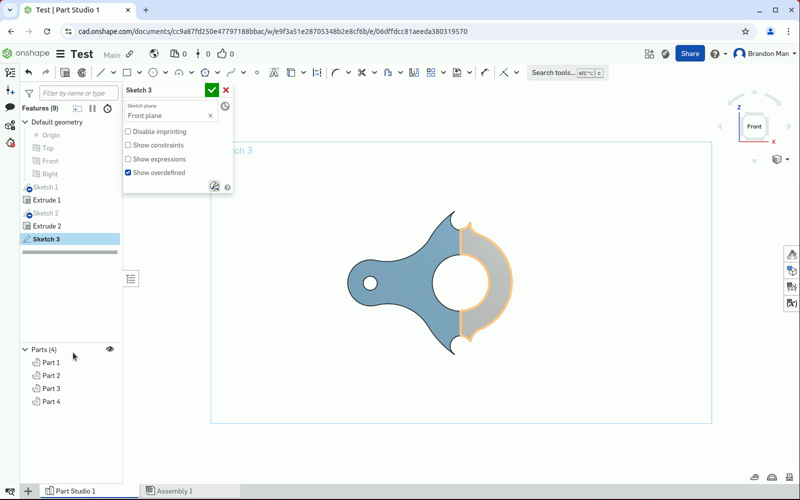
key(y)
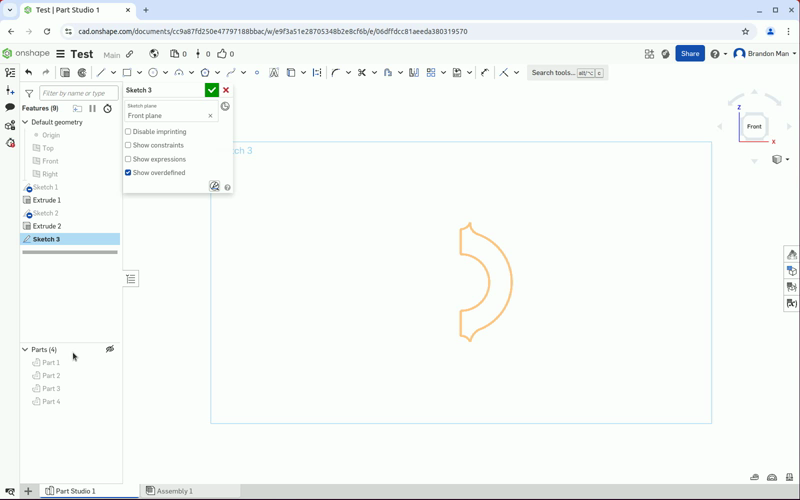
key(c)
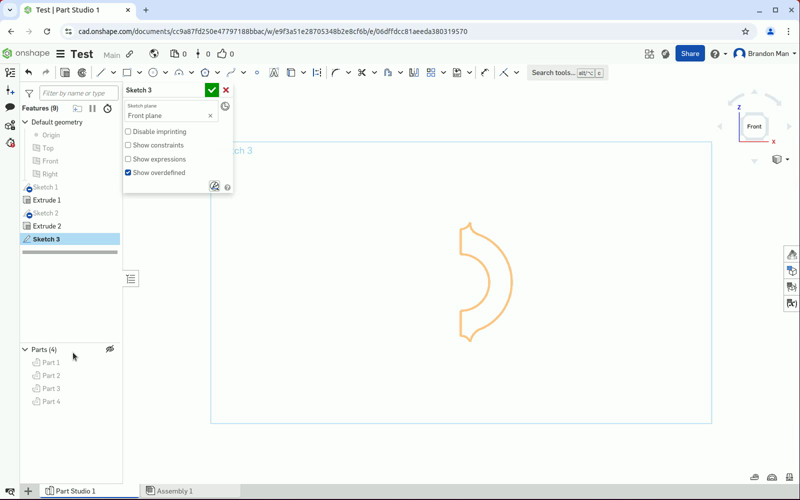
key_down(shift)
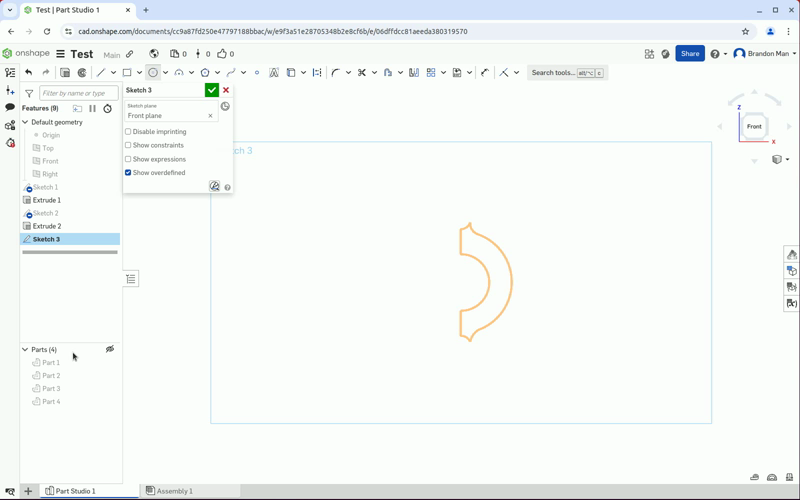
mouse_move(461, 346)
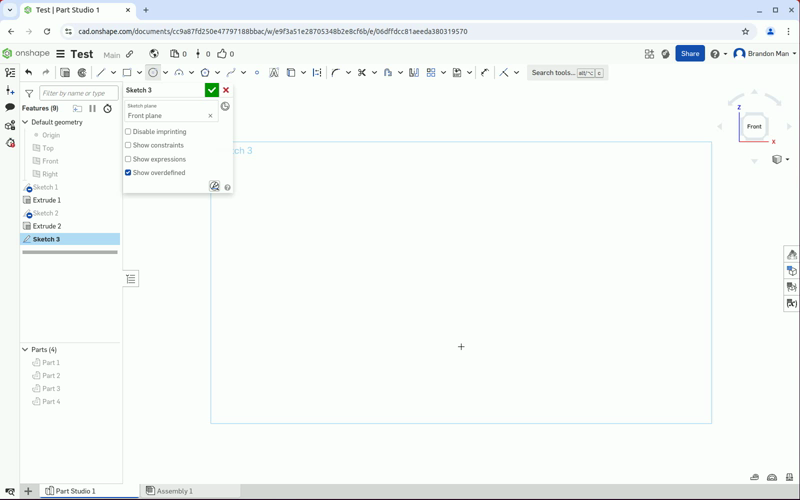
click(461, 346)
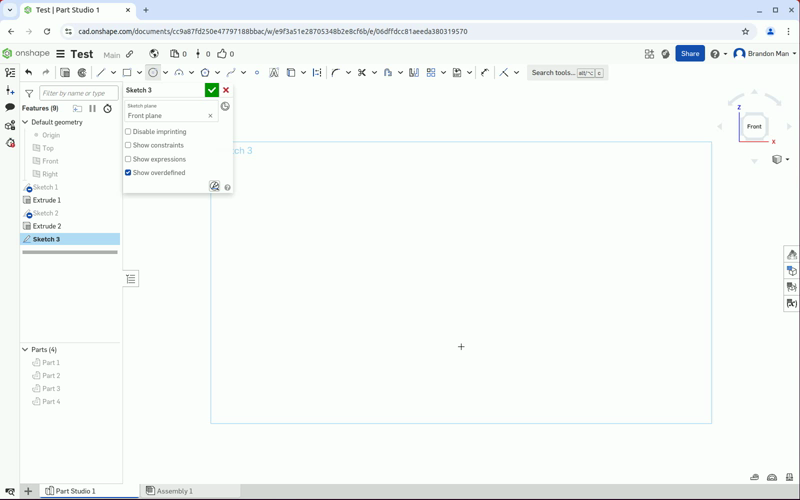
key_up(shift)
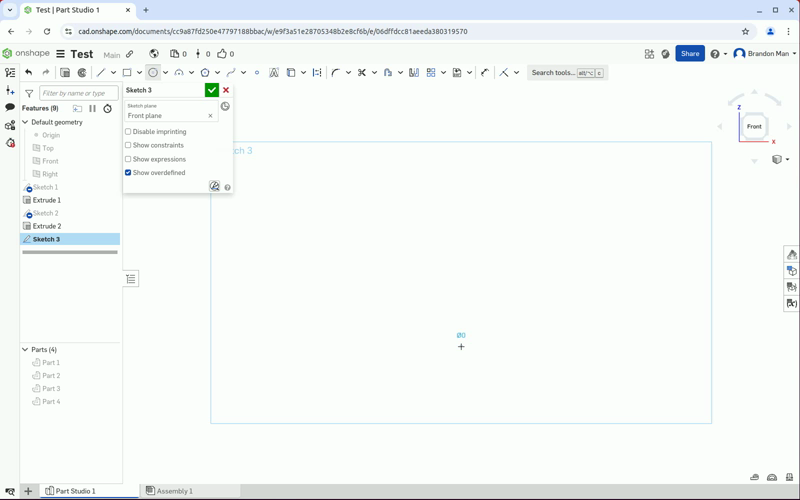
mouse_move(472, 346)
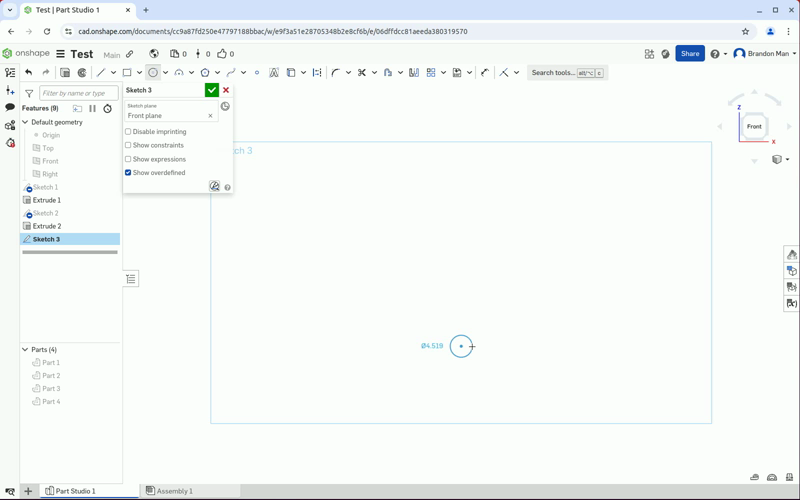
click(472, 346)
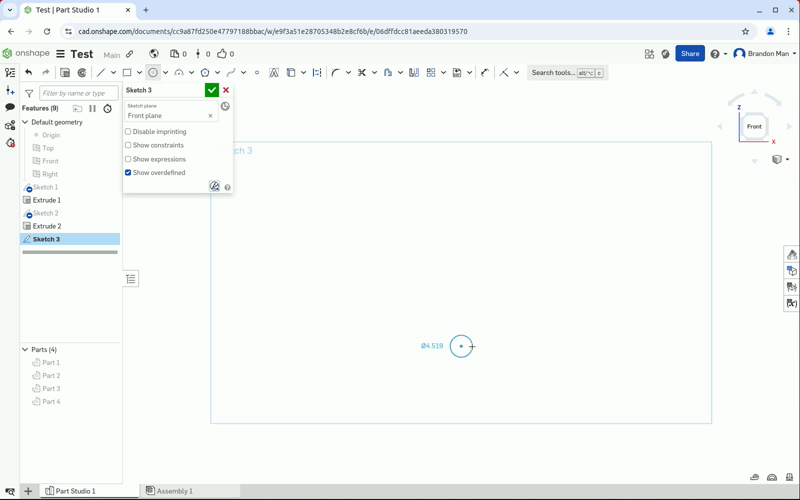
key(esc)
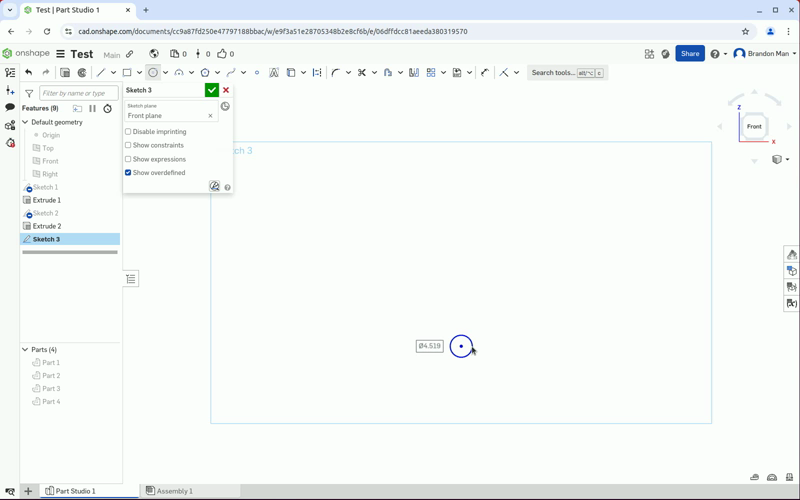
key(c)
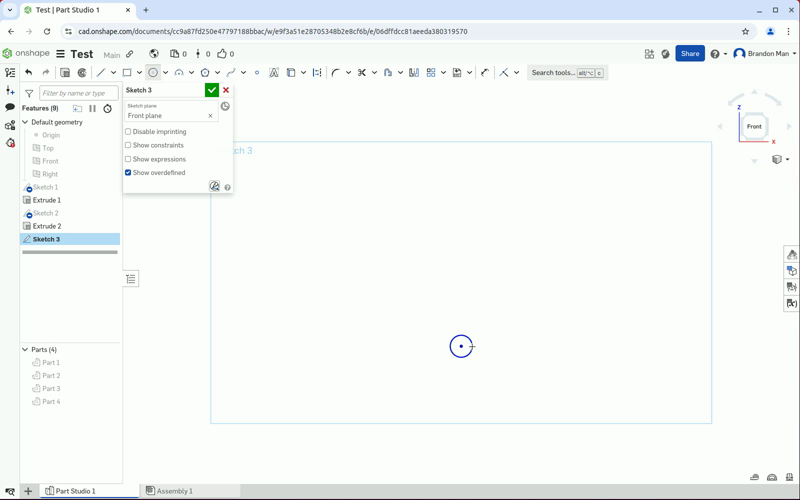
key_down(shift)
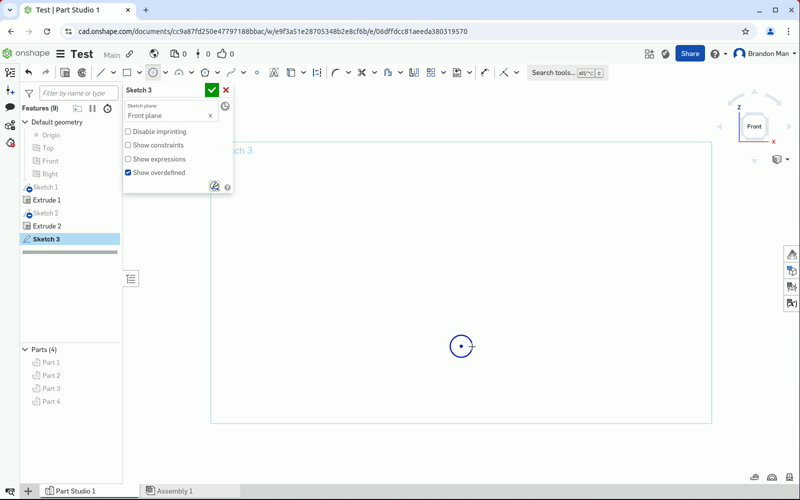
mouse_move(461, 346)
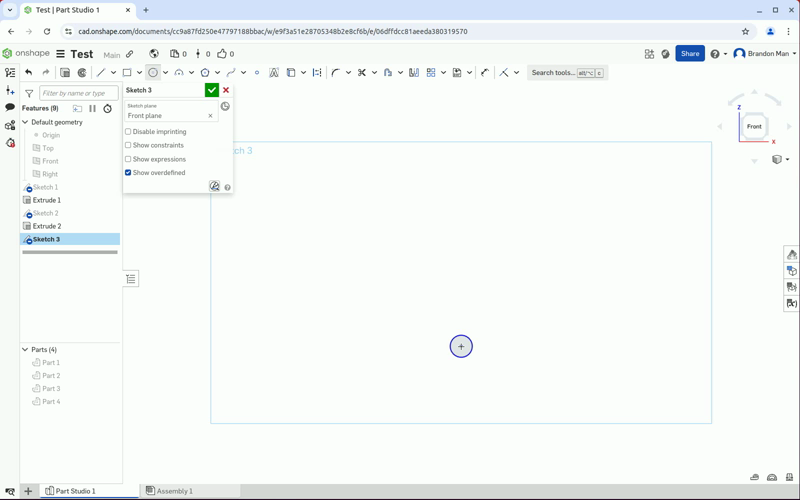
click(461, 346)
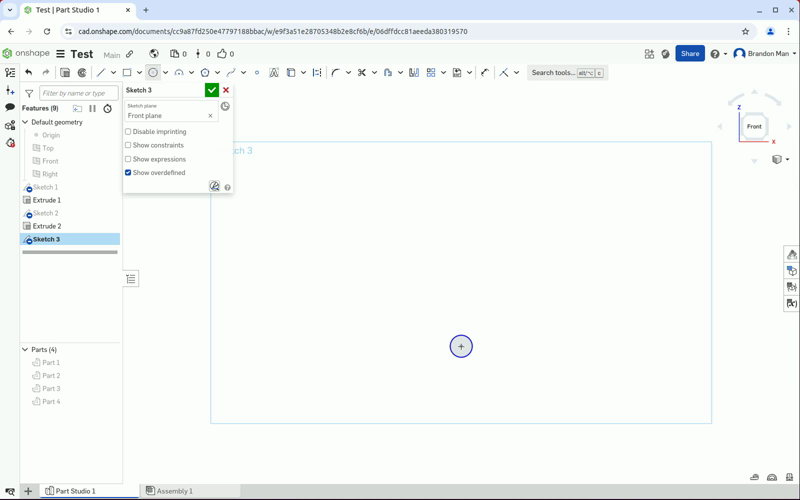
key_up(shift)
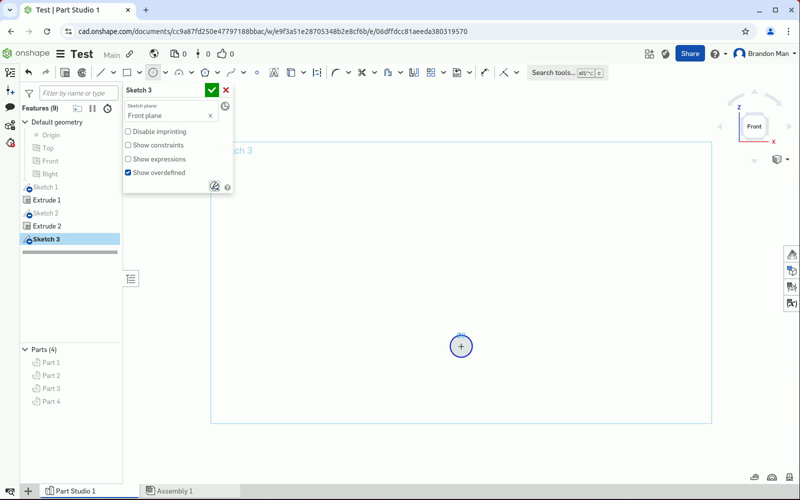
mouse_move(469, 346)
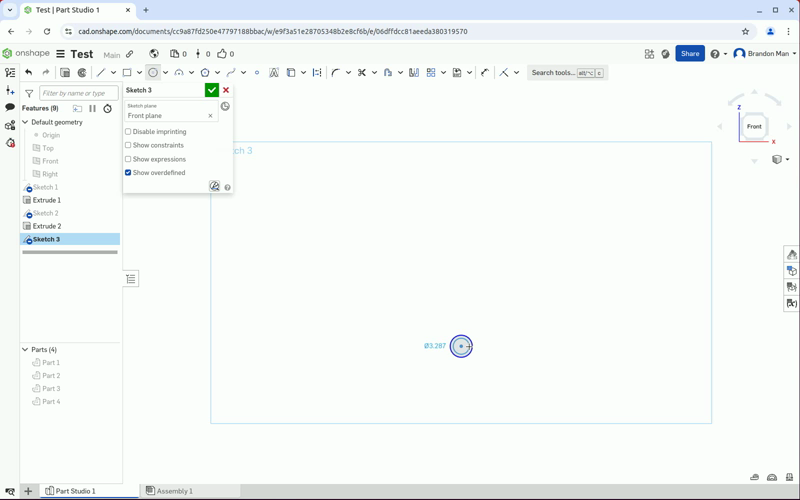
scroll(6)
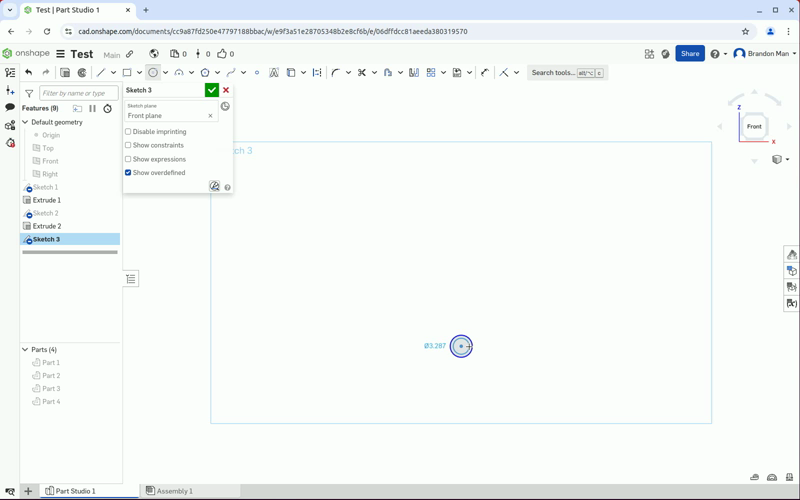
scroll(6)
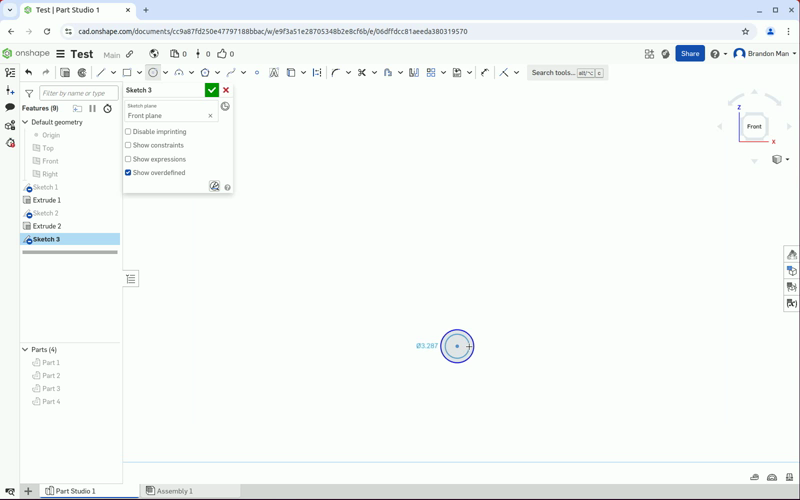
scroll(6)
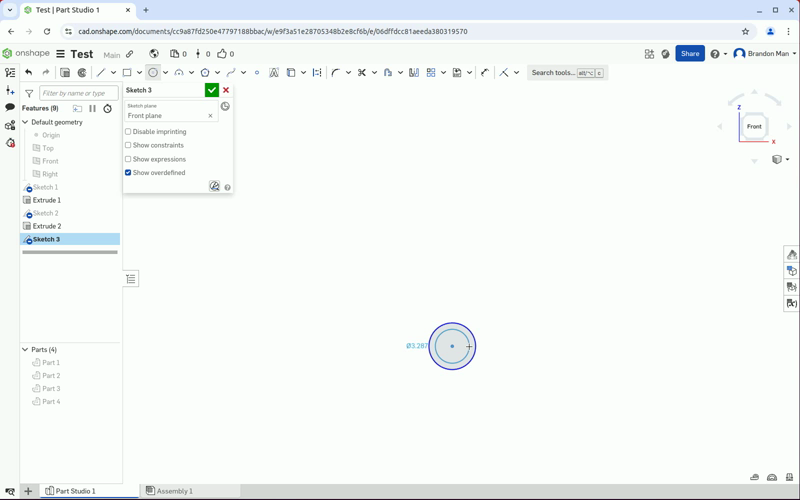
scroll(6)
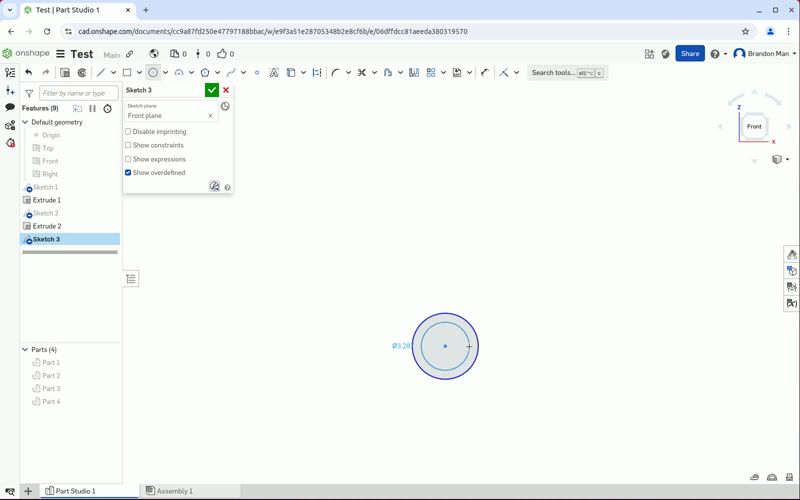
scroll(6)
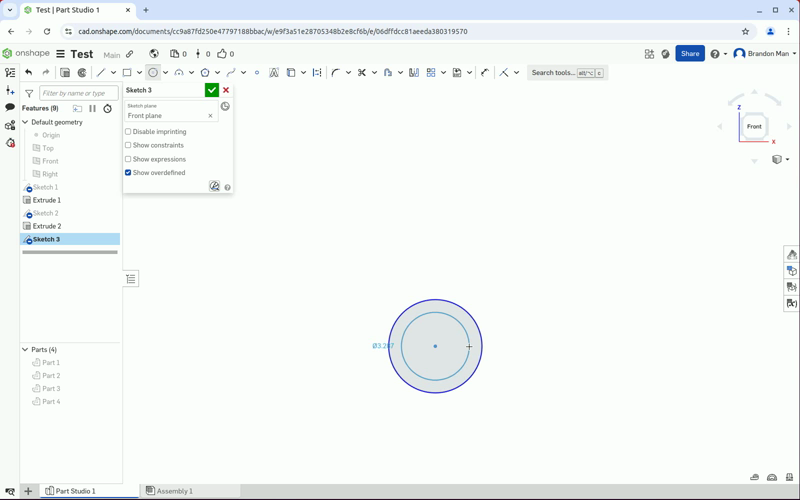
scroll(6)
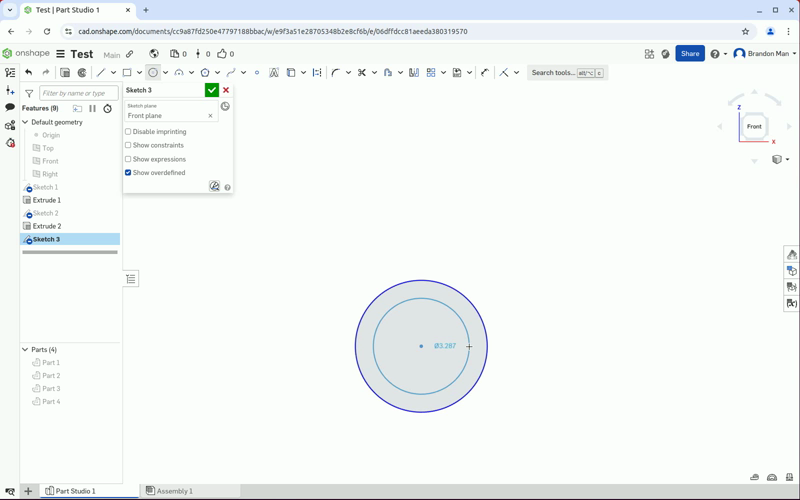
scroll(6)
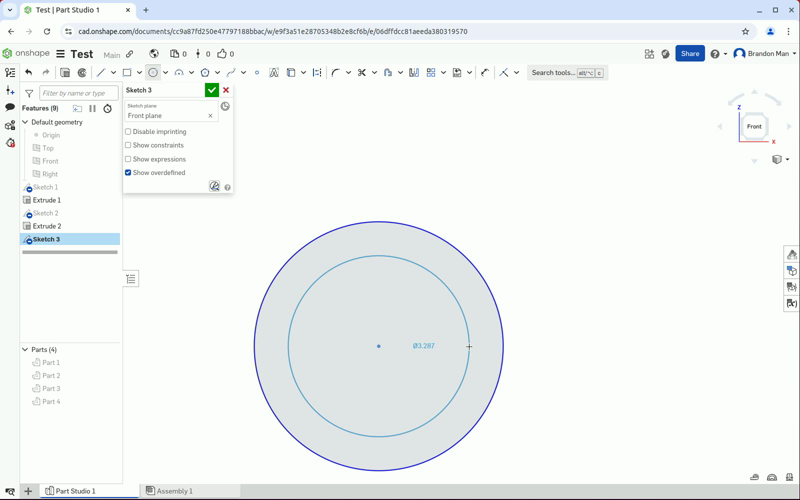
click(469, 346)
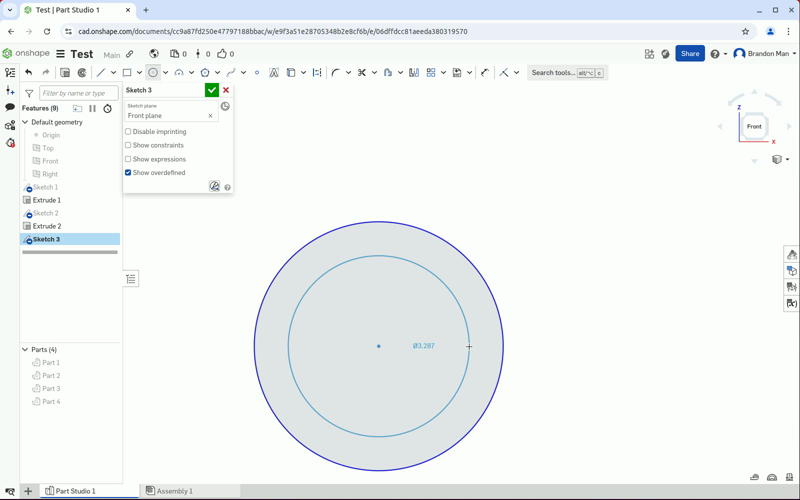
scroll(-6)
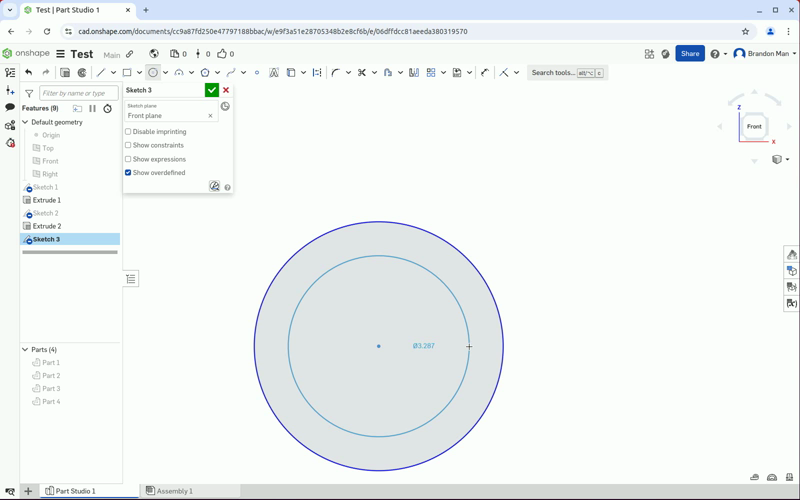
scroll(-6)
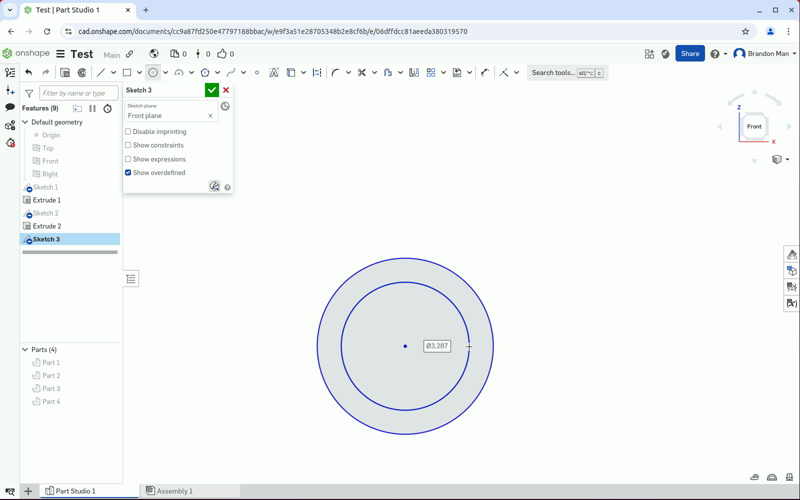
scroll(-6)
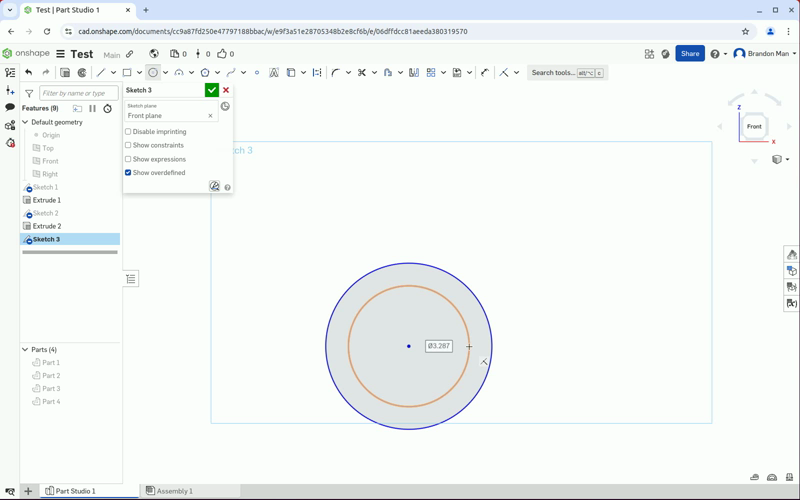
scroll(-6)
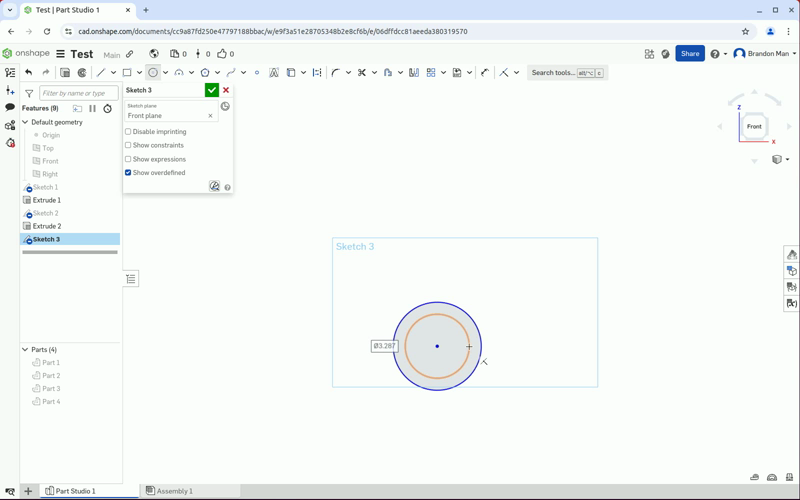
scroll(-6)
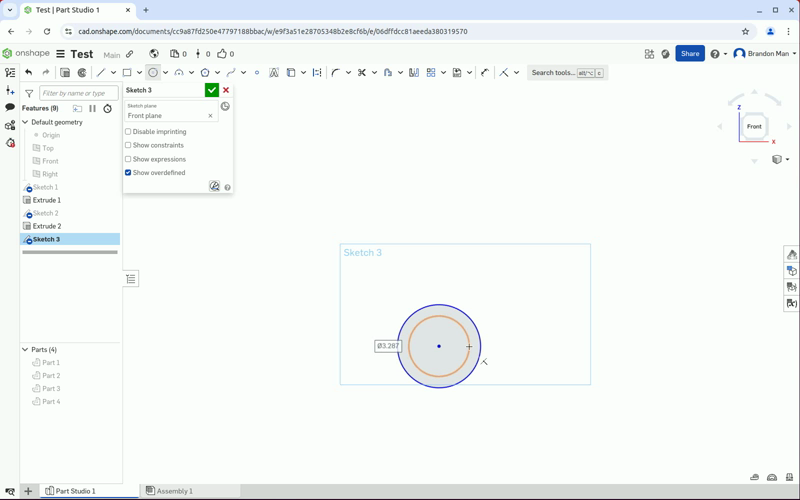
scroll(-6)
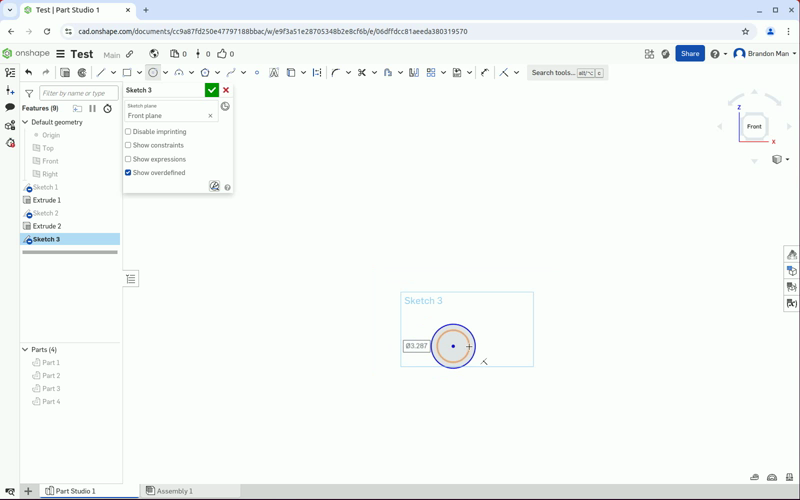
scroll(-6)
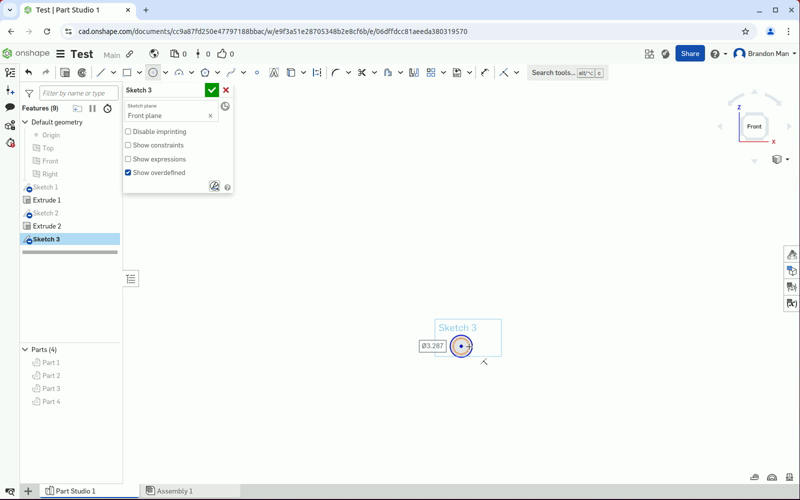
key(esc)
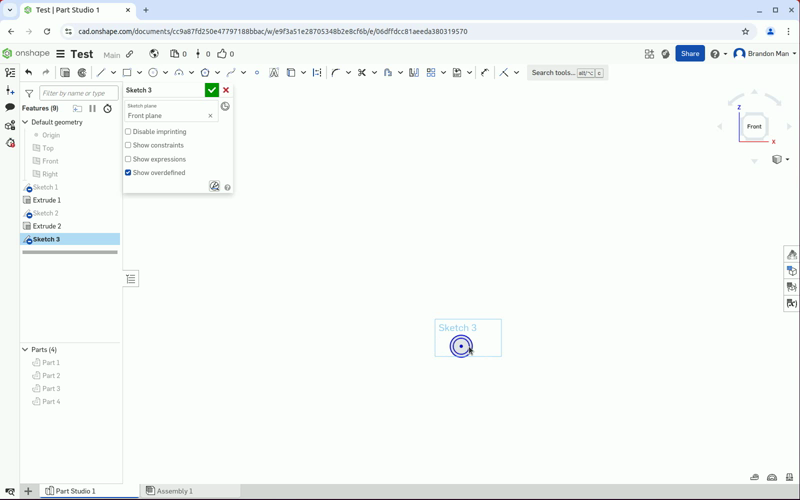
mouse_move(456, 354)
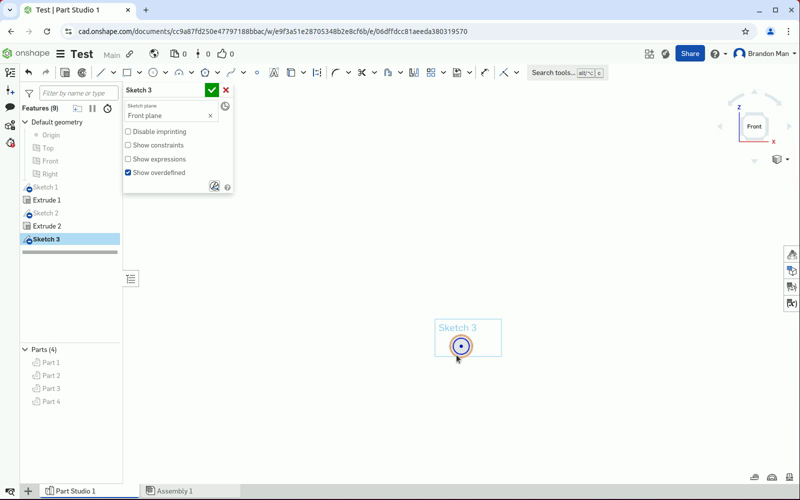
scroll(6)
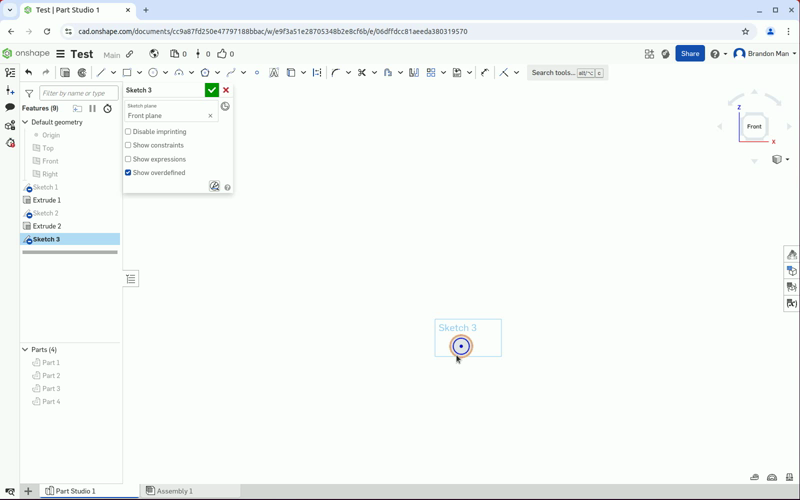
scroll(6)
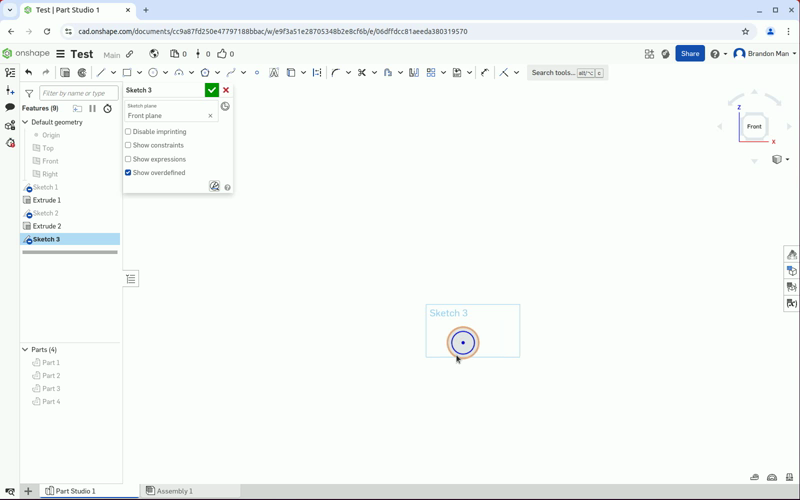
scroll(6)
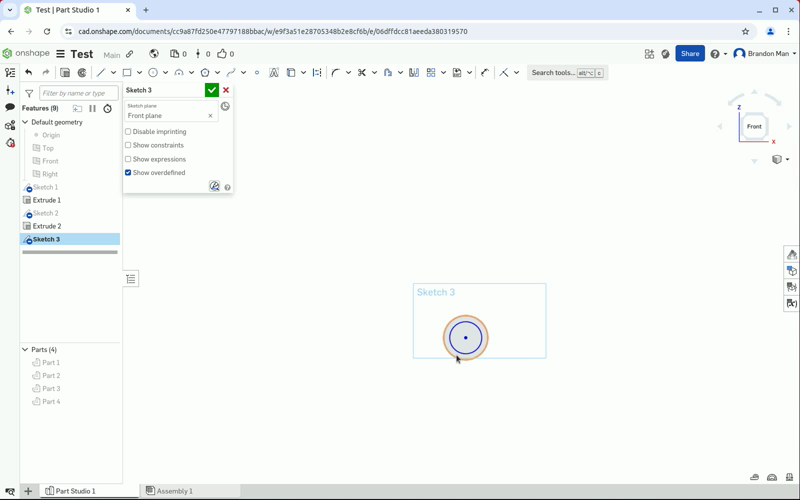
scroll(6)
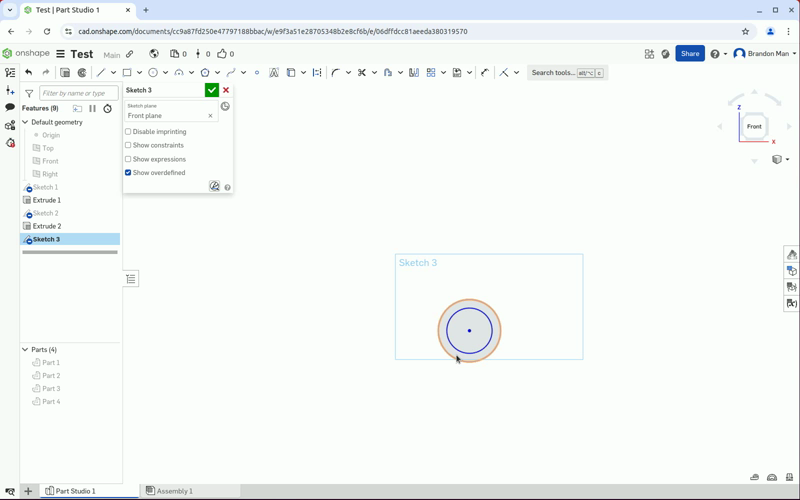
scroll(6)
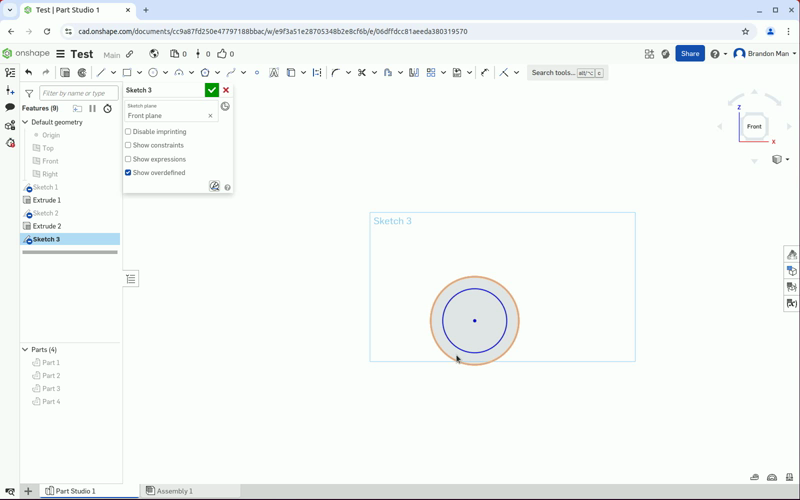
scroll(6)
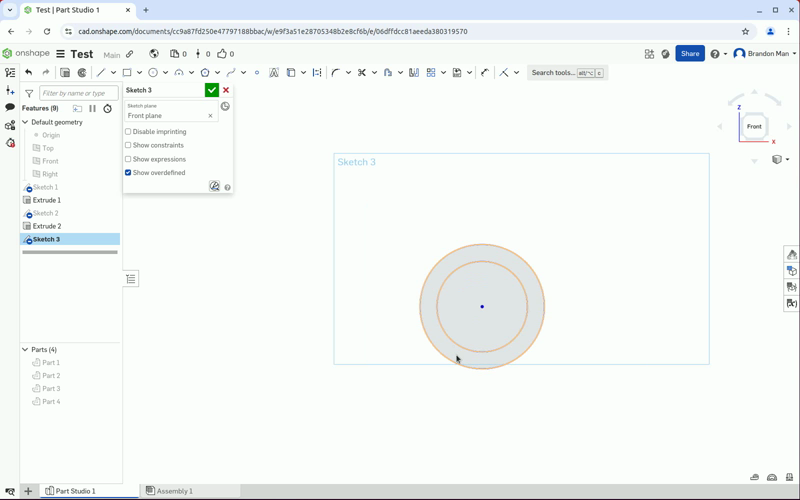
scroll(6)
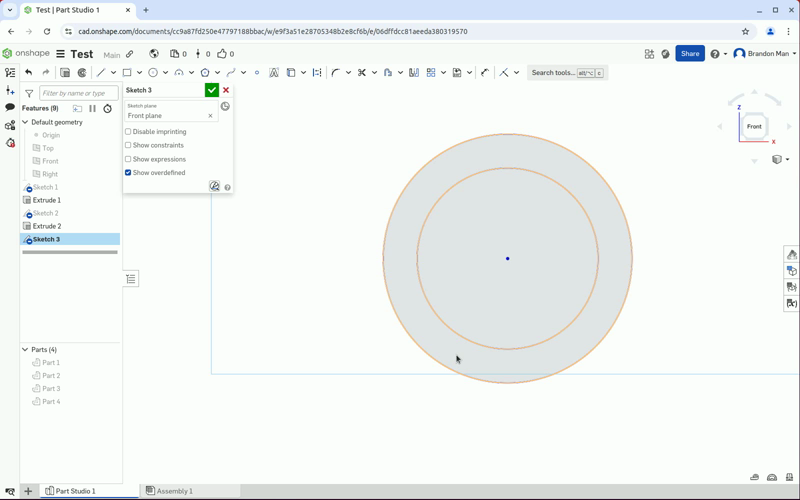
click(456, 354)
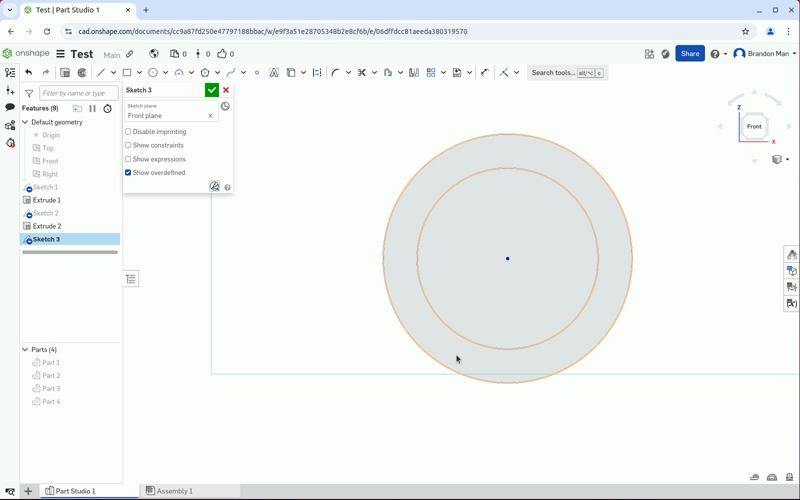
scroll(-6)
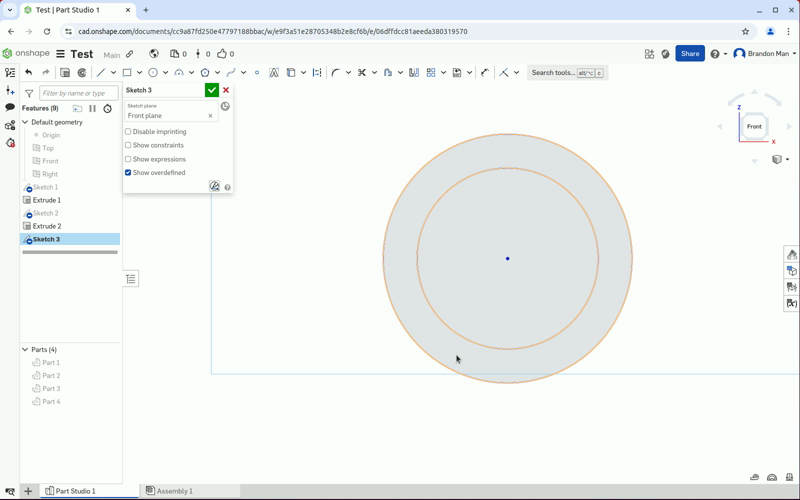
scroll(-6)
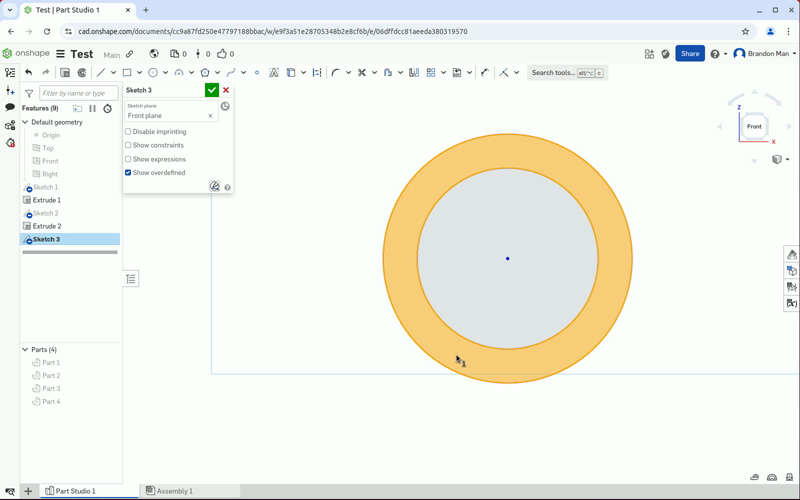
scroll(-6)
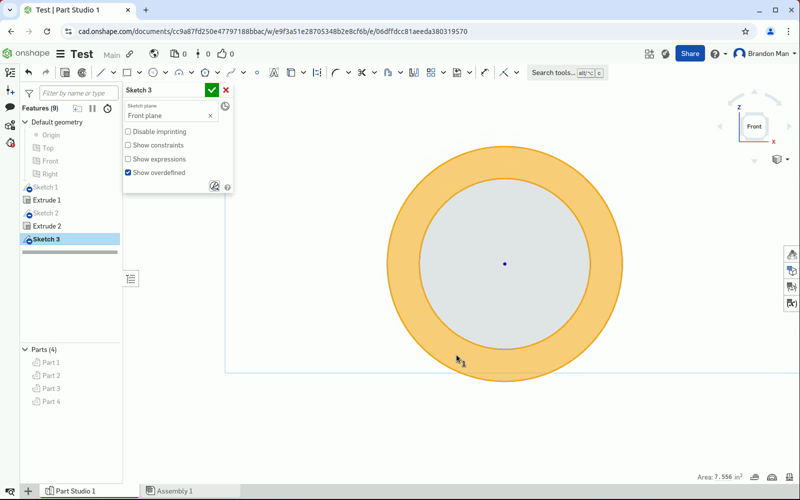
scroll(-6)
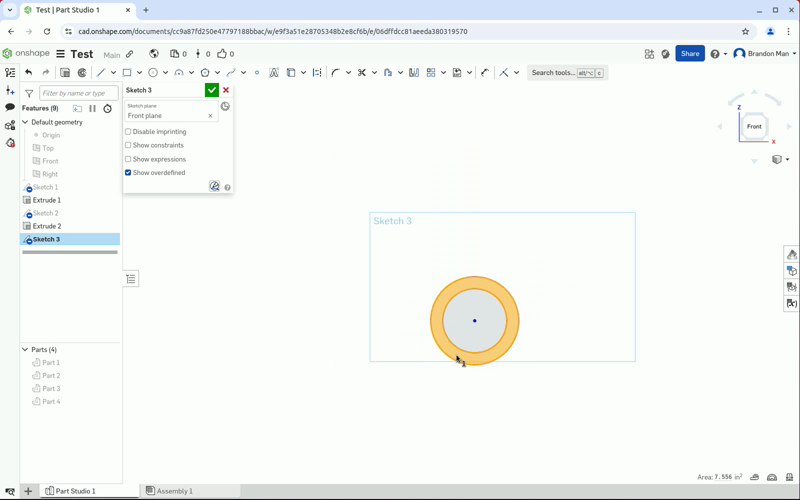
scroll(-6)
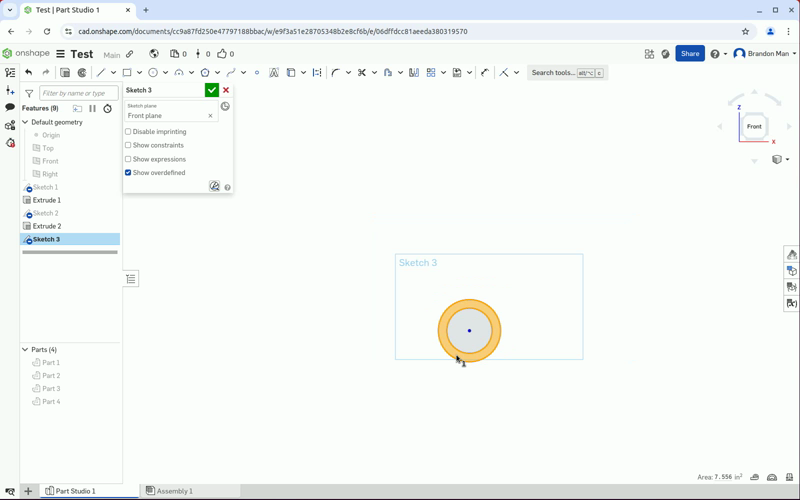
scroll(-6)
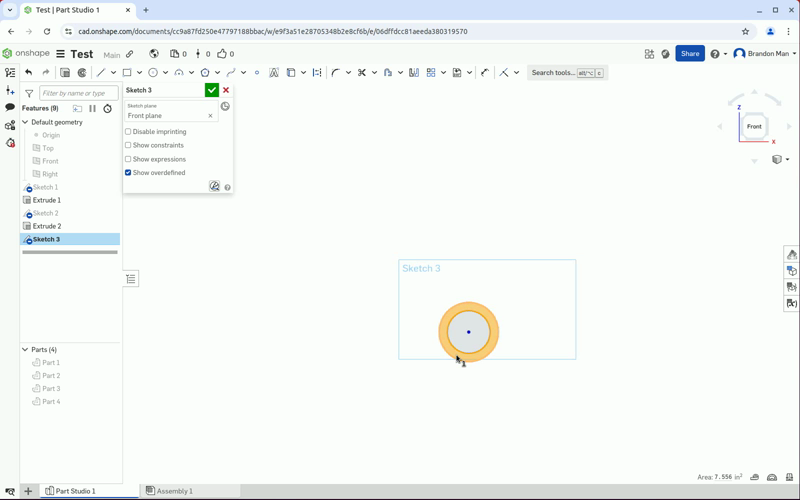
scroll(-6)
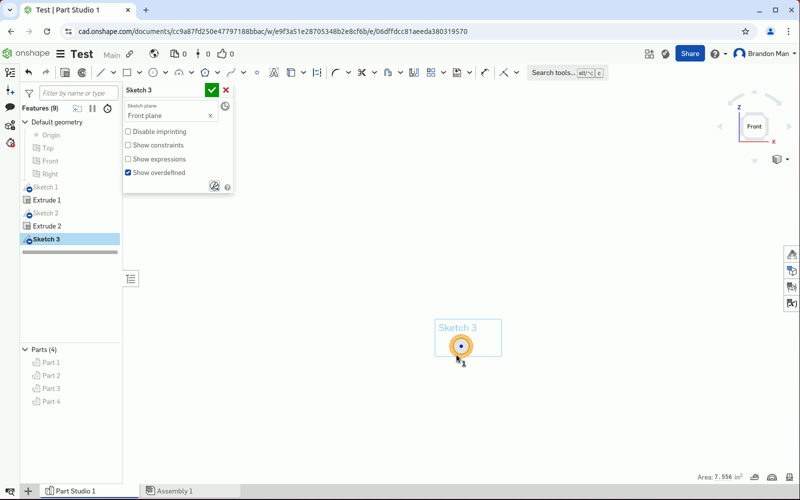
mouse_move(73, 352)
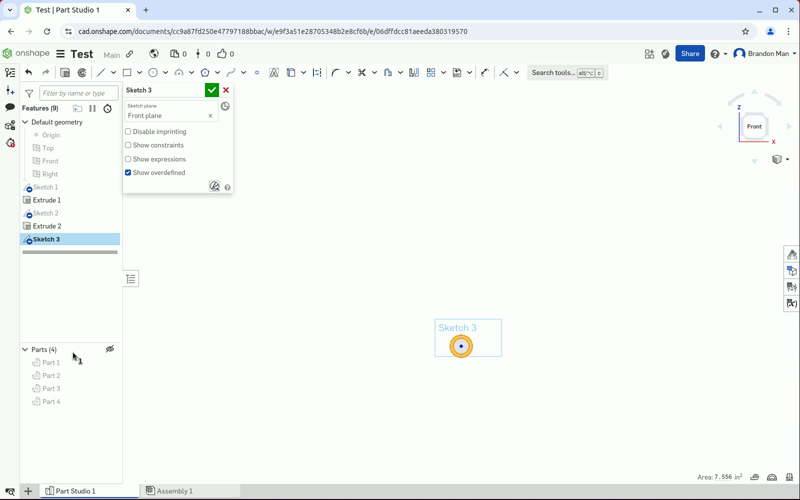
key(shift+y)
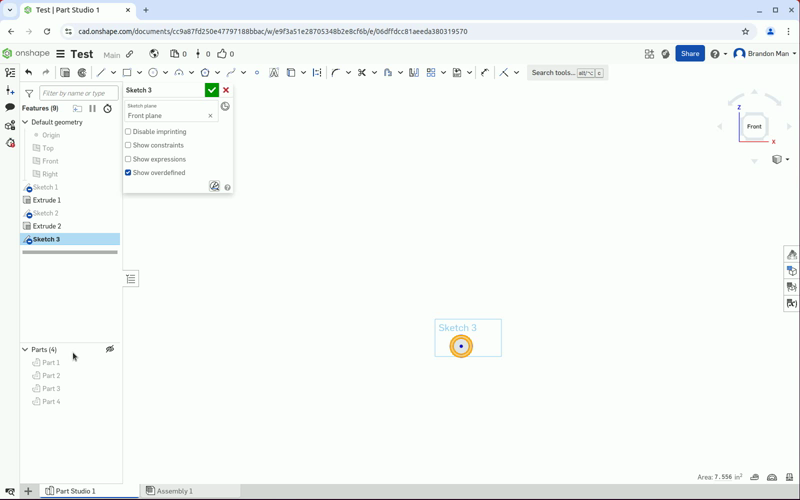
key(shift+e)
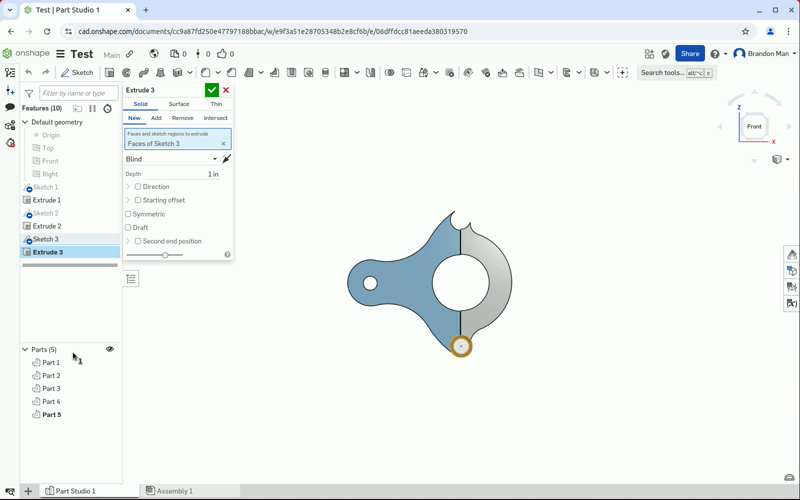
mouse_move(143, 106)
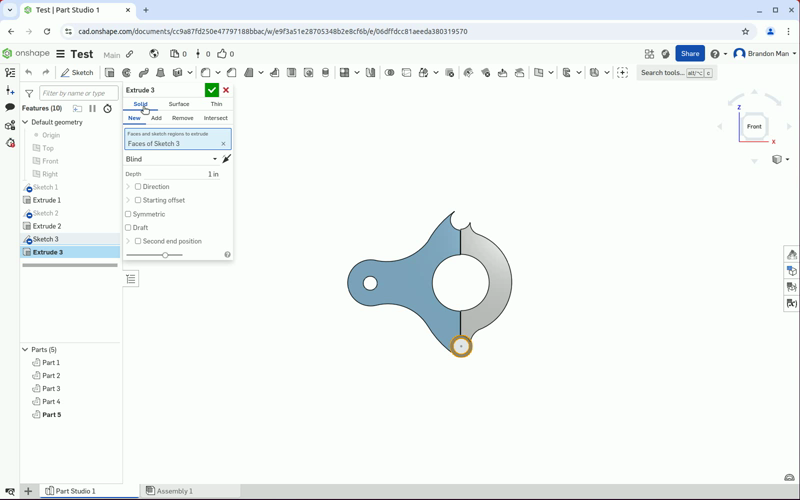
click(143, 106)
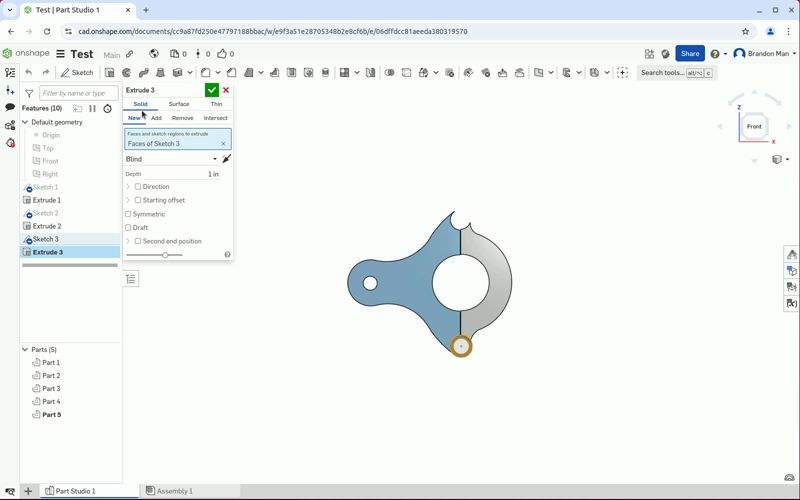
mouse_move(137, 120)
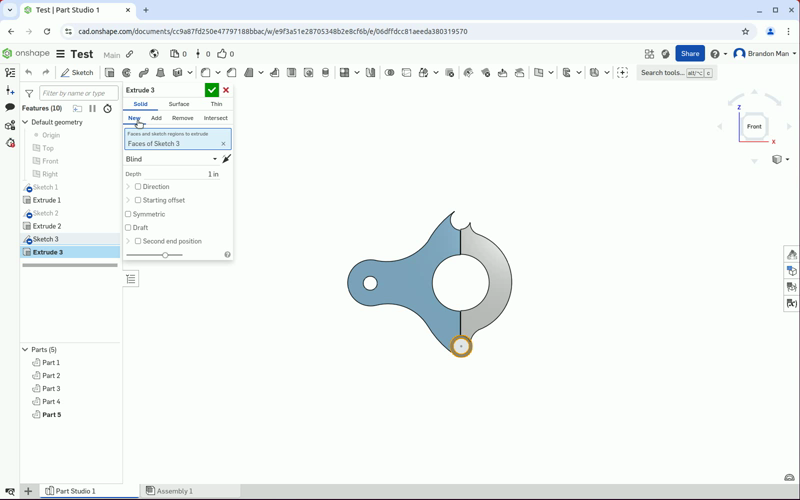
click(137, 120)
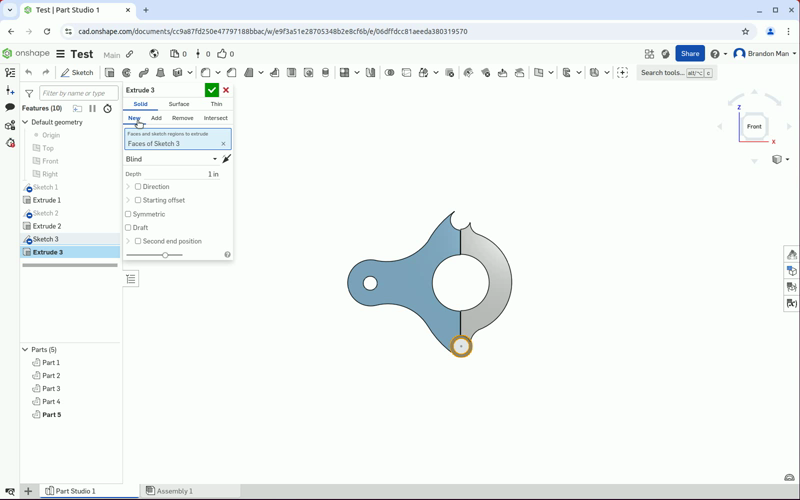
key(tab, 4)
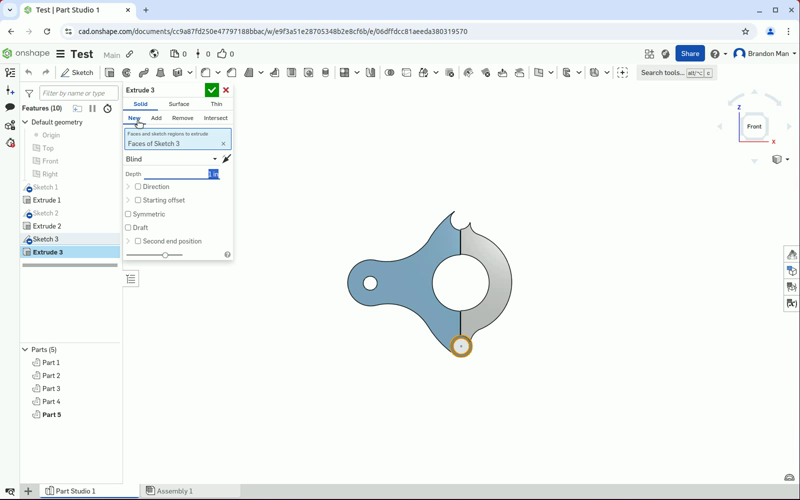
text(1.685)
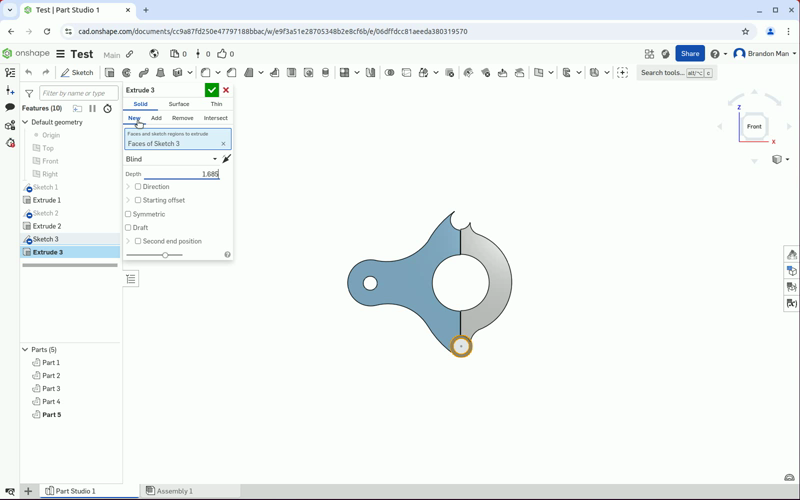
key(enter)
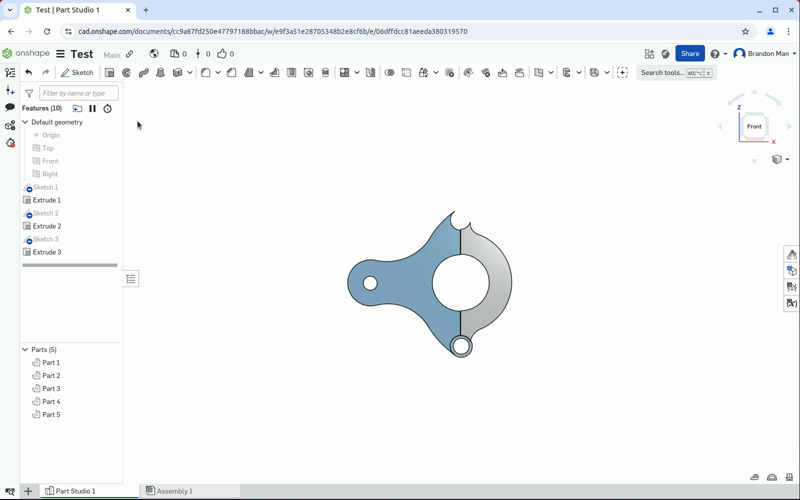
key(shift+h)
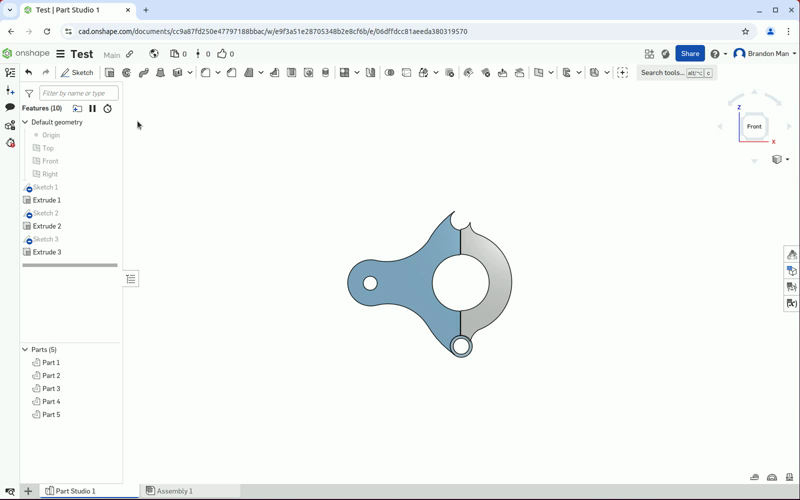
key(shift+h)
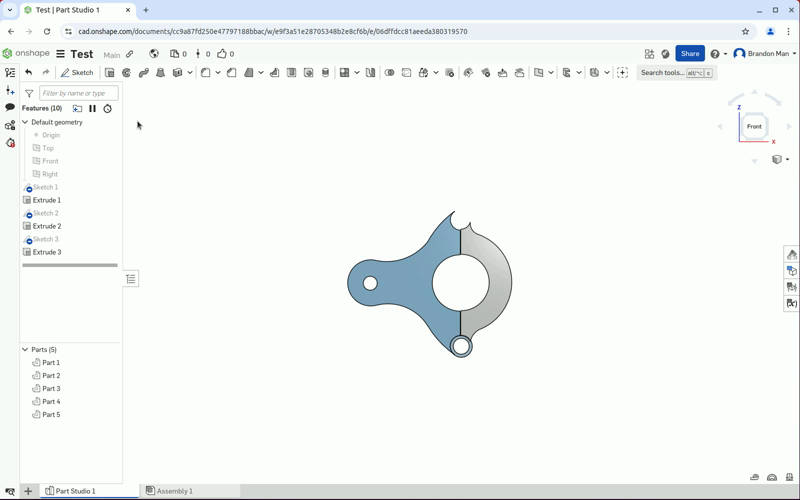
mouse_move(73, 189)
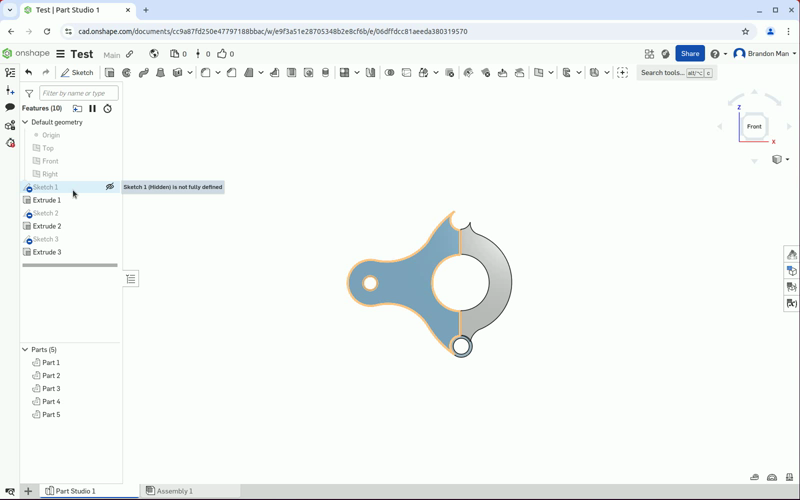
click(73, 189)
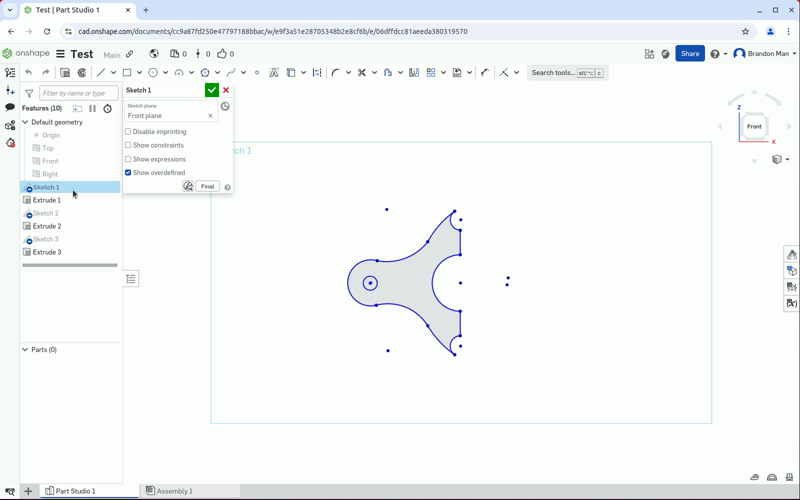
mouse_move(229, 92)
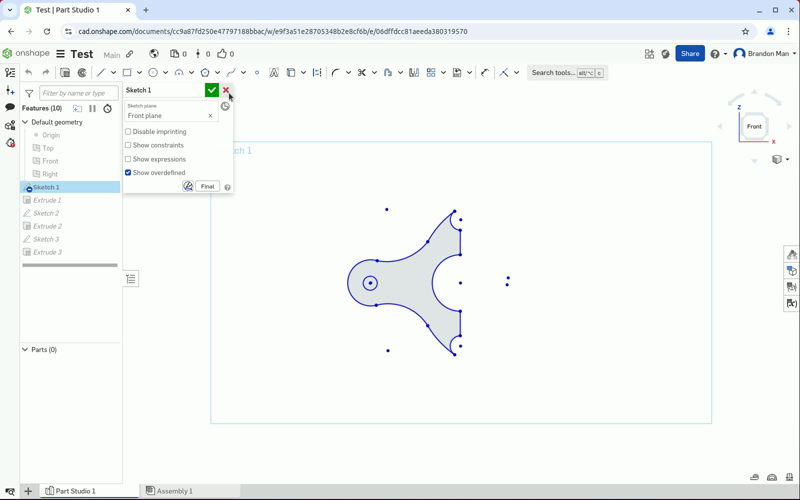
click(229, 92)
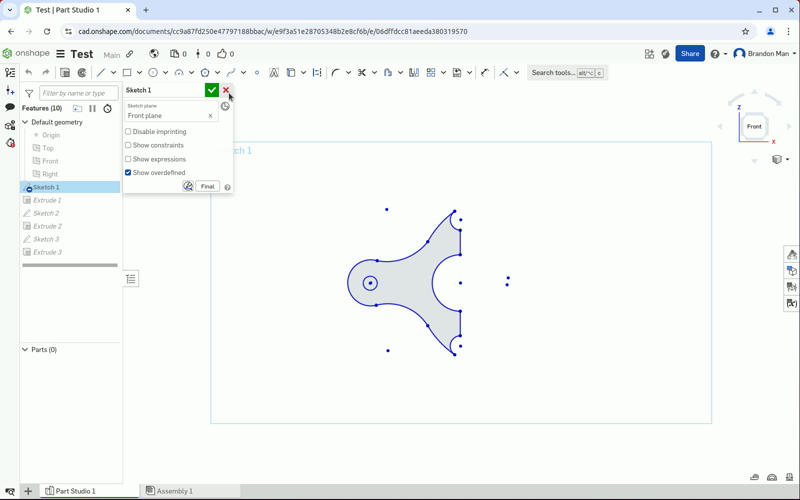
key(shift+s)
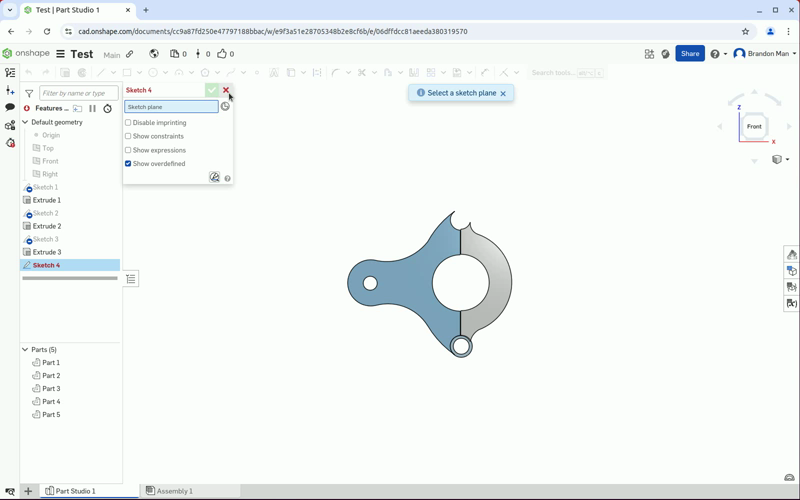
mouse_move(73, 163)
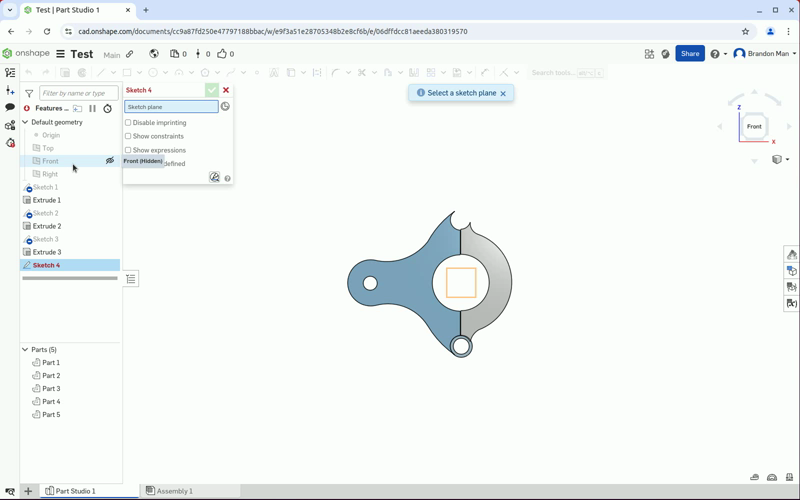
click(73, 163)
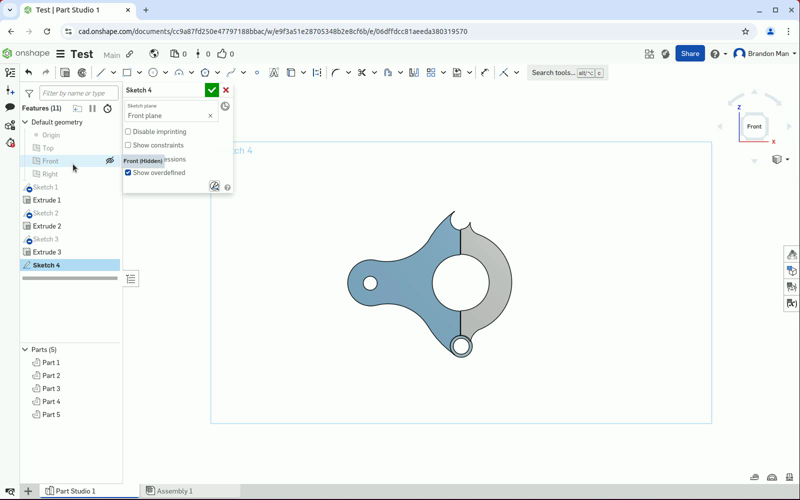
mouse_move(73, 352)
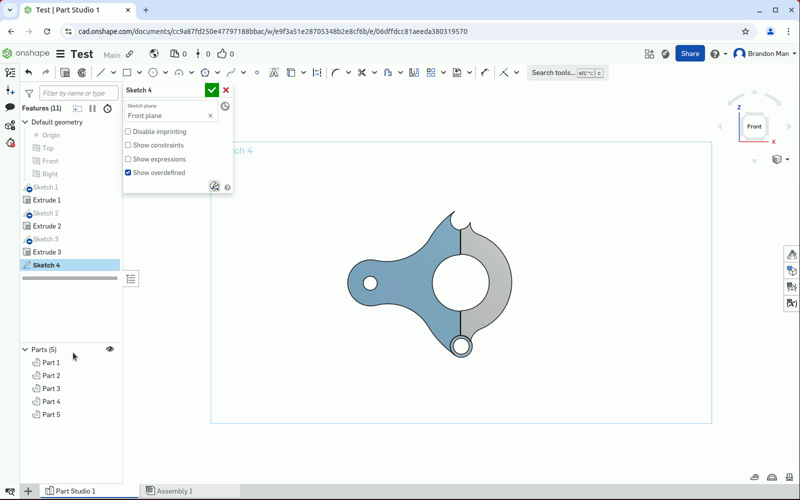
key(y)
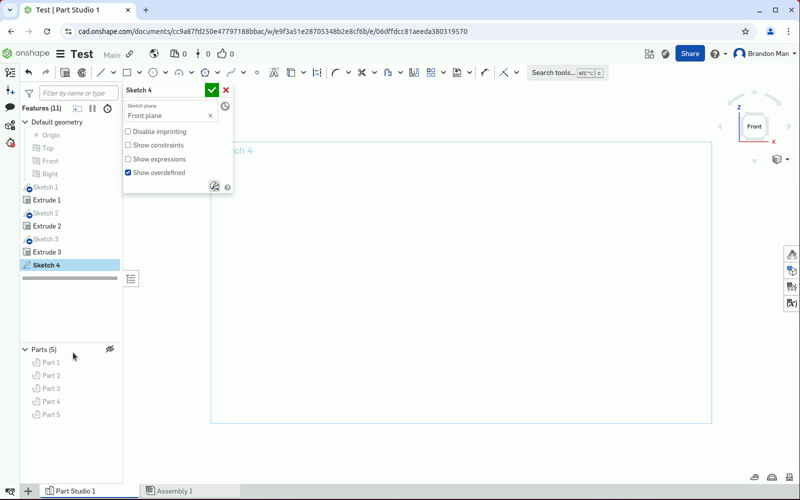
key(c)
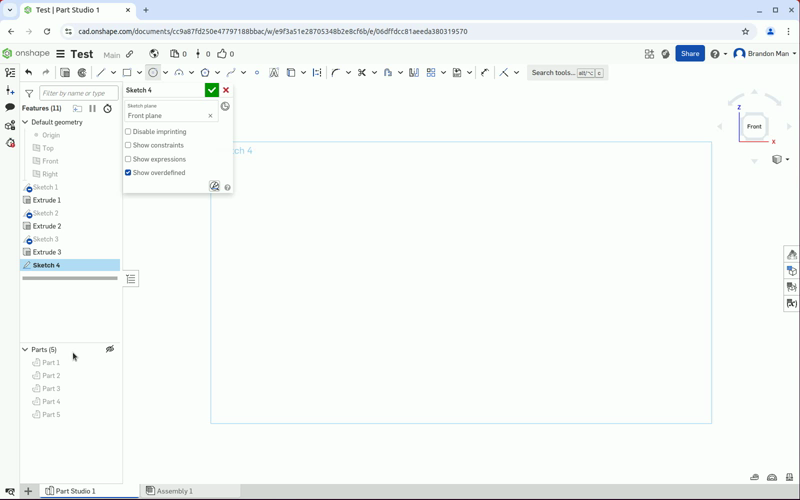
key_down(shift)
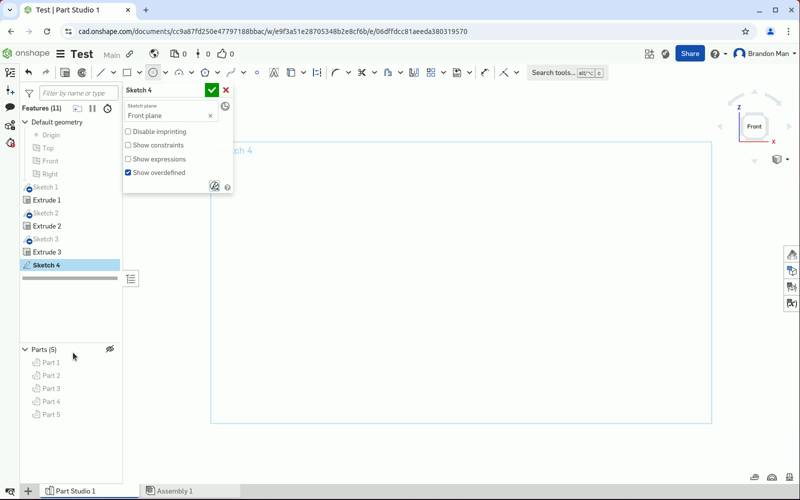
mouse_move(461, 219)
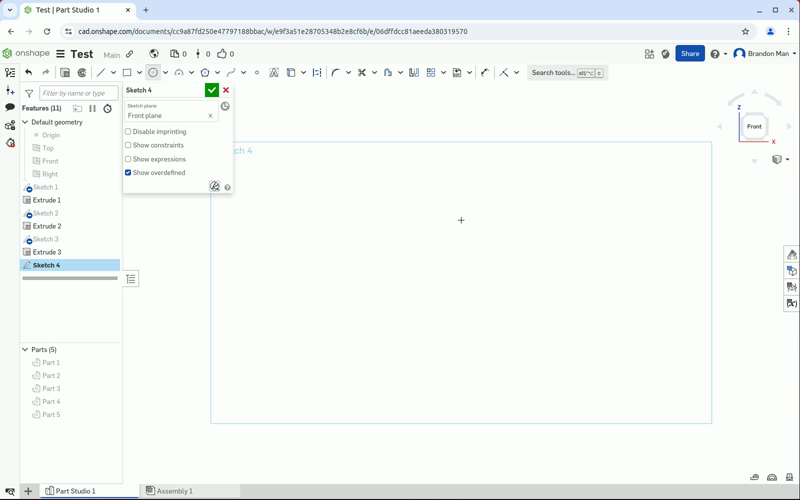
click(461, 219)
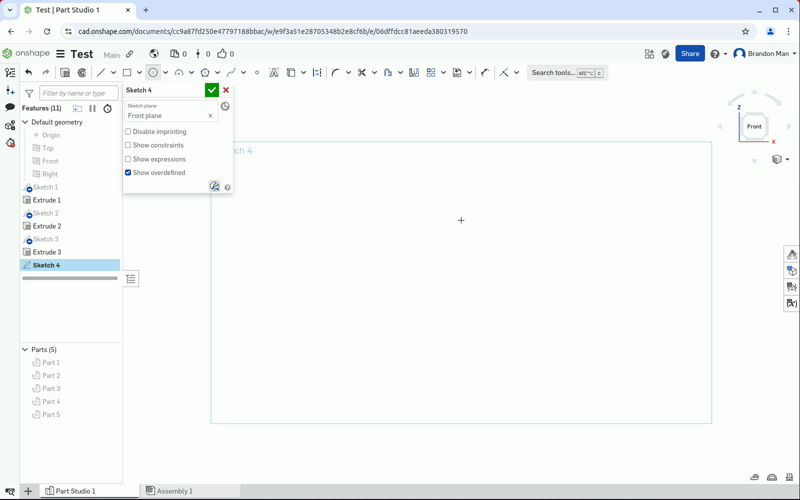
key_up(shift)
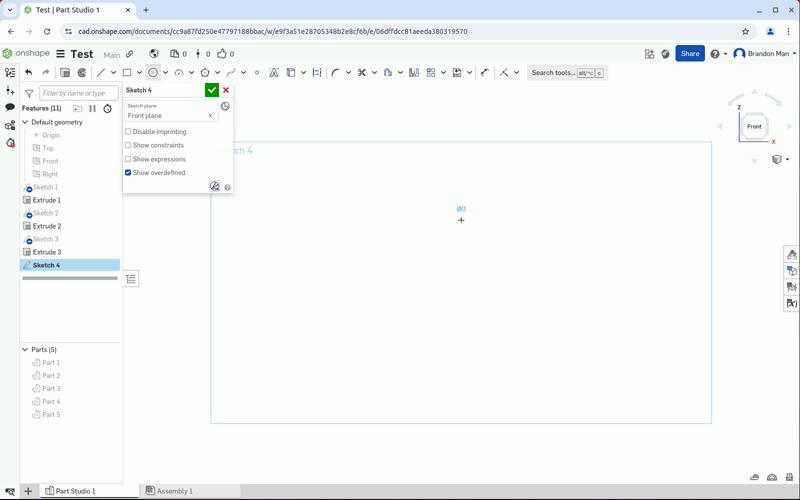
mouse_move(472, 219)
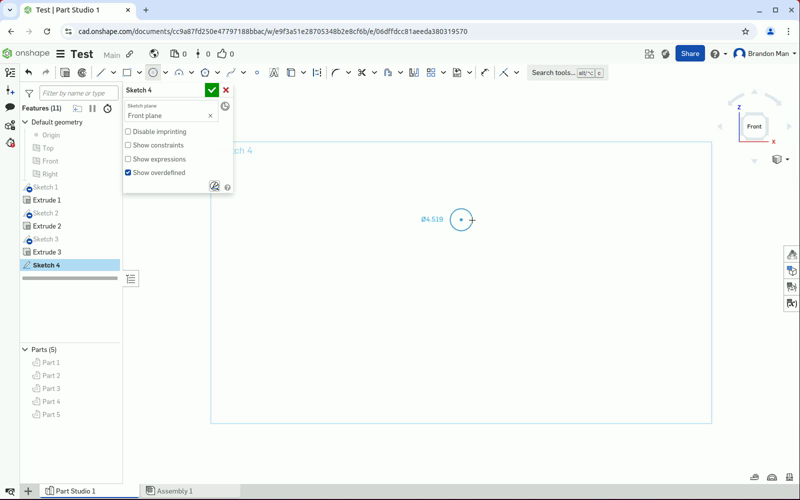
click(472, 219)
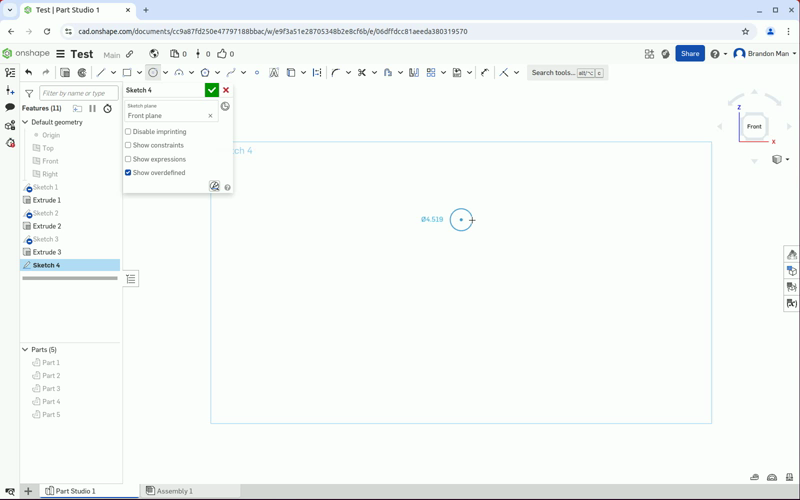
key(esc)
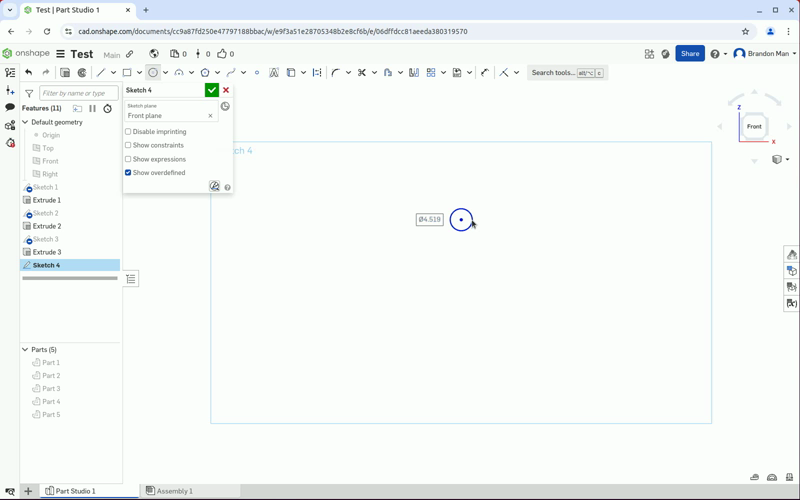
key(c)
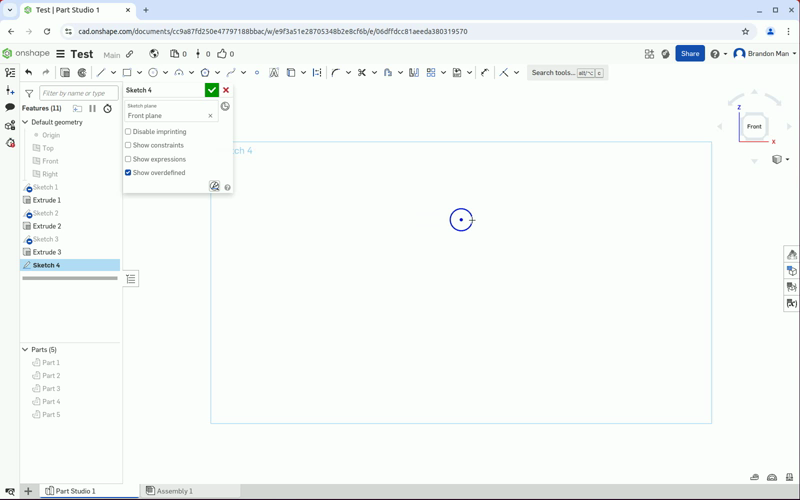
key_down(shift)
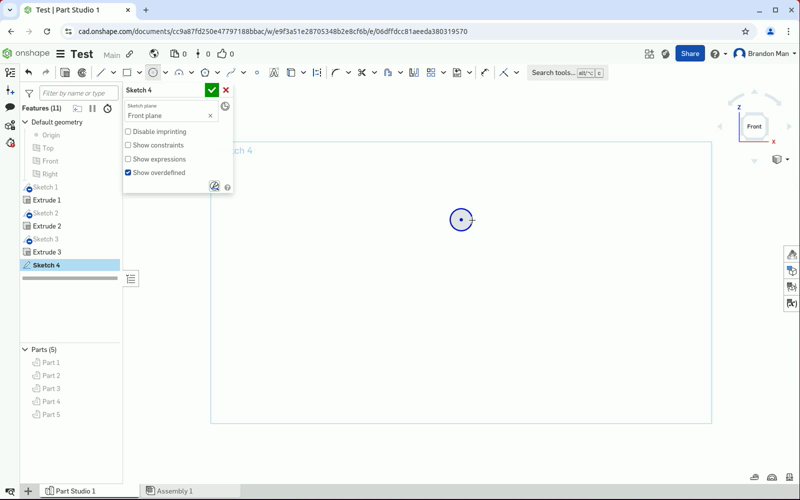
mouse_move(461, 219)
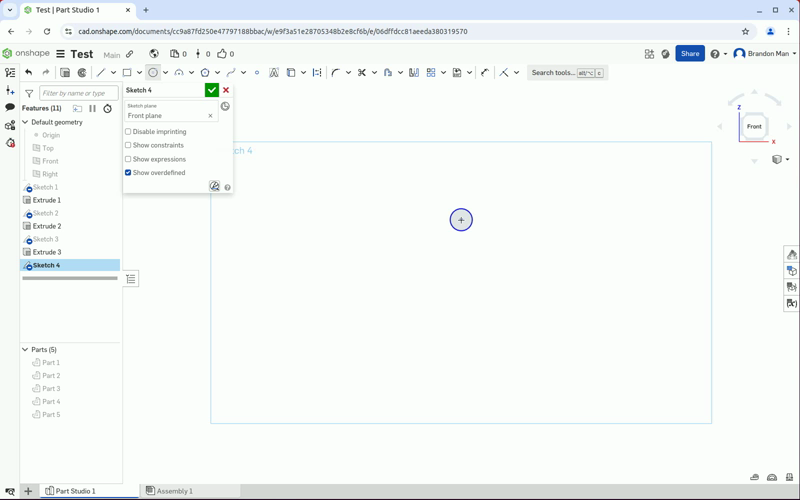
click(461, 219)
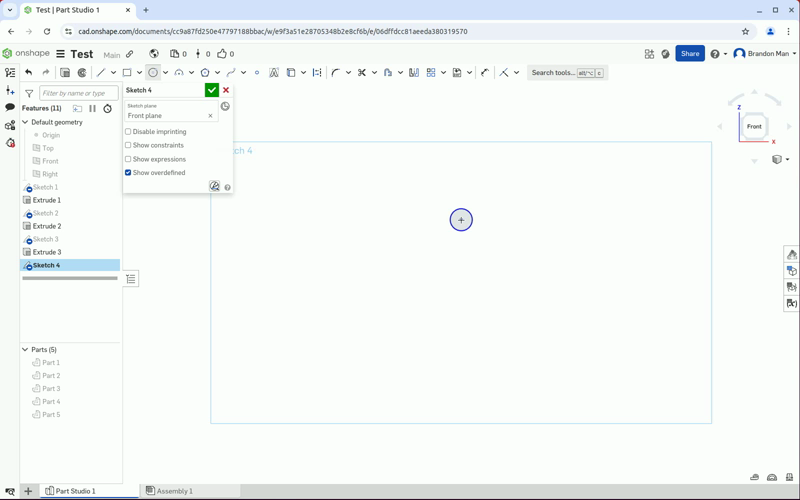
key_up(shift)
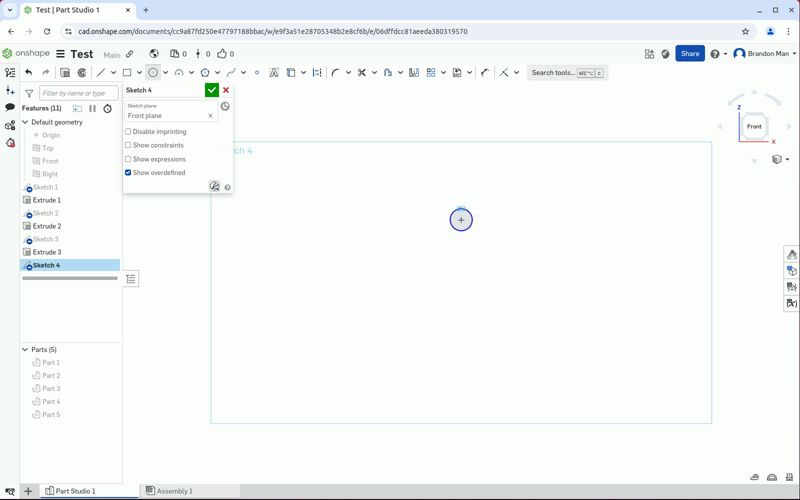
mouse_move(469, 219)
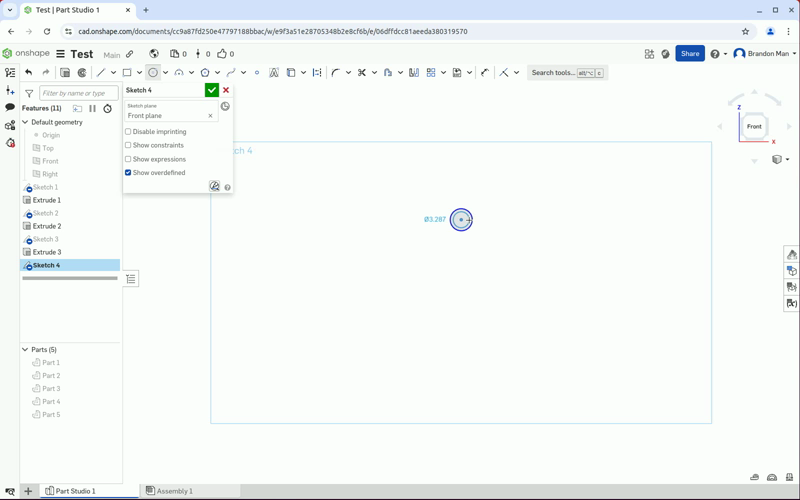
scroll(6)
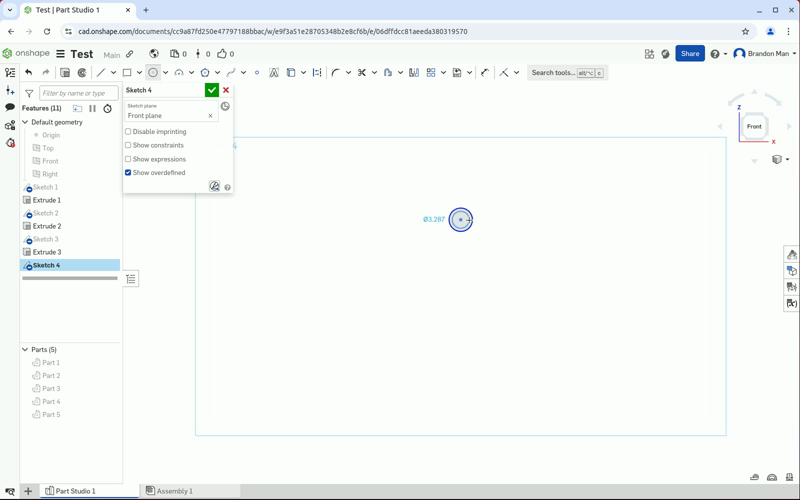
scroll(6)
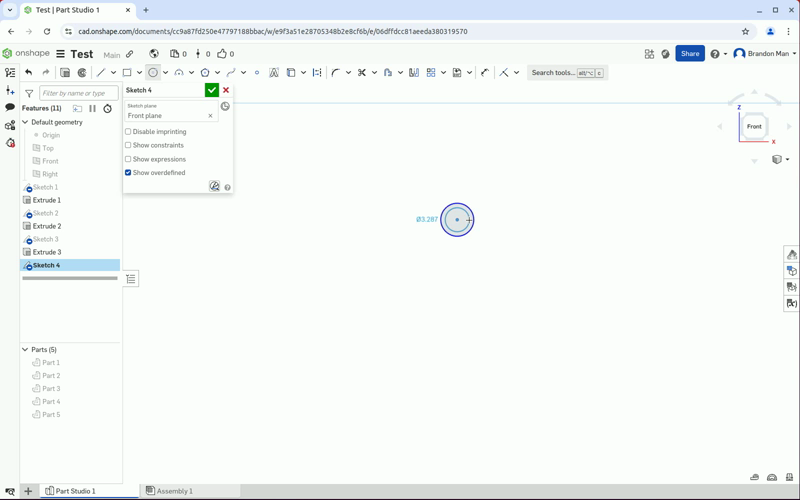
scroll(6)
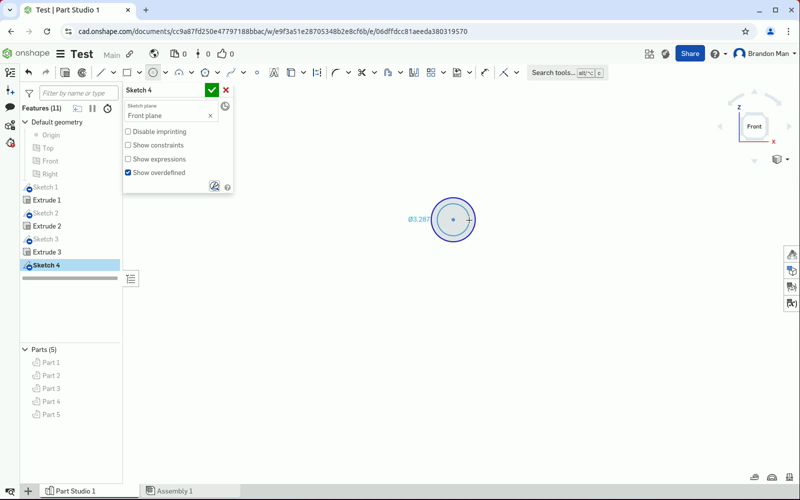
scroll(6)
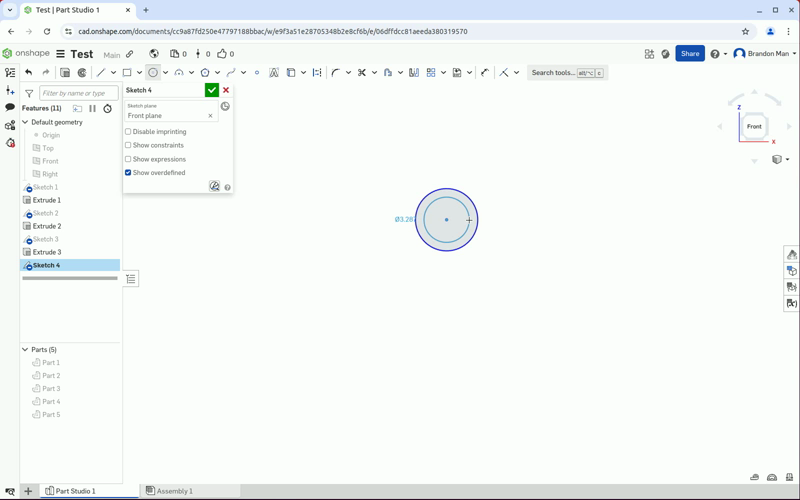
scroll(6)
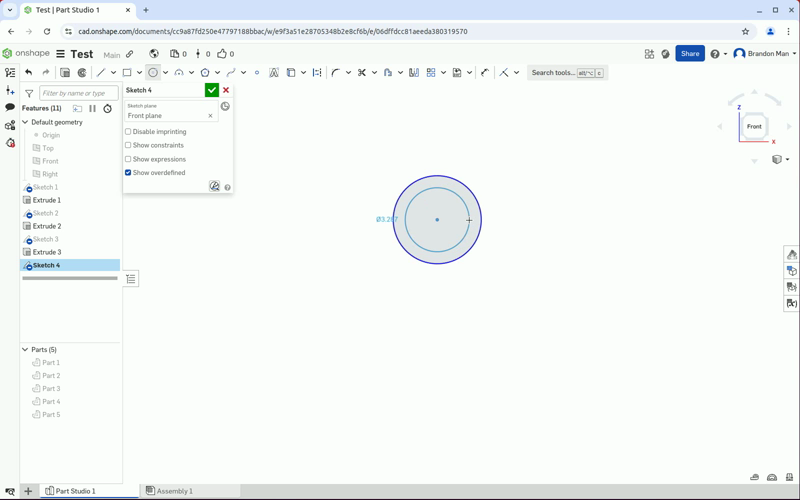
scroll(6)
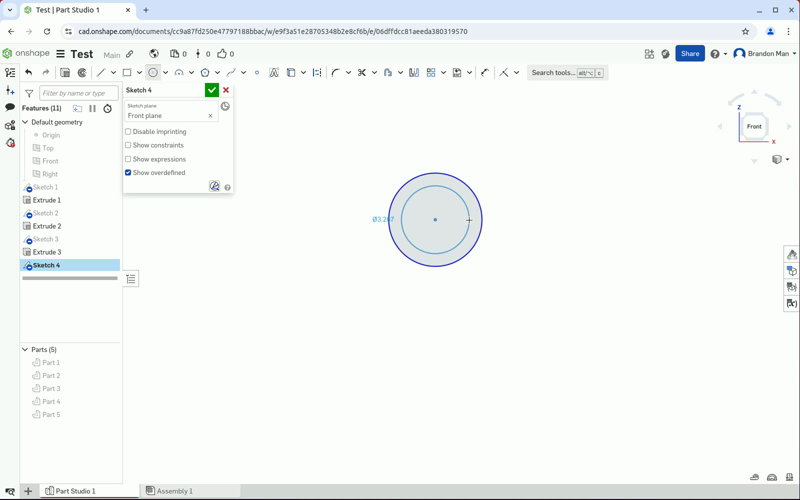
scroll(6)
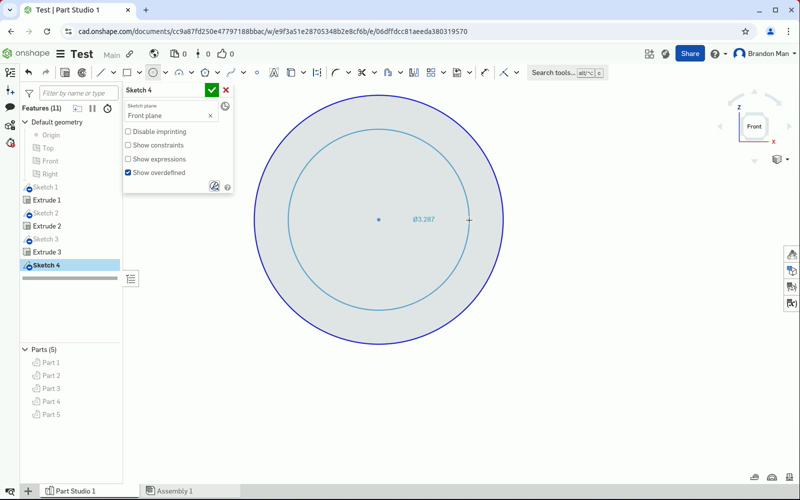
click(469, 219)
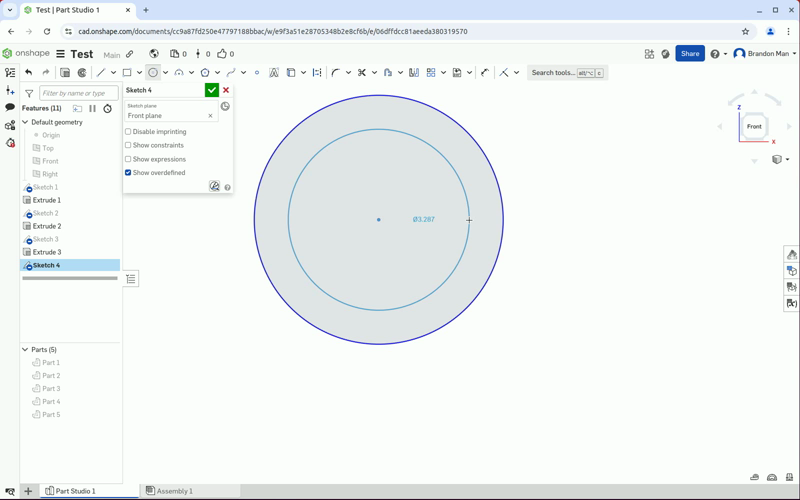
scroll(-6)
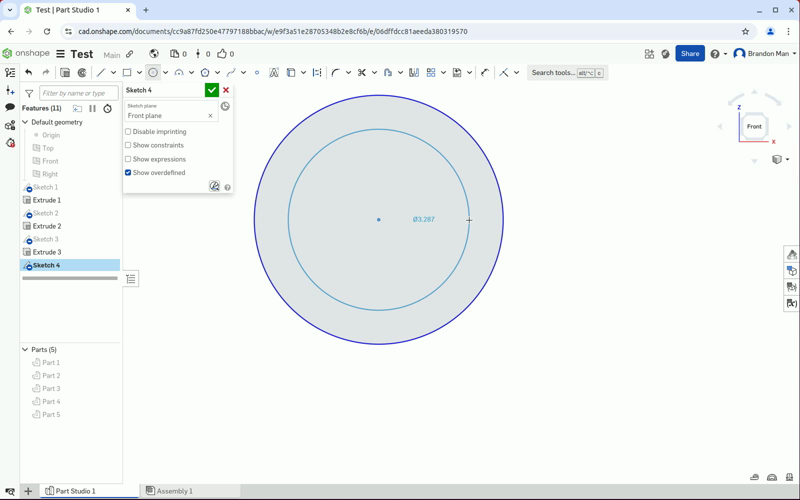
scroll(-6)
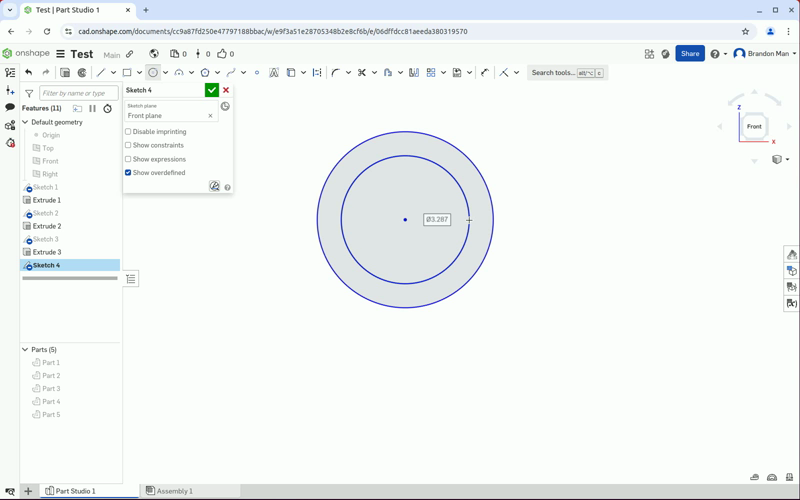
scroll(-6)
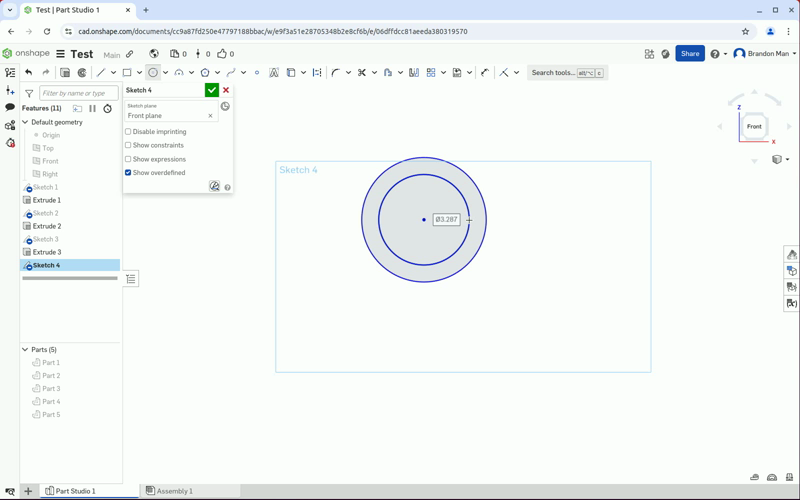
scroll(-6)
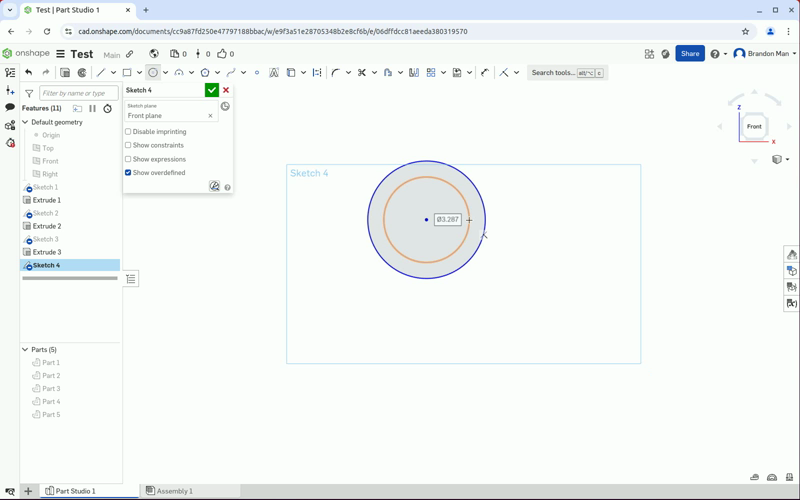
scroll(-6)
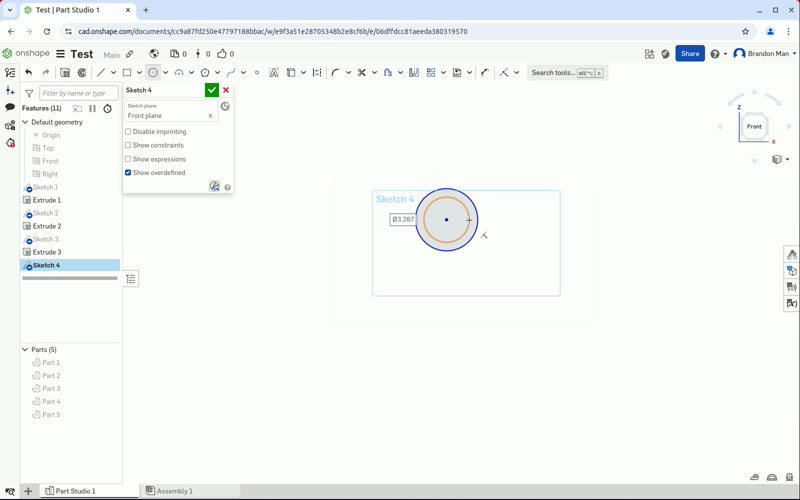
scroll(-6)
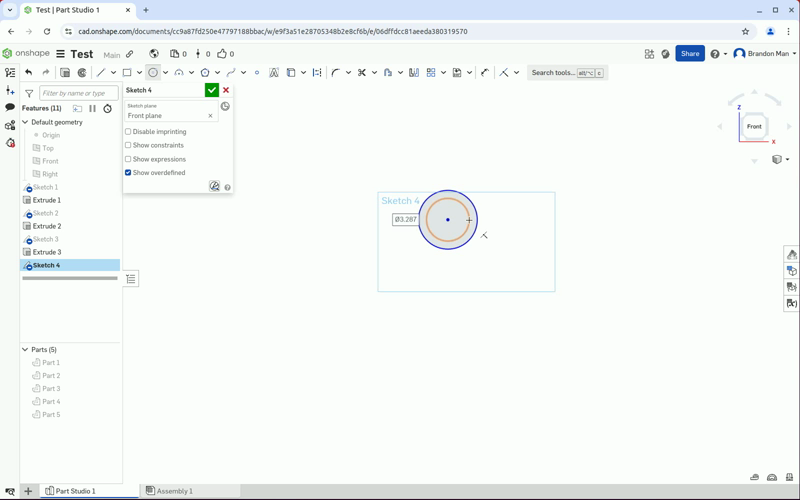
scroll(-6)
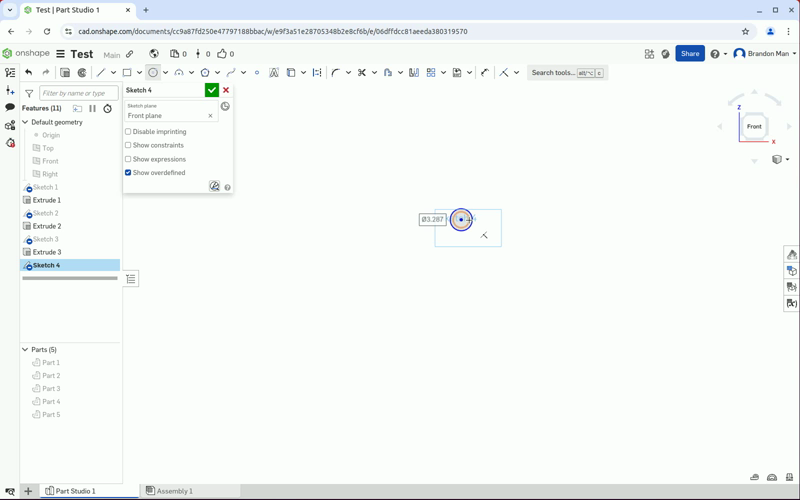
key(esc)
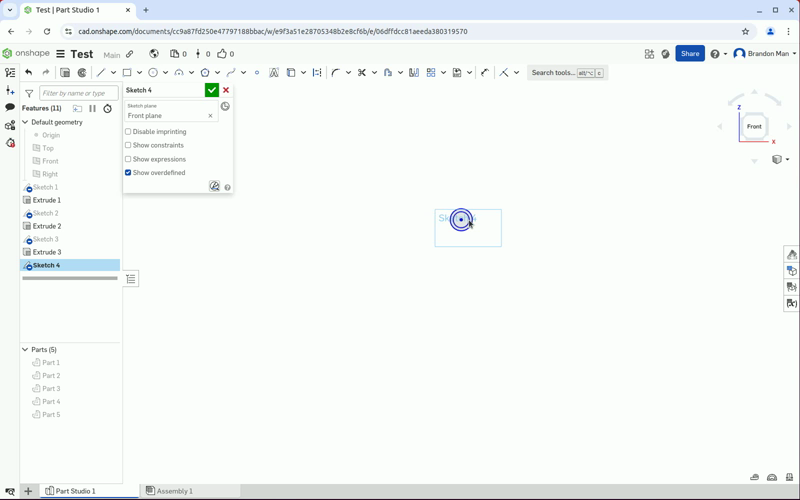
mouse_move(467, 212)
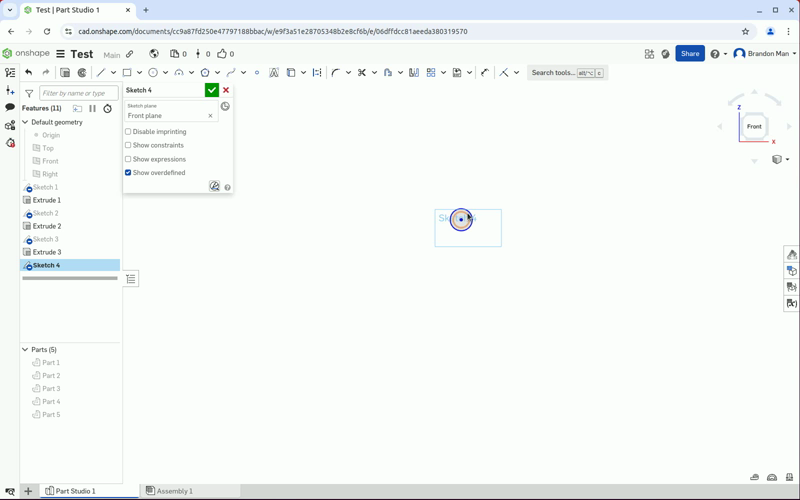
scroll(6)
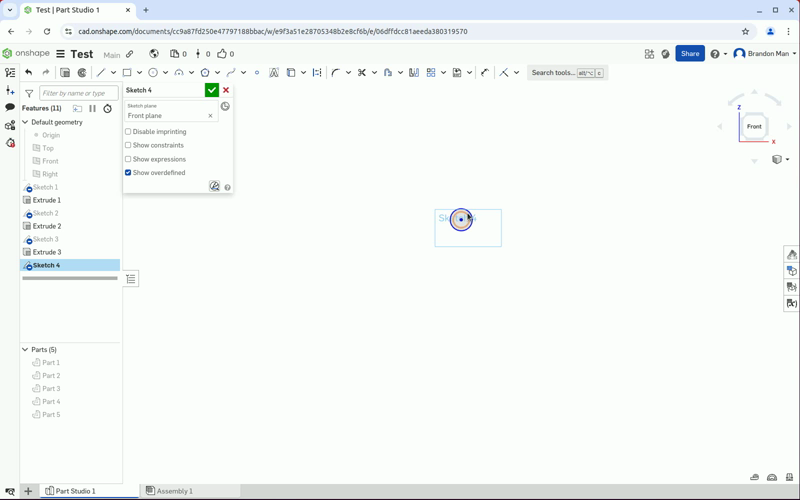
scroll(6)
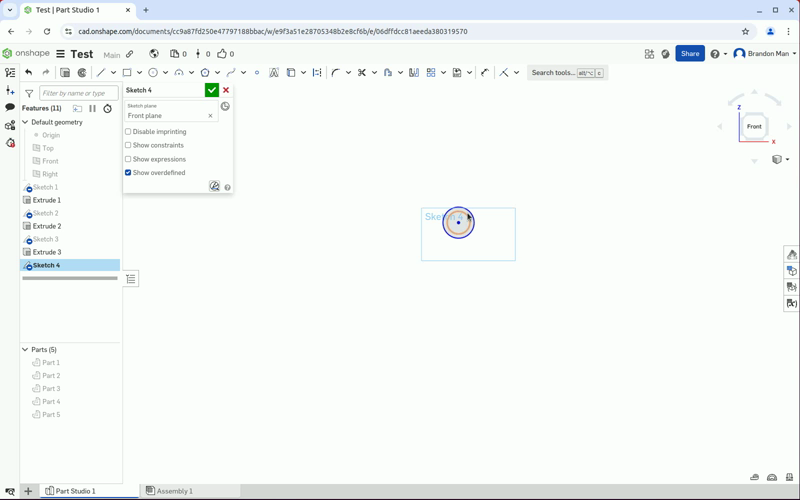
scroll(6)
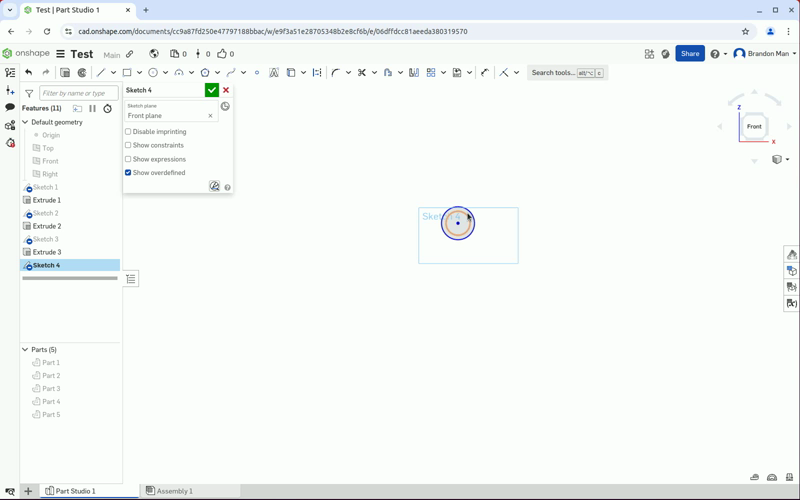
scroll(6)
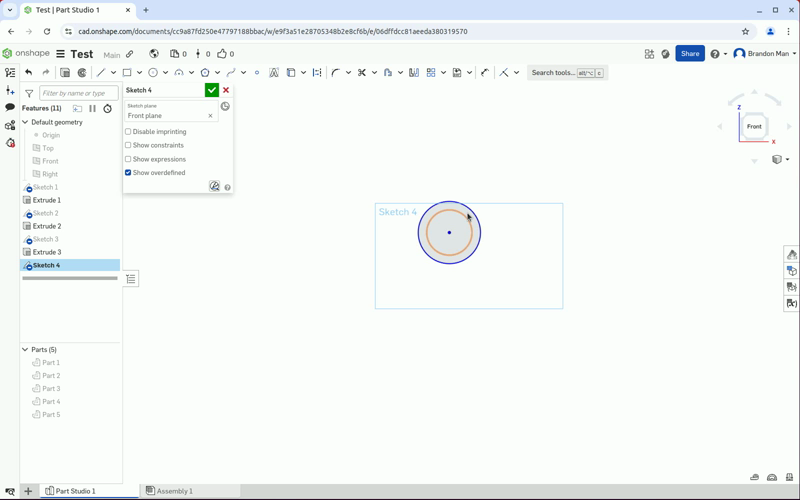
scroll(6)
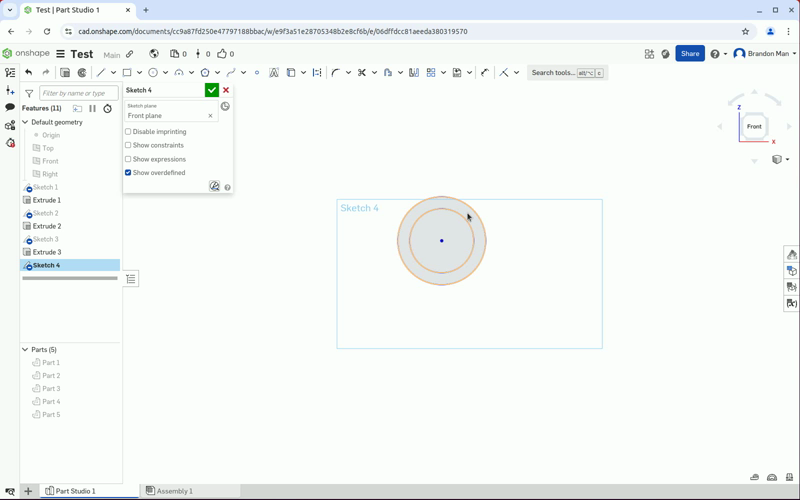
scroll(6)
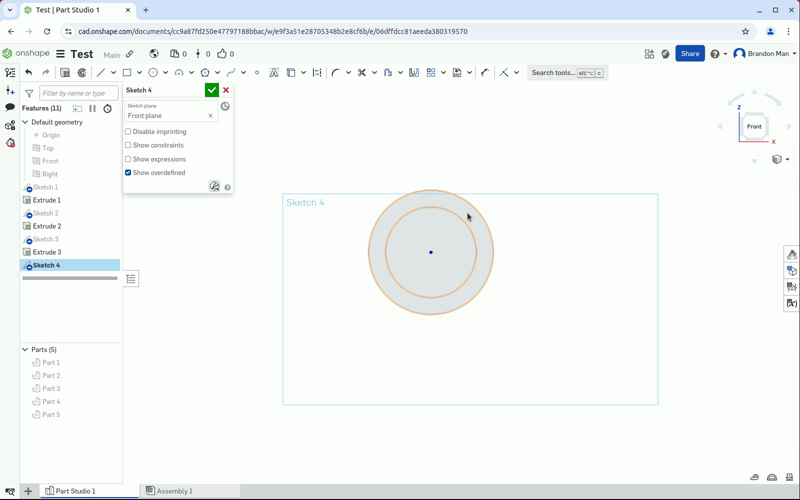
scroll(6)
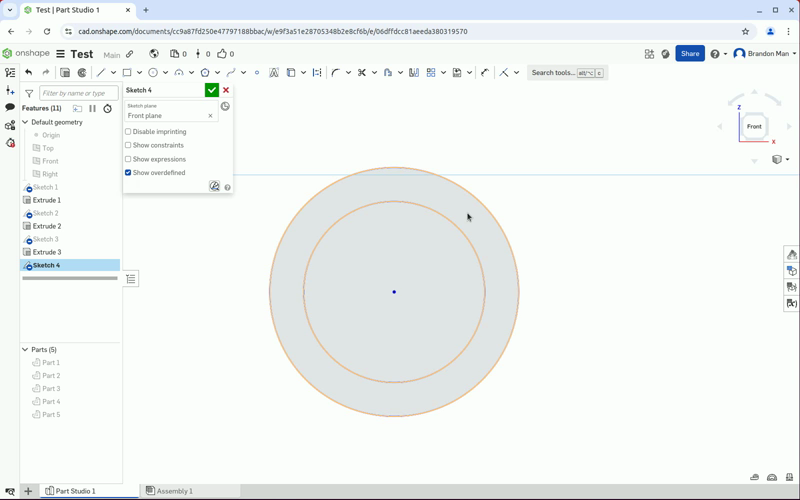
click(467, 212)
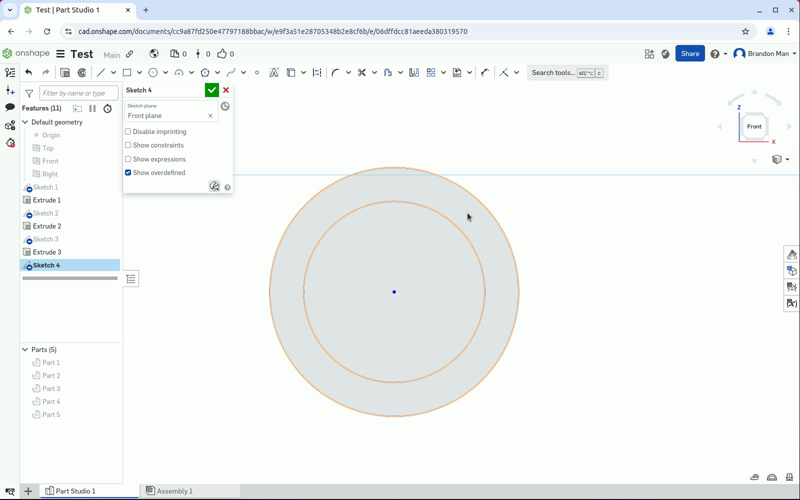
scroll(-6)
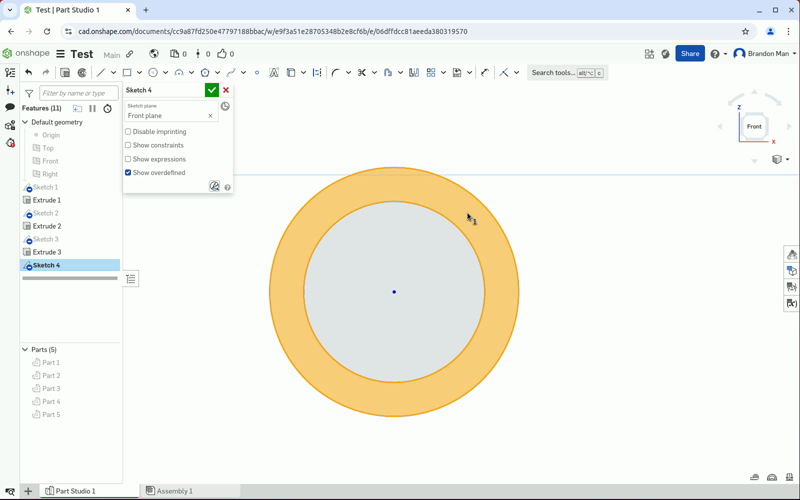
scroll(-6)
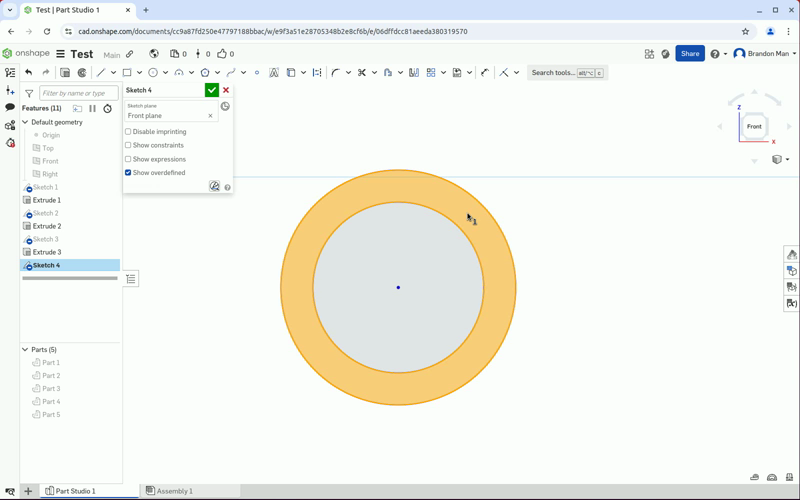
scroll(-6)
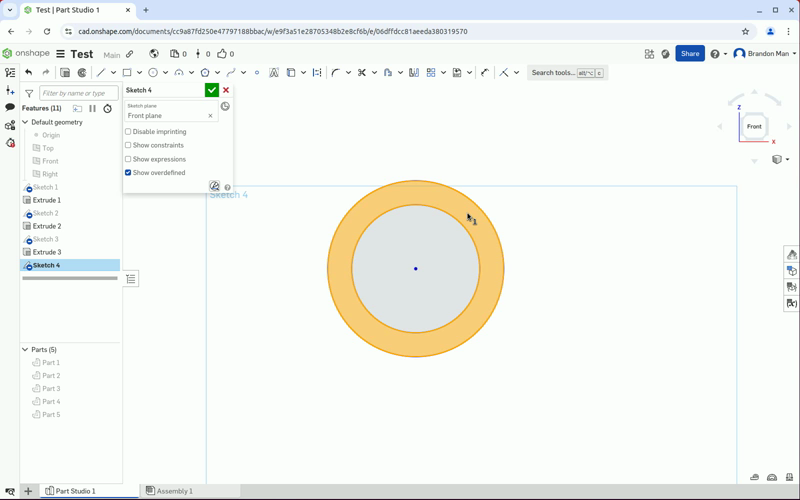
scroll(-6)
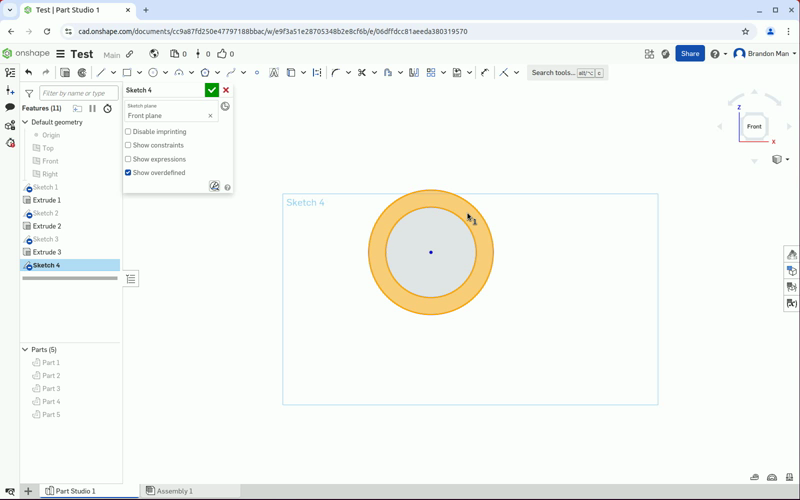
scroll(-6)
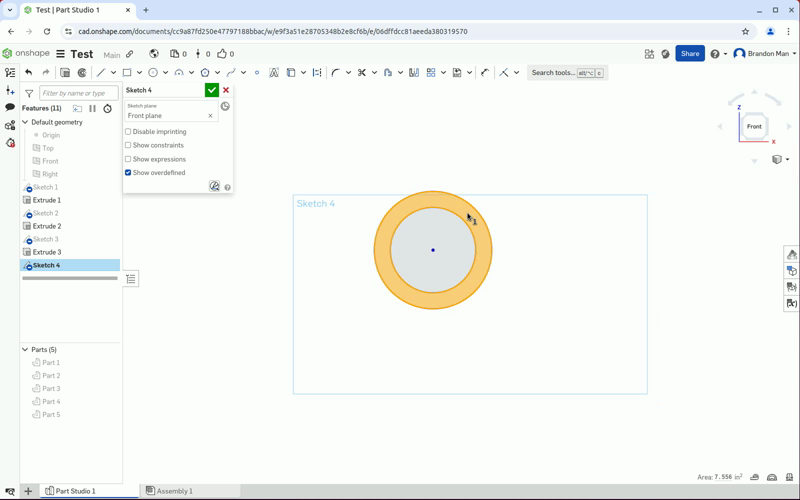
scroll(-6)
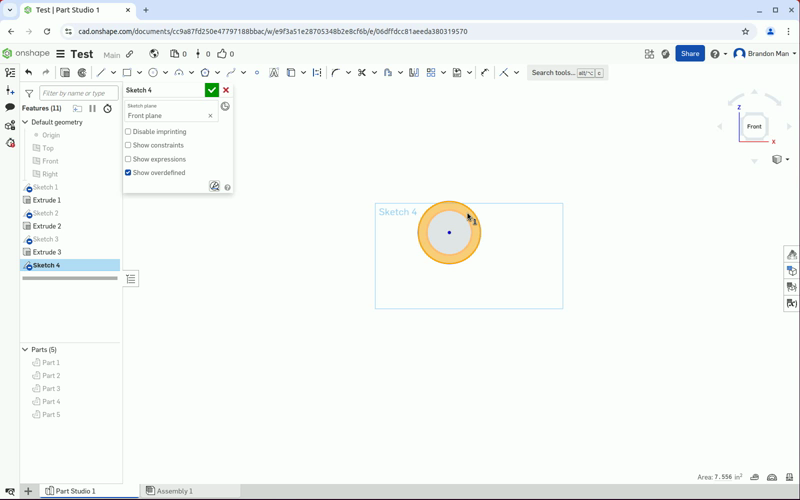
scroll(-6)
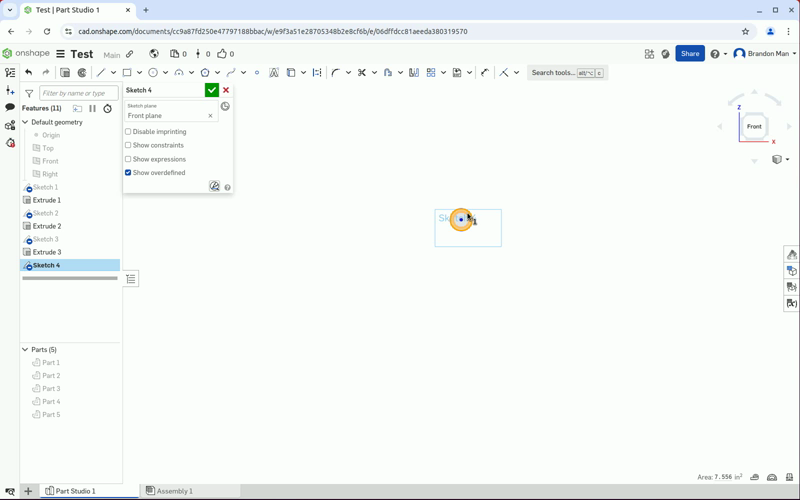
mouse_move(73, 352)
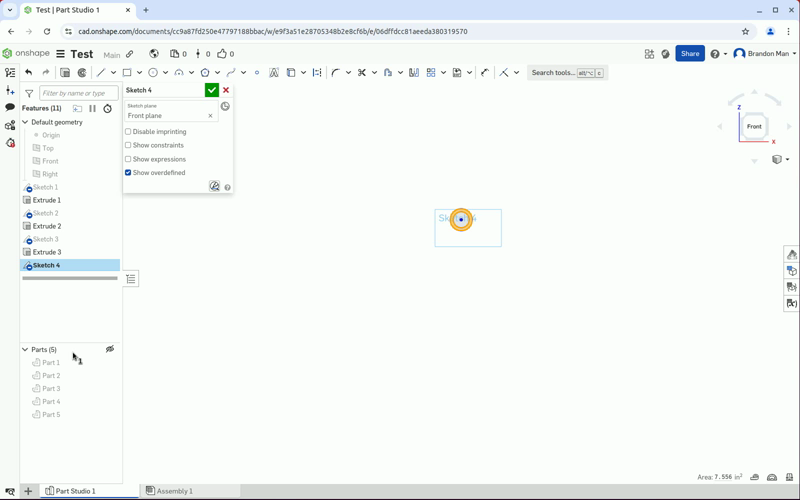
key(shift+y)
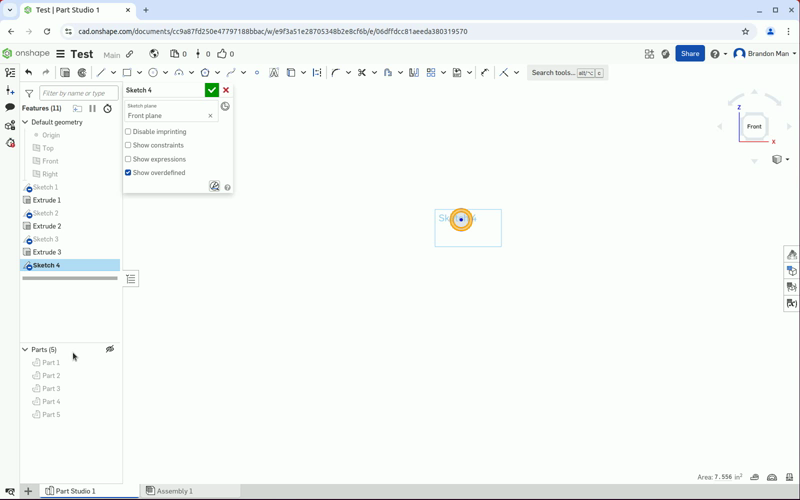
key(shift+e)
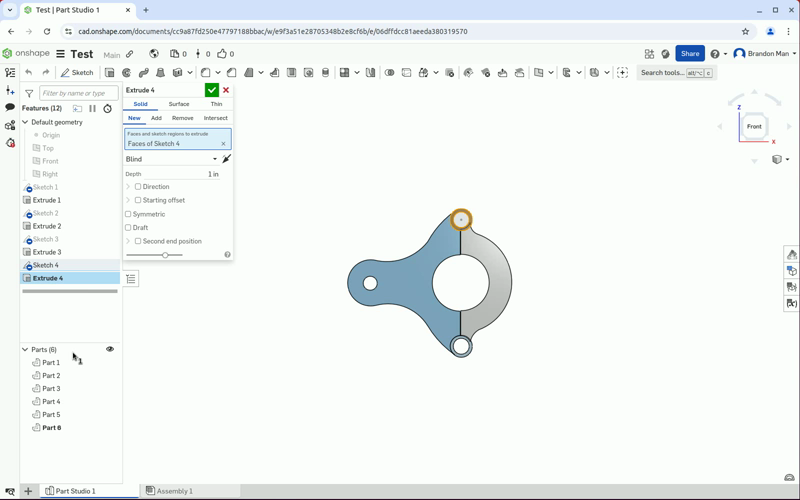
mouse_move(143, 106)
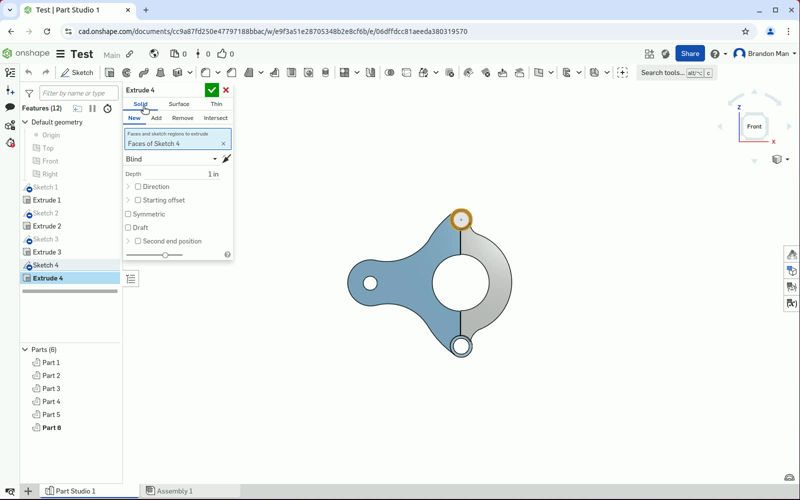
click(143, 106)
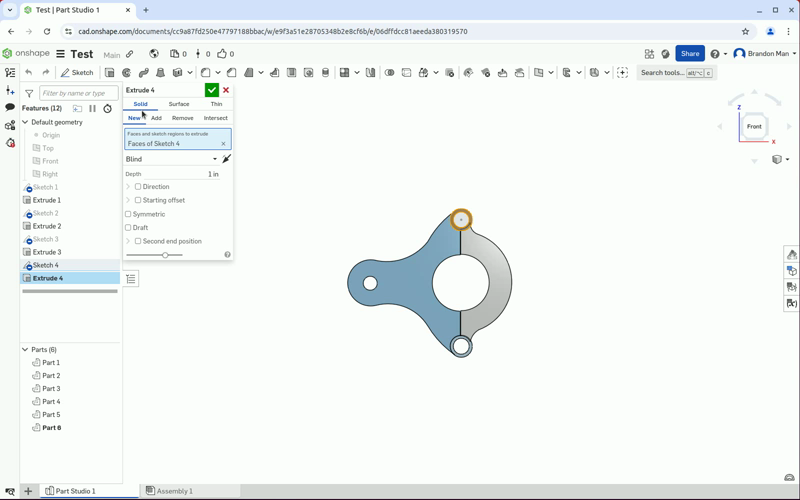
mouse_move(137, 120)
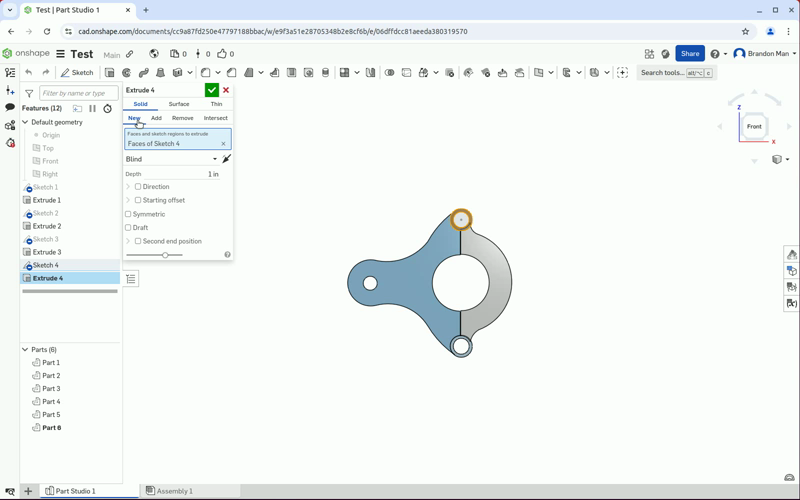
click(137, 120)
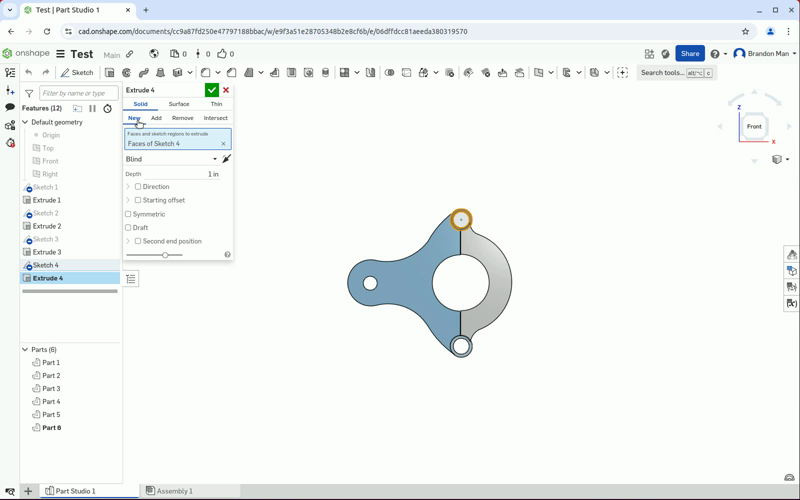
key(tab, 4)
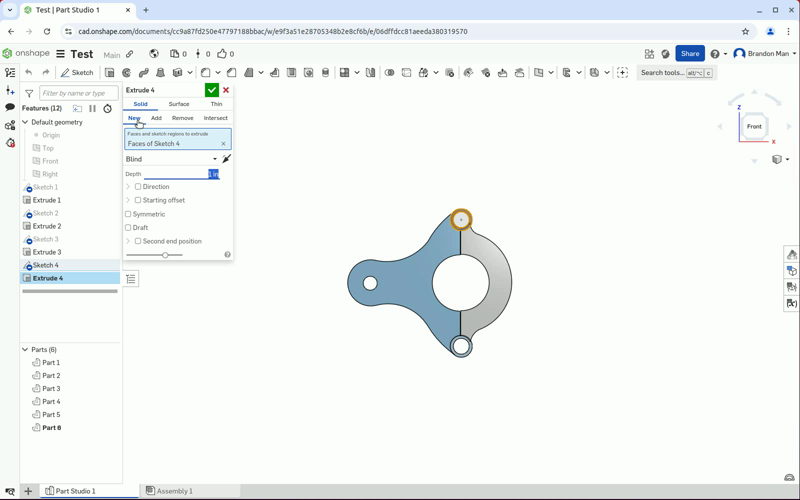
text(1.685)
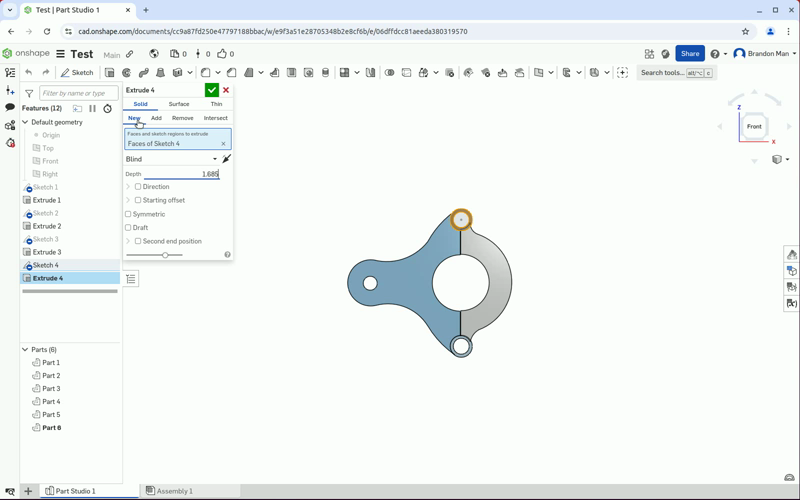
key(enter)
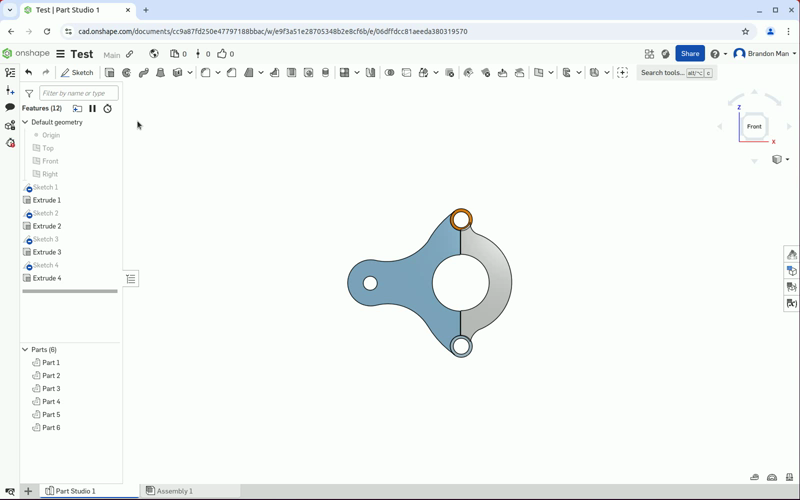
key(shift+h)
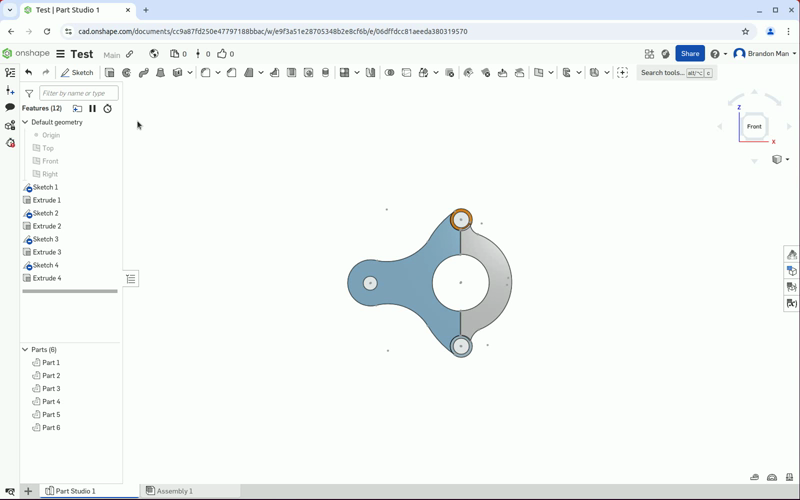
key(shift+h)
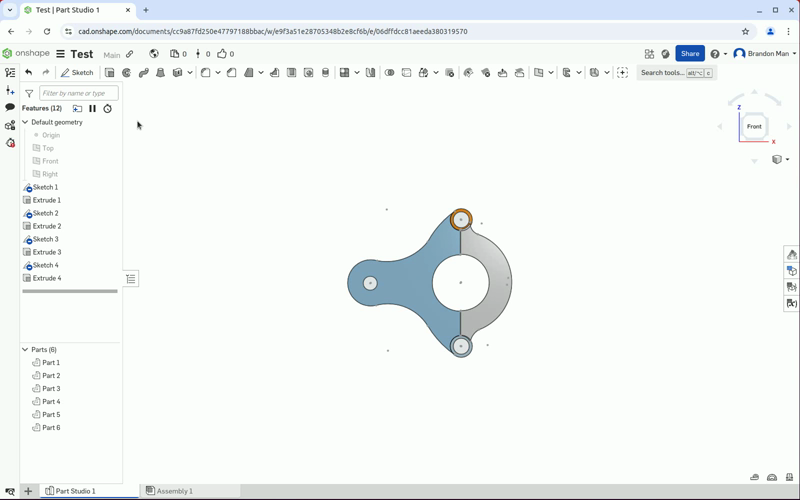
key(shift+7)
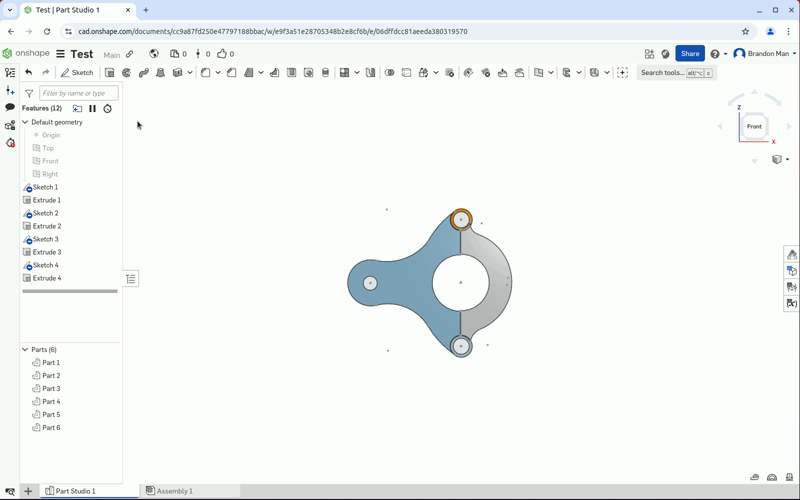
key(left, 2)
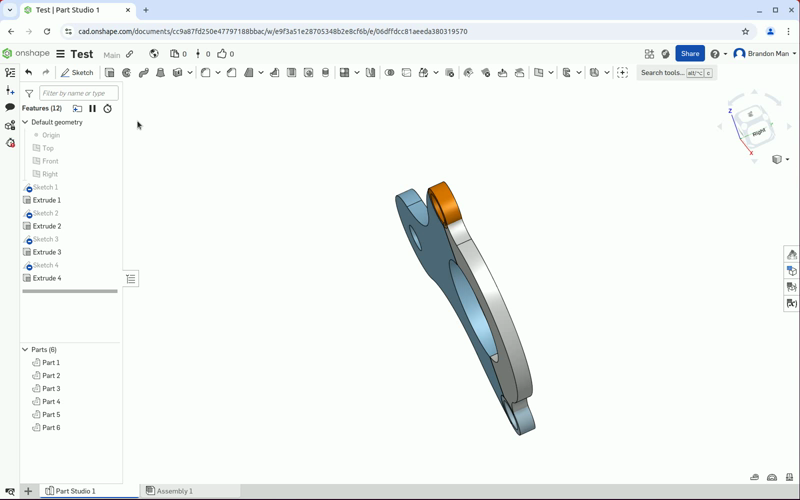
key(down, 2)
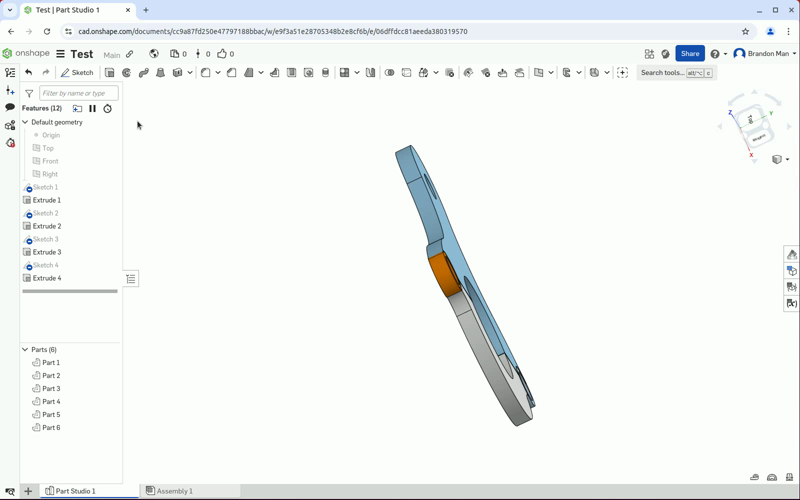
key(up, 2)
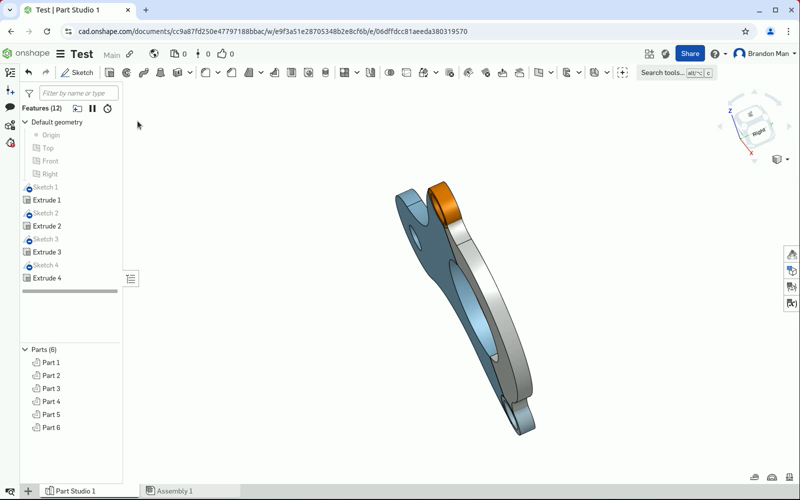
key(right, 2)
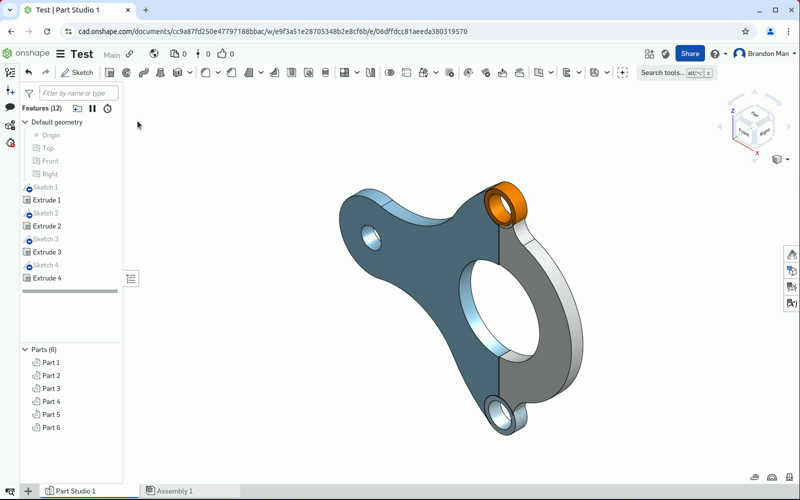
mouse_move(73, 189)
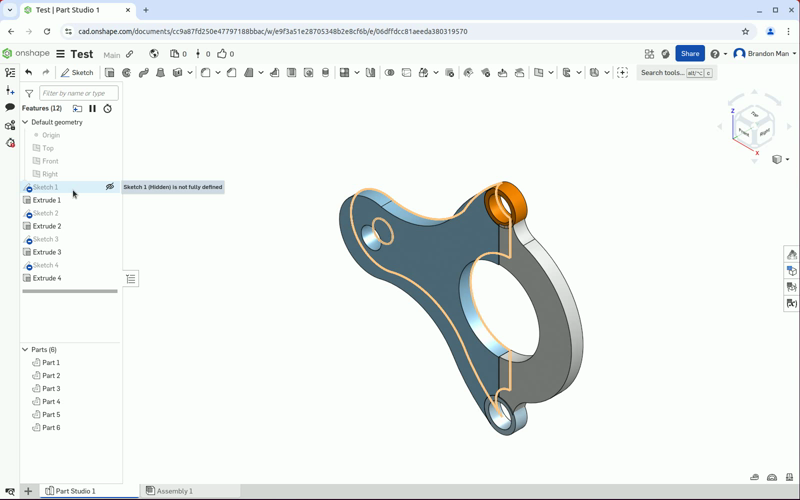
click(73, 189)